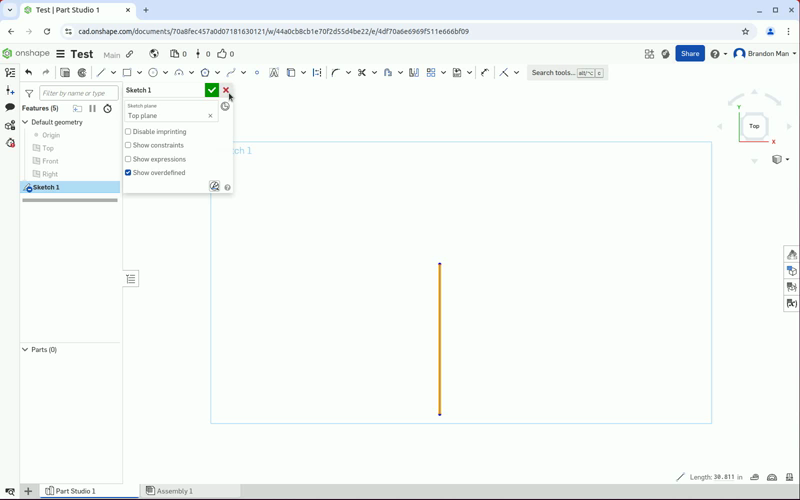
key(shift+h)
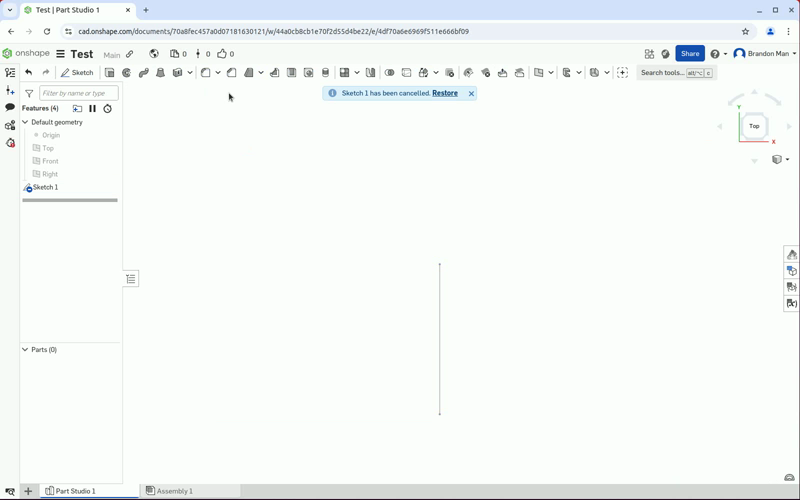
key(shift+s)
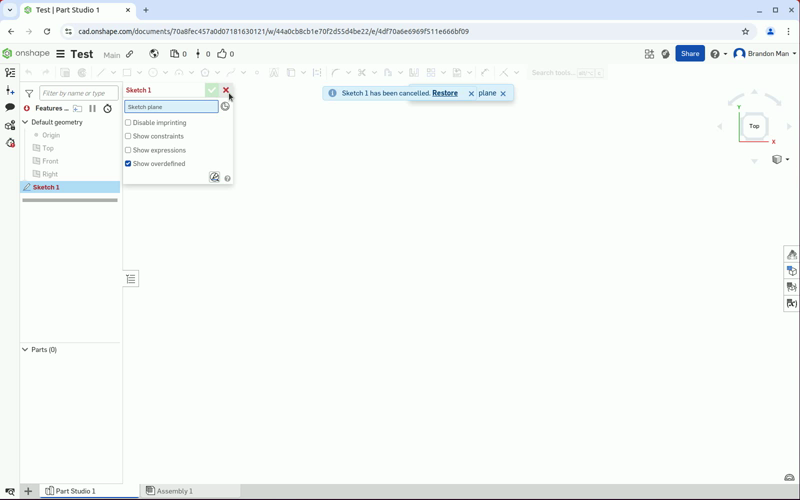
mouse_move(73, 150)
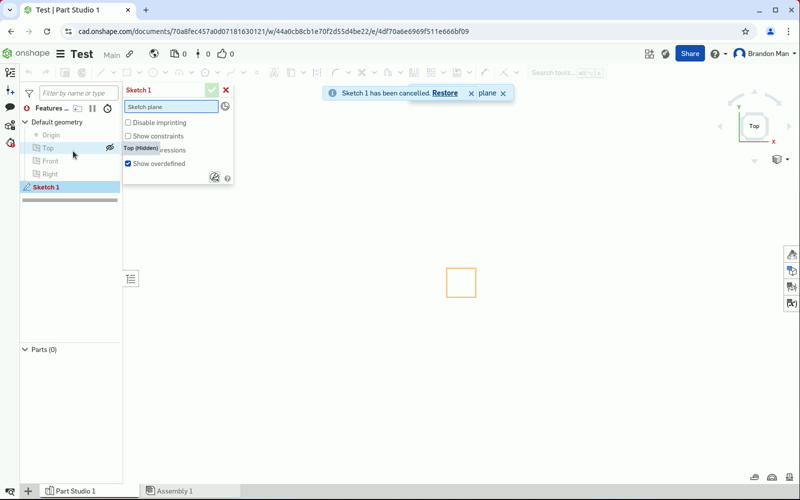
click(73, 150)
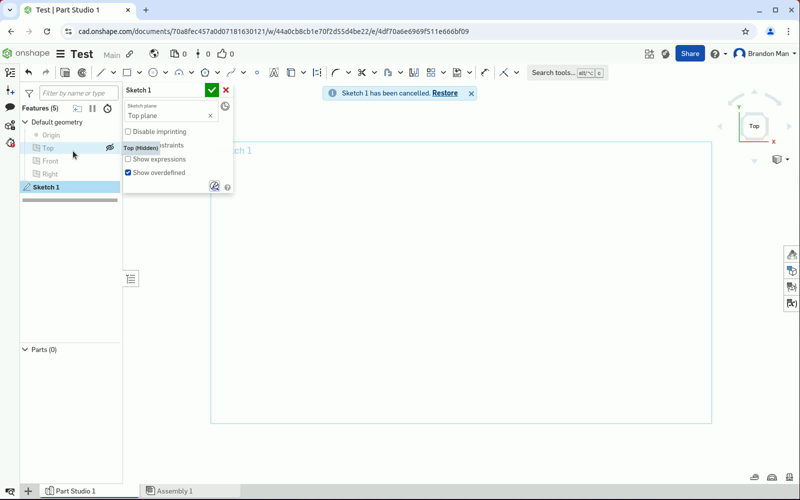
mouse_move(73, 352)
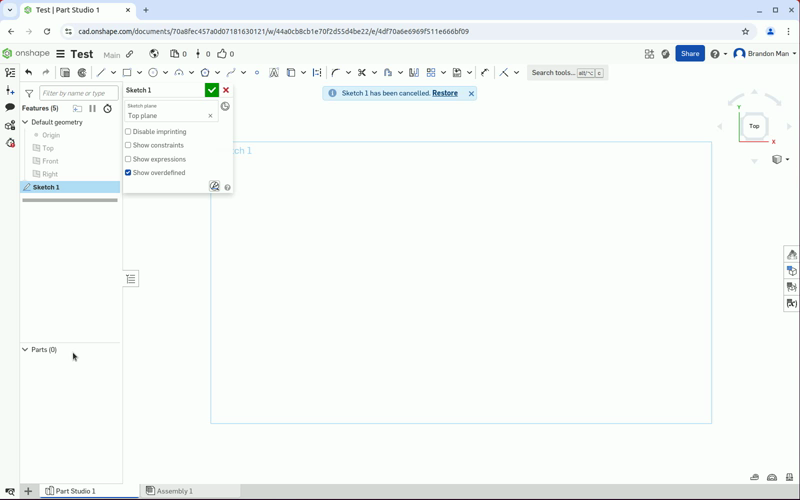
key(y)
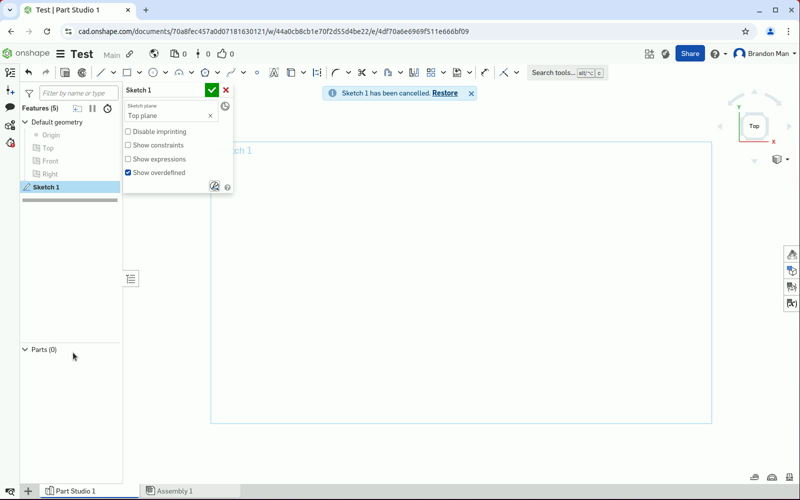
key(l)
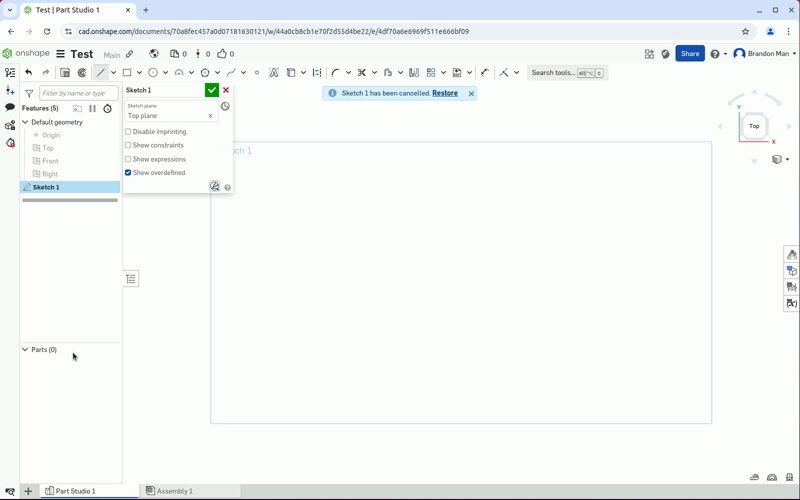
key_down(shift)
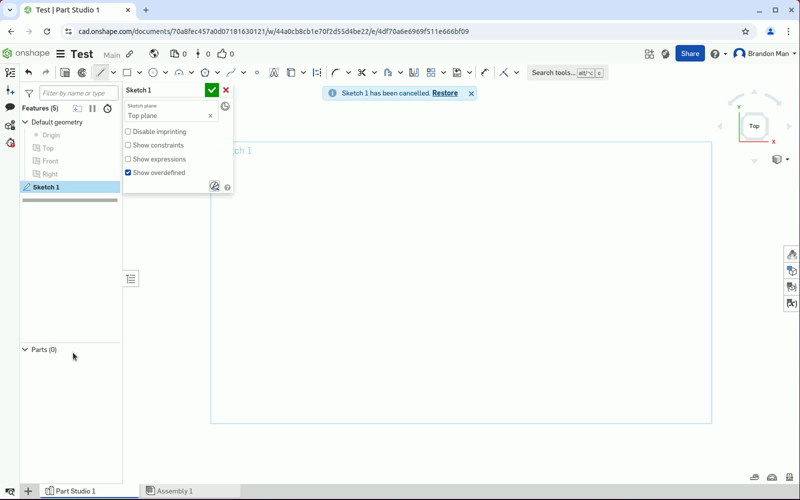
mouse_move(460, 282)
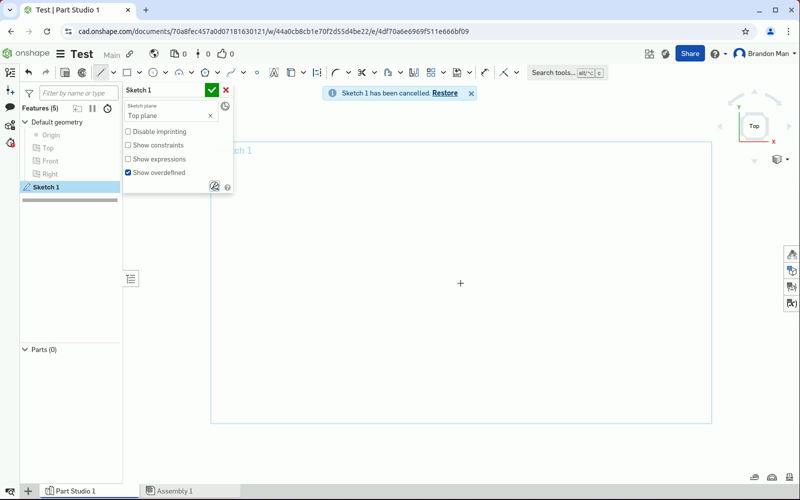
click(460, 282)
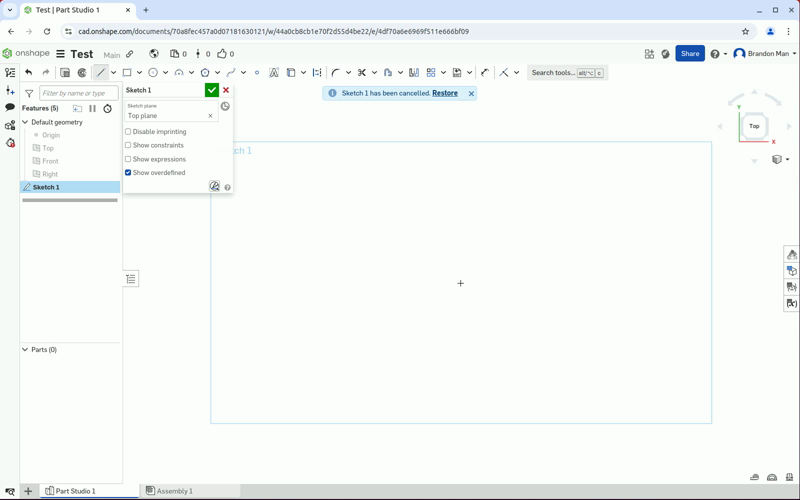
key_up(shift)
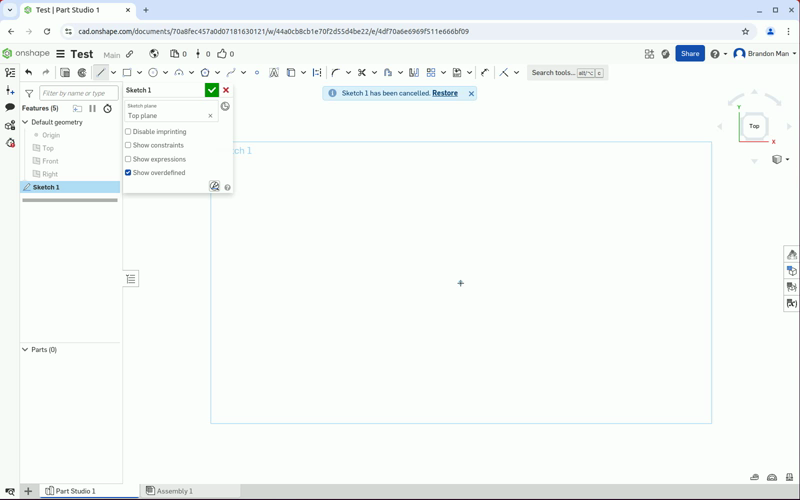
key_down(shift)
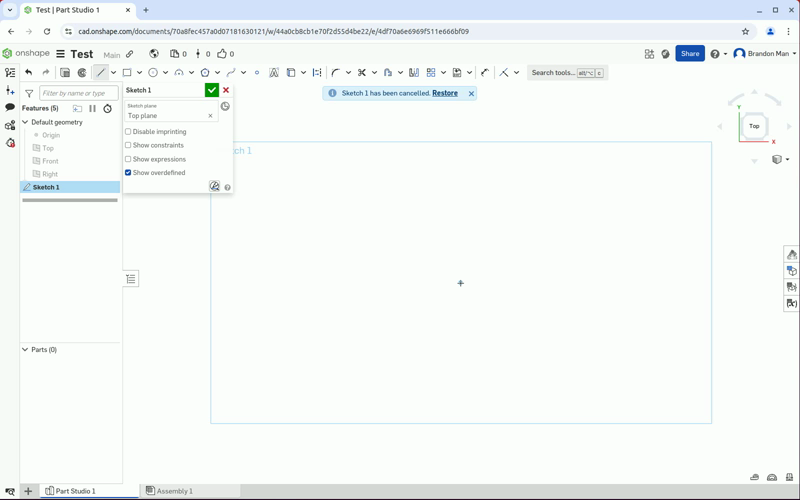
mouse_move(573, 282)
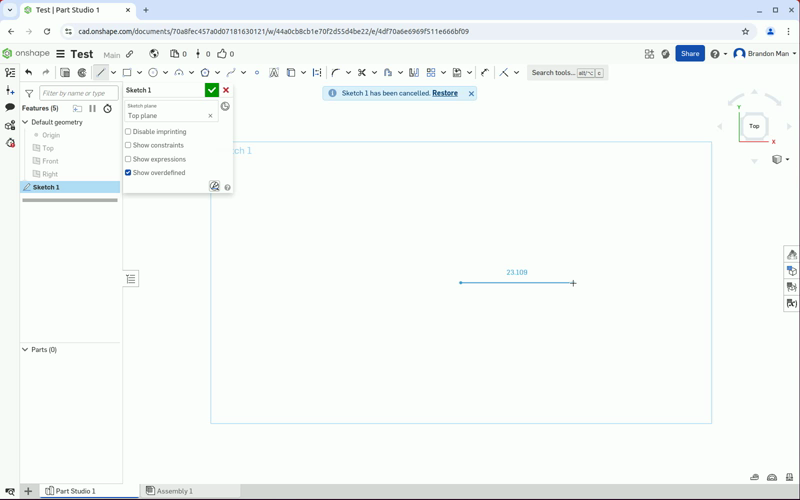
click(573, 282)
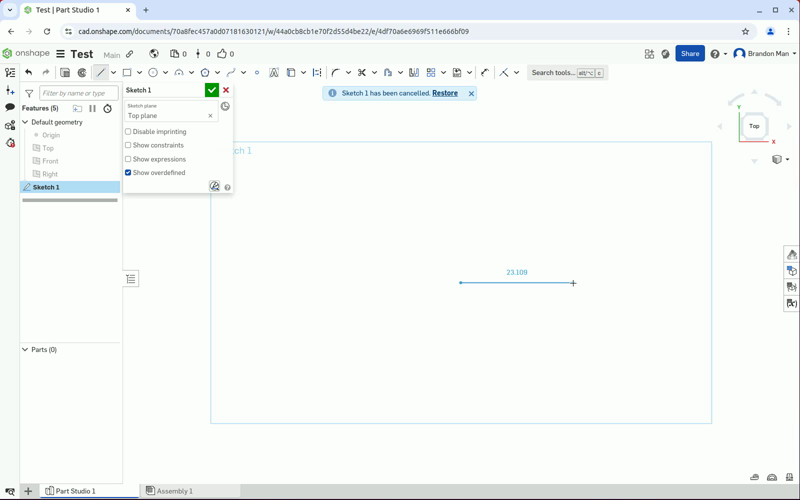
key_up(shift)
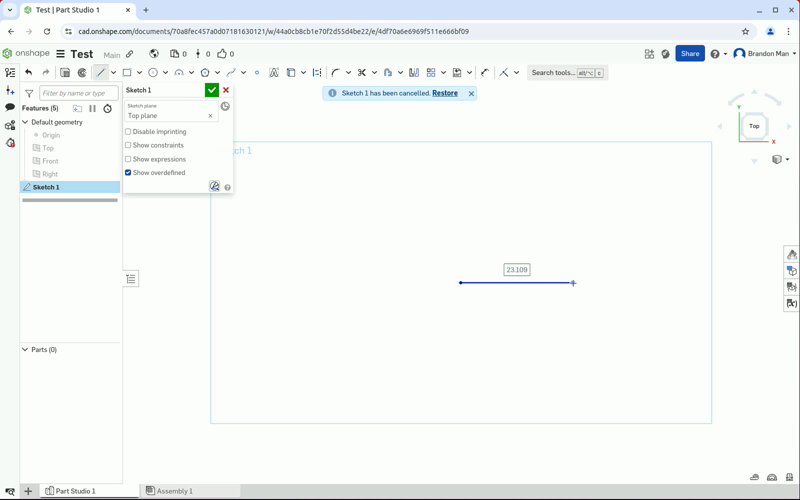
key_down(shift)
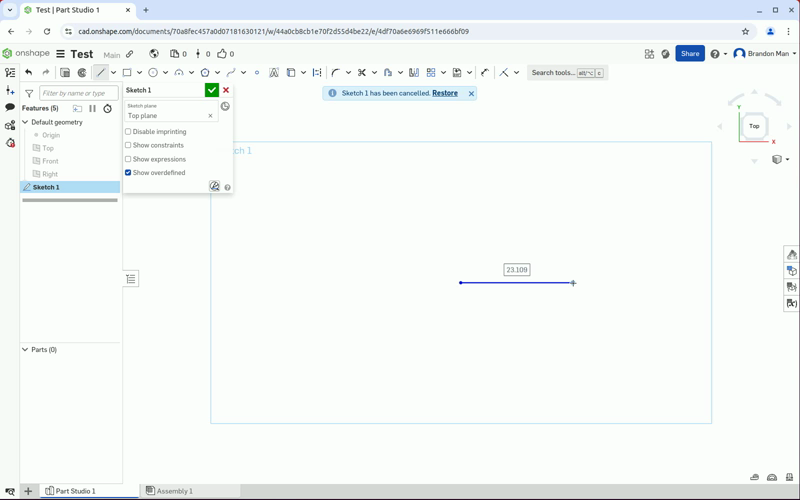
mouse_move(573, 198)
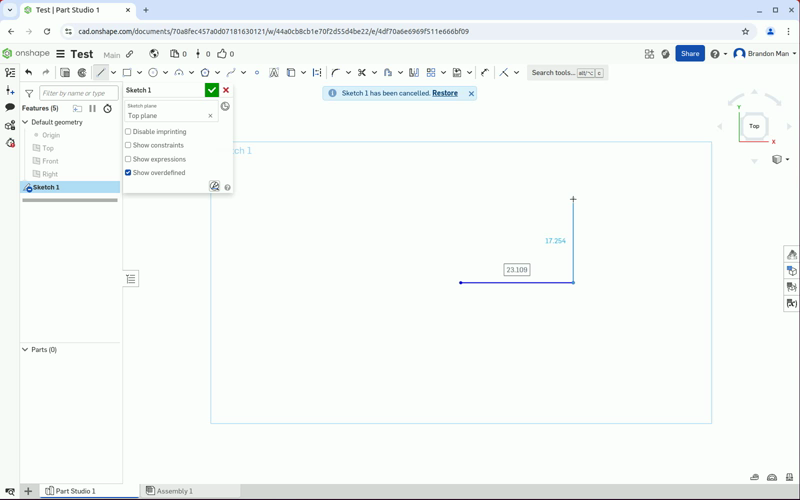
click(573, 198)
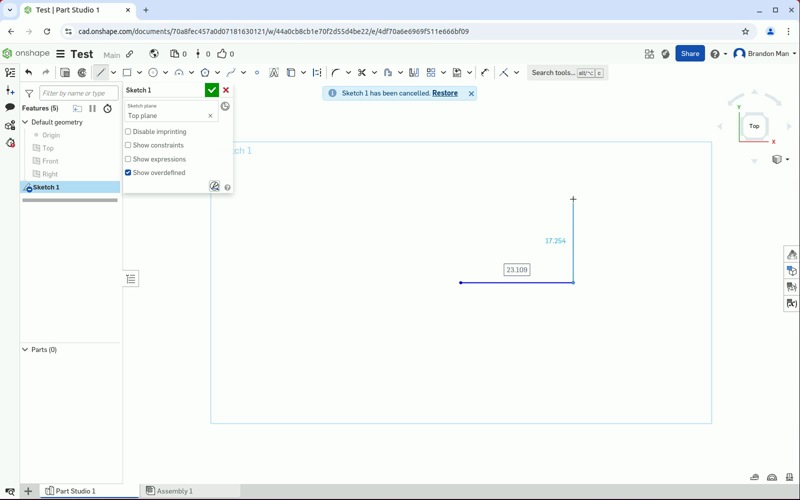
key_up(shift)
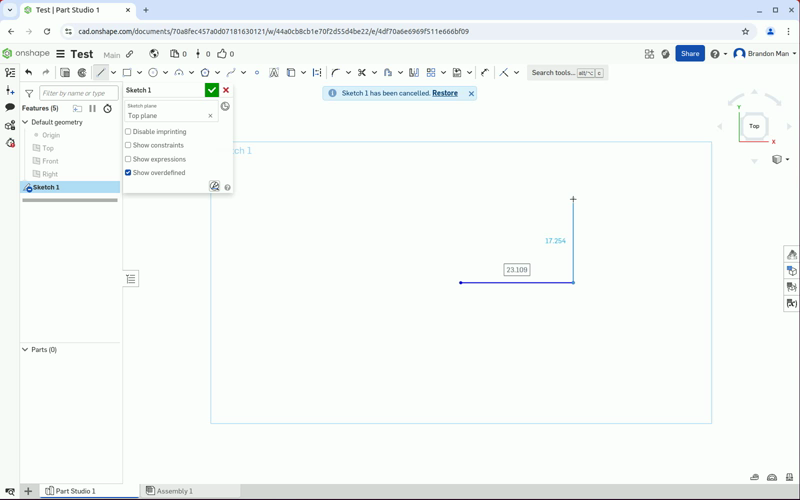
key_down(shift)
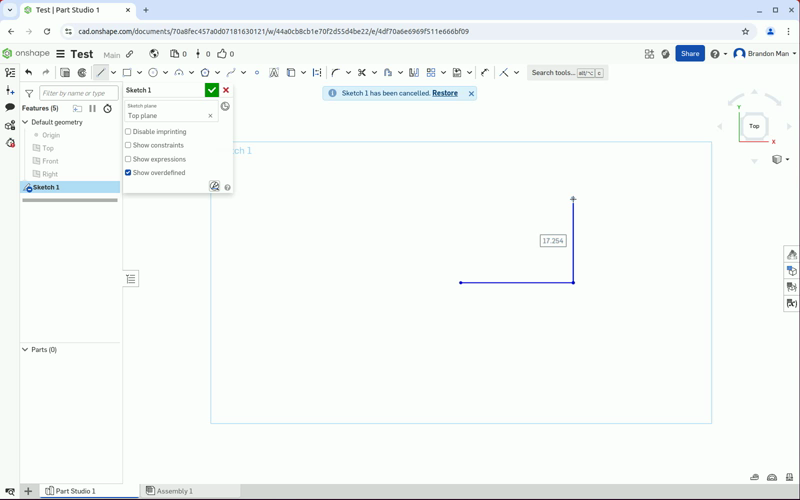
mouse_move(460, 198)
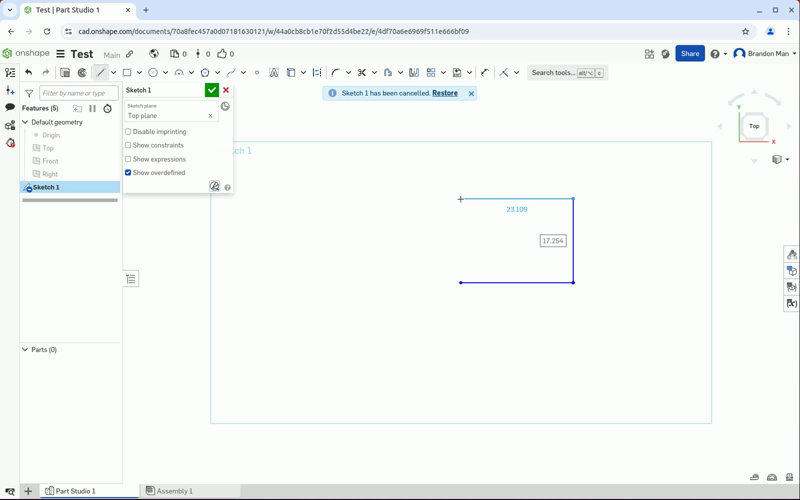
click(460, 198)
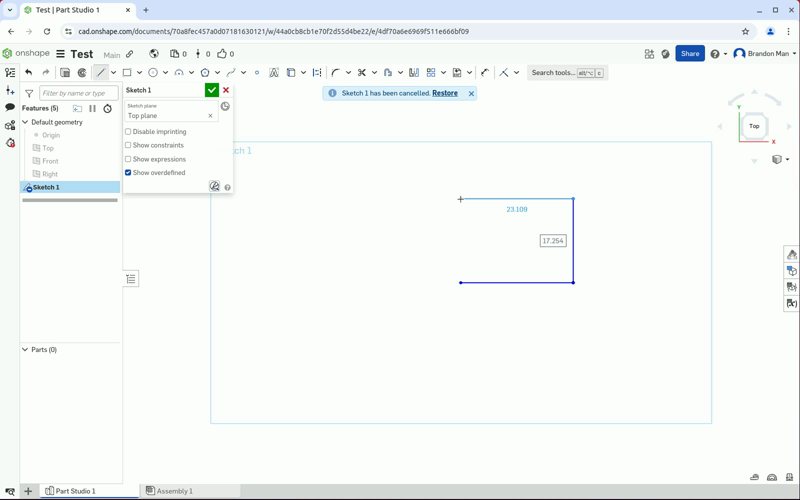
key_up(shift)
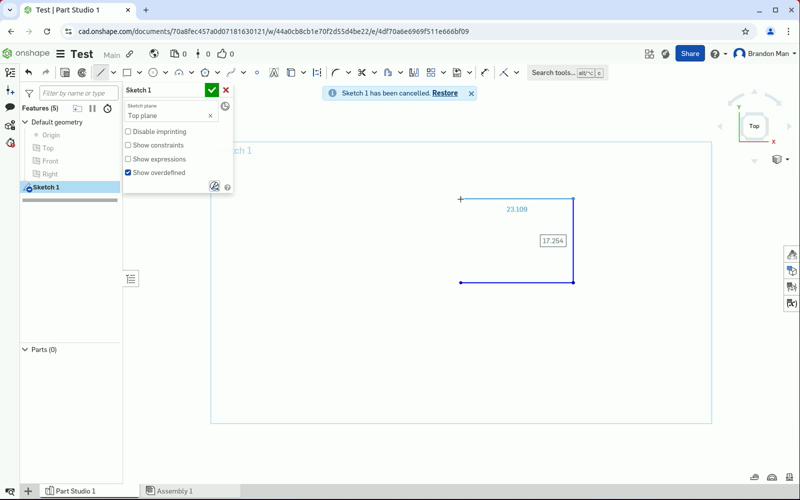
key_down(shift)
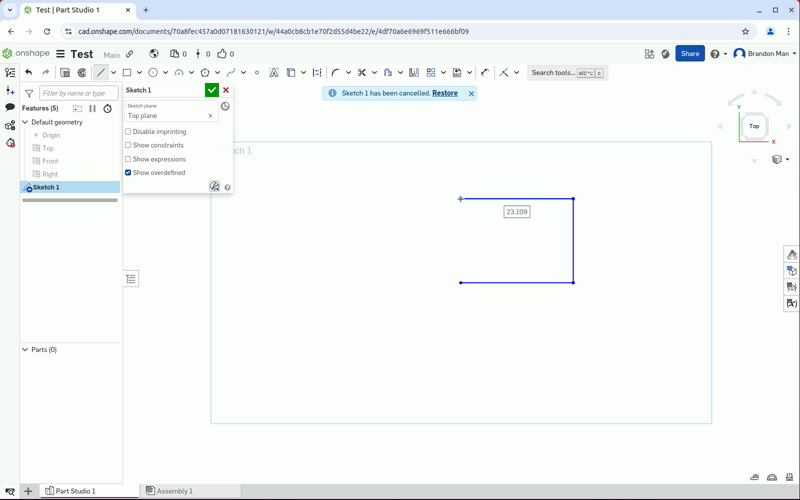
mouse_move(460, 282)
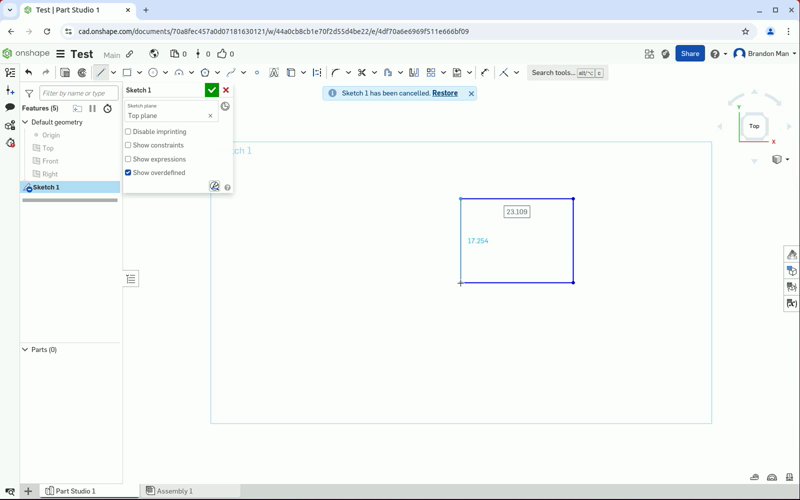
key_up(shift)
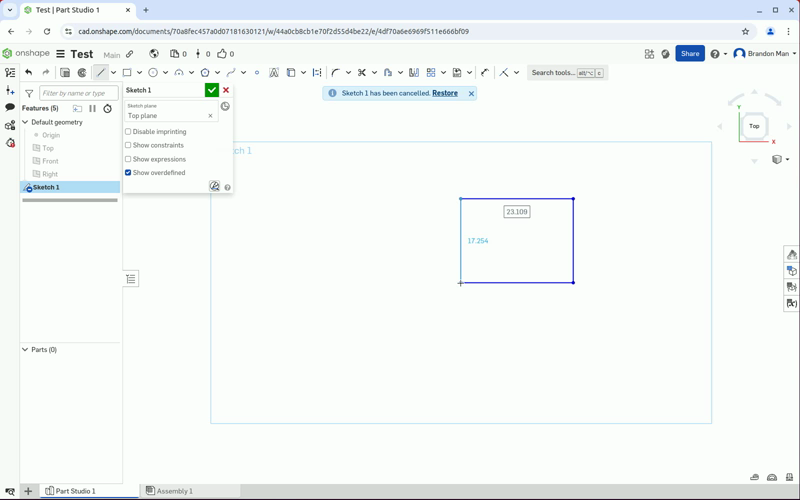
click(460, 282)
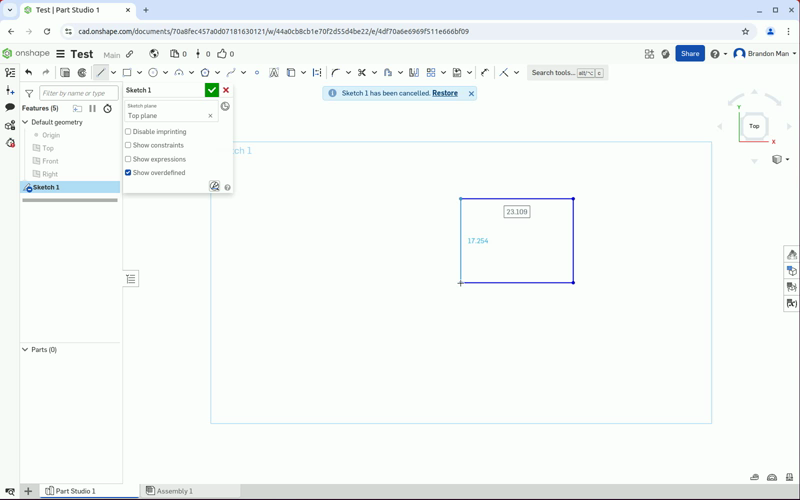
key(esc)
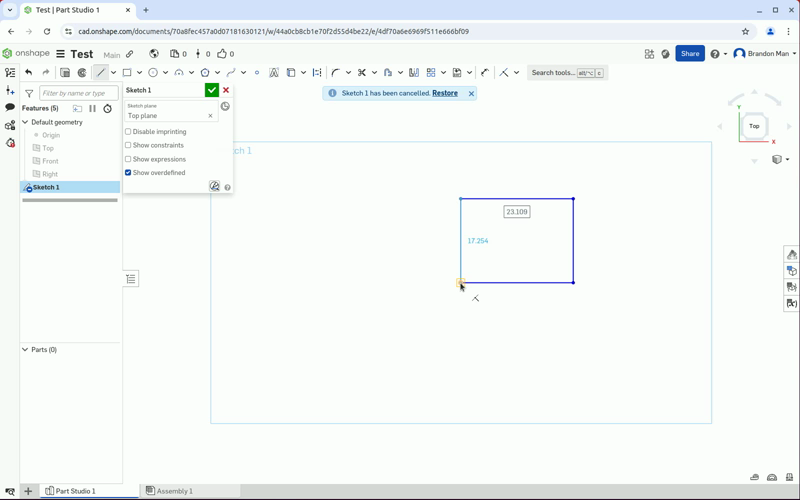
mouse_move(532, 205)
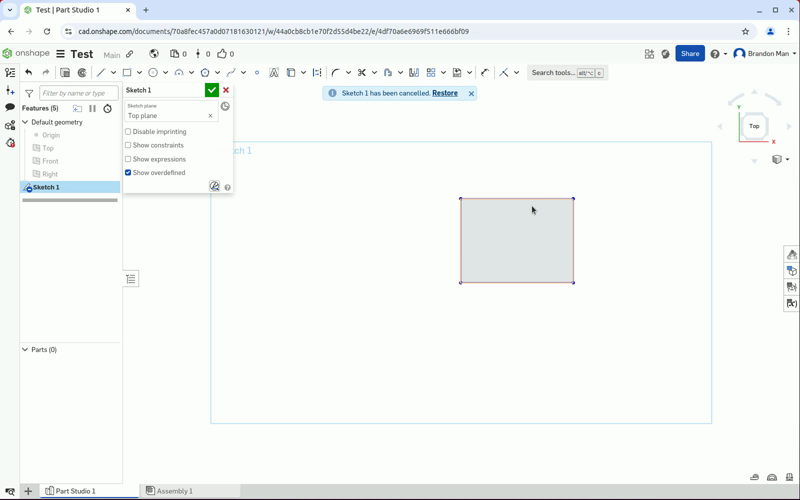
click(532, 205)
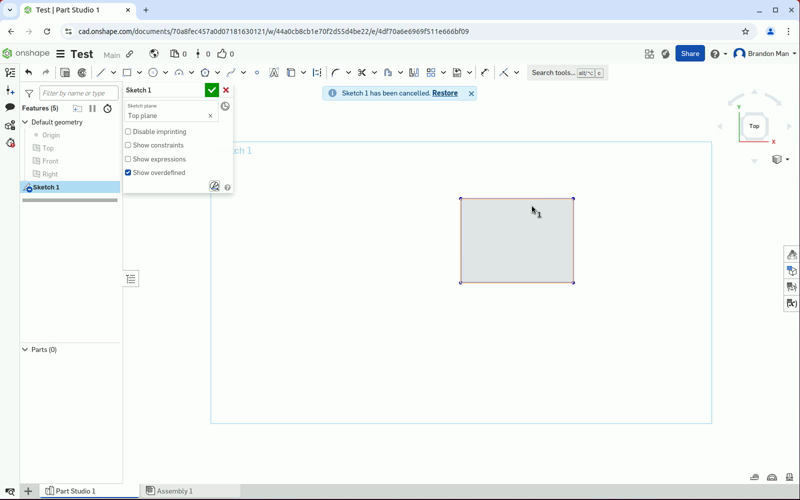
mouse_move(73, 352)
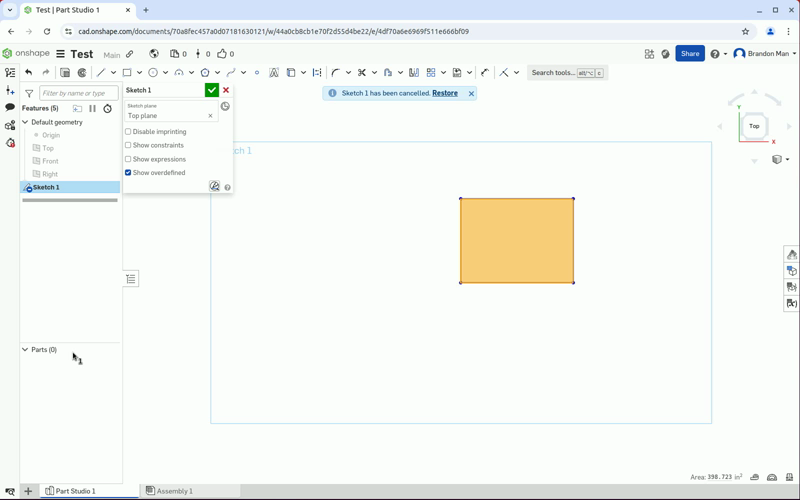
key(shift+y)
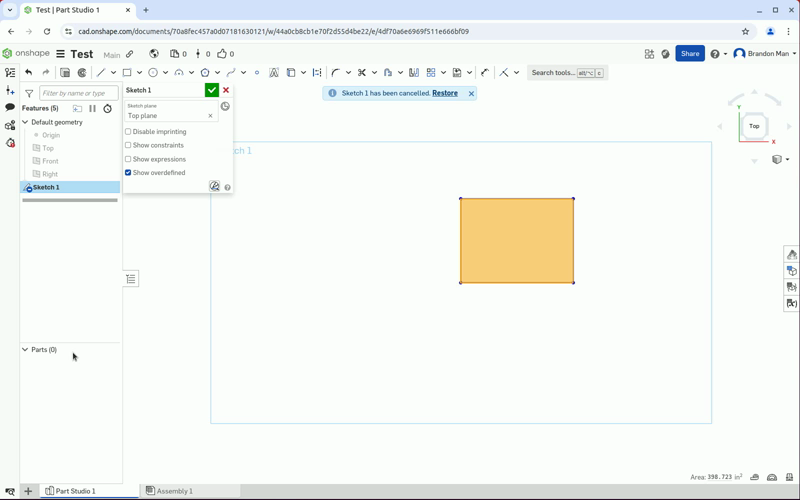
key(shift+e)
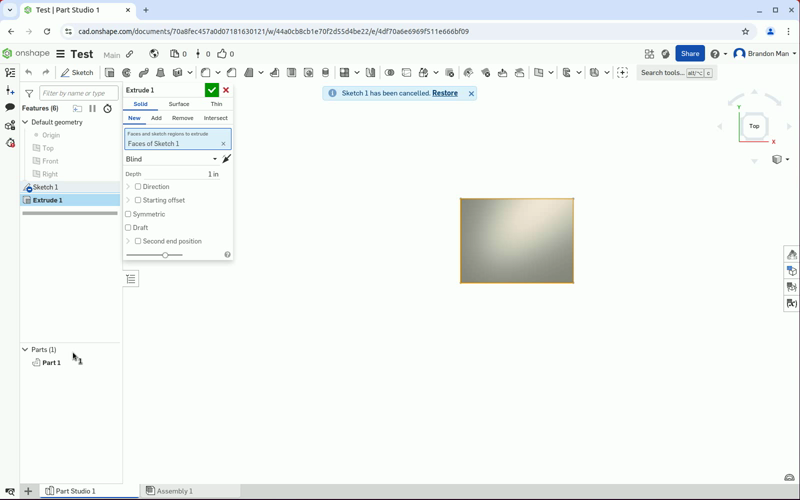
mouse_move(143, 106)
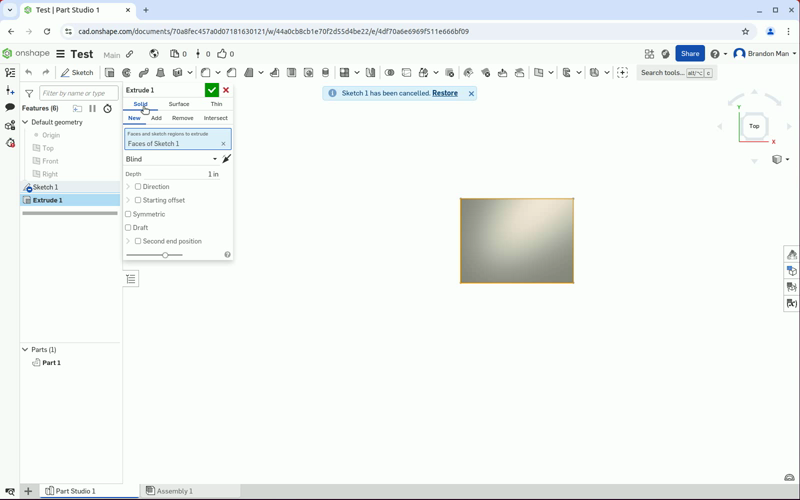
click(143, 106)
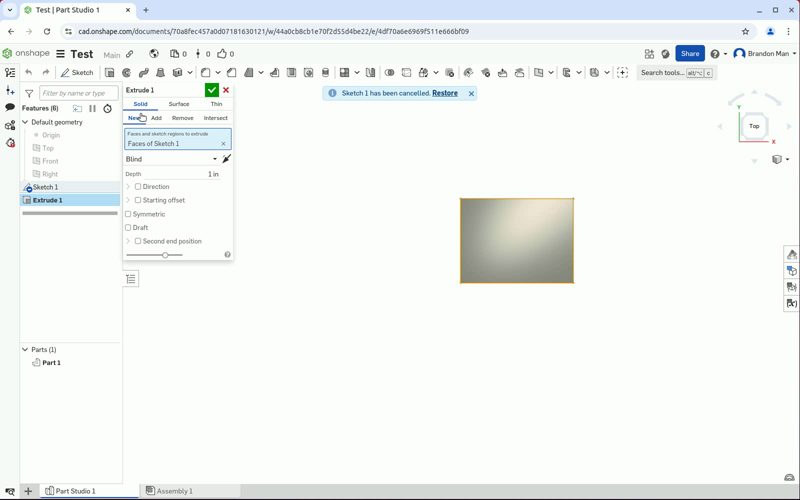
mouse_move(137, 120)
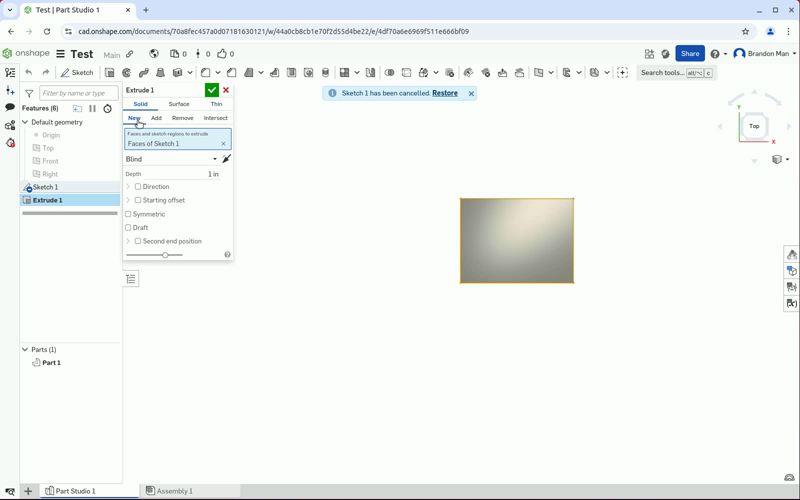
click(137, 120)
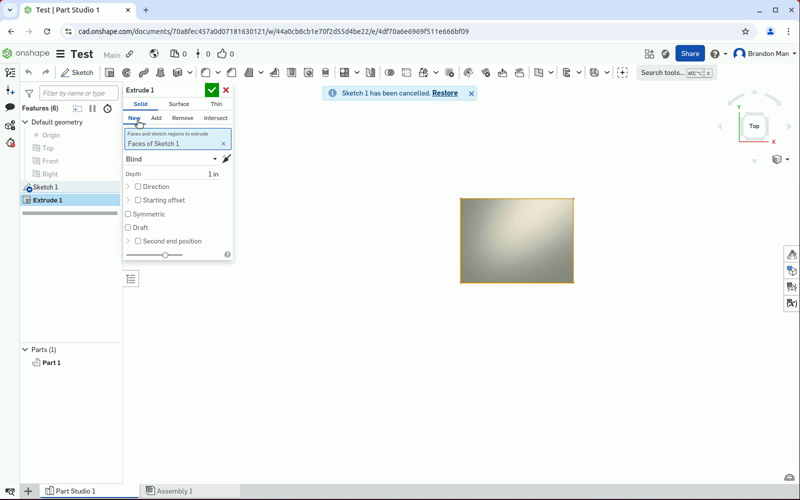
key(tab, 4)
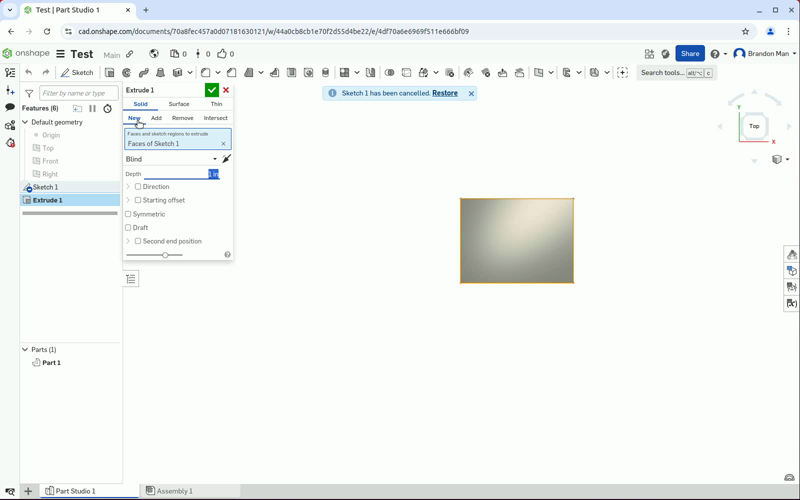
text(-1.685)
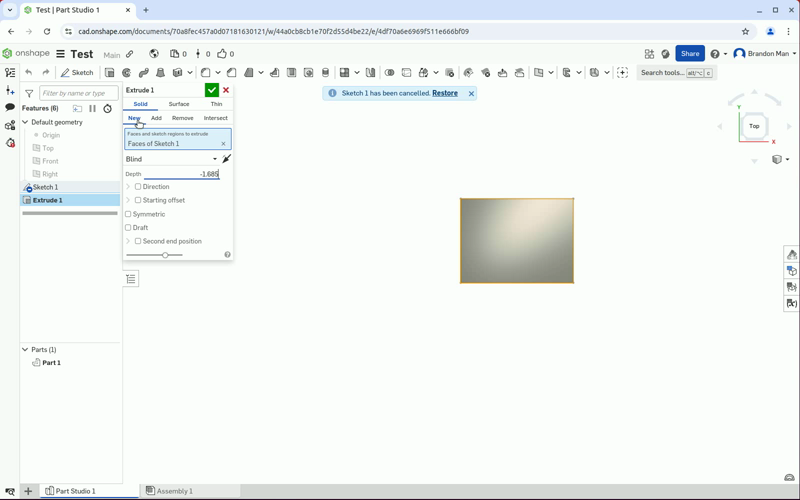
key(enter)
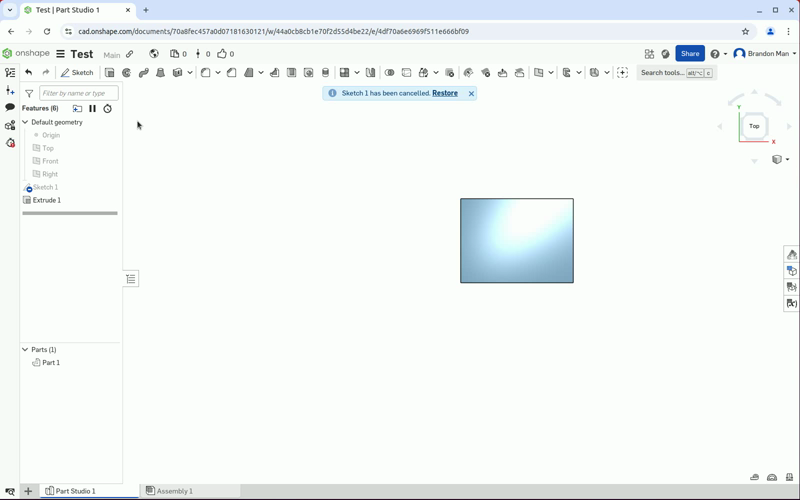
key(shift+h)
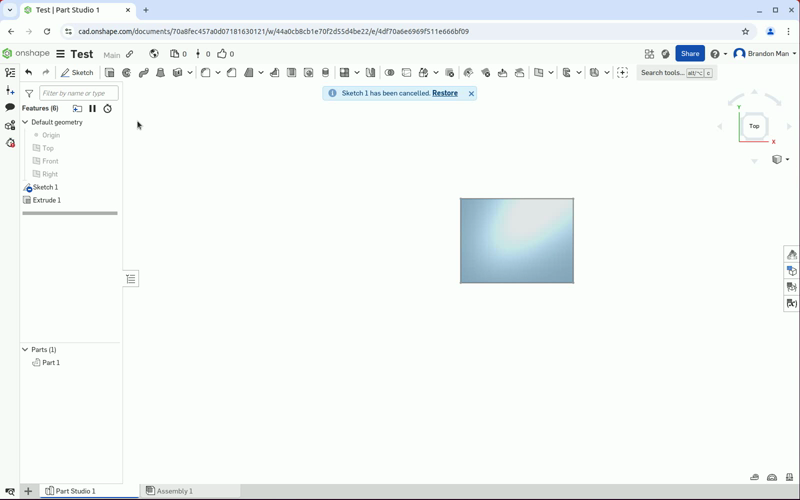
key(shift+h)
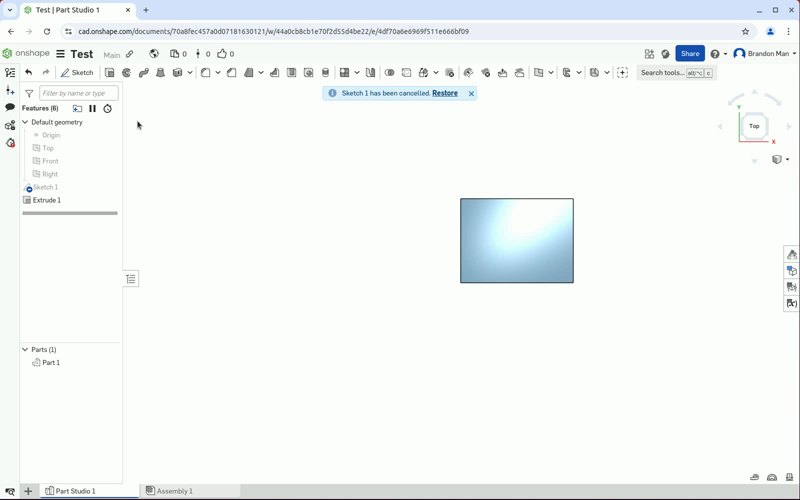
mouse_move(73, 189)
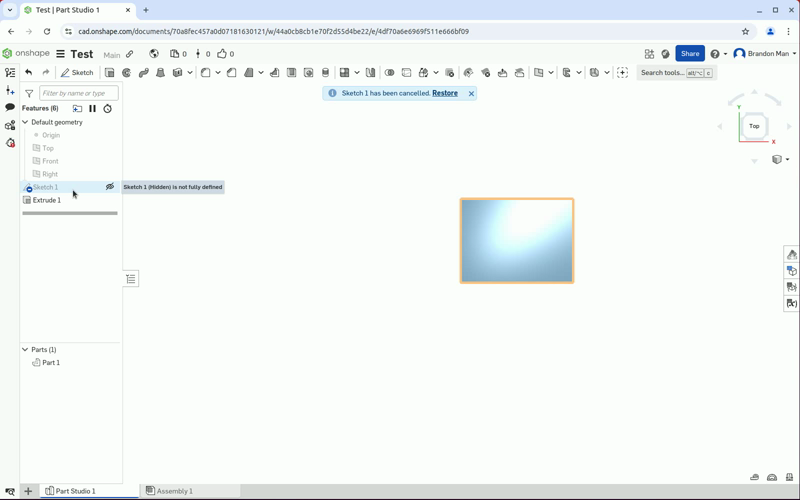
click(73, 189)
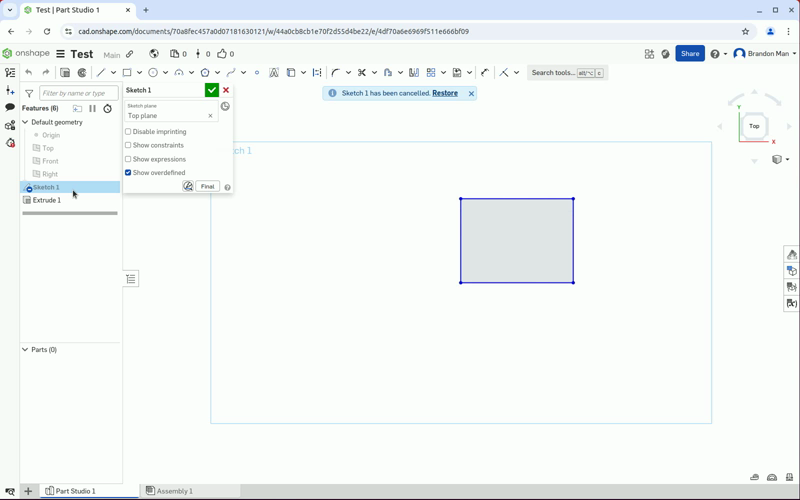
mouse_move(229, 92)
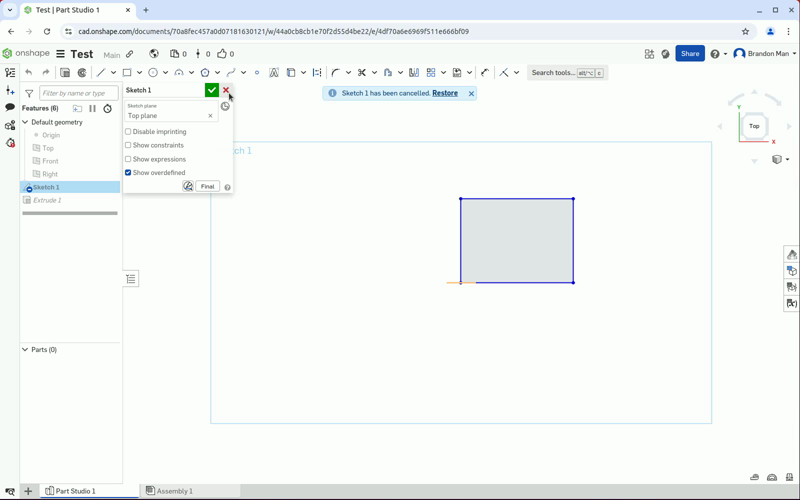
click(229, 92)
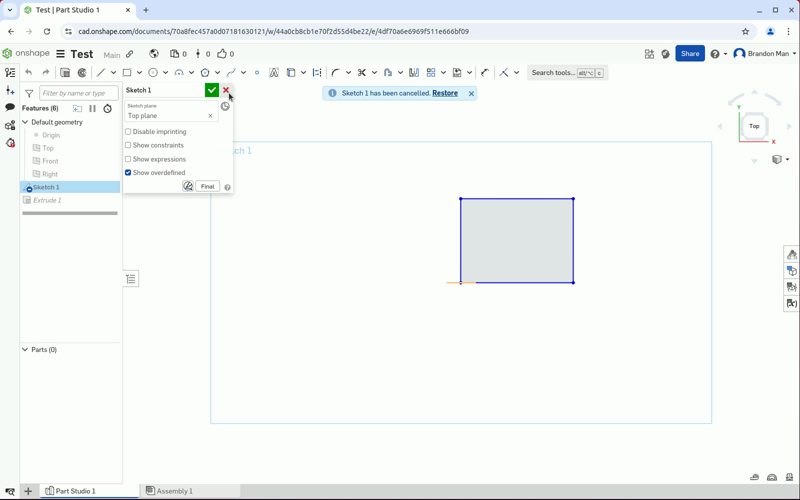
key(shift+s)
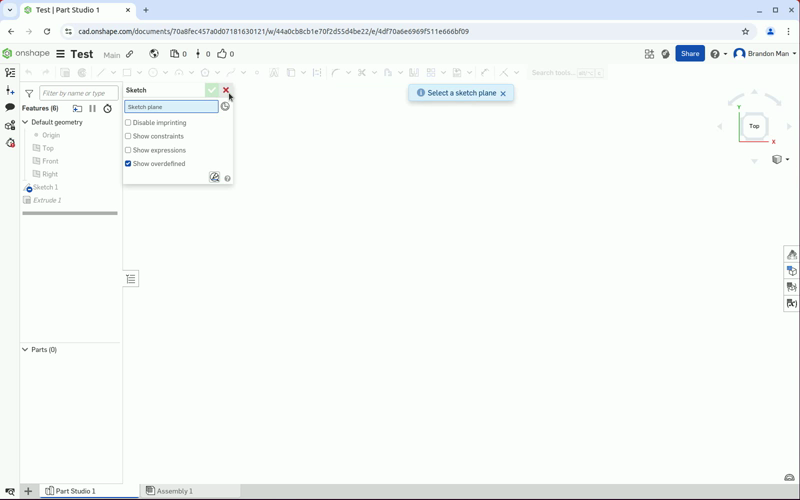
mouse_move(73, 150)
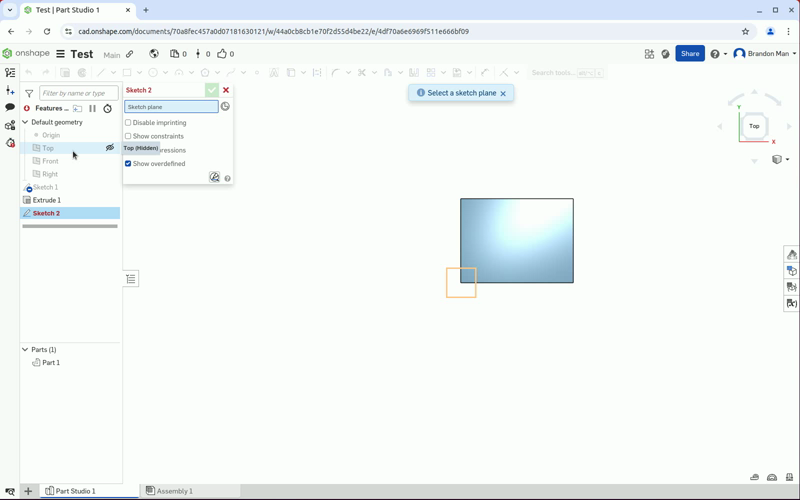
click(73, 150)
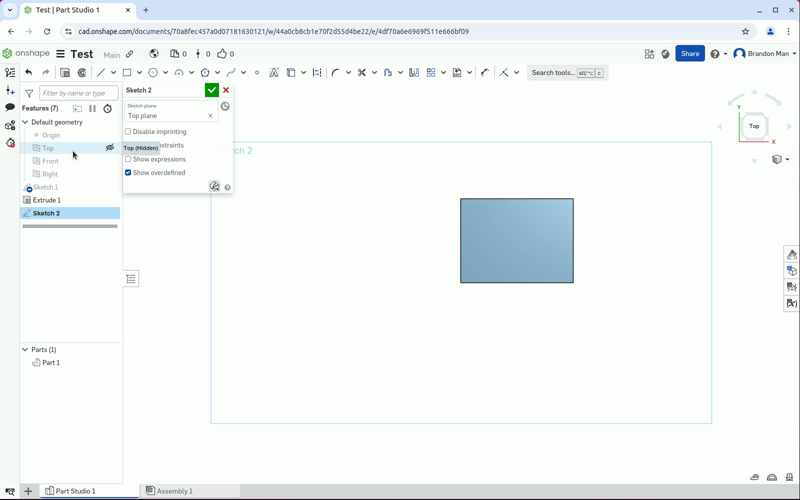
mouse_move(73, 352)
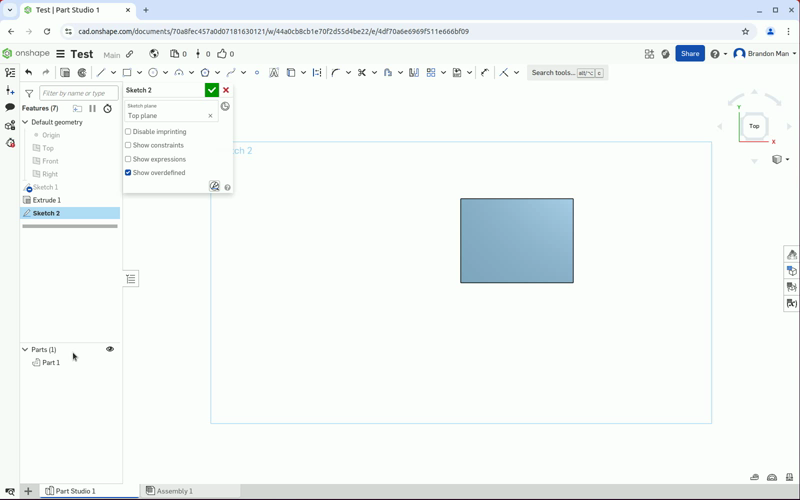
key(y)
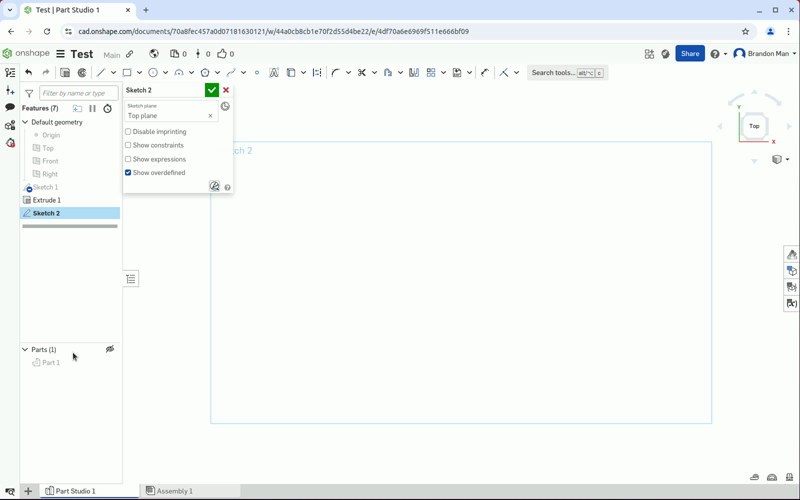
key(c)
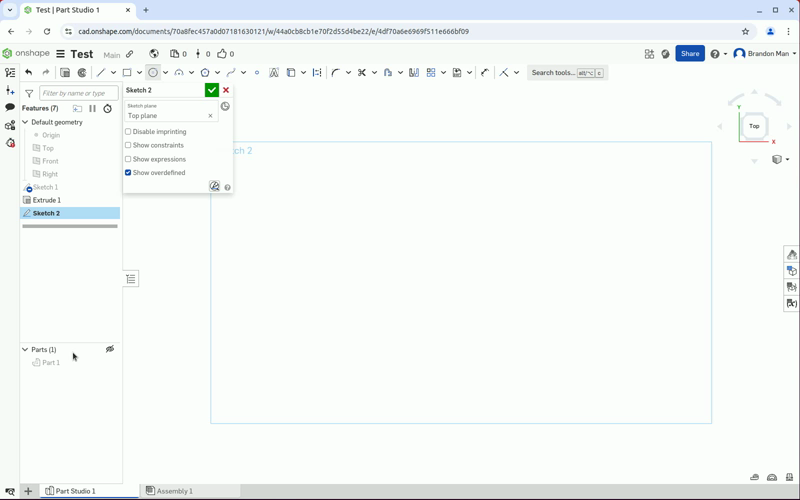
key_down(shift)
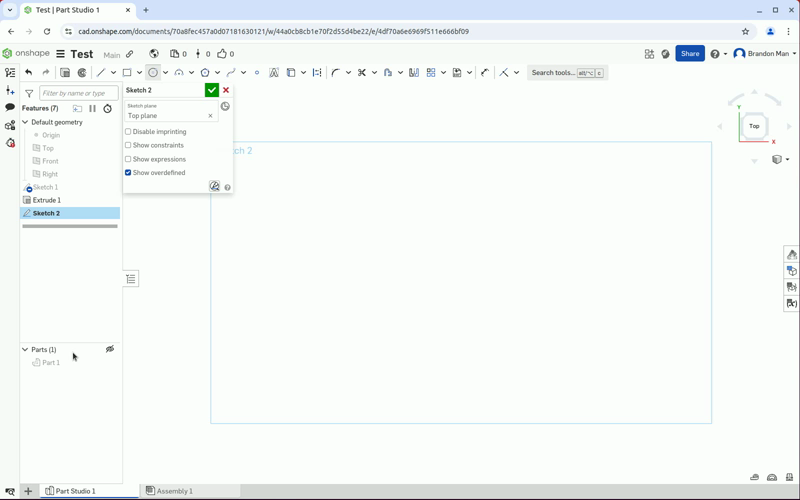
mouse_move(523, 225)
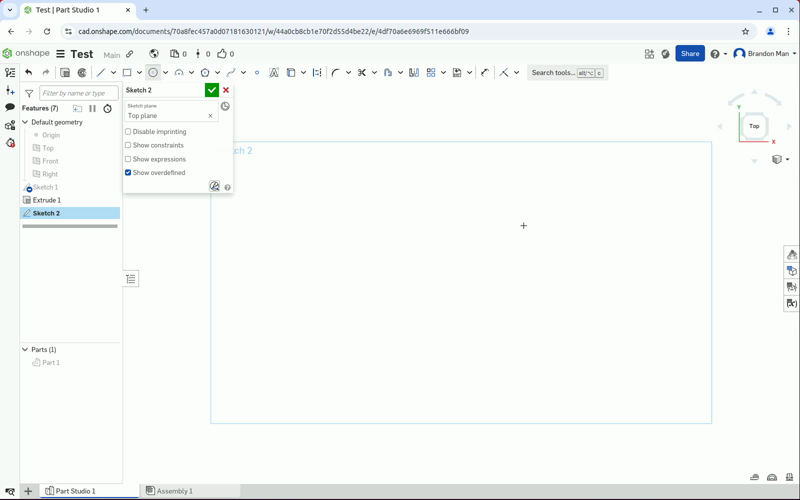
click(523, 225)
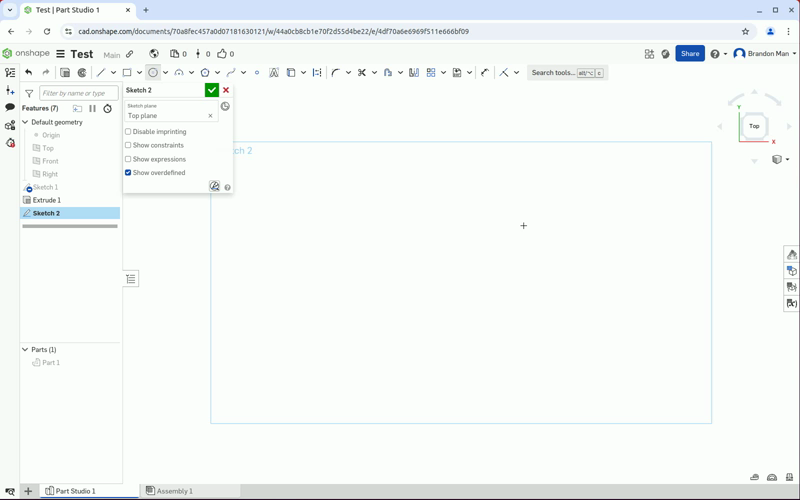
key_up(shift)
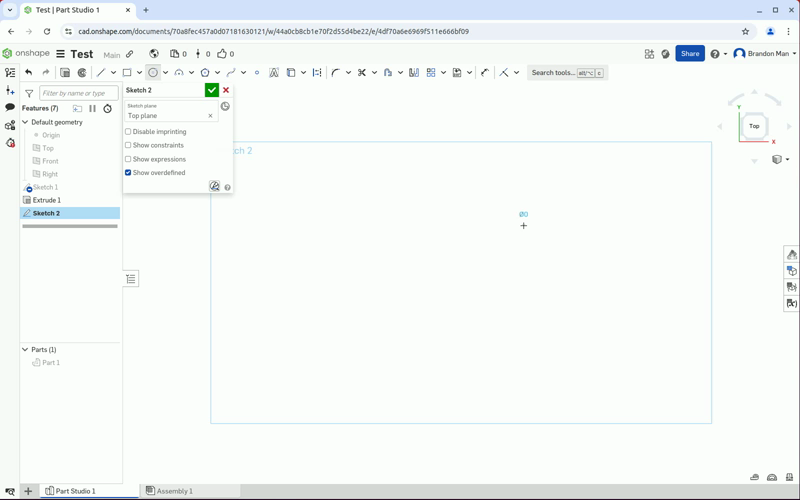
mouse_move(526, 225)
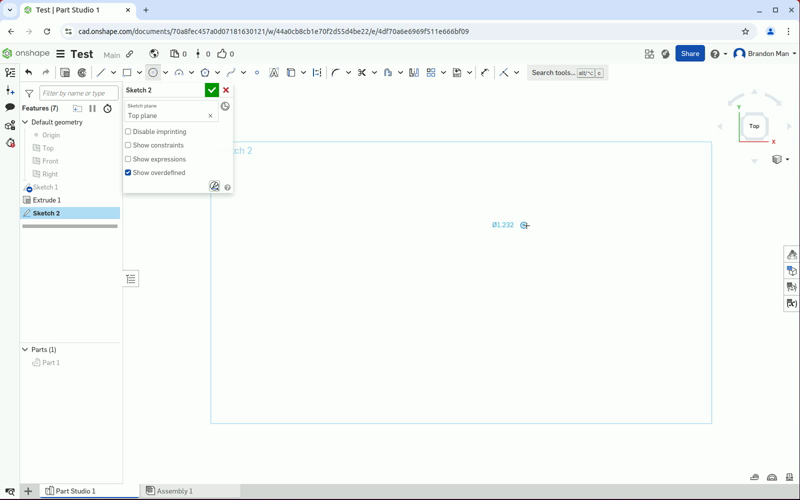
click(526, 225)
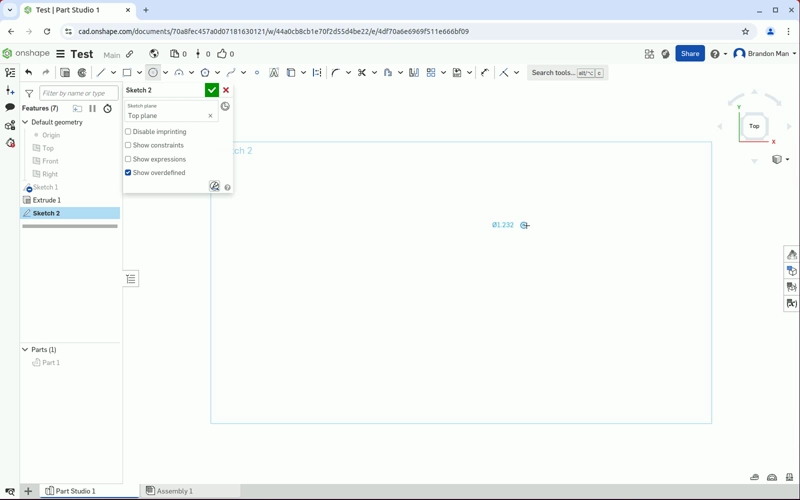
key(esc)
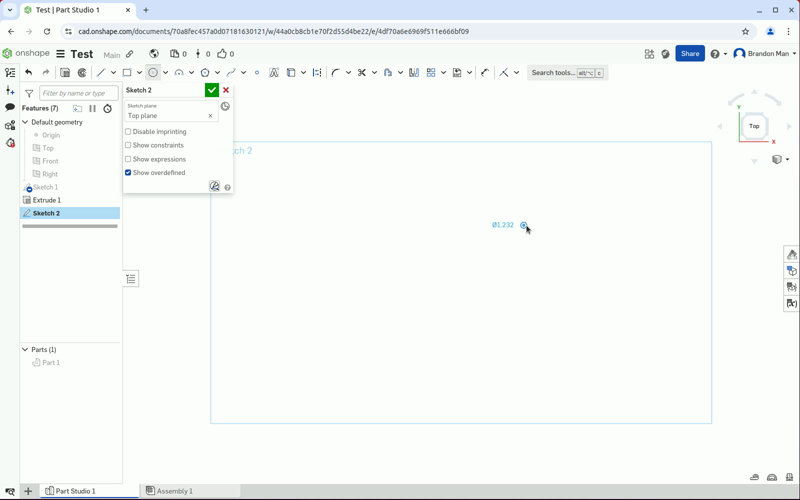
key(c)
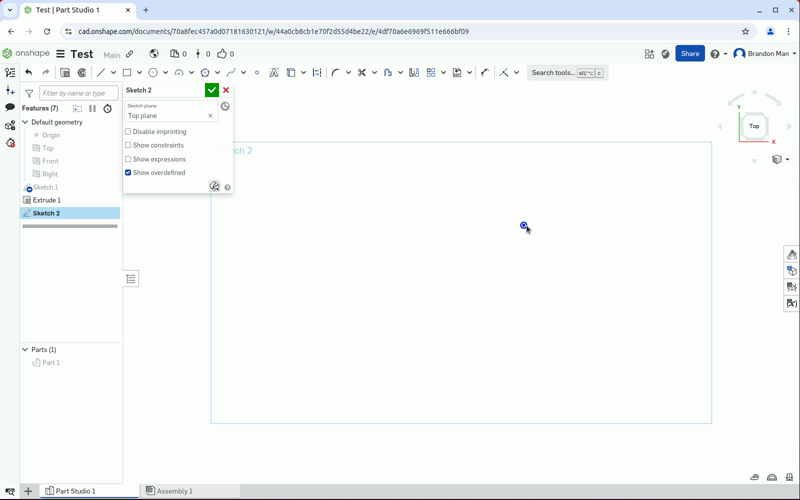
key_down(shift)
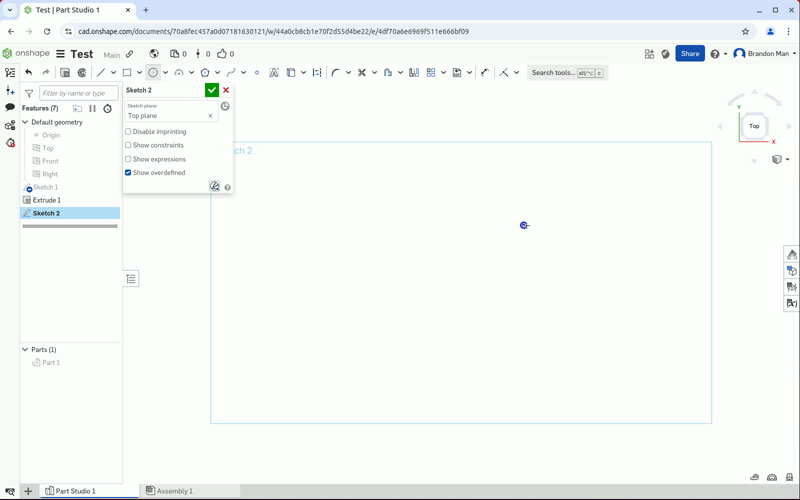
mouse_move(523, 225)
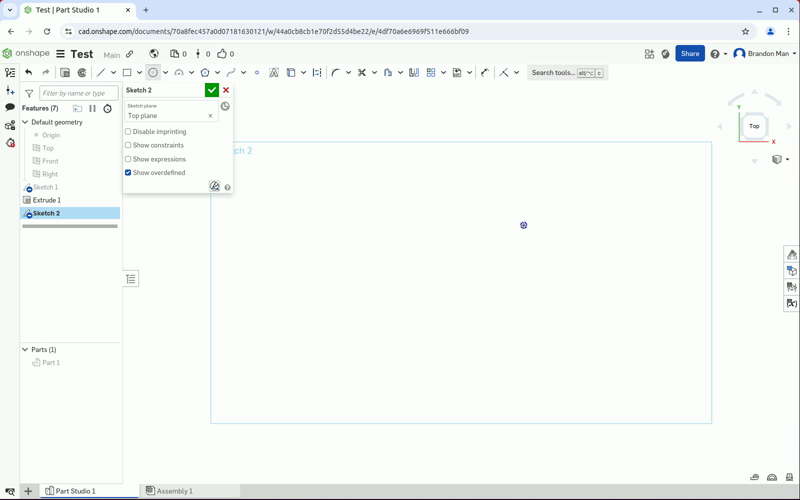
scroll(6)
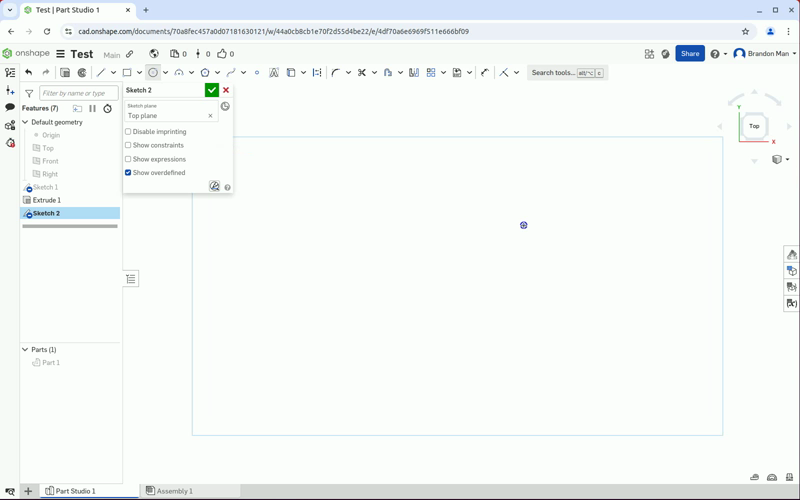
scroll(6)
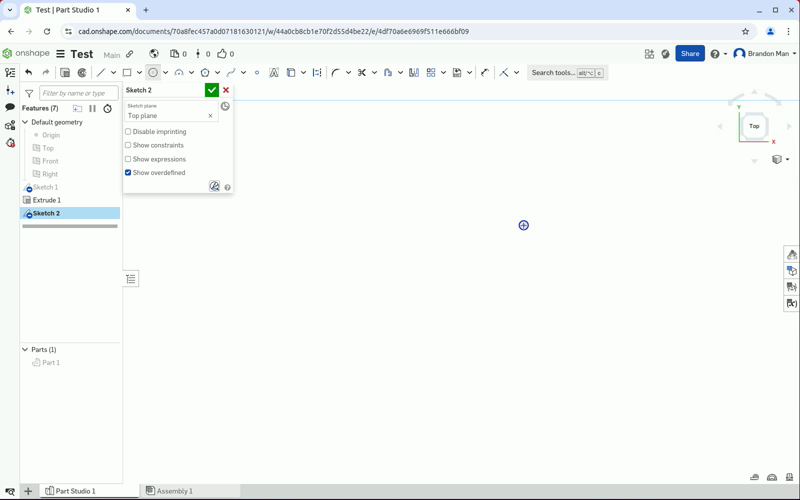
scroll(6)
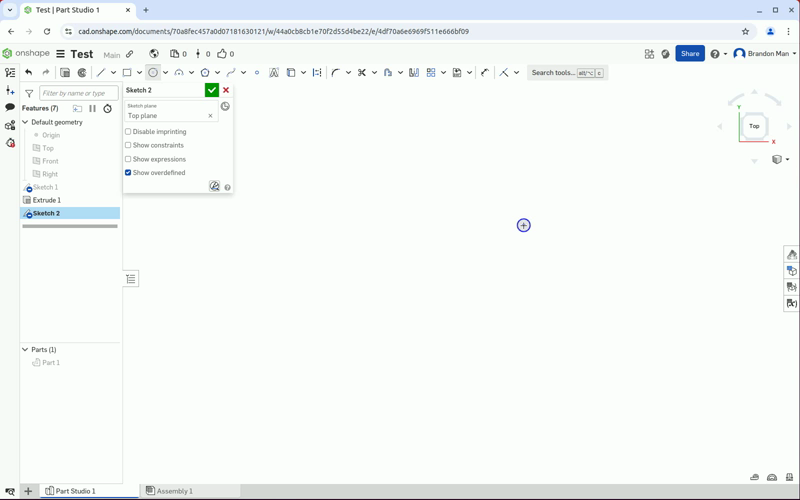
scroll(6)
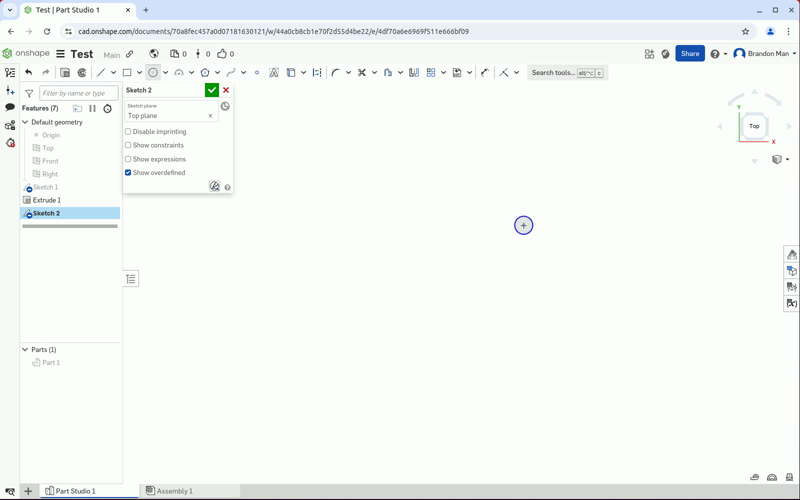
scroll(6)
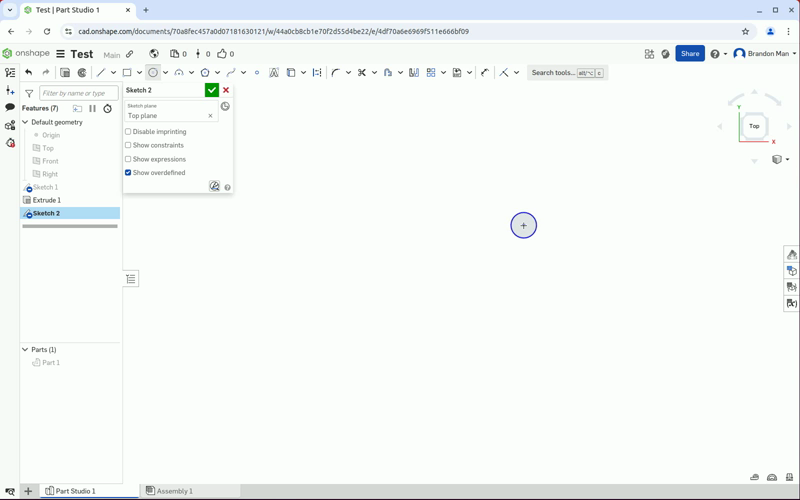
scroll(6)
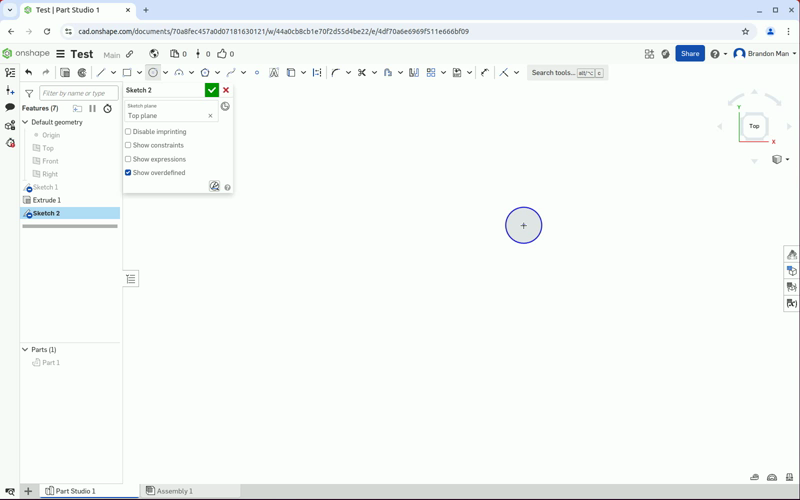
scroll(6)
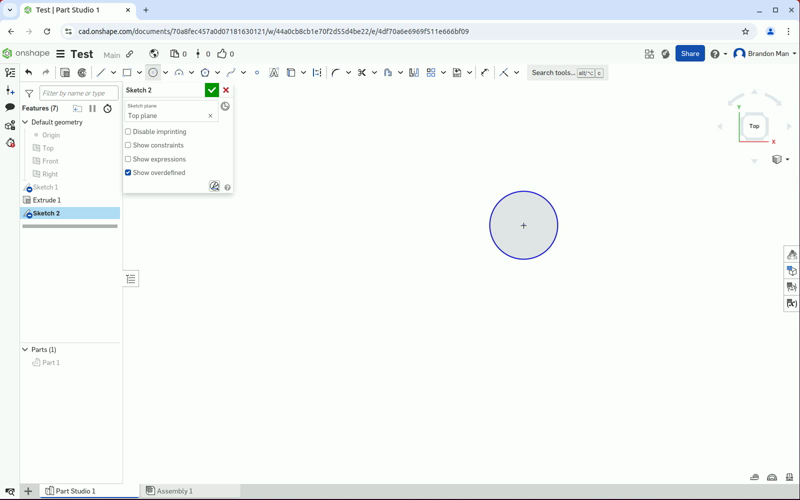
click(523, 225)
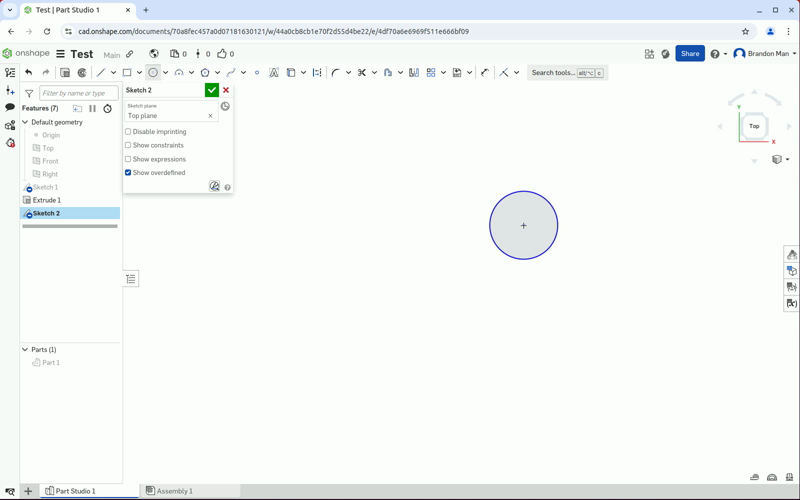
scroll(-6)
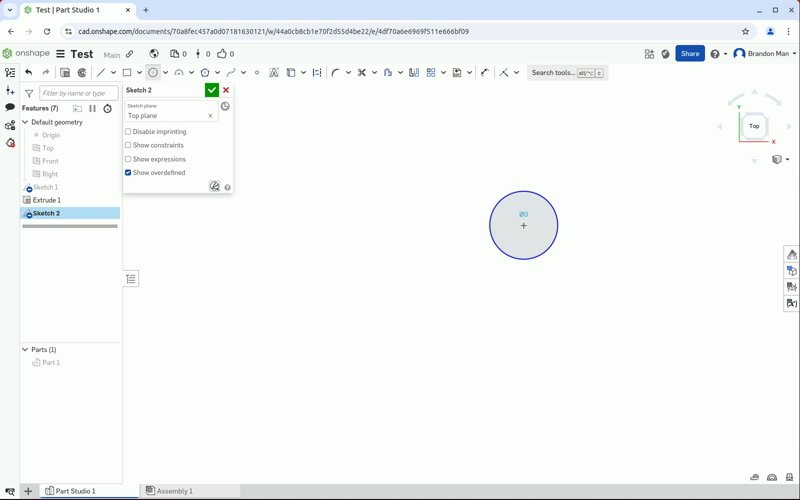
scroll(-6)
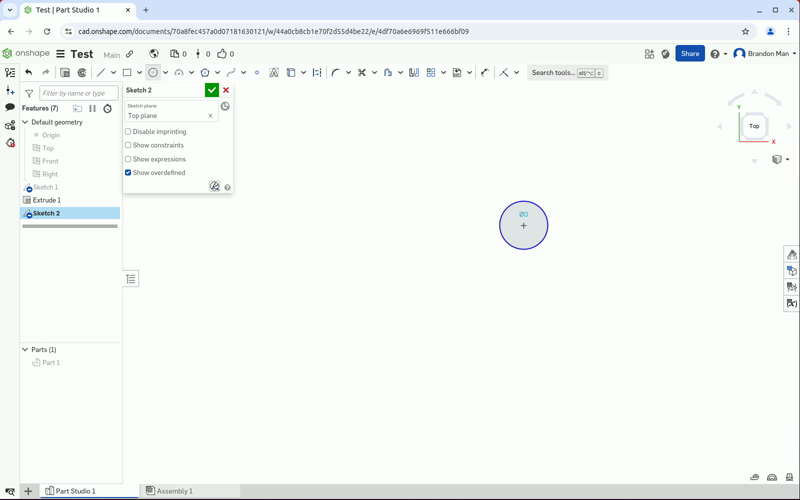
scroll(-6)
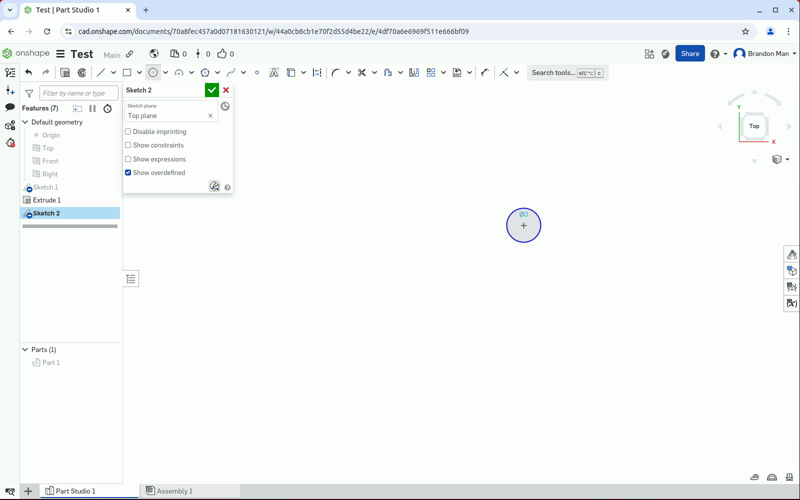
scroll(-6)
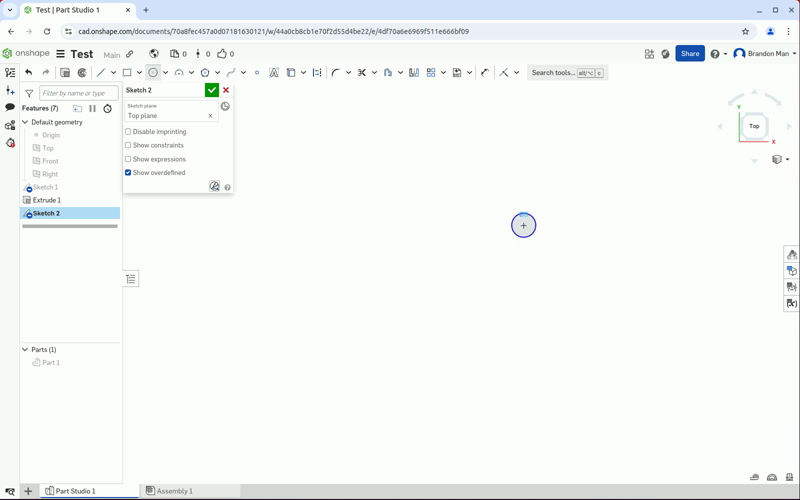
scroll(-6)
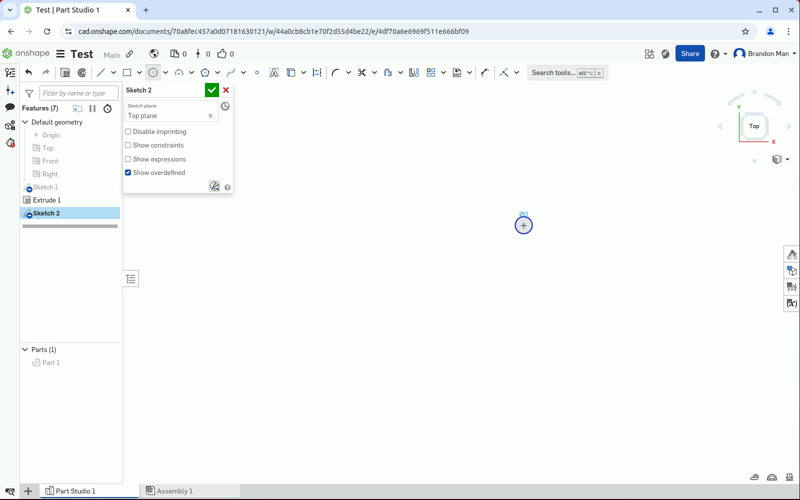
scroll(-6)
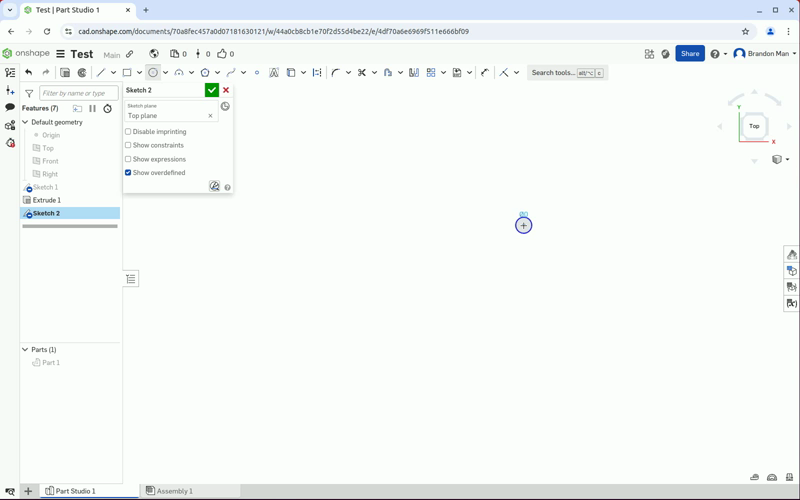
scroll(-6)
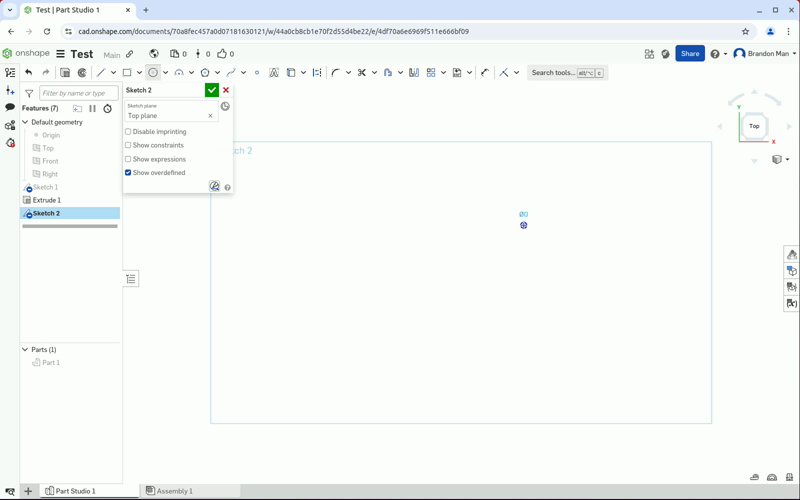
key_up(shift)
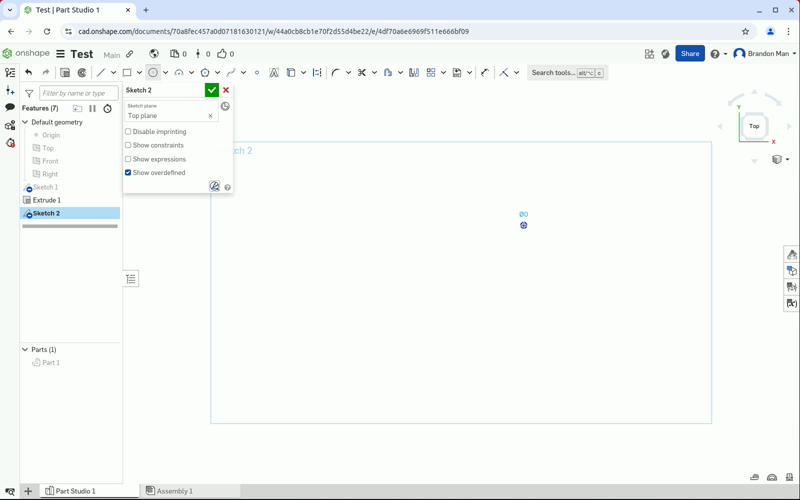
mouse_move(524, 225)
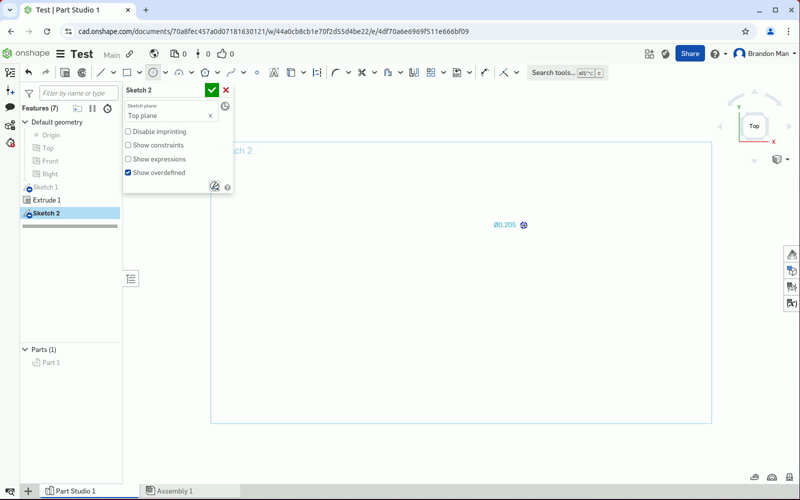
scroll(6)
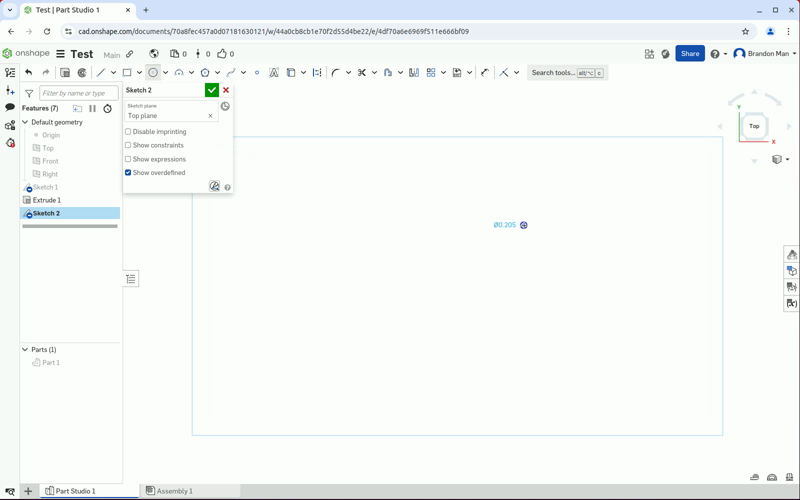
scroll(6)
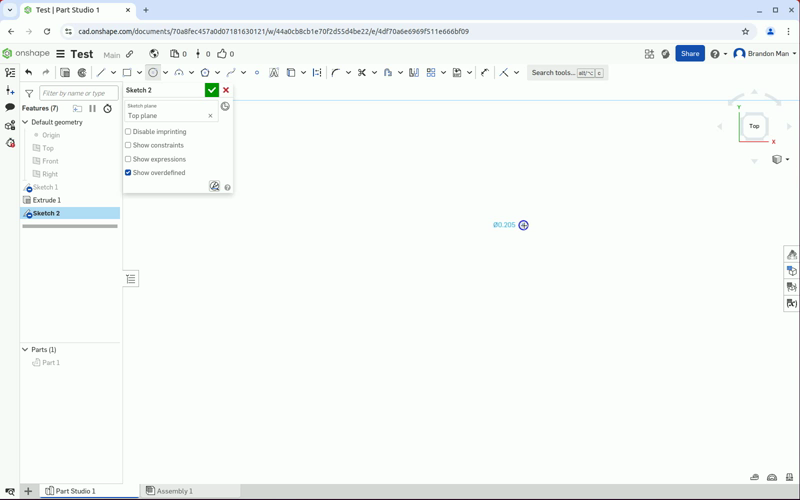
scroll(6)
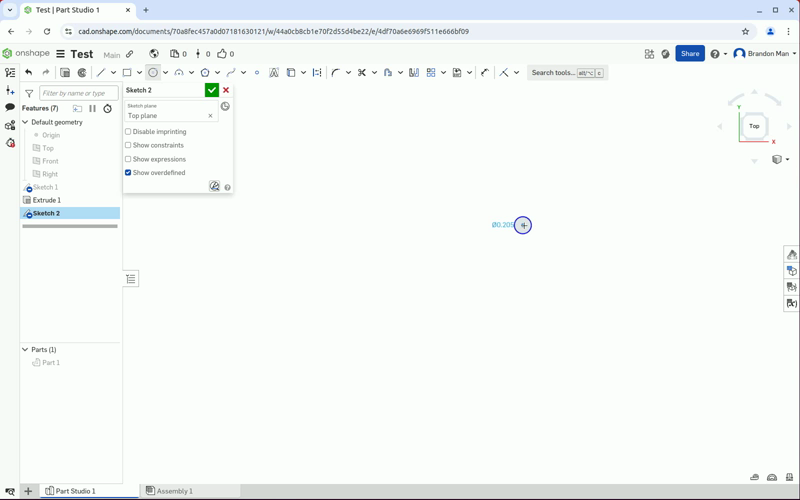
scroll(6)
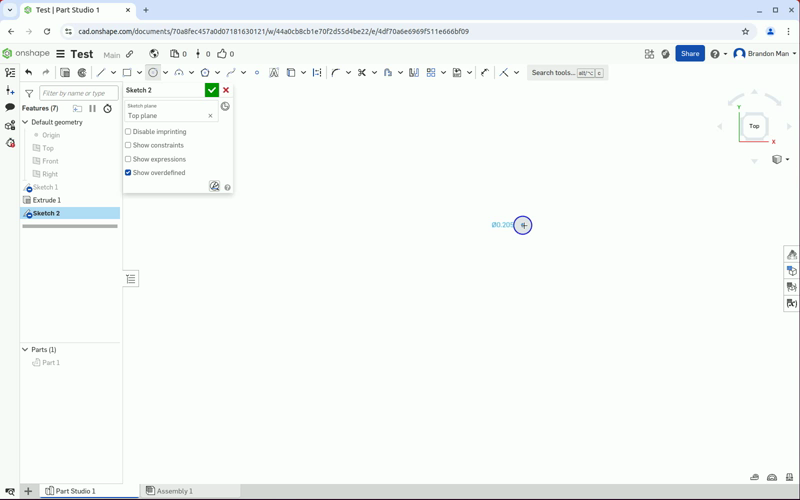
scroll(6)
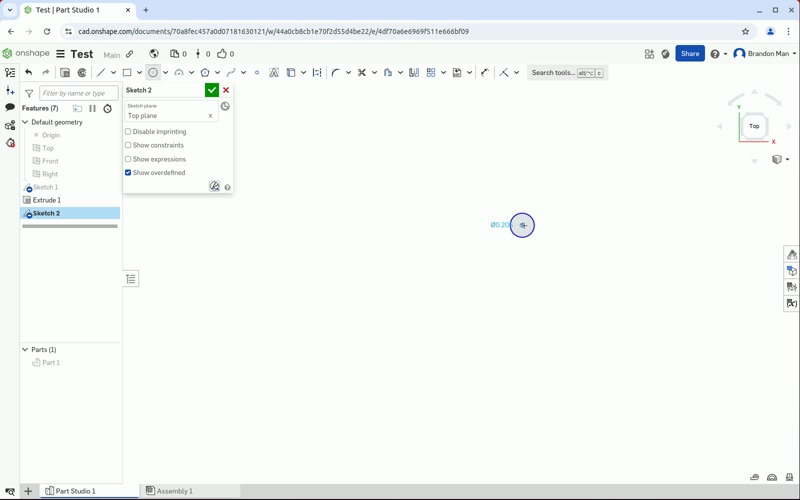
scroll(6)
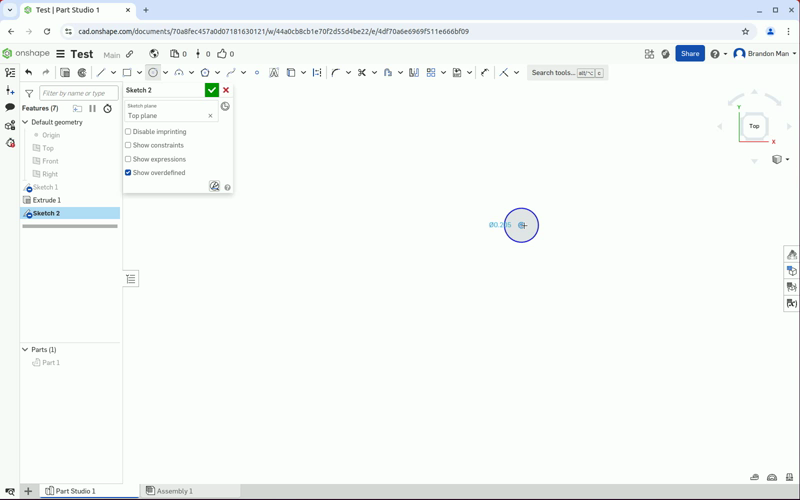
scroll(6)
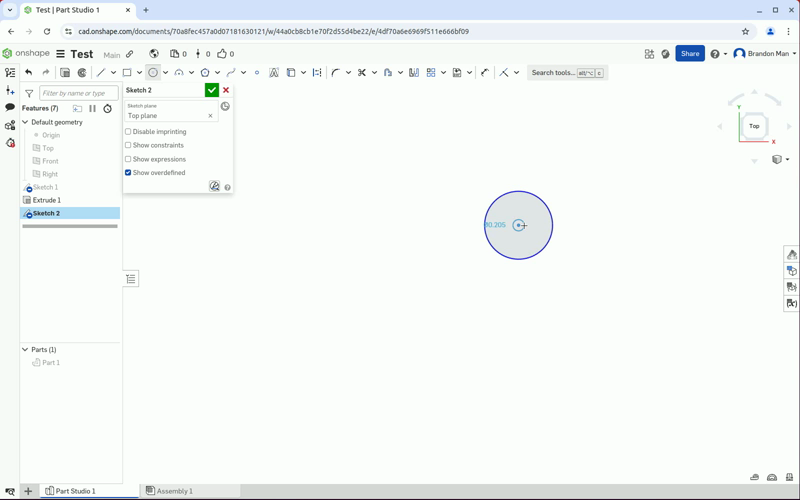
click(524, 225)
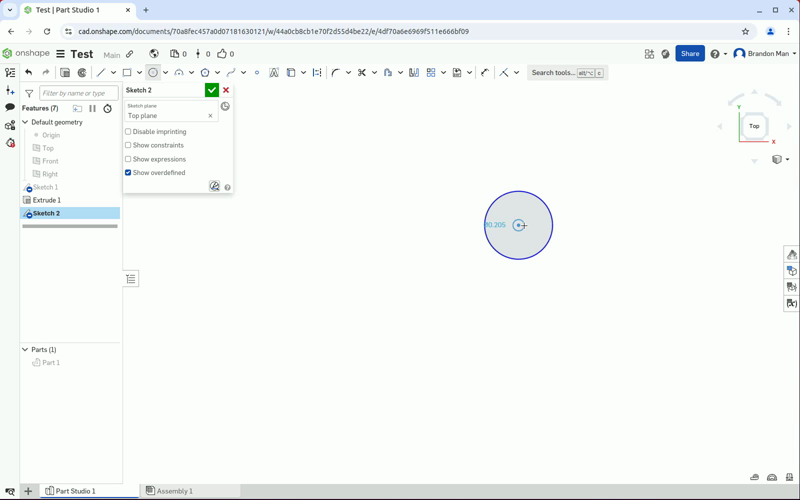
scroll(-6)
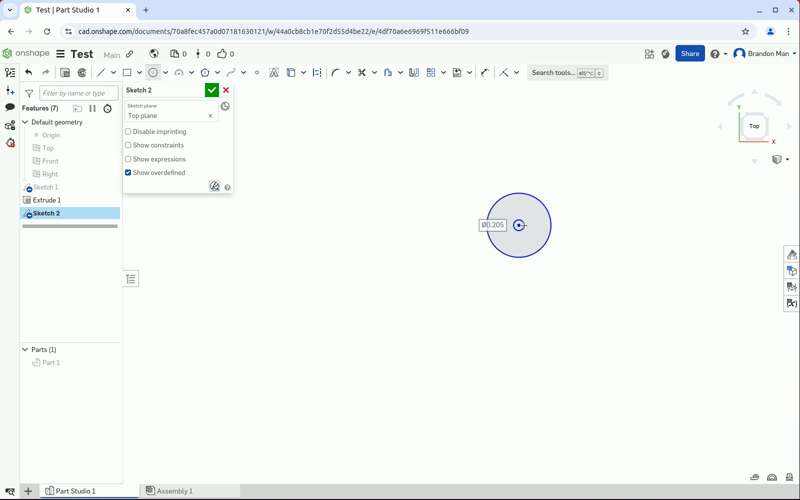
scroll(-6)
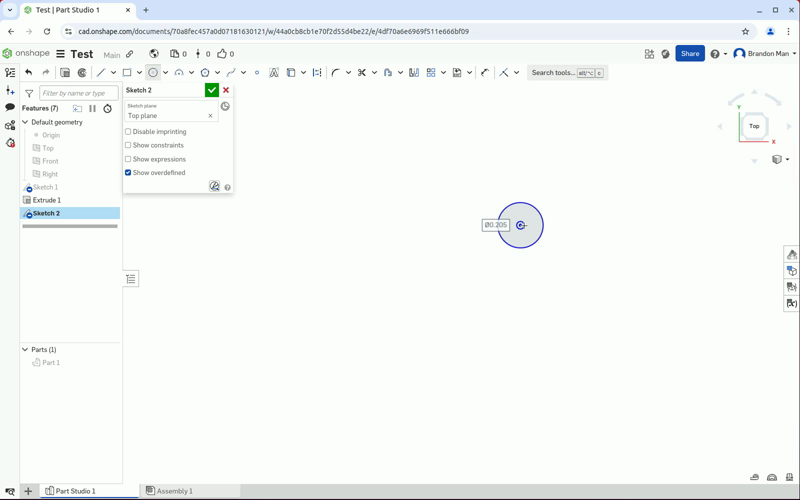
scroll(-6)
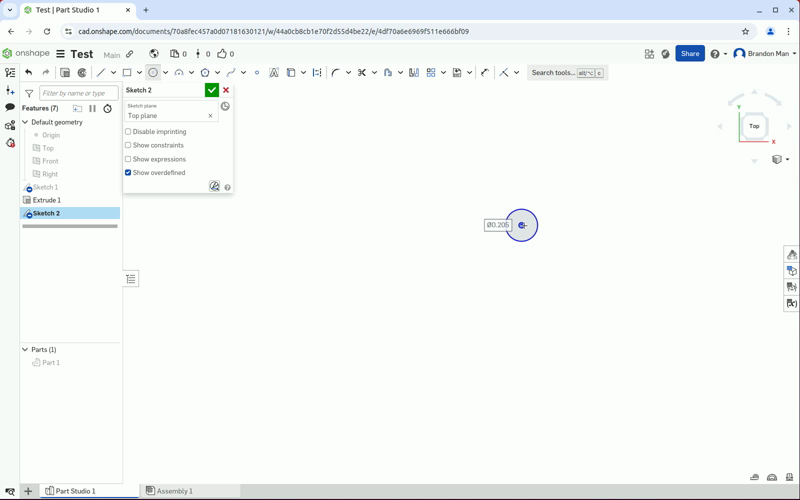
scroll(-6)
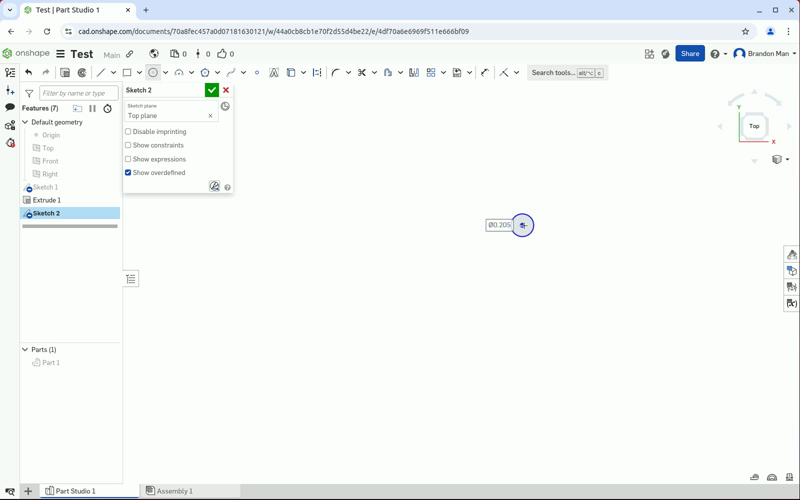
scroll(-6)
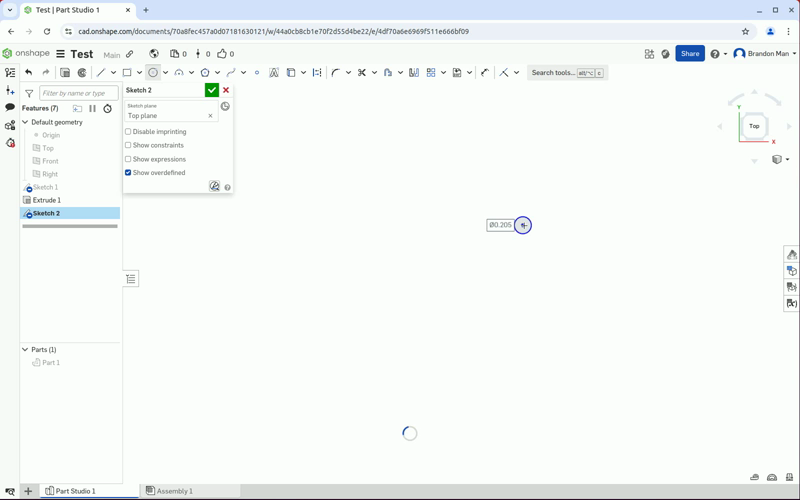
scroll(-6)
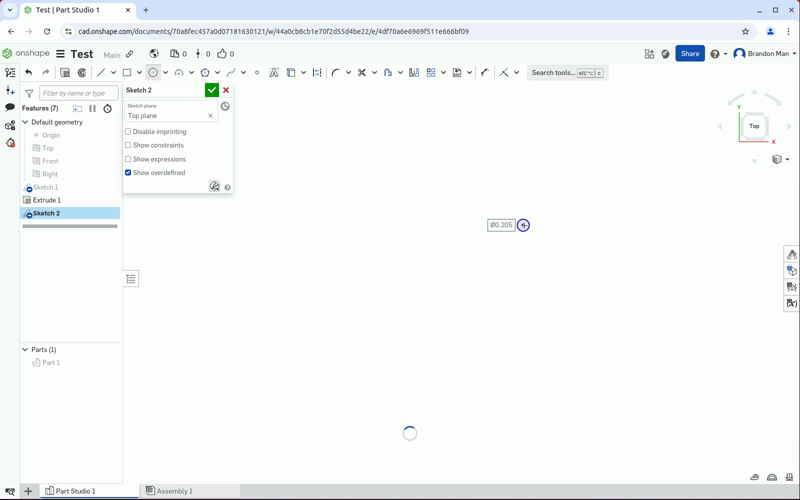
scroll(-6)
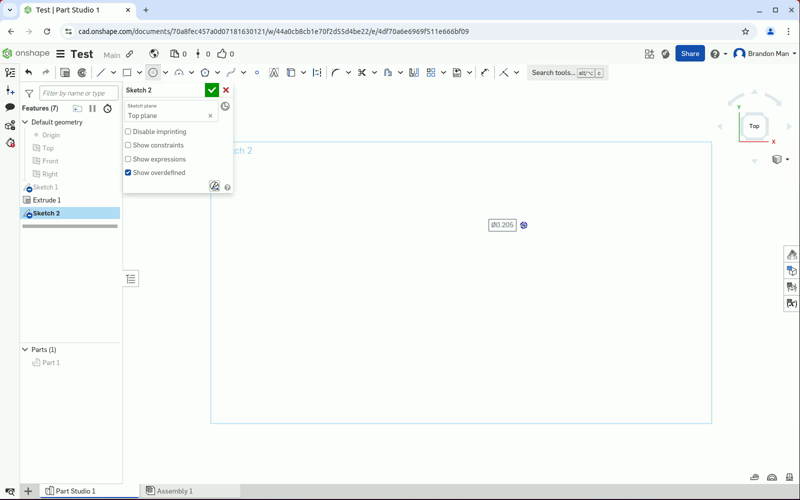
key(esc)
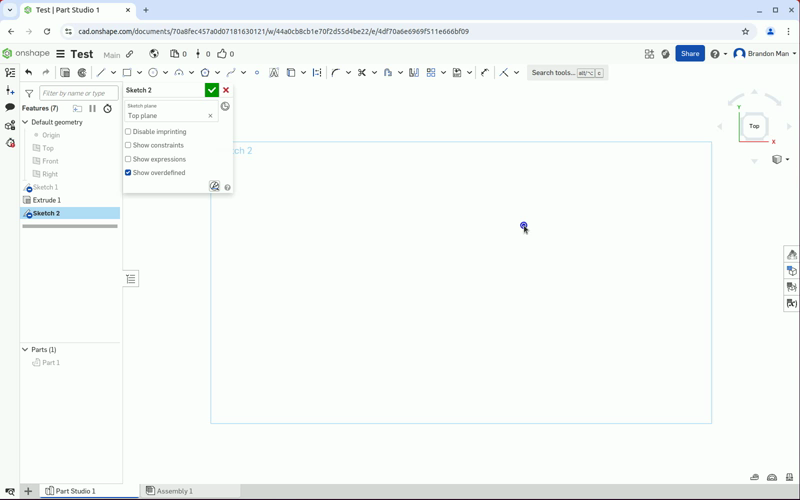
mouse_move(525, 225)
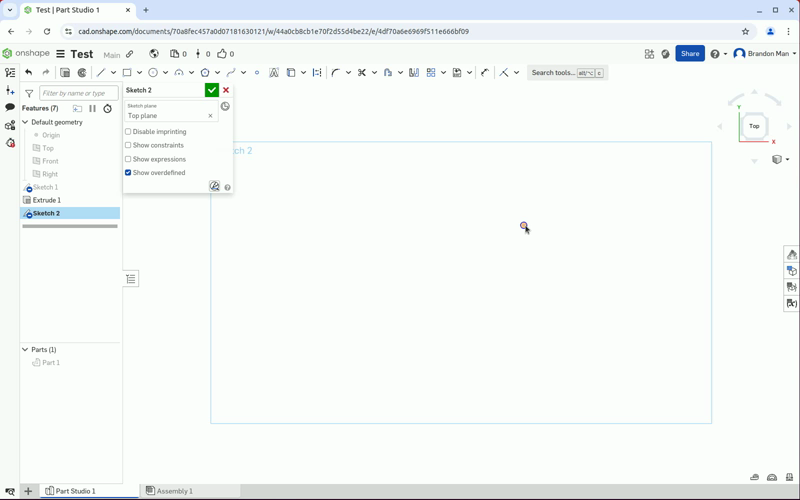
scroll(6)
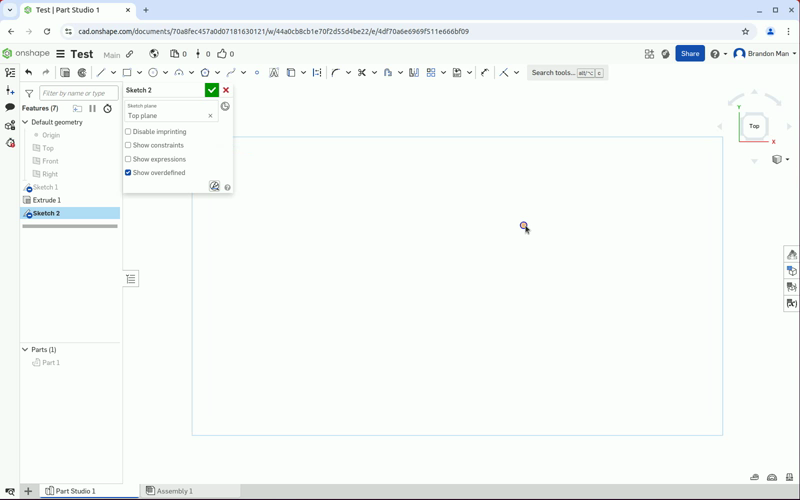
scroll(6)
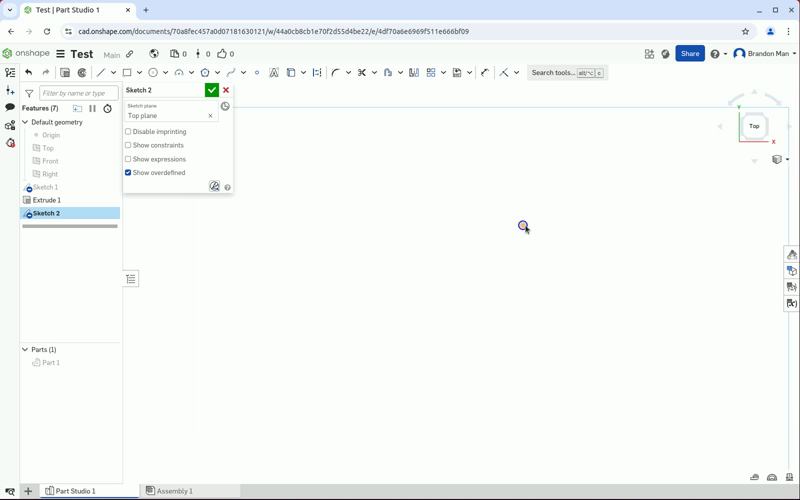
scroll(6)
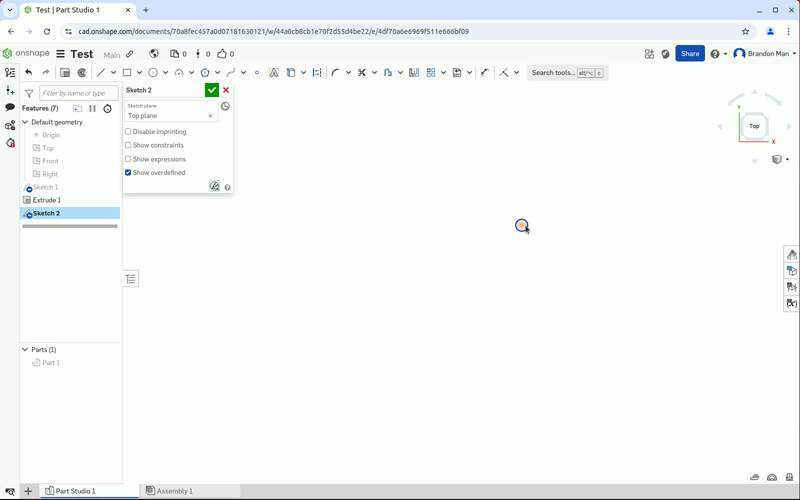
scroll(6)
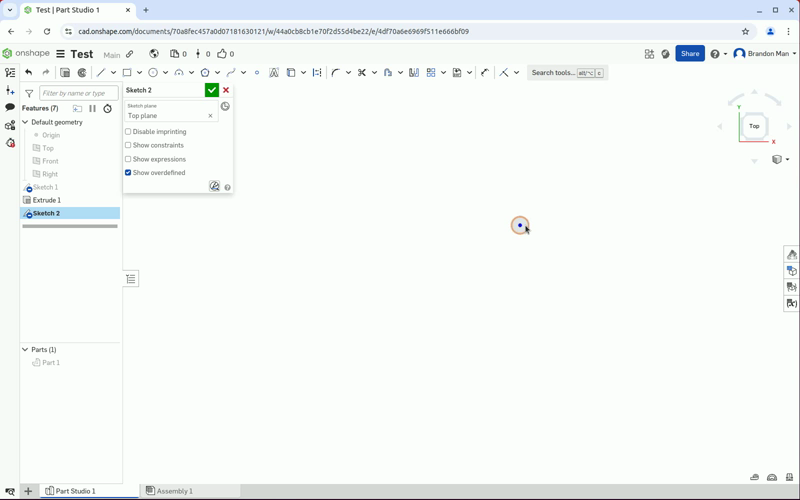
scroll(6)
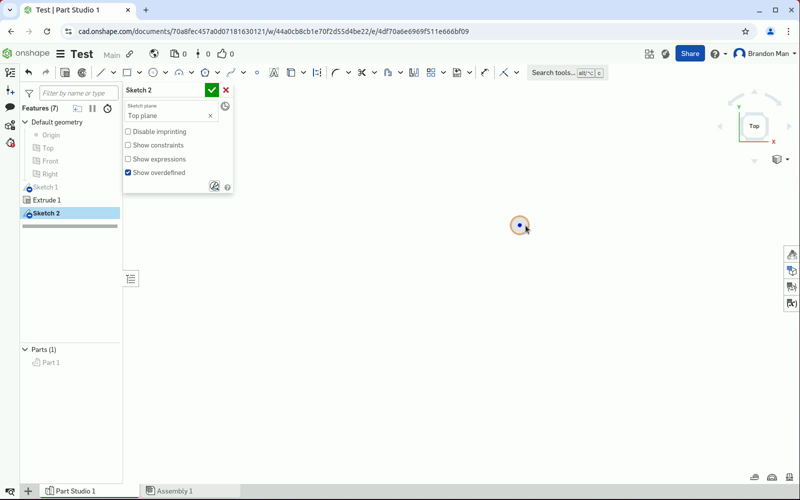
scroll(6)
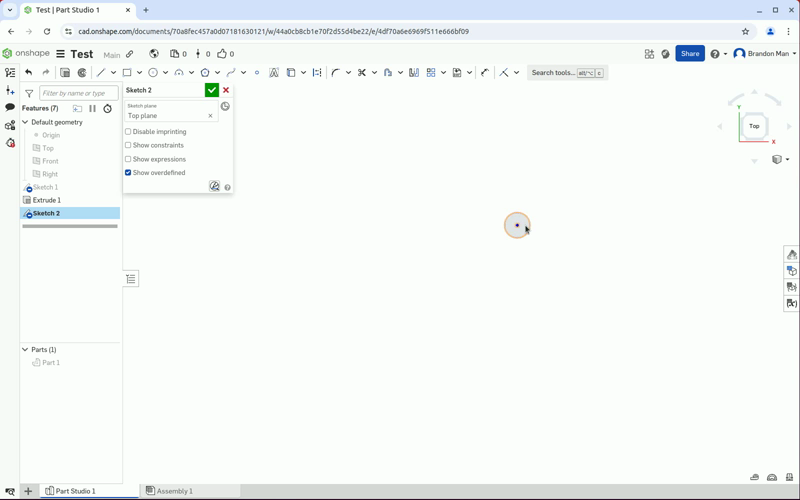
scroll(6)
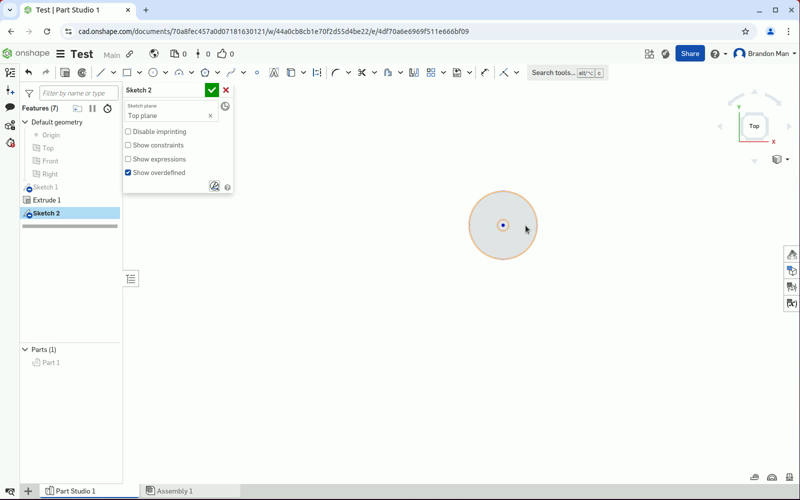
click(525, 225)
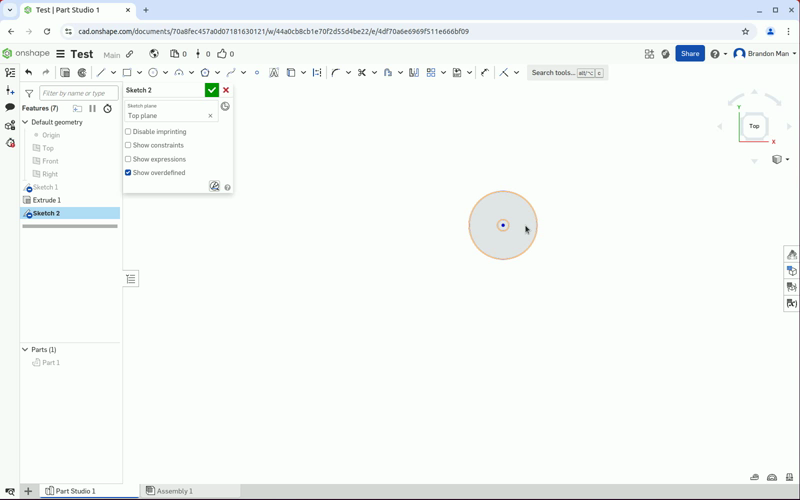
scroll(-6)
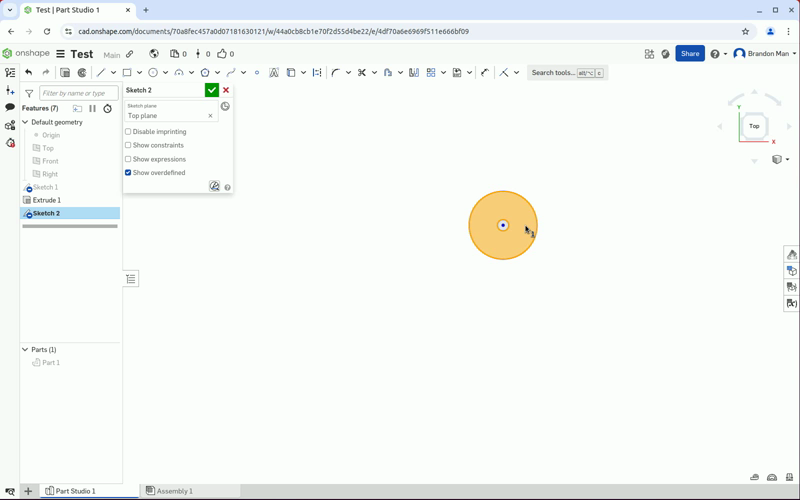
scroll(-6)
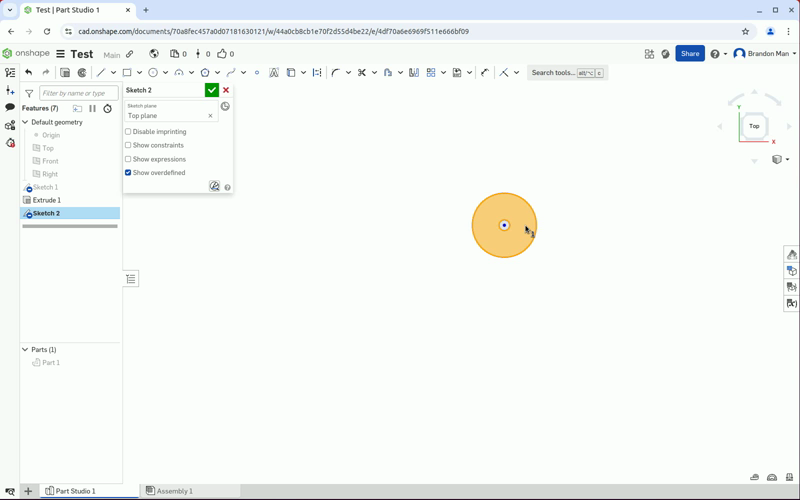
scroll(-6)
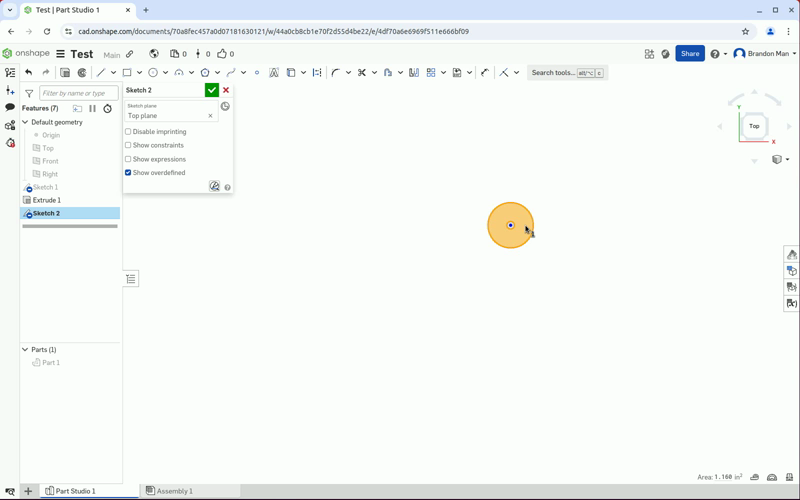
scroll(-6)
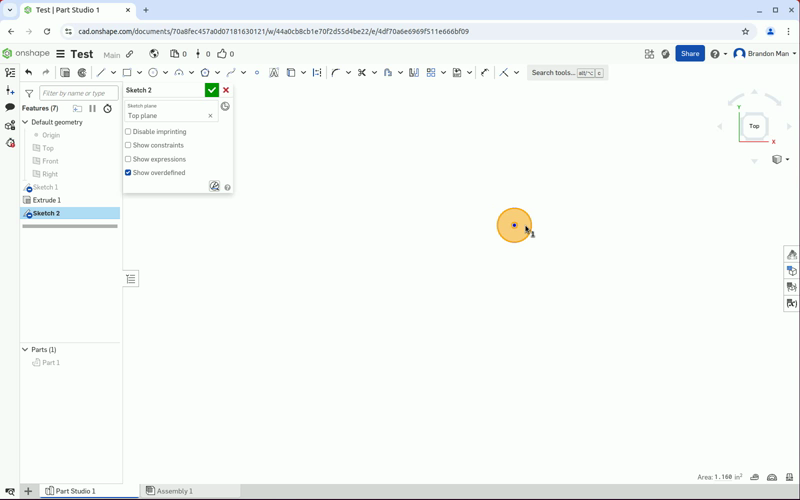
scroll(-6)
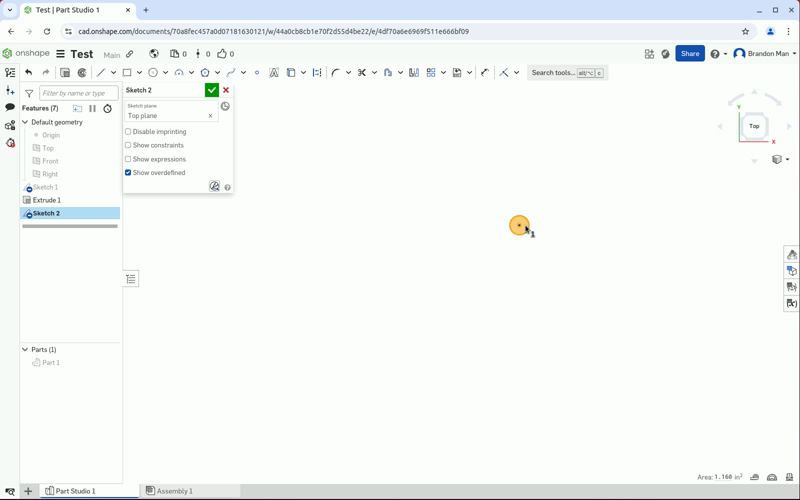
scroll(-6)
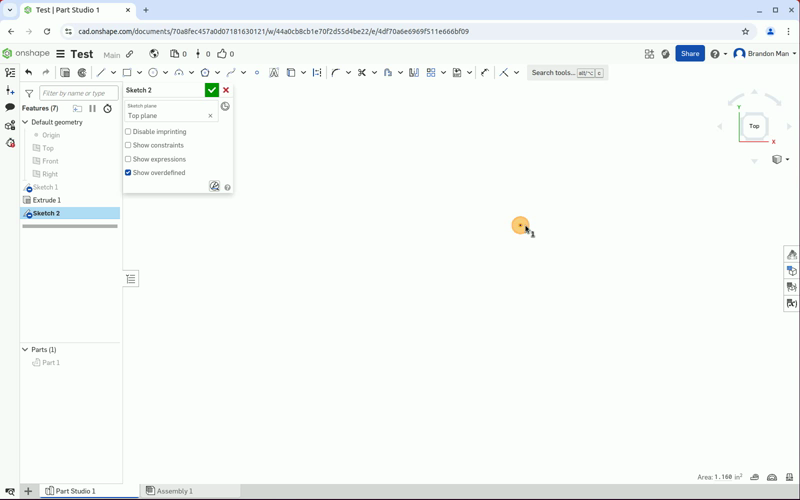
scroll(-6)
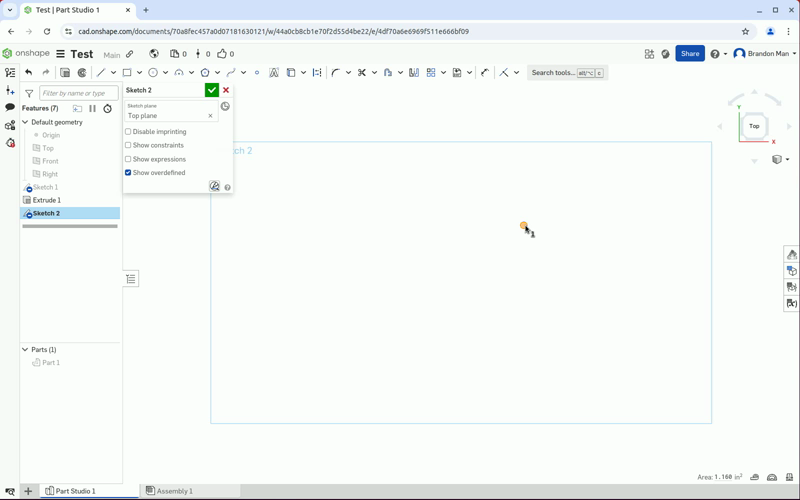
mouse_move(73, 352)
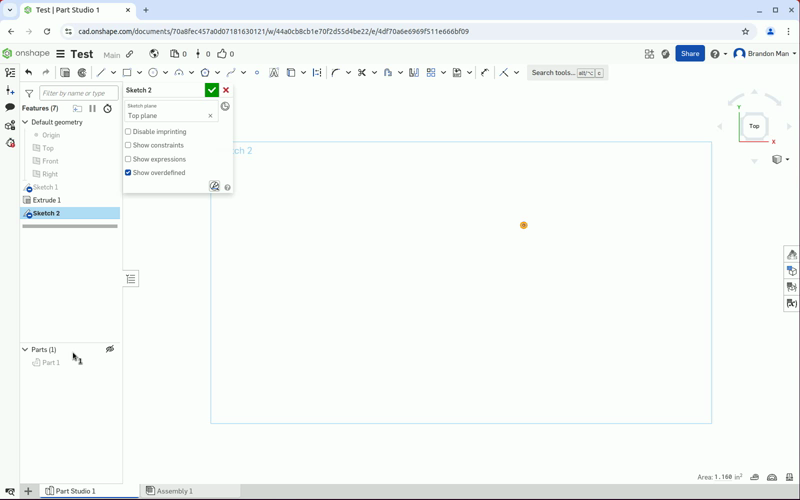
key(shift+y)
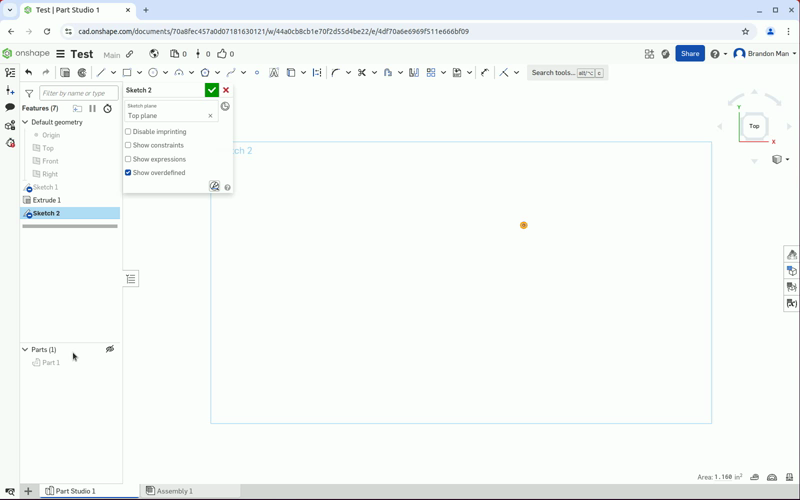
key(shift+e)
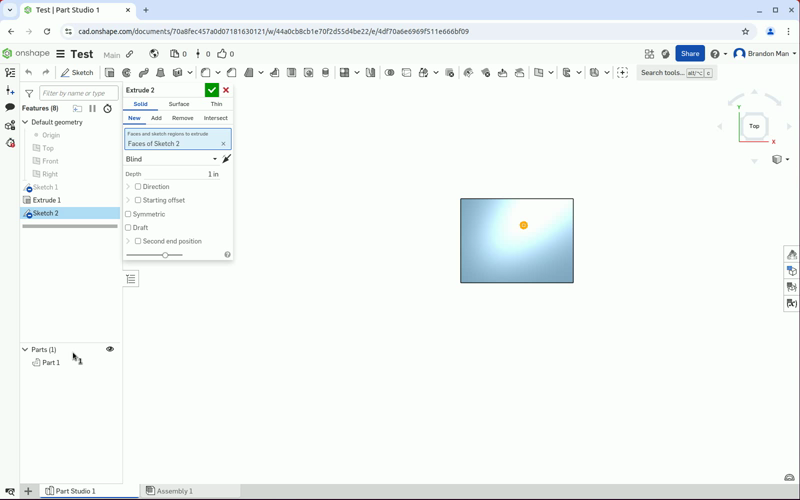
mouse_move(143, 106)
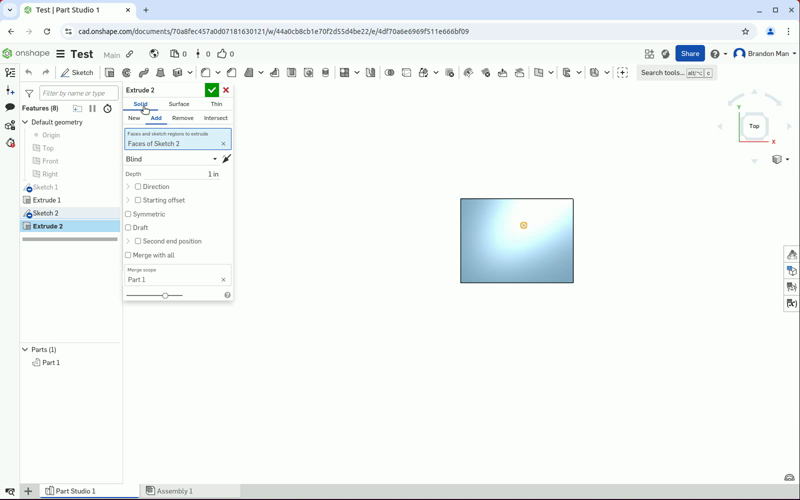
click(143, 106)
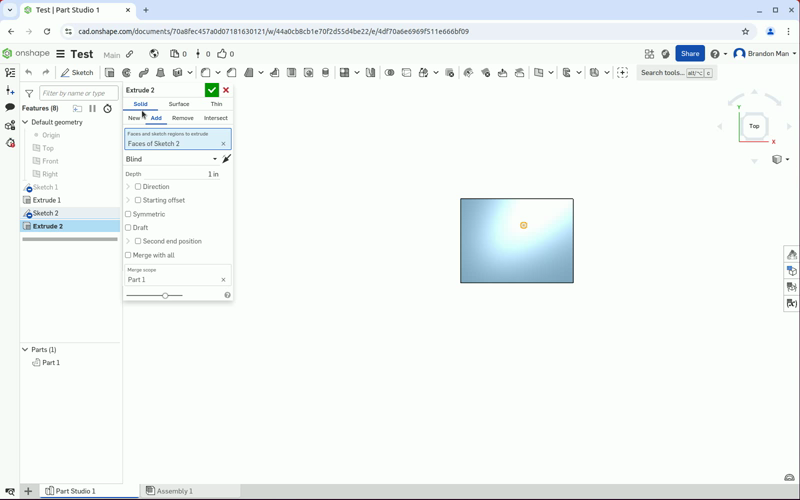
mouse_move(137, 120)
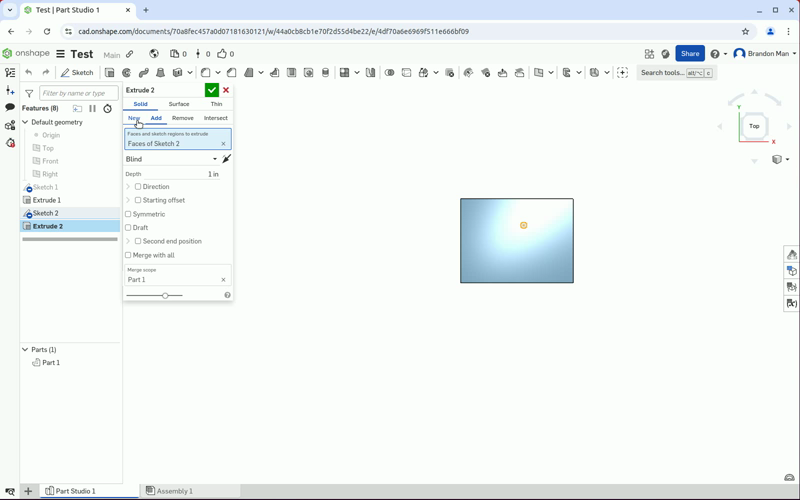
click(137, 120)
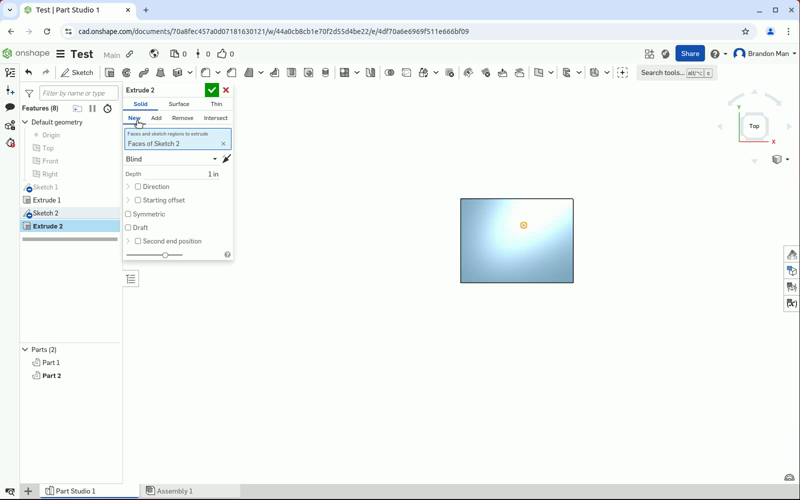
key(tab, 4)
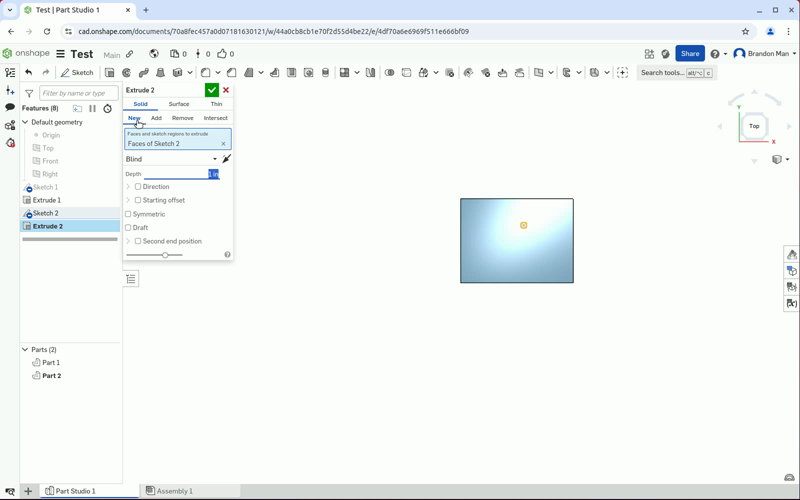
text(1.685)
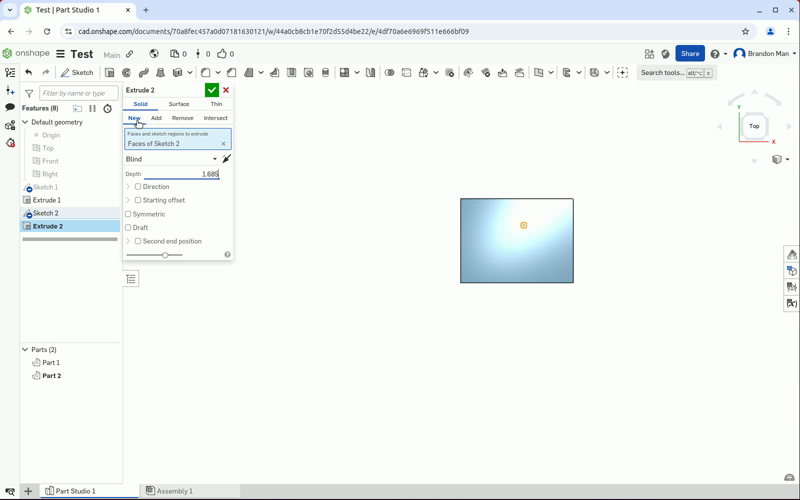
key(enter)
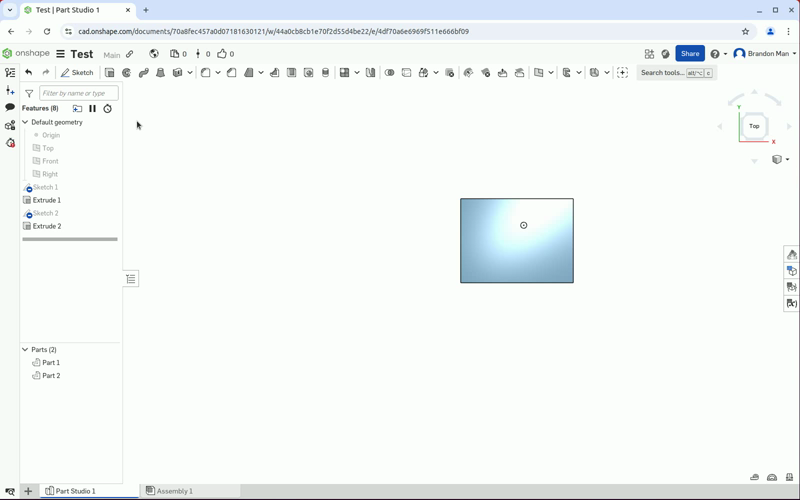
key(shift+h)
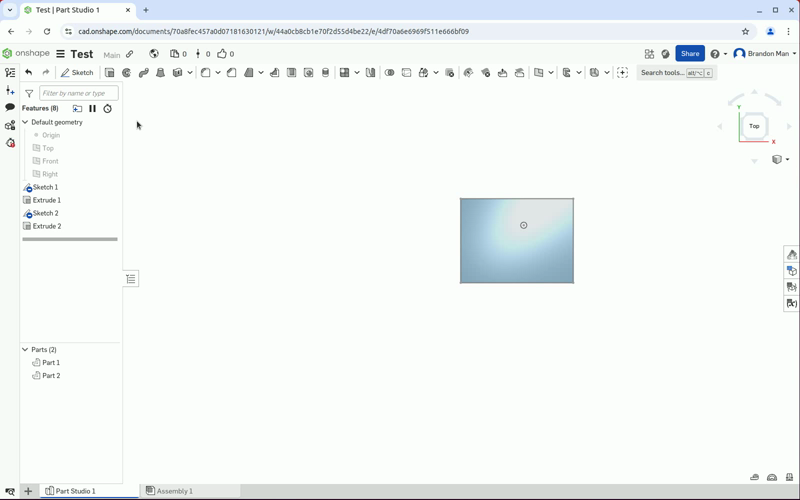
key(shift+h)
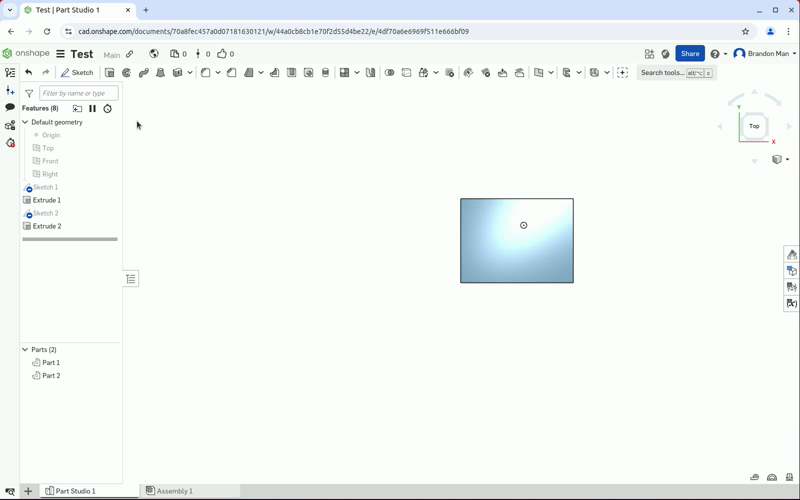
mouse_move(73, 189)
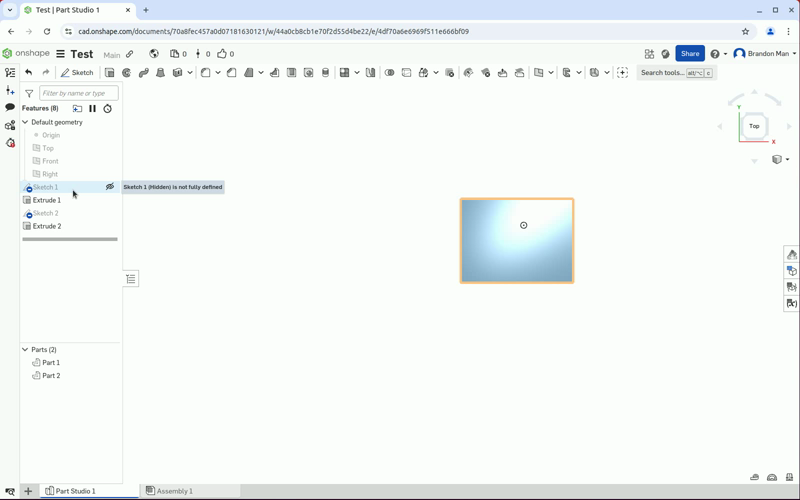
click(73, 189)
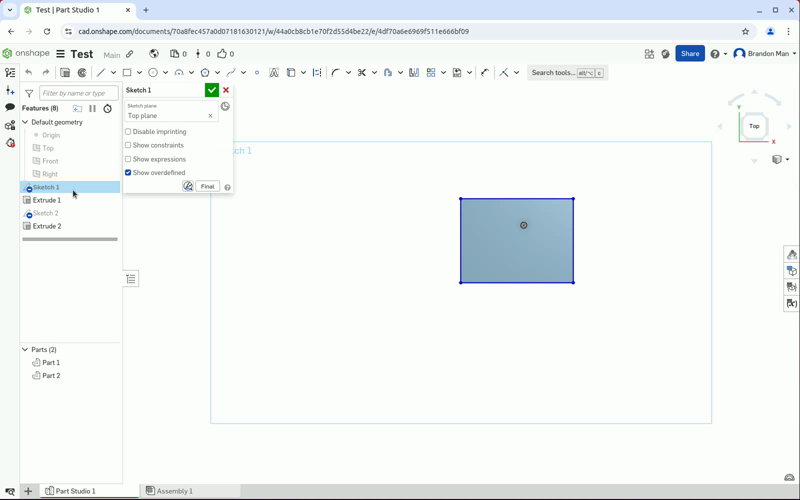
mouse_move(229, 92)
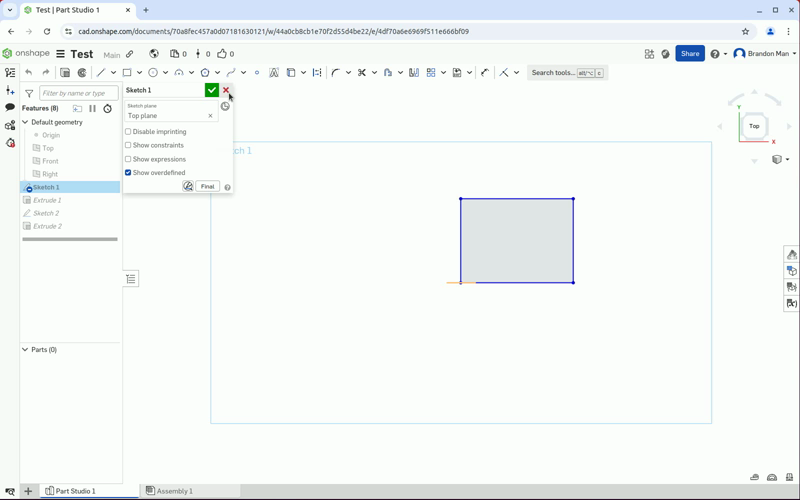
click(229, 92)
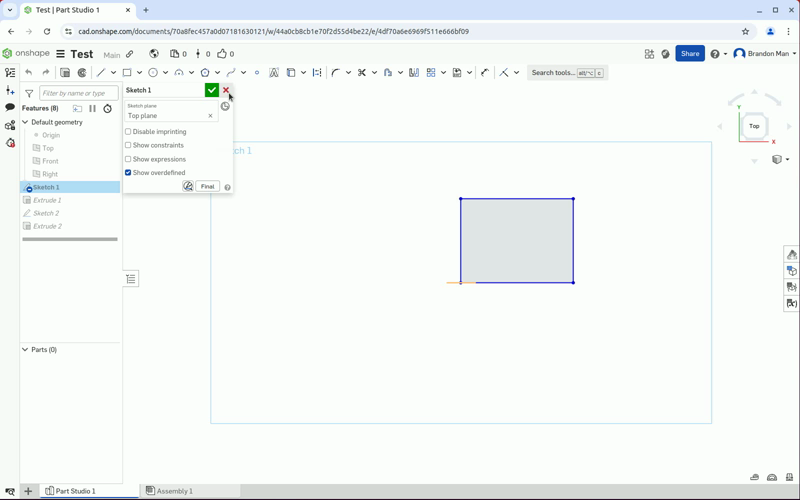
key(shift+s)
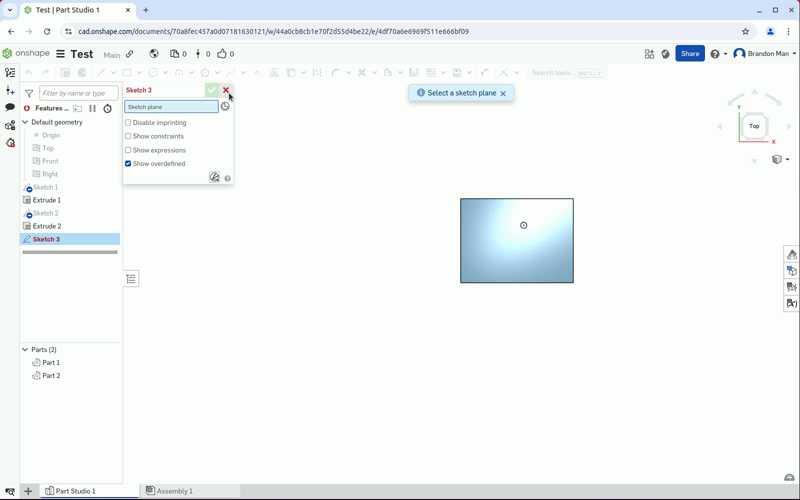
mouse_move(73, 150)
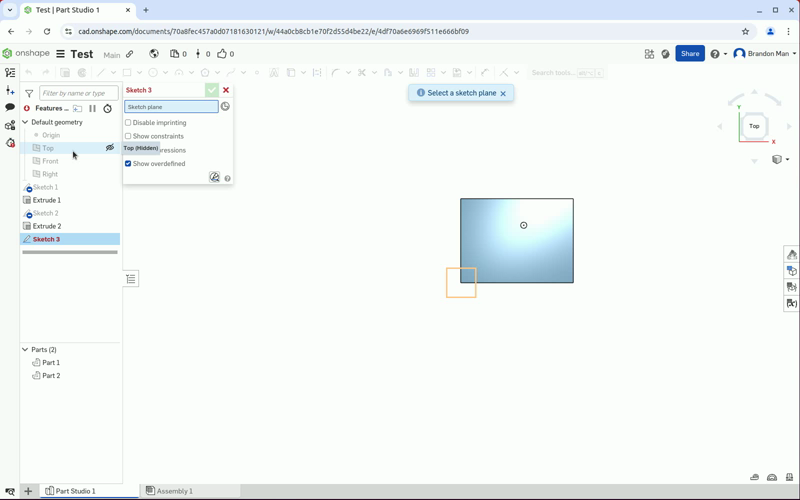
click(73, 150)
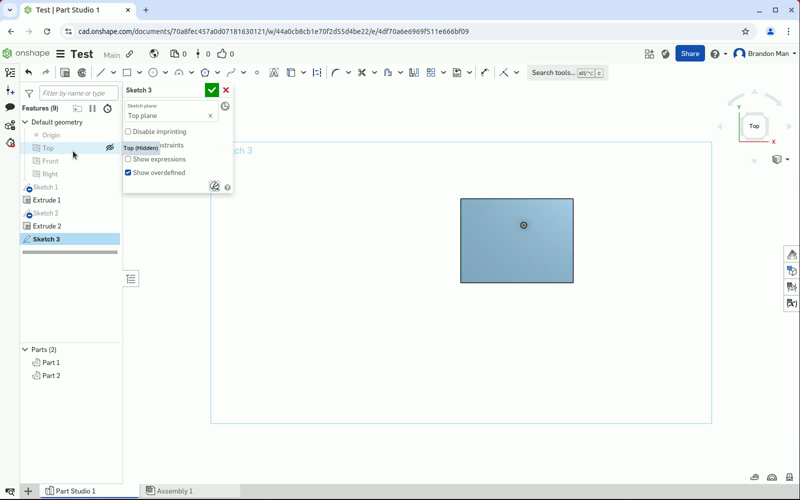
mouse_move(73, 352)
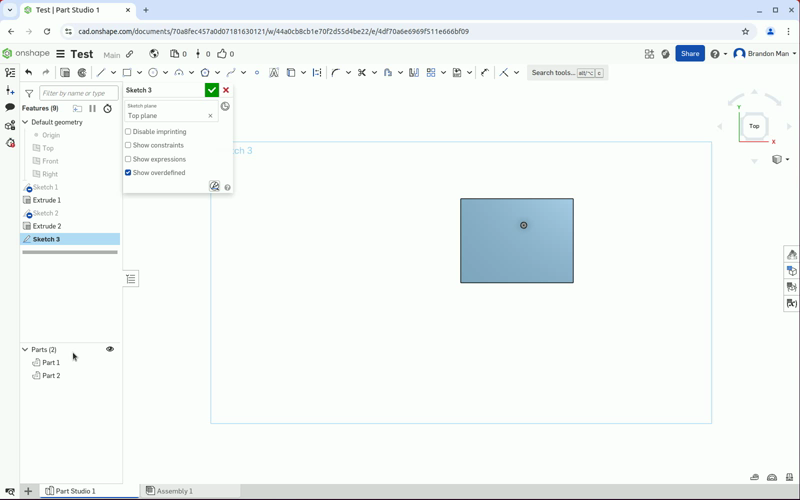
key(y)
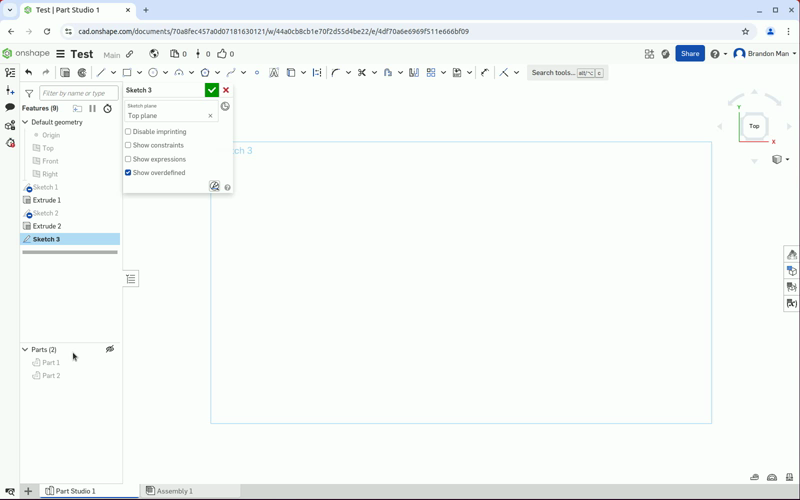
key(c)
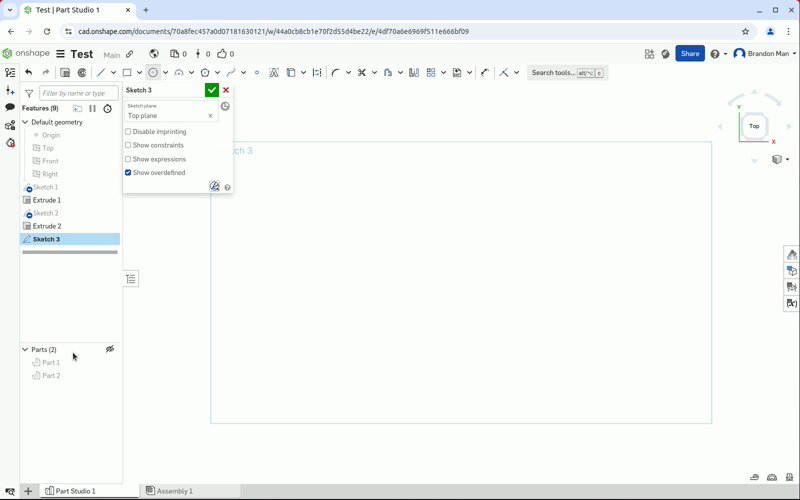
key_down(shift)
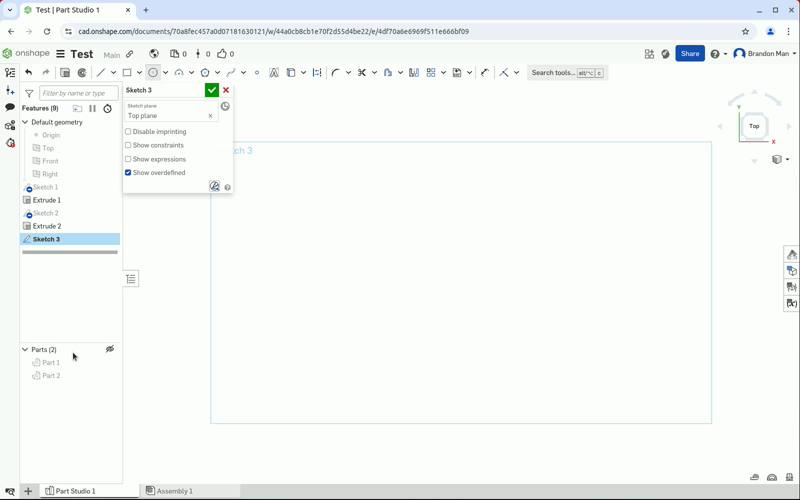
mouse_move(563, 225)
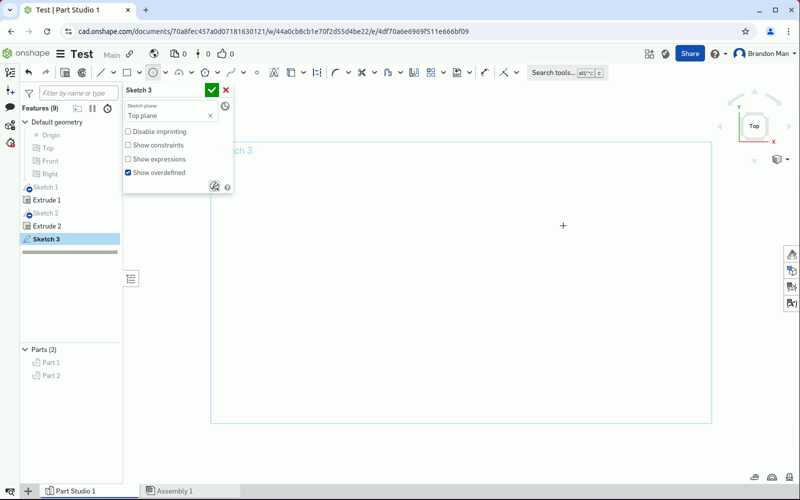
click(563, 225)
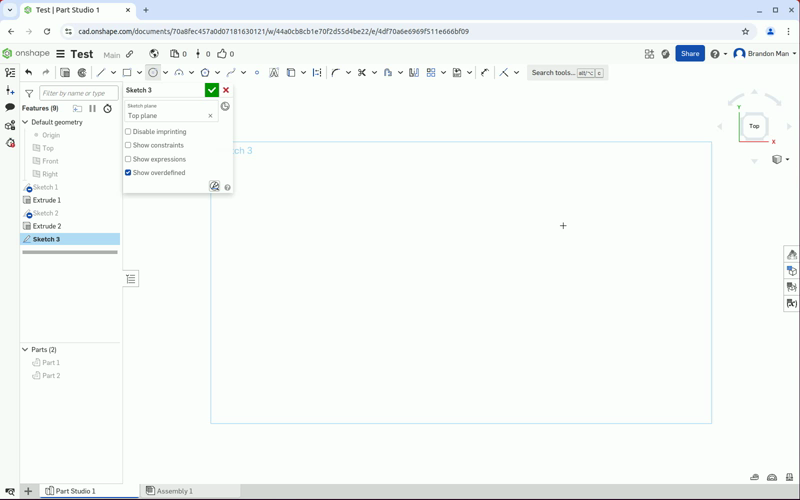
key_up(shift)
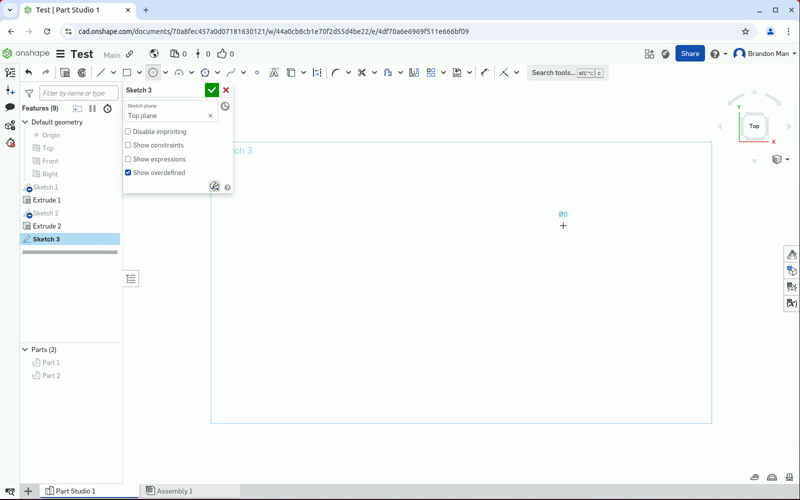
mouse_move(566, 225)
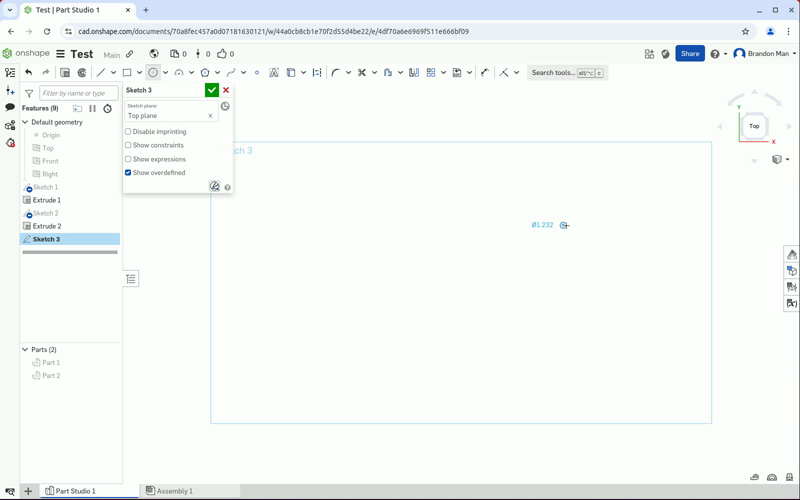
click(566, 225)
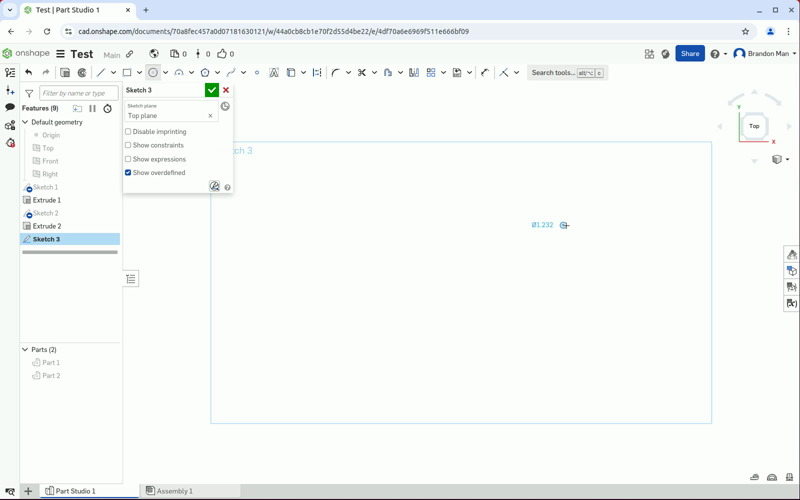
key(esc)
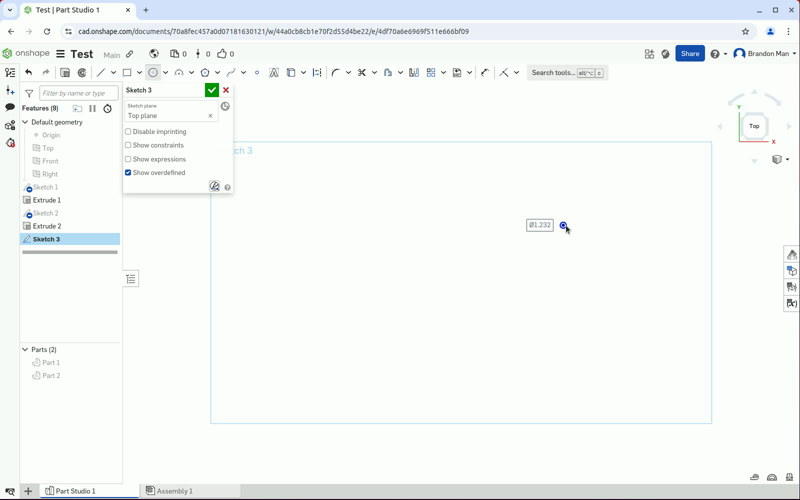
key(c)
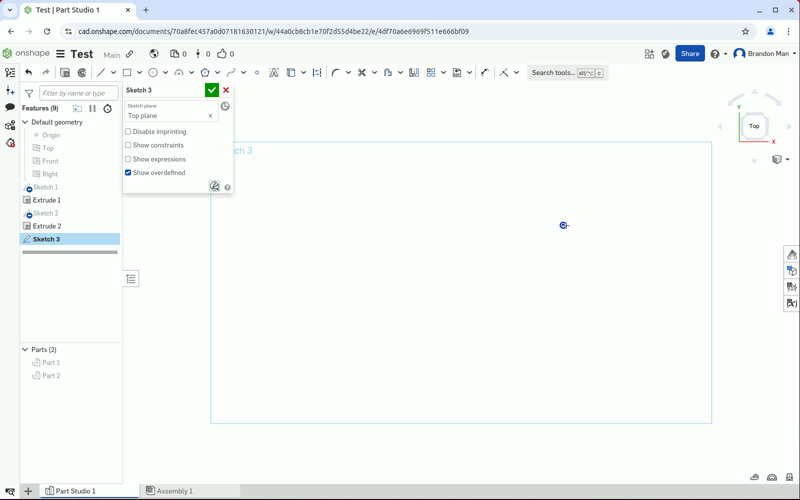
key_down(shift)
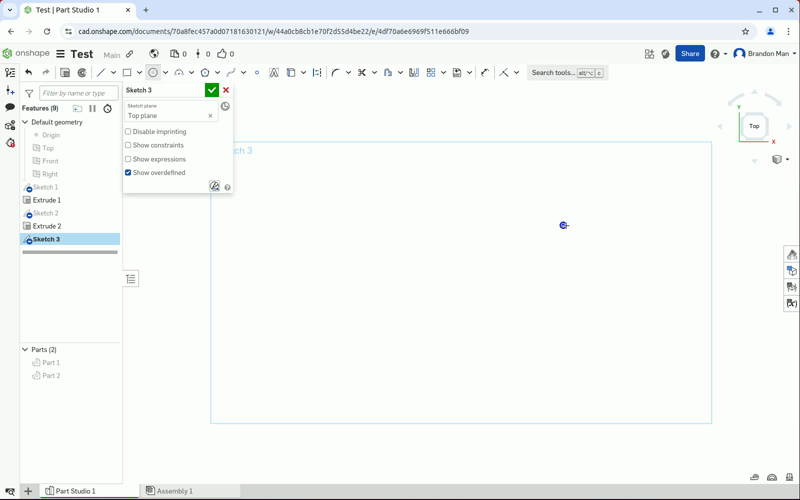
mouse_move(563, 225)
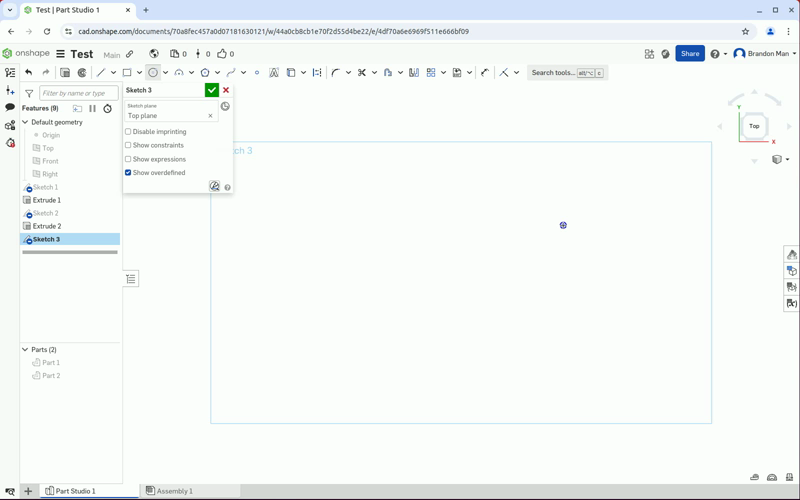
scroll(6)
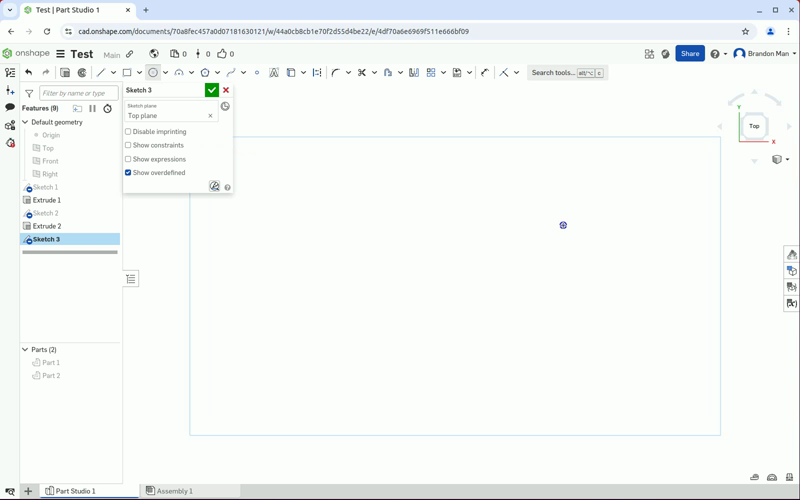
scroll(6)
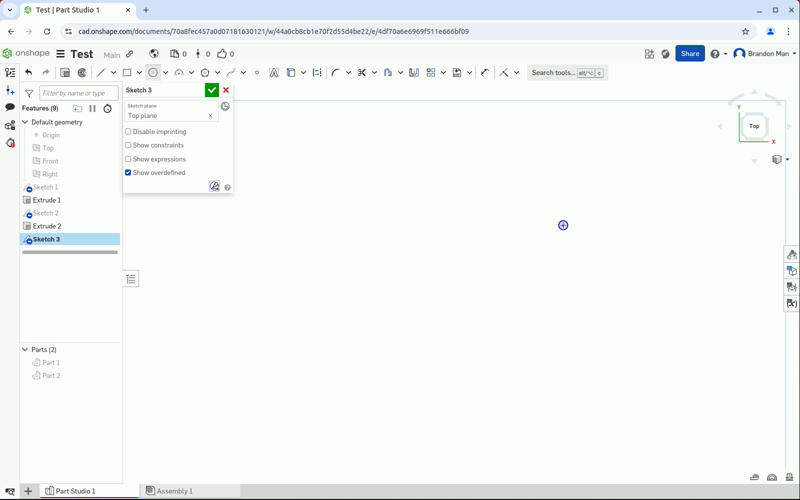
scroll(6)
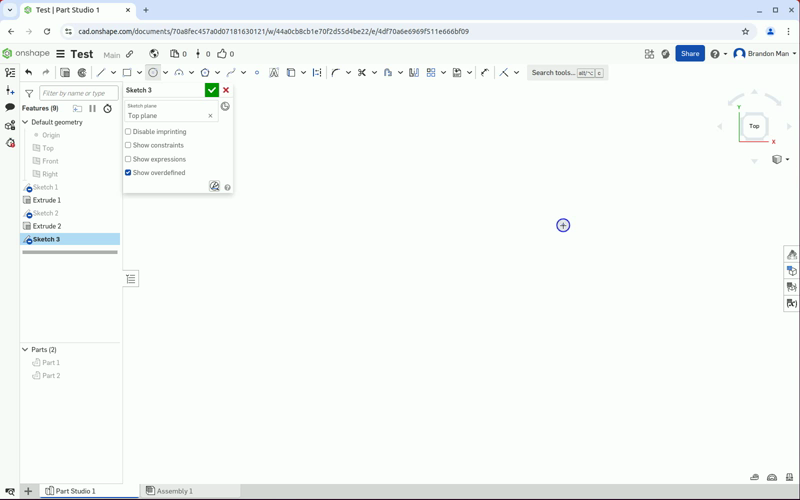
scroll(6)
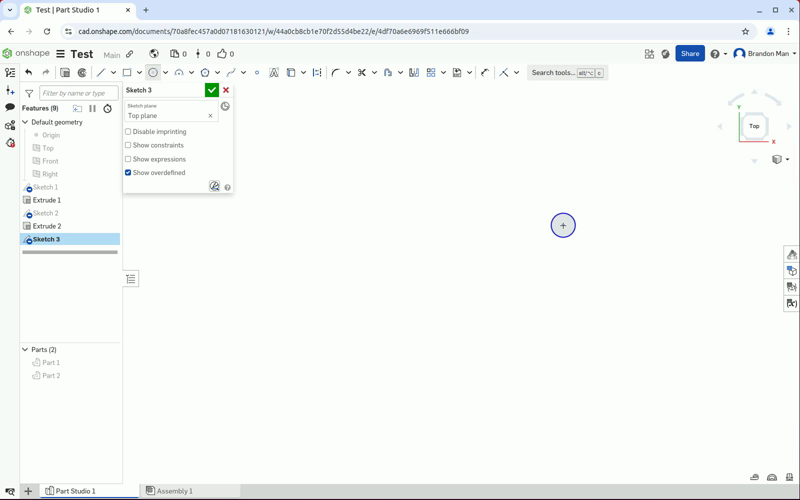
scroll(6)
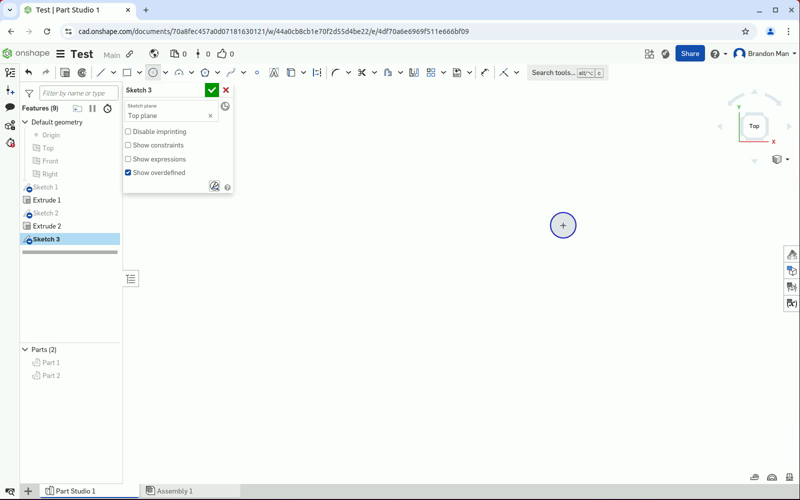
scroll(6)
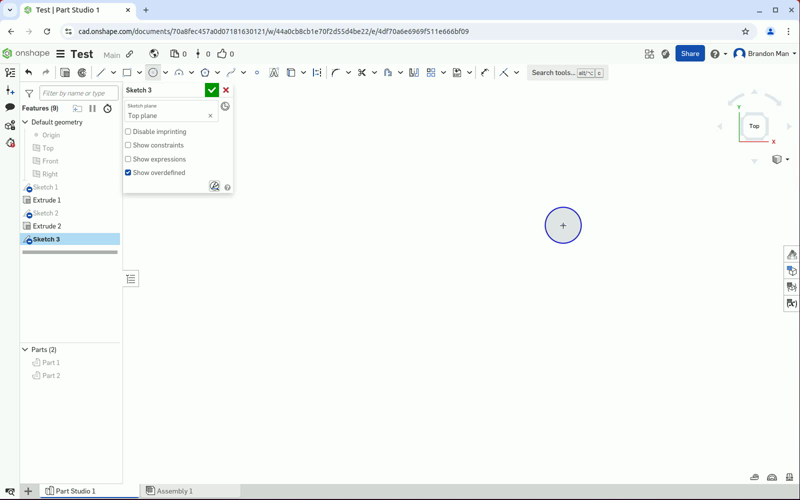
scroll(6)
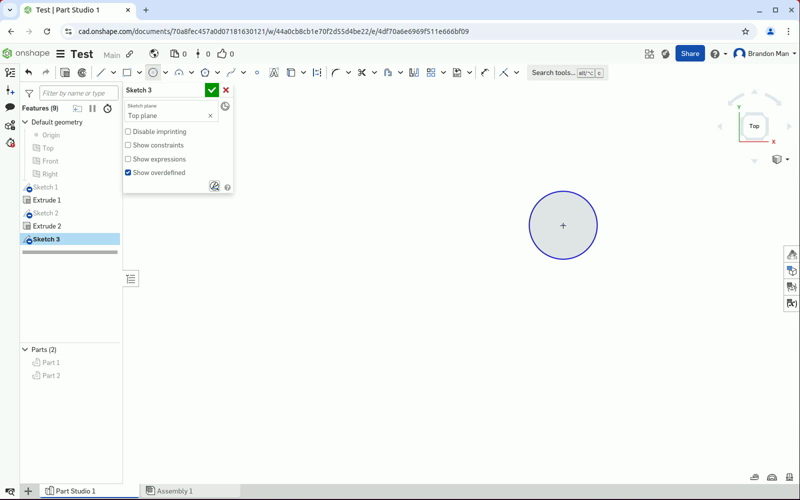
click(563, 225)
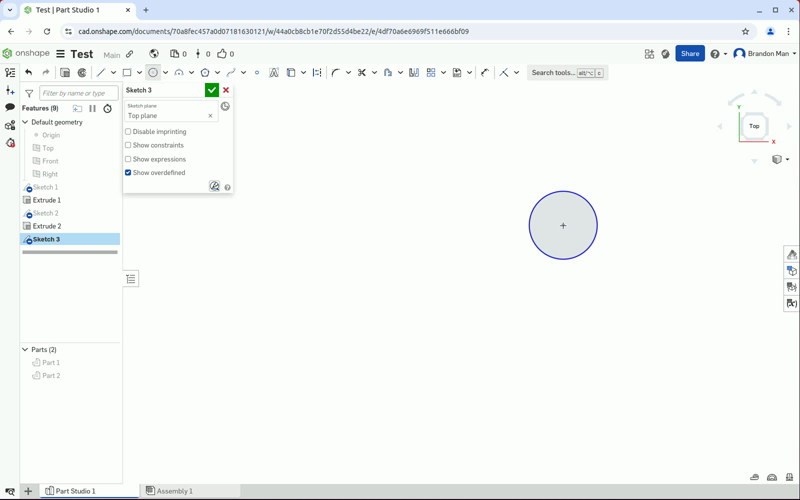
scroll(-6)
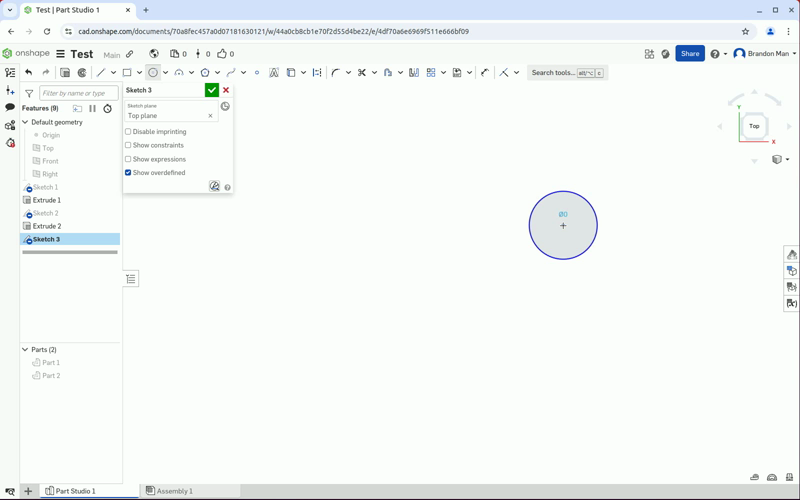
scroll(-6)
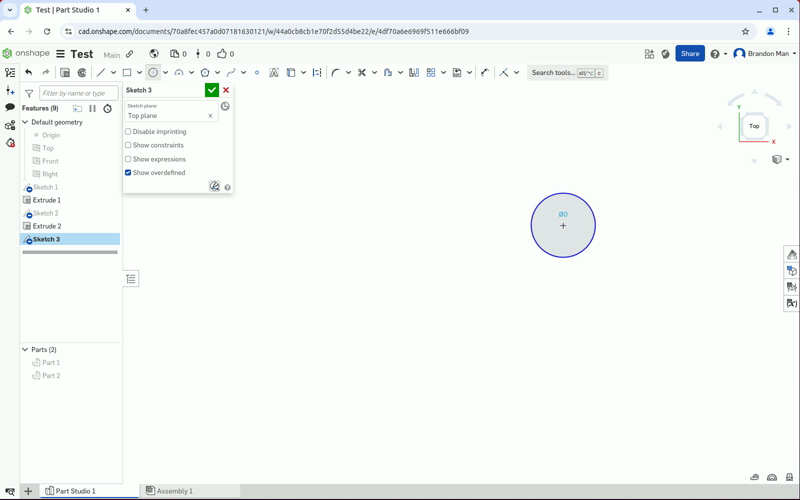
scroll(-6)
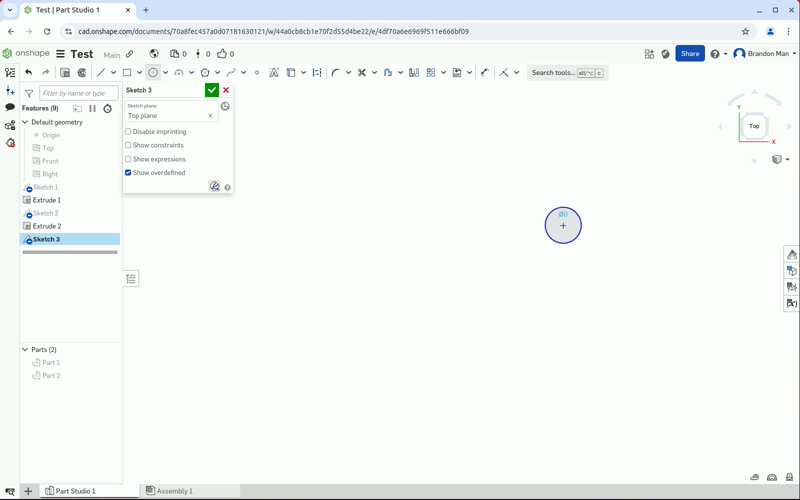
scroll(-6)
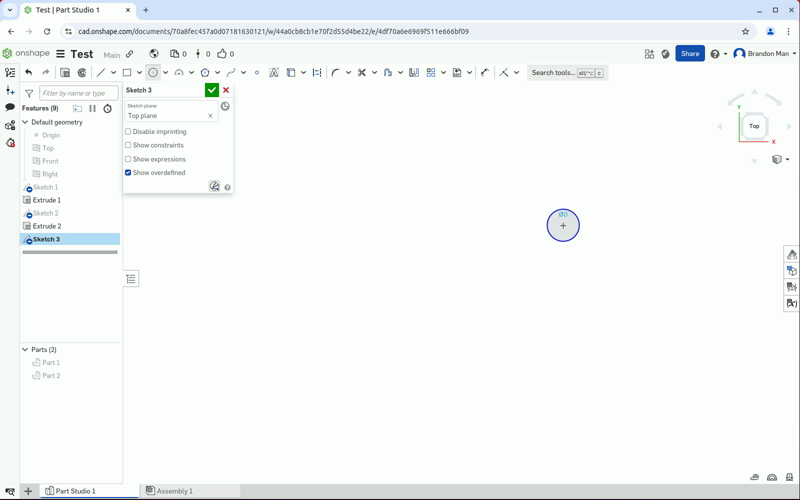
scroll(-6)
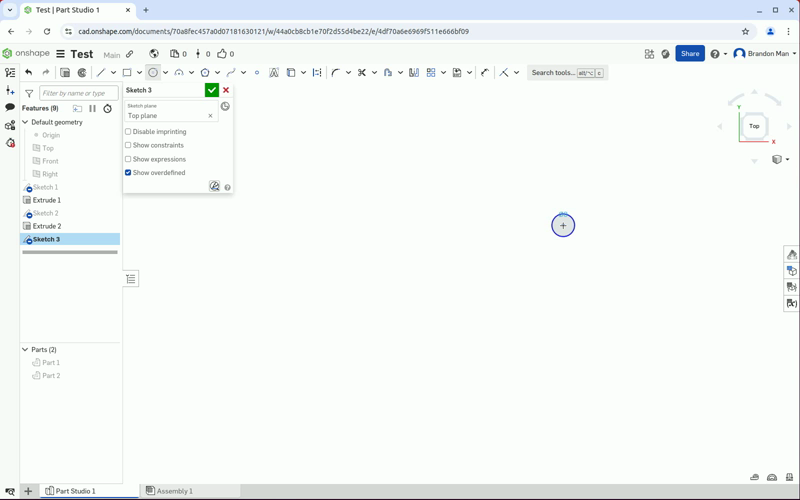
scroll(-6)
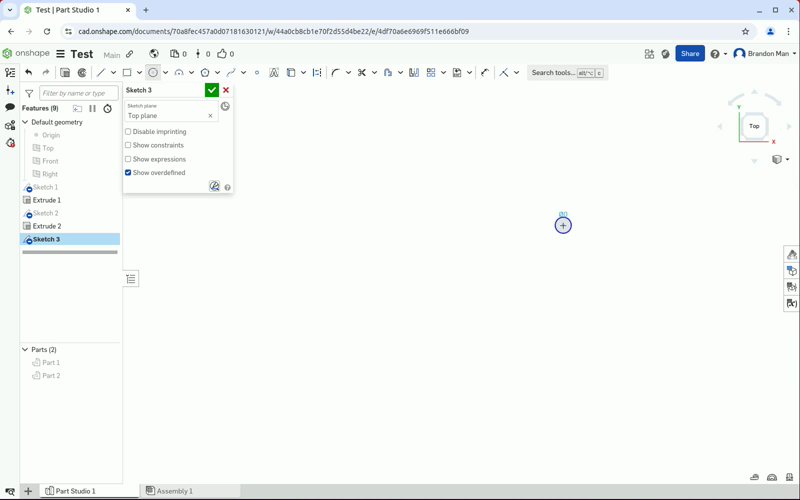
scroll(-6)
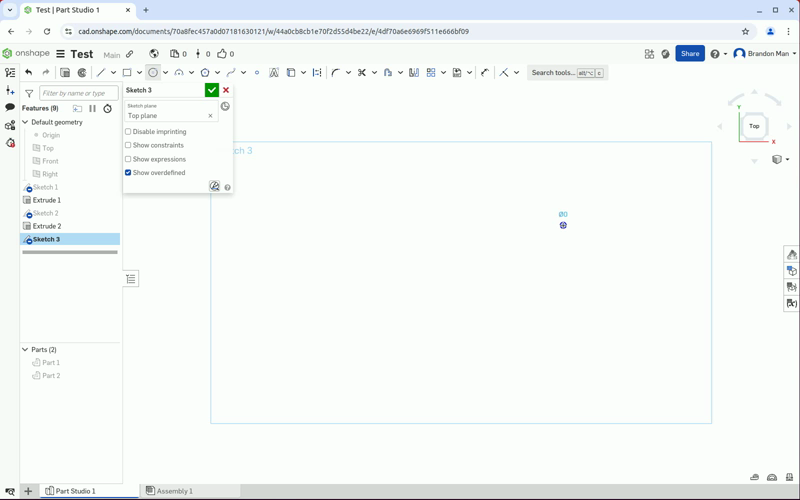
key_up(shift)
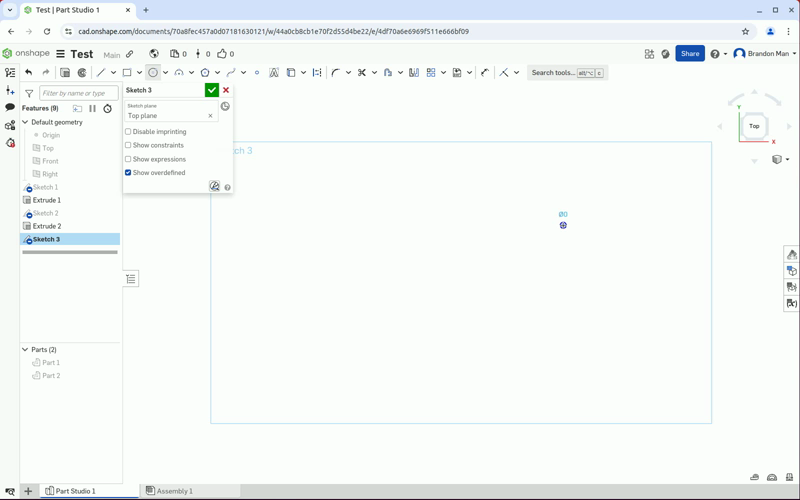
mouse_move(564, 225)
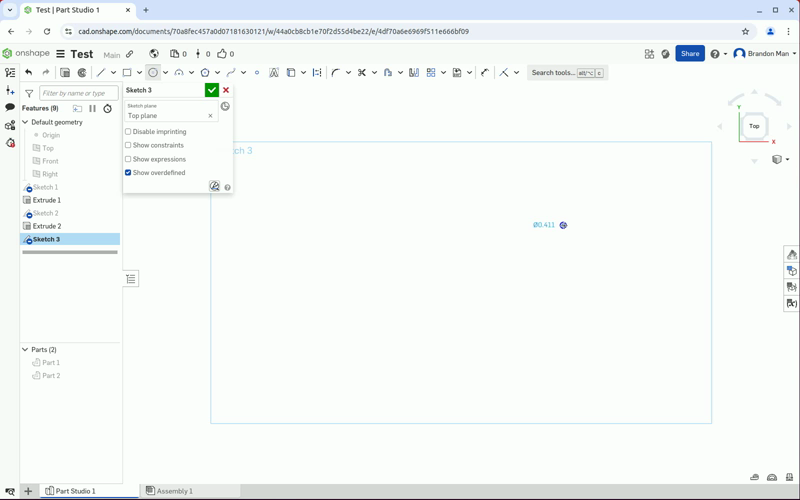
scroll(6)
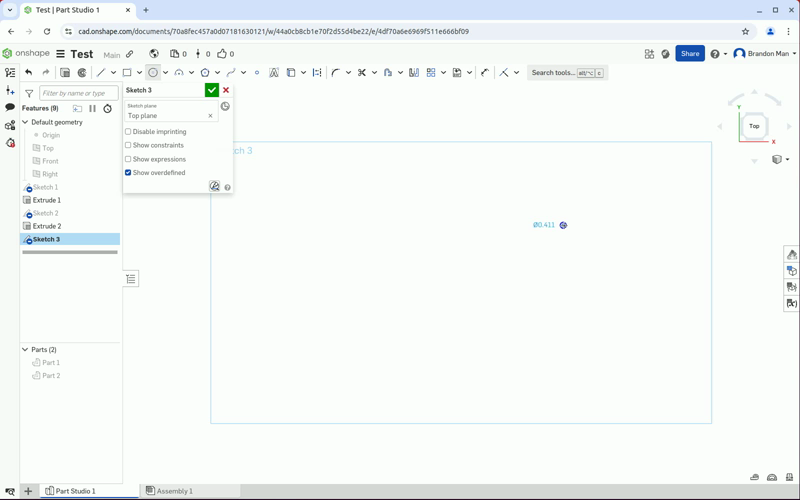
scroll(6)
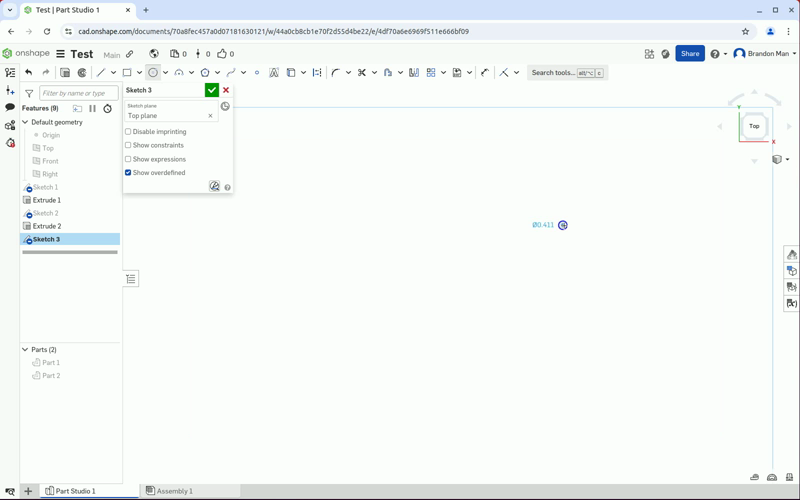
scroll(6)
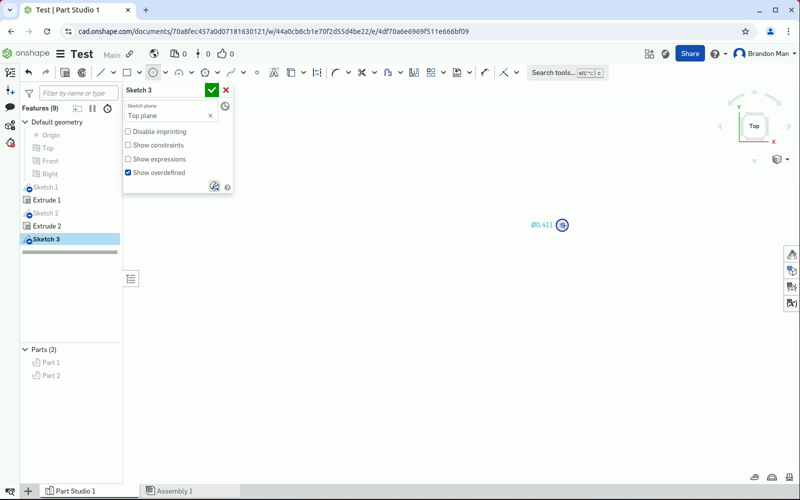
scroll(6)
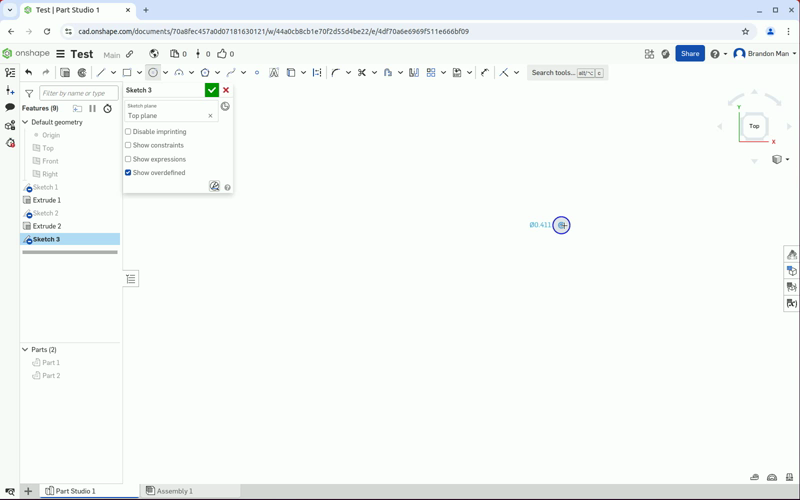
scroll(6)
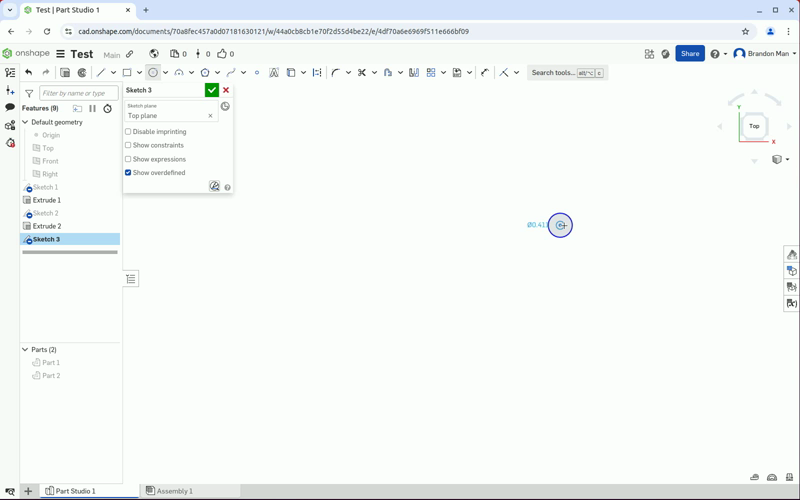
scroll(6)
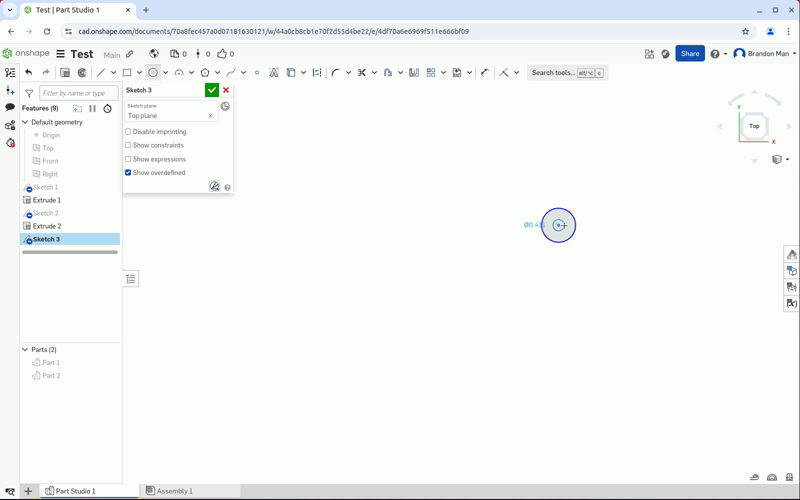
scroll(6)
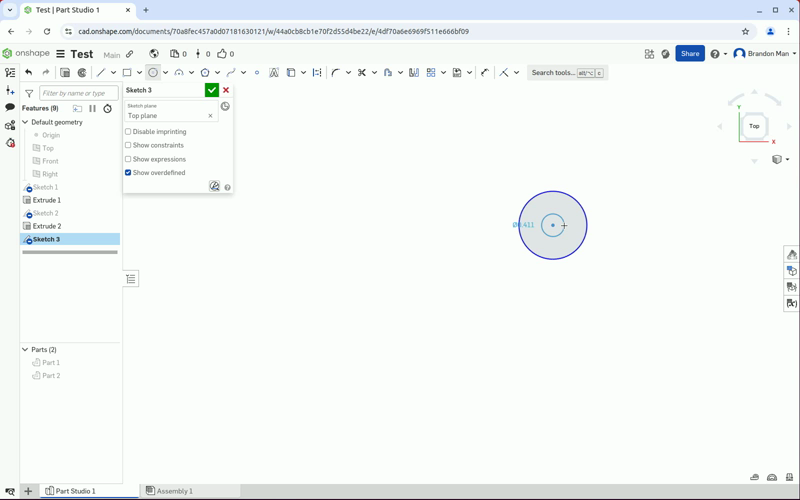
click(564, 225)
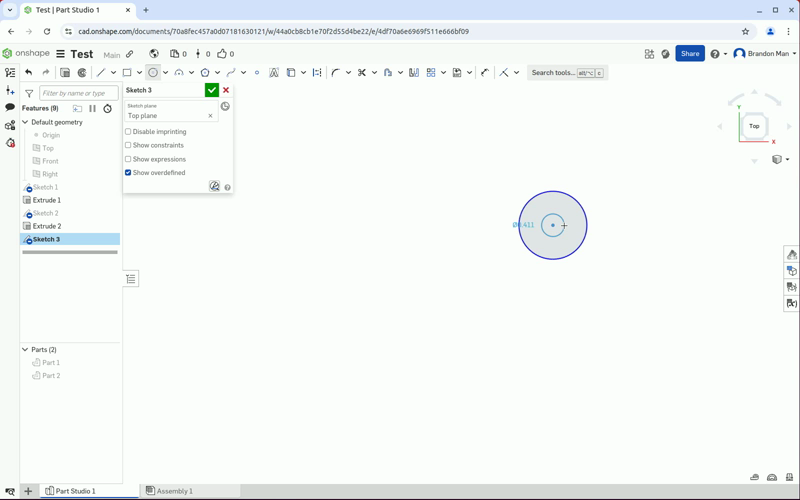
scroll(-6)
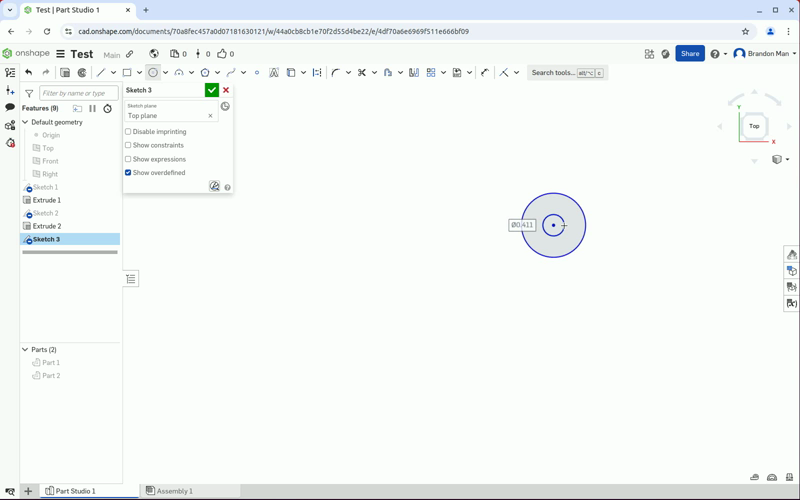
scroll(-6)
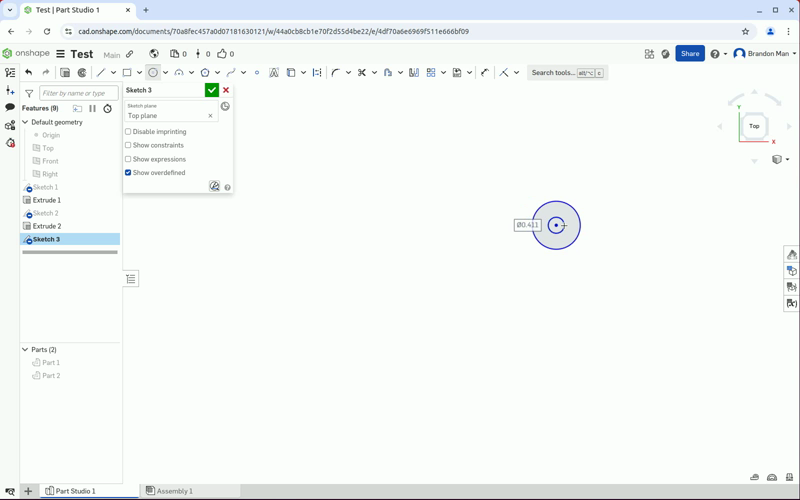
scroll(-6)
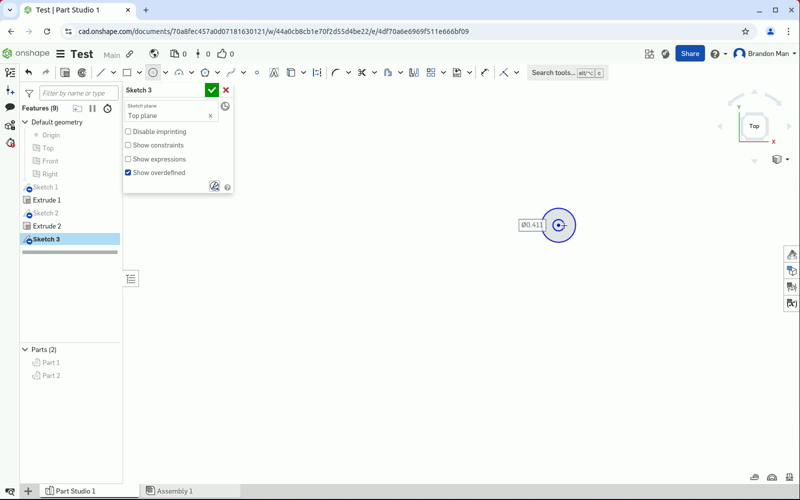
scroll(-6)
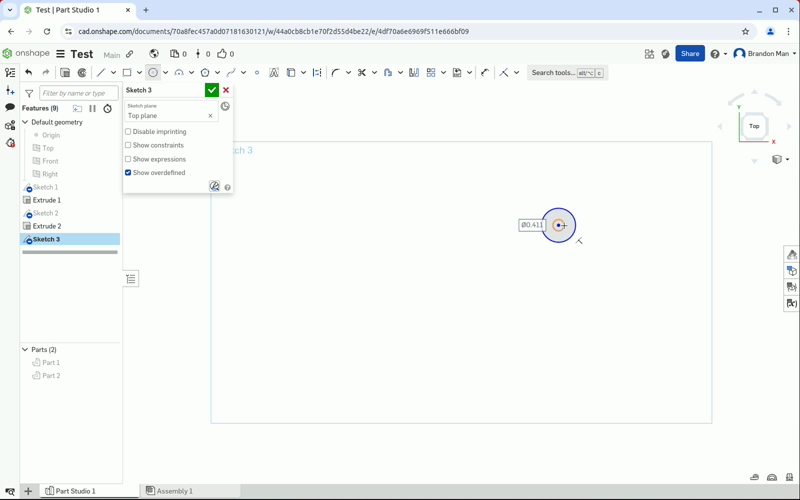
scroll(-6)
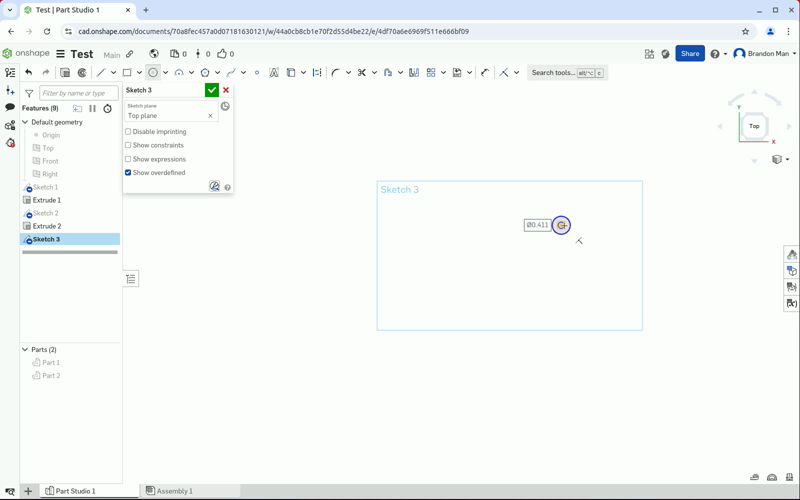
scroll(-6)
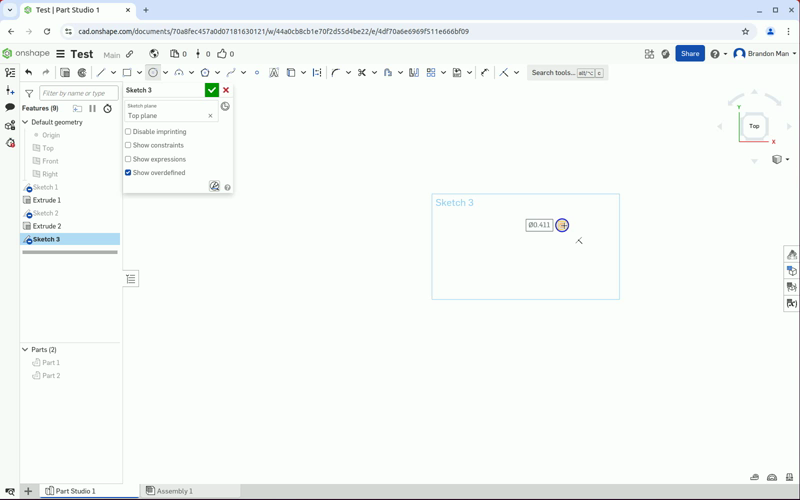
scroll(-6)
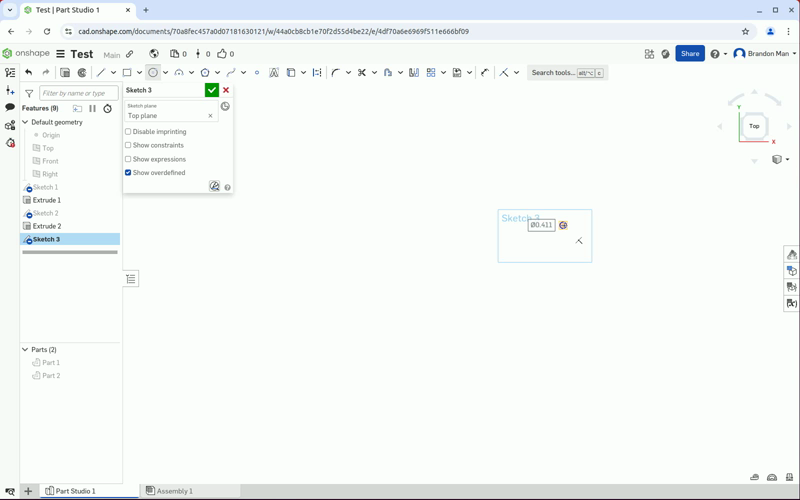
key(esc)
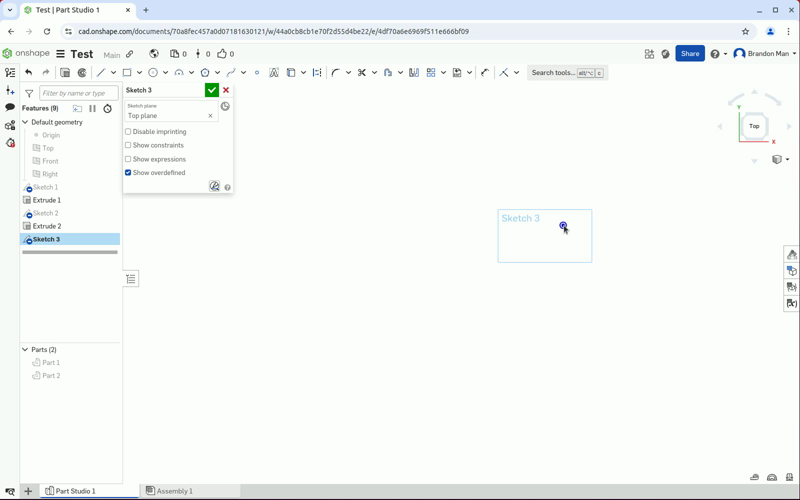
mouse_move(562, 223)
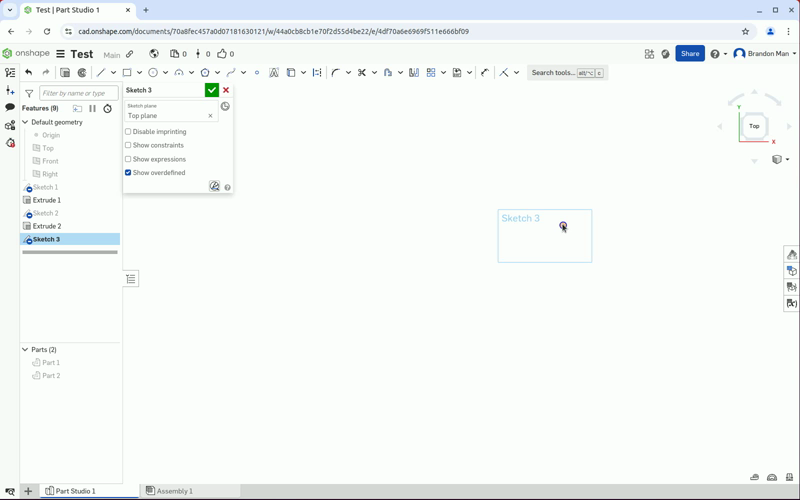
scroll(6)
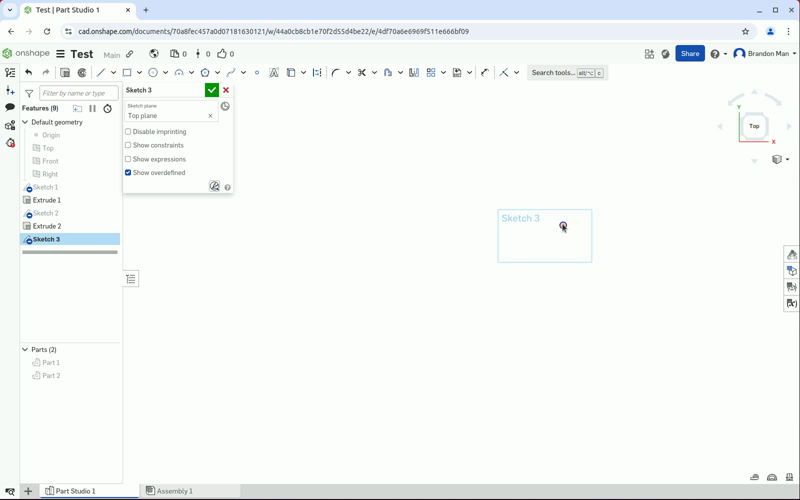
scroll(6)
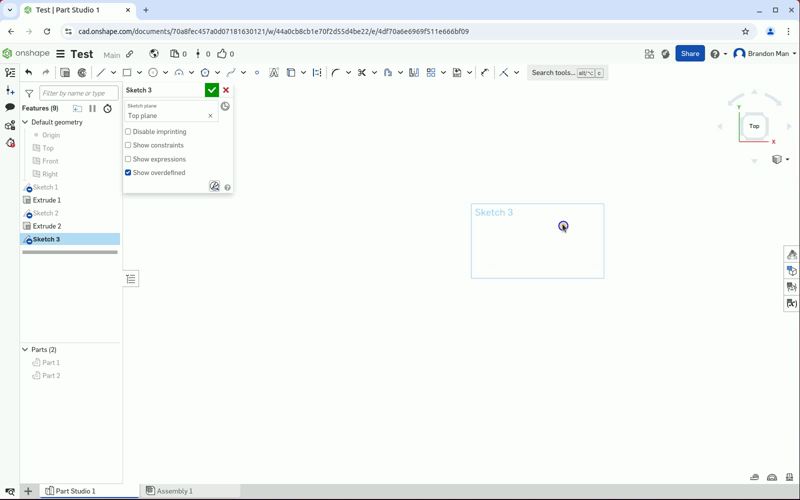
scroll(6)
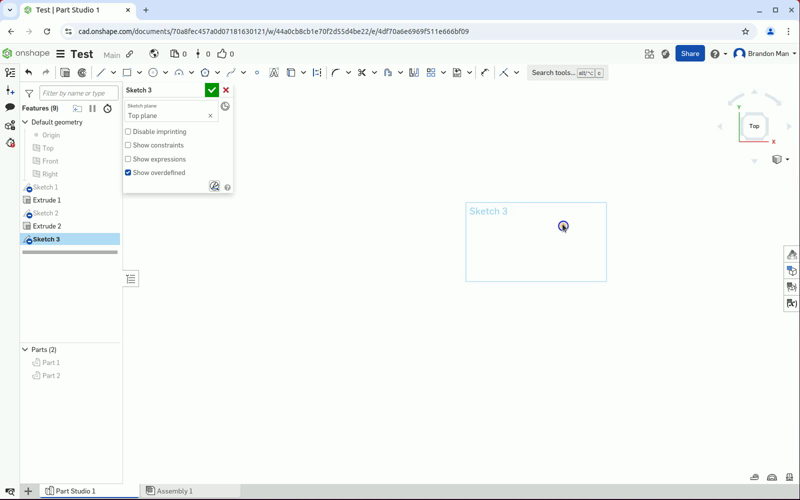
scroll(6)
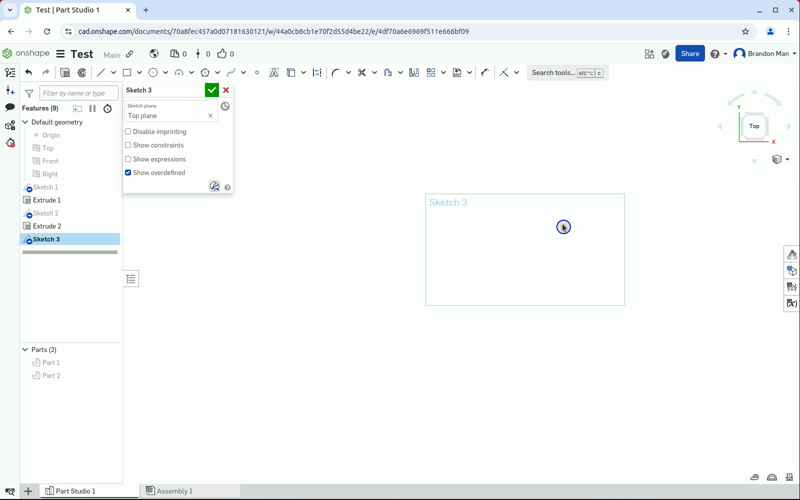
scroll(6)
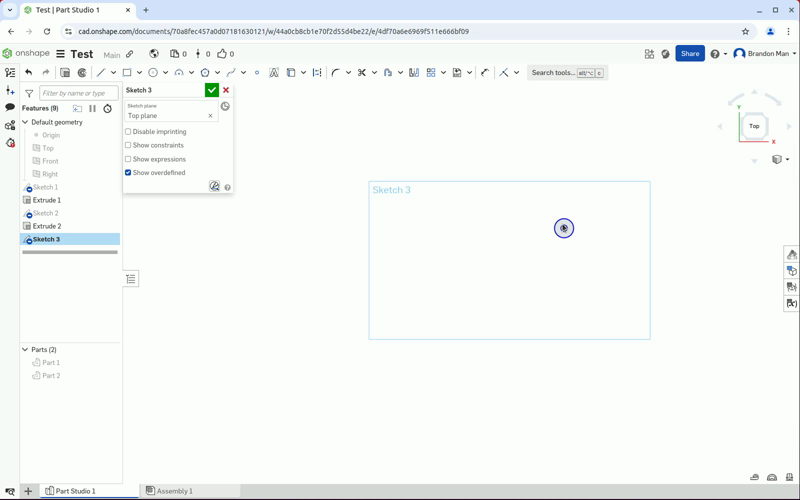
scroll(6)
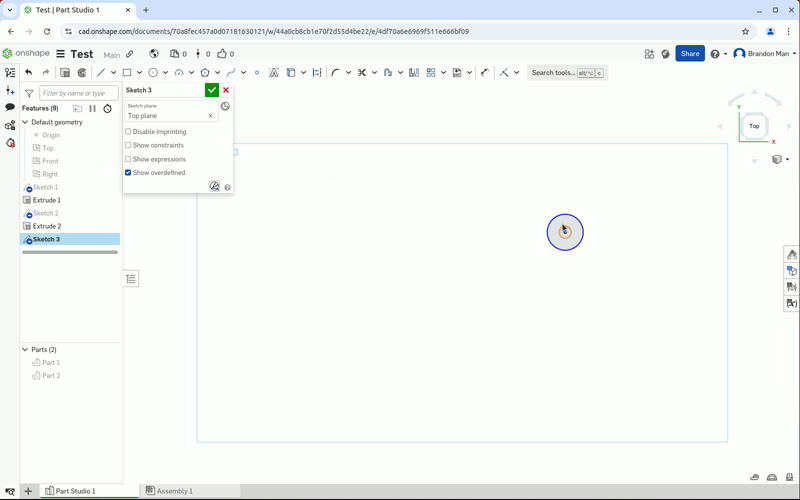
scroll(6)
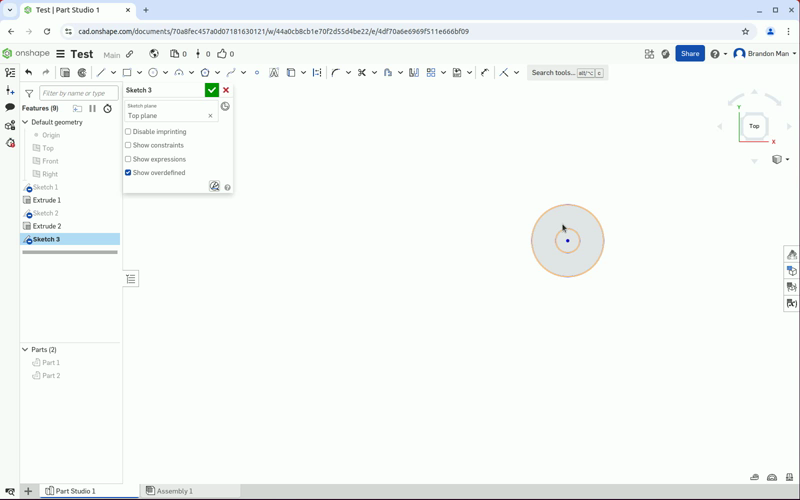
click(562, 223)
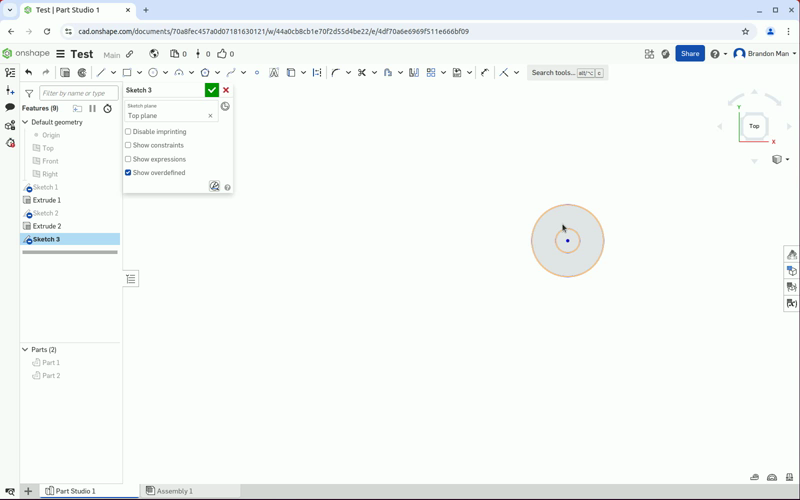
scroll(-6)
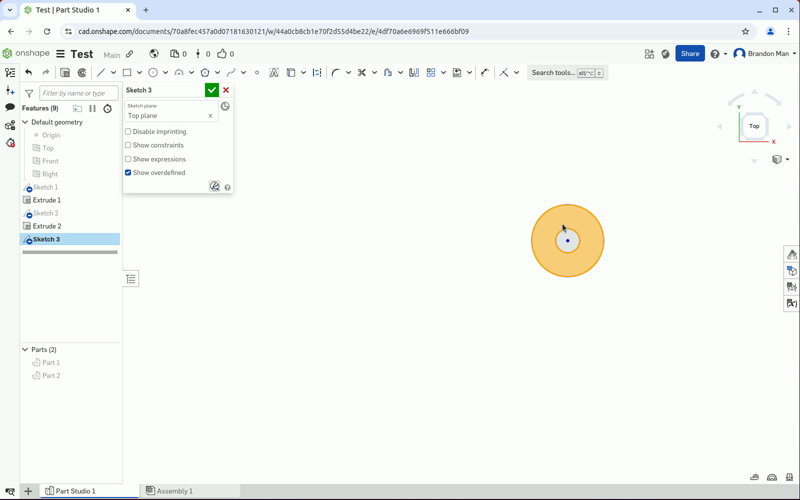
scroll(-6)
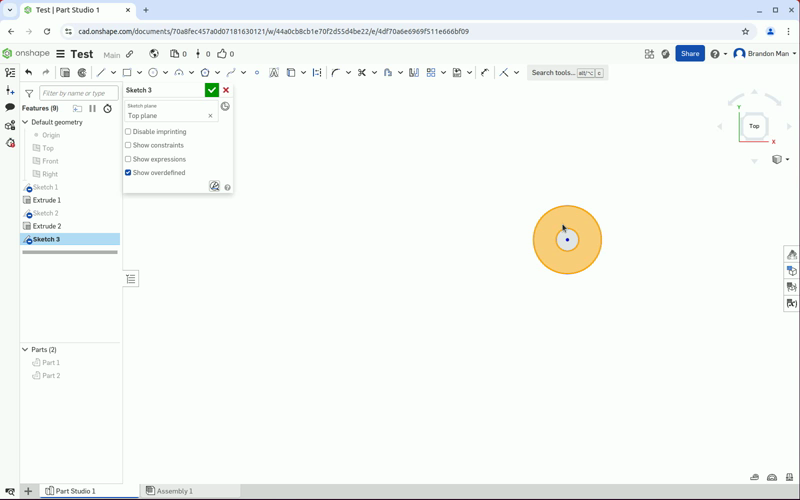
scroll(-6)
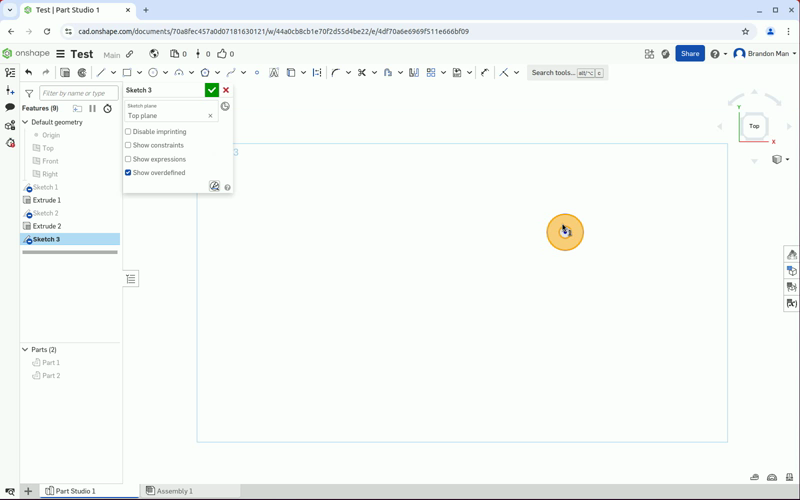
scroll(-6)
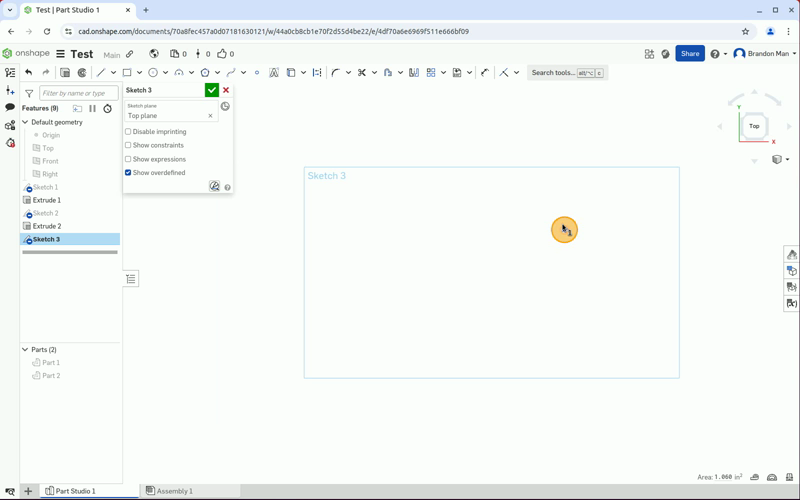
scroll(-6)
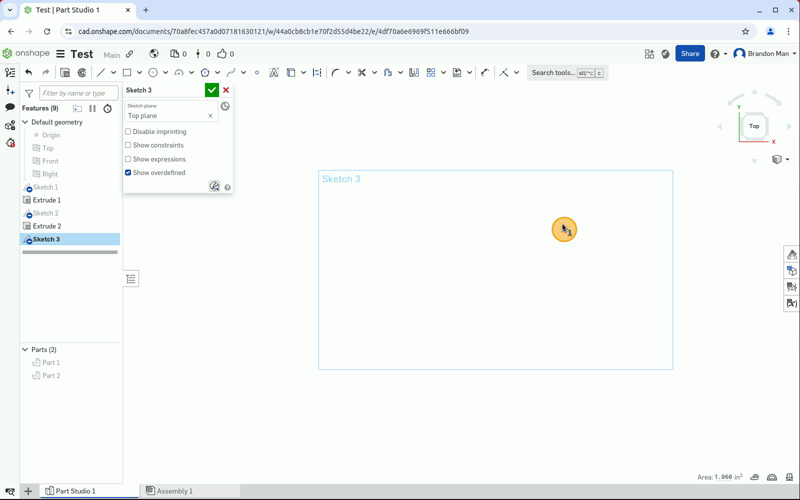
scroll(-6)
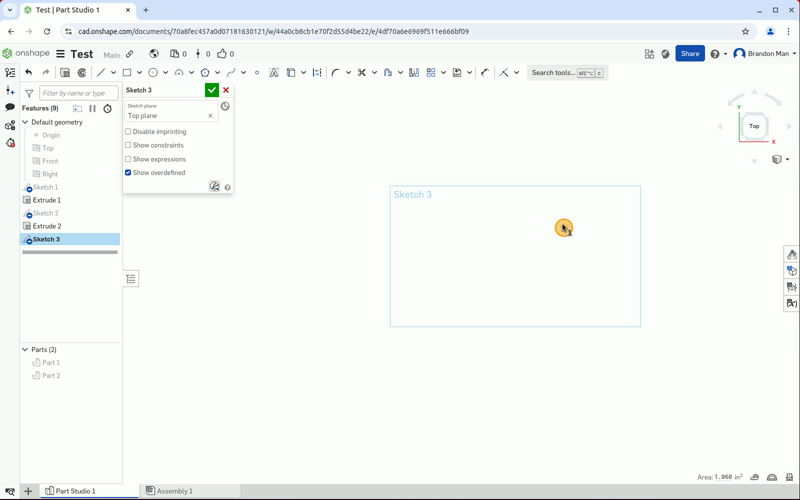
scroll(-6)
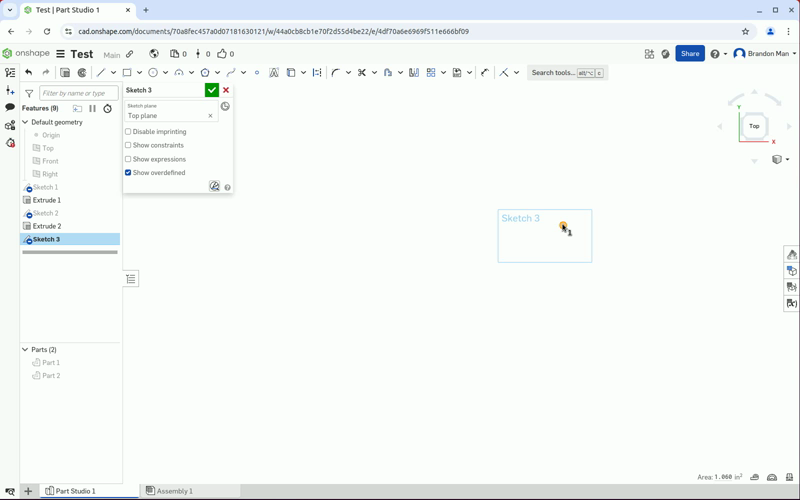
mouse_move(73, 352)
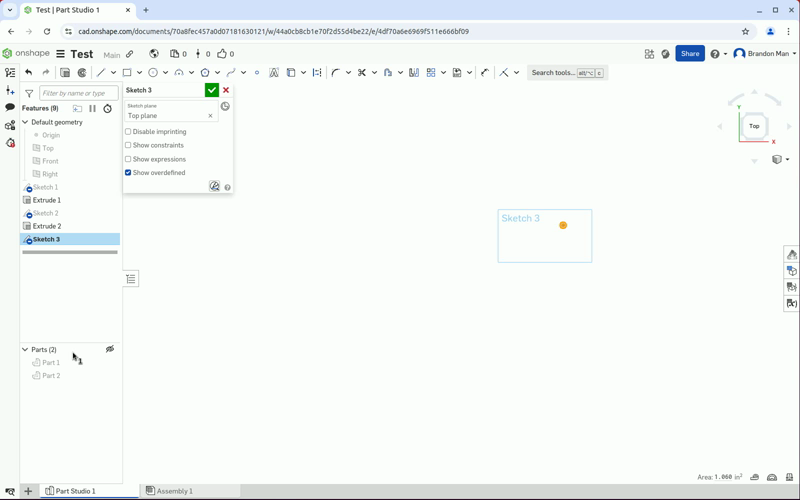
key(shift+y)
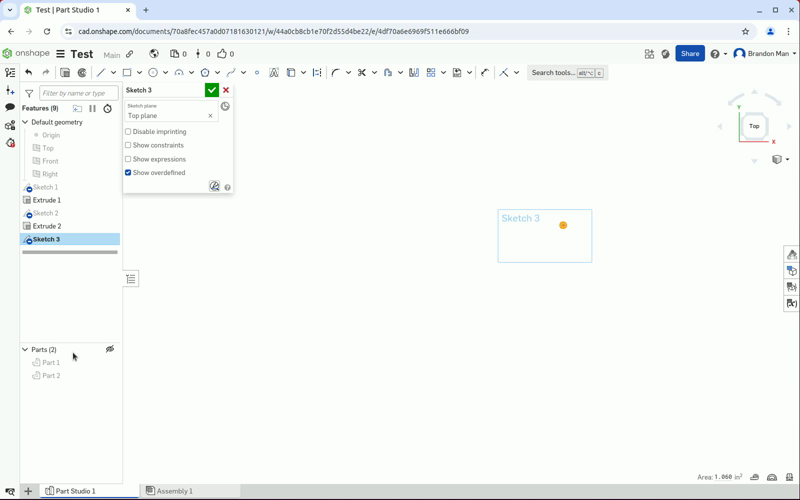
key(shift+e)
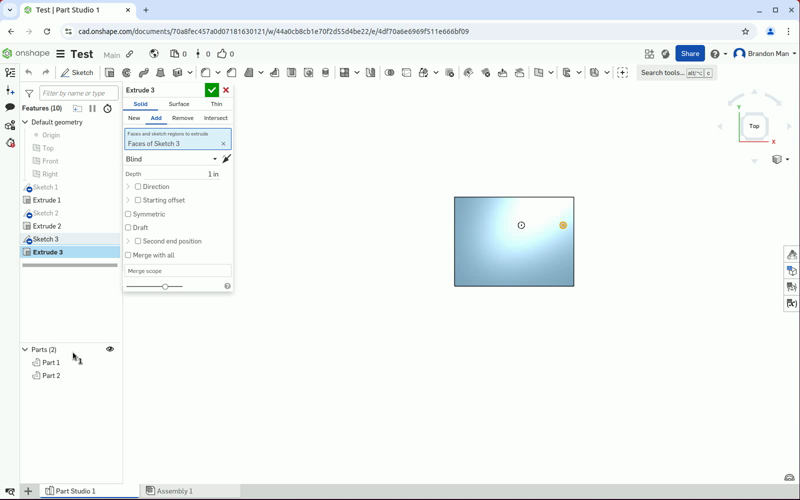
mouse_move(143, 106)
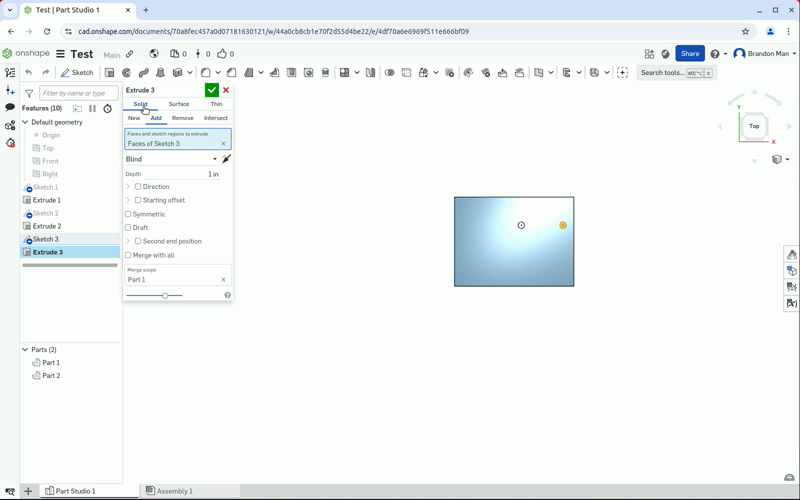
click(143, 106)
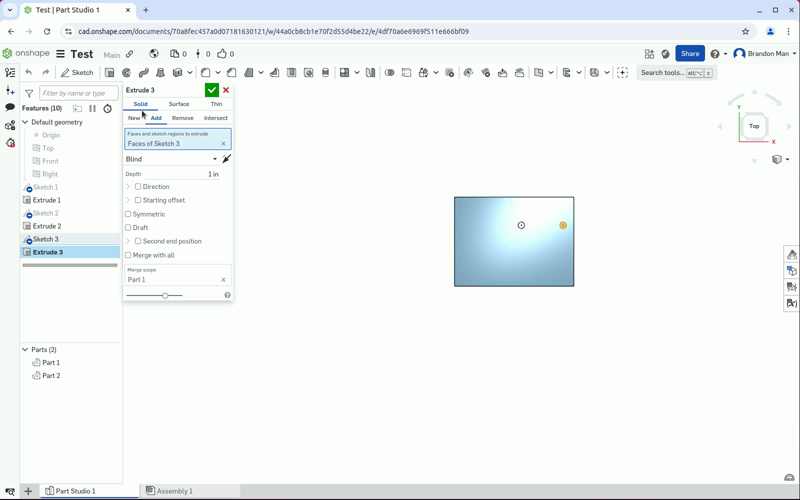
mouse_move(137, 120)
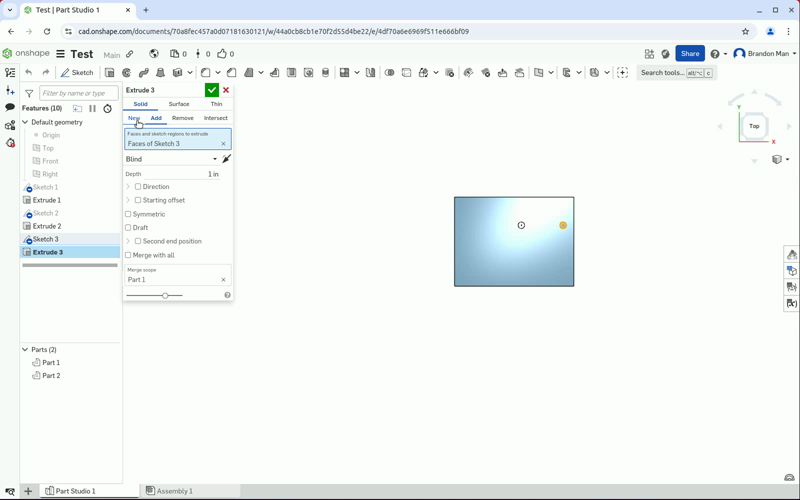
click(137, 120)
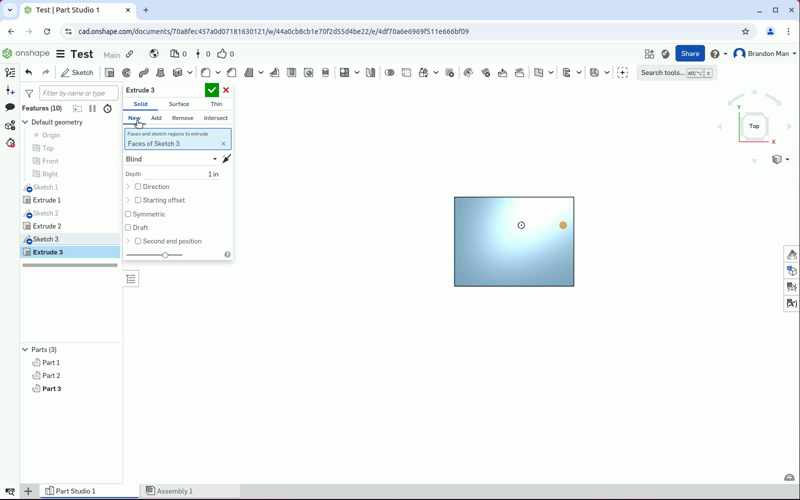
key(tab, 4)
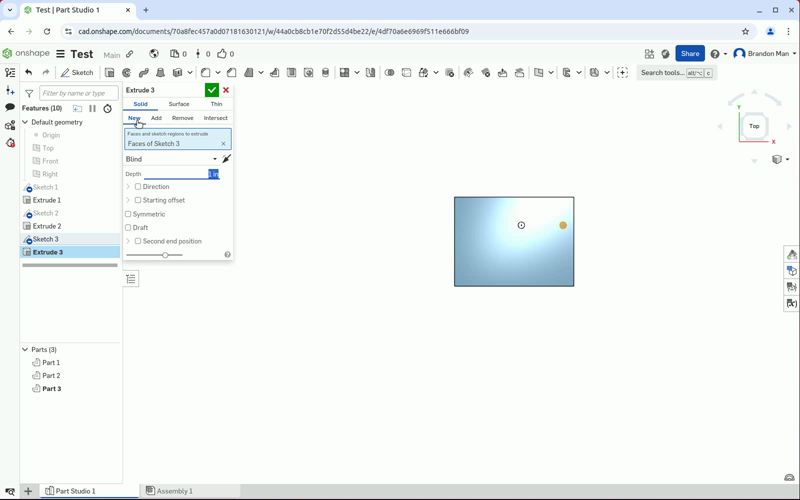
text(1.685)
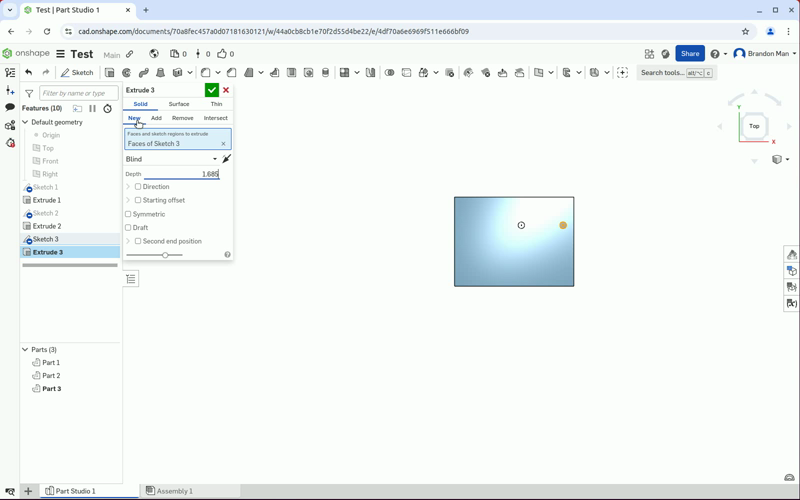
key(enter)
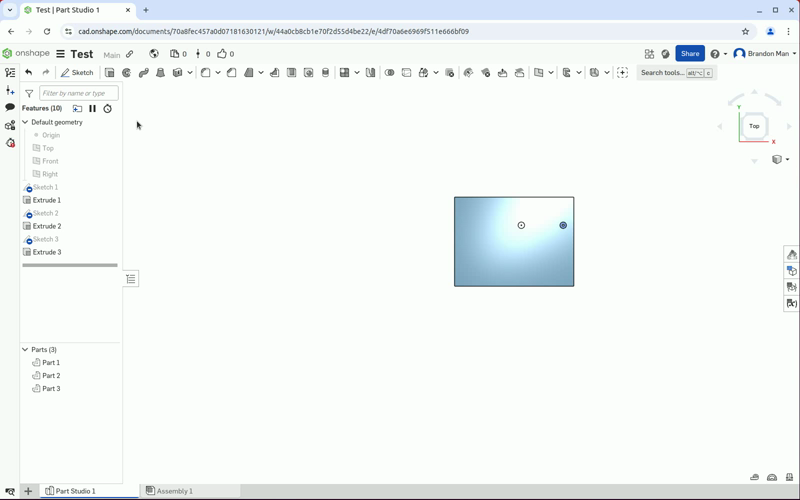
key(shift+h)
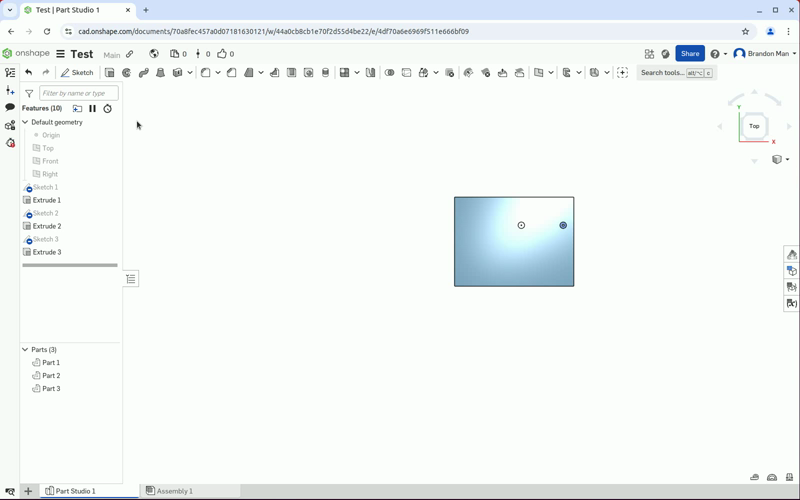
key(shift+h)
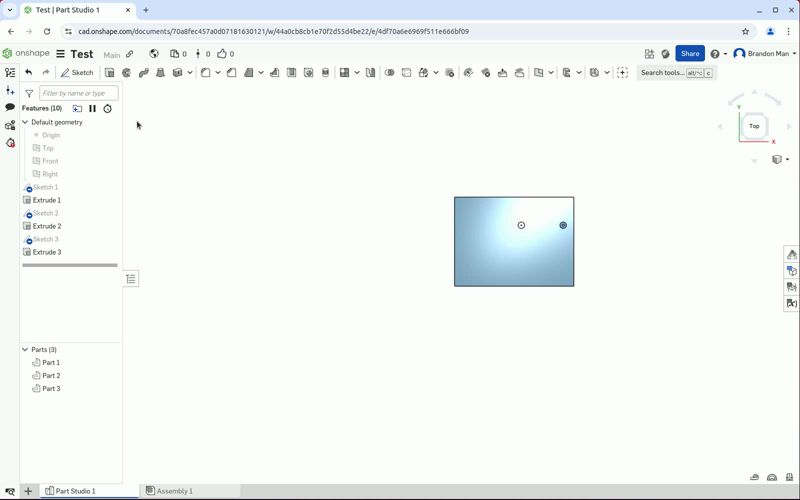
mouse_move(73, 189)
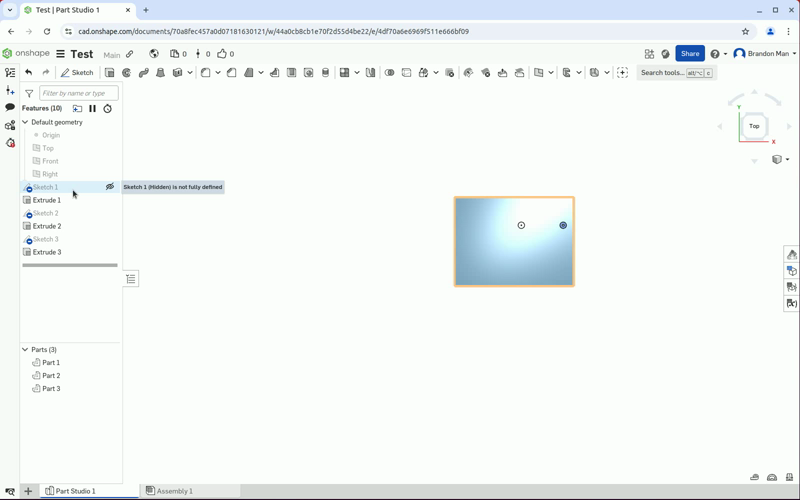
click(73, 189)
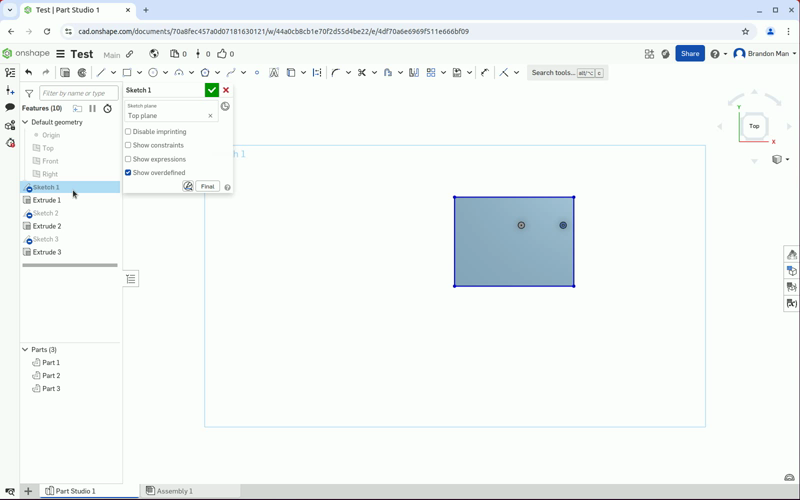
mouse_move(229, 92)
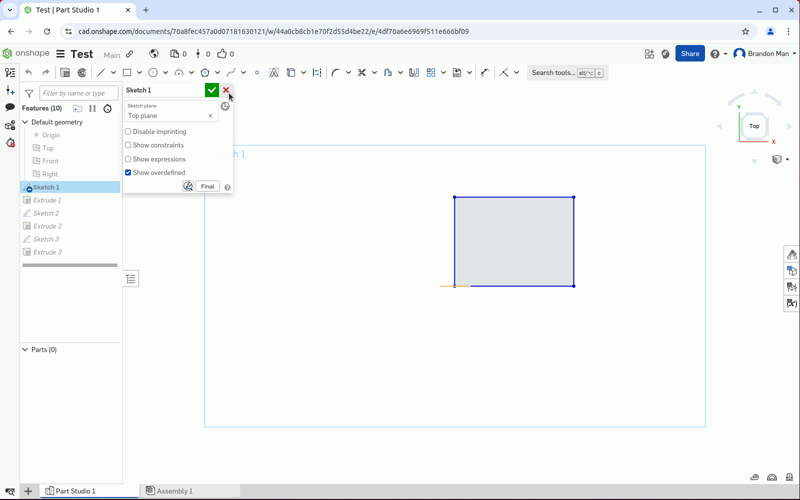
click(229, 92)
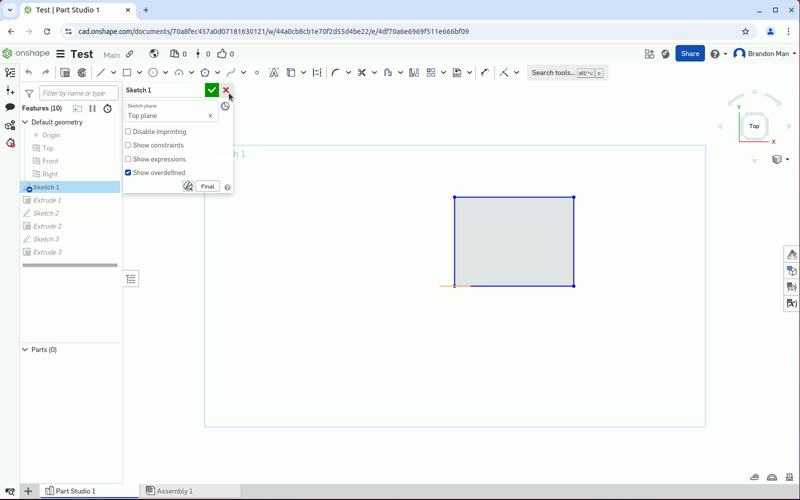
key(shift+s)
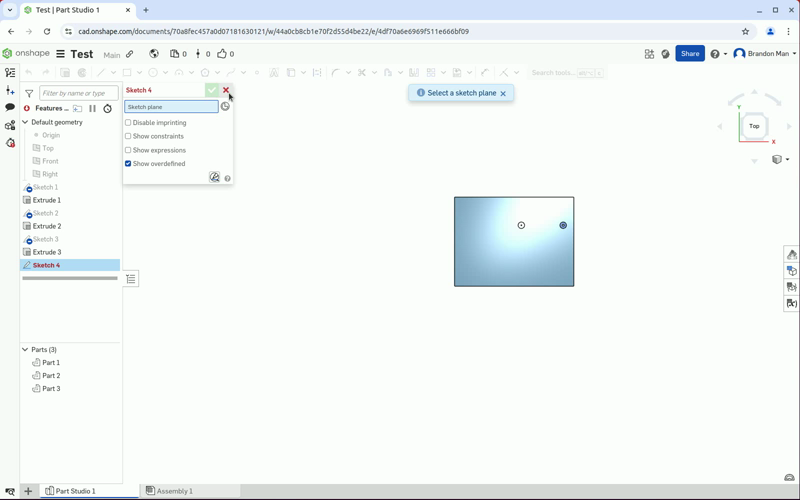
mouse_move(73, 150)
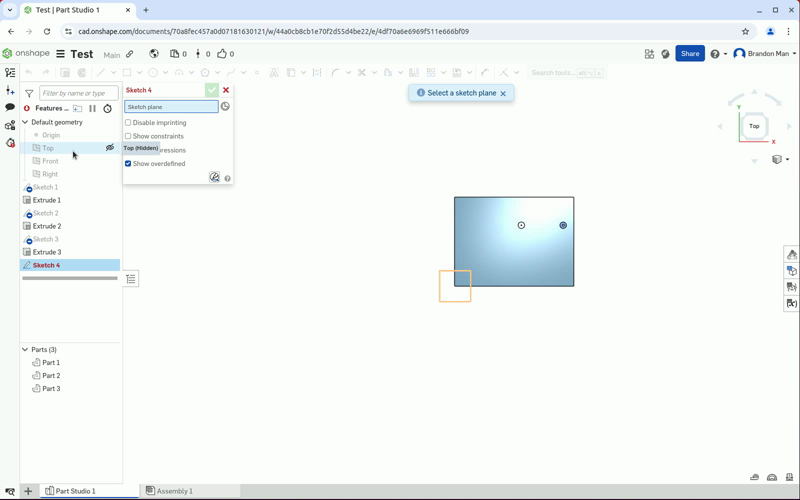
click(73, 150)
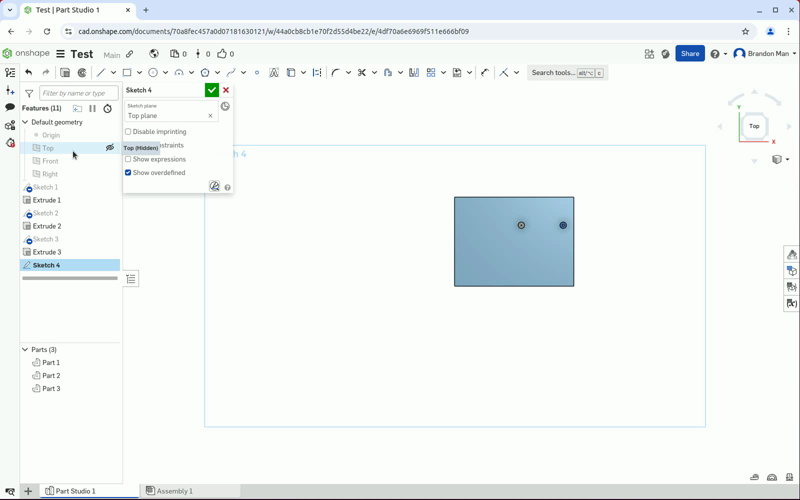
mouse_move(73, 352)
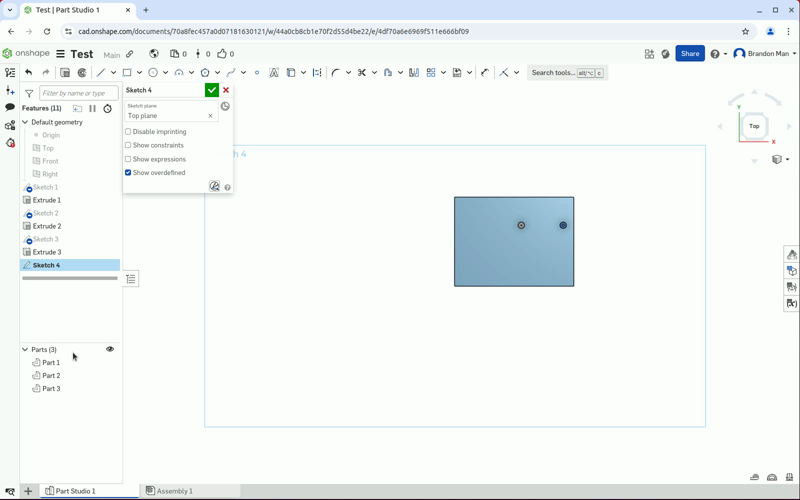
key(y)
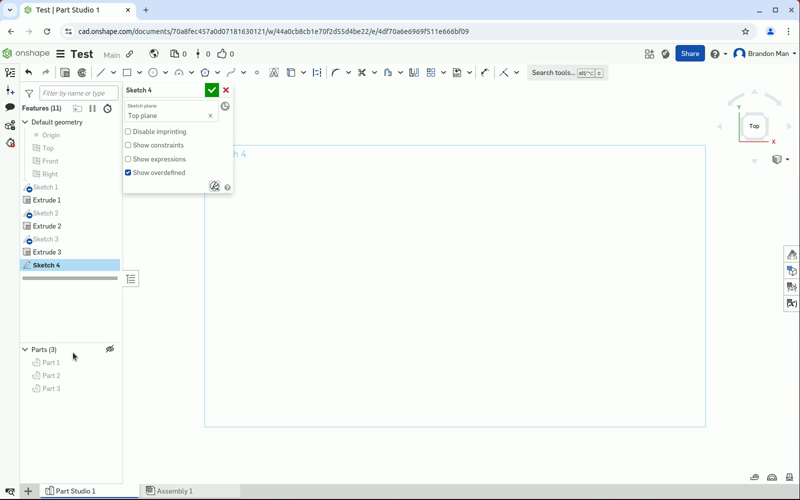
key(c)
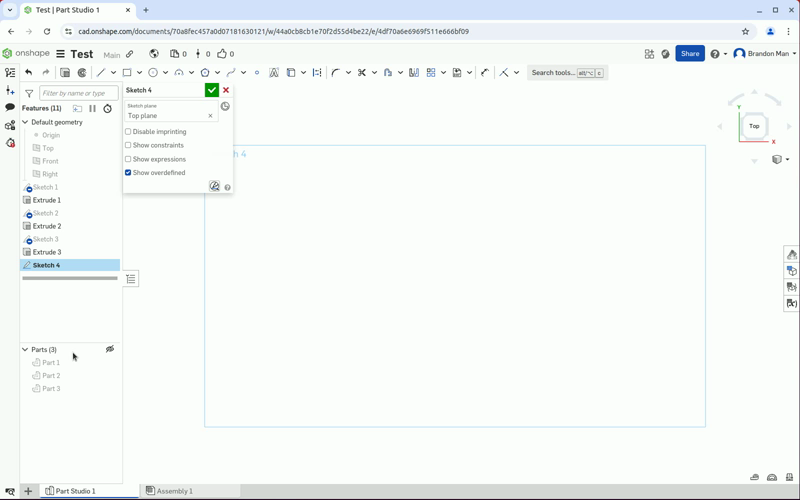
key_down(shift)
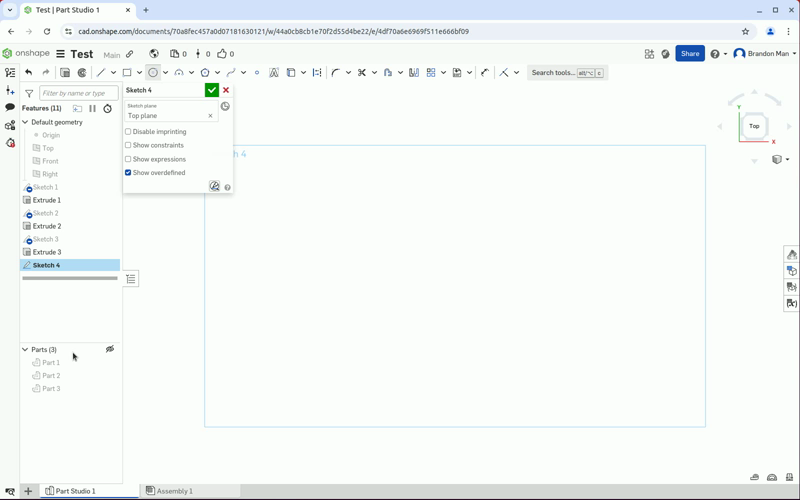
mouse_move(563, 272)
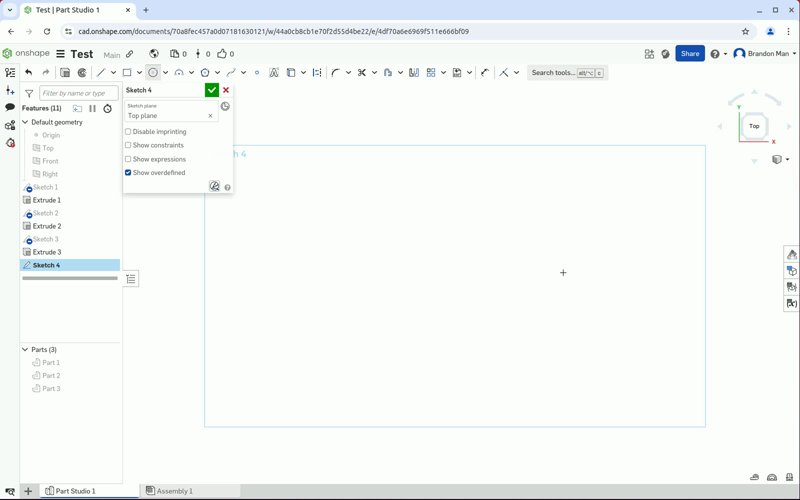
click(563, 272)
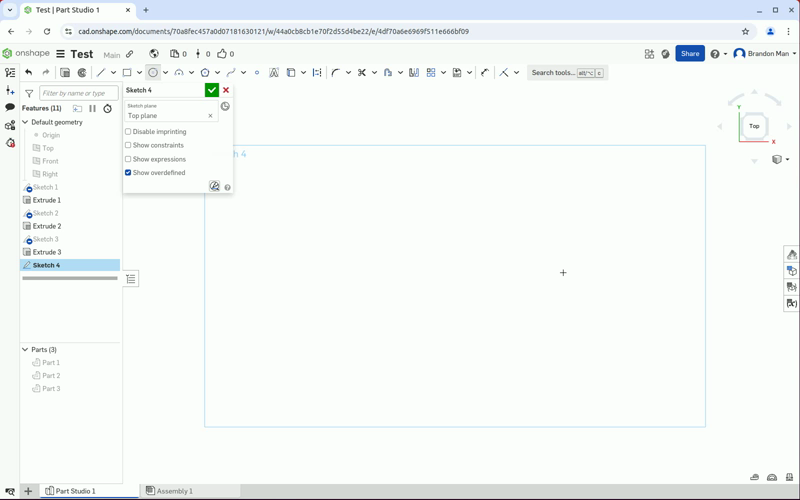
key_up(shift)
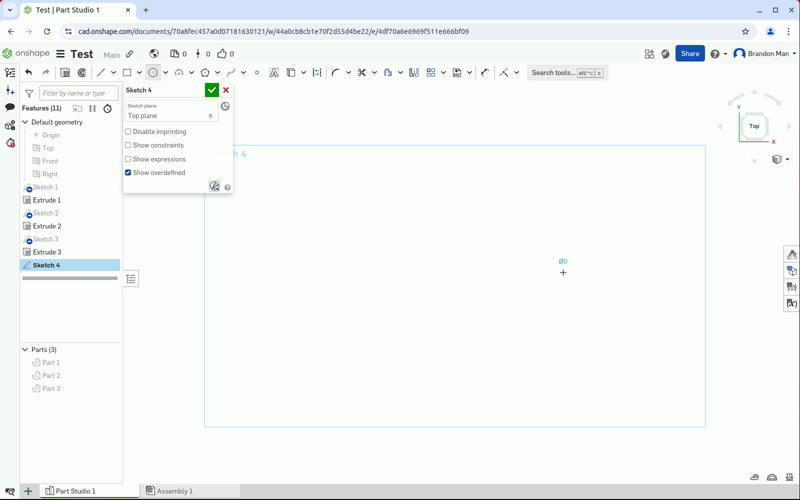
mouse_move(566, 272)
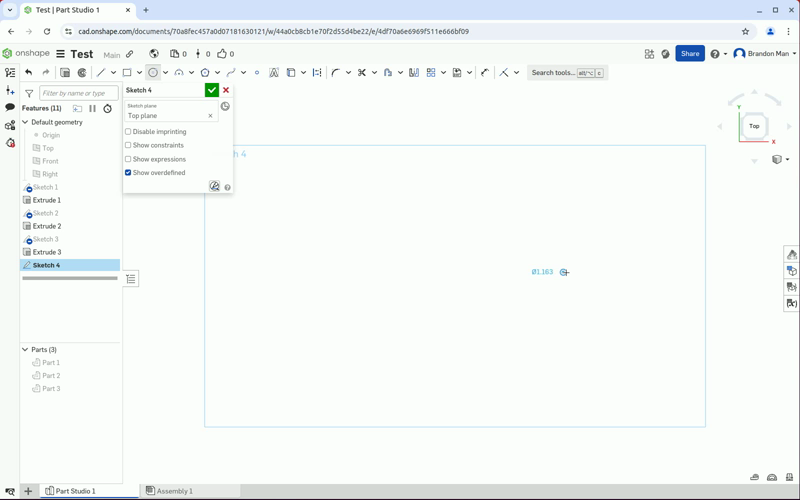
click(566, 272)
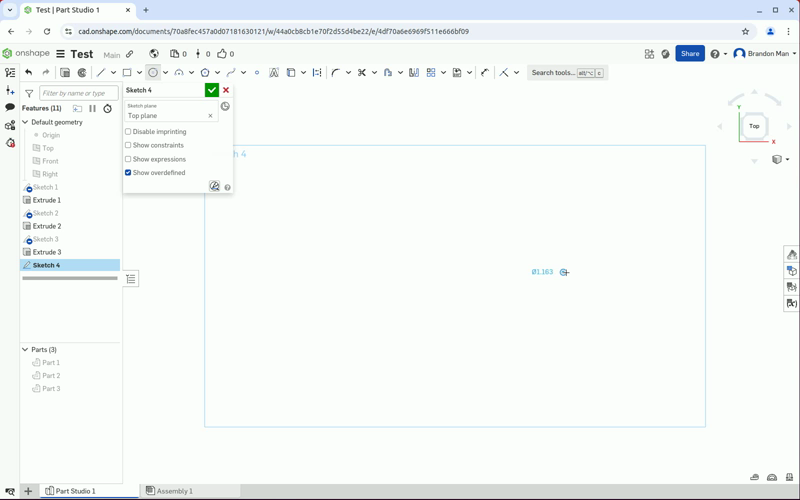
key(esc)
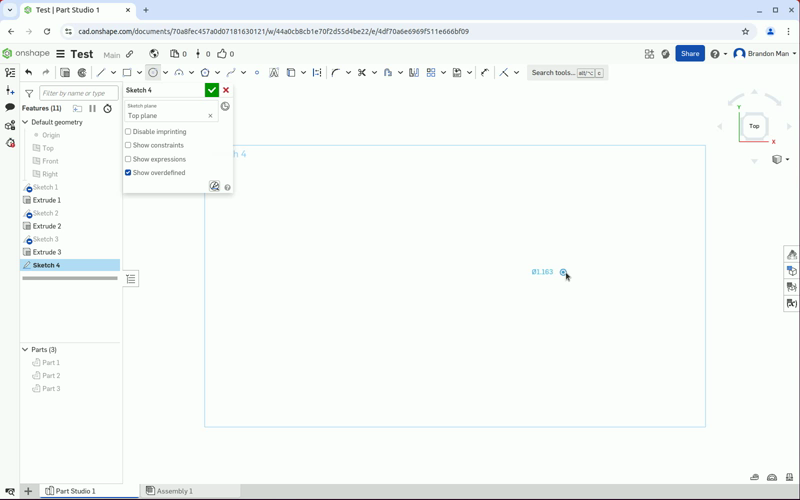
key(c)
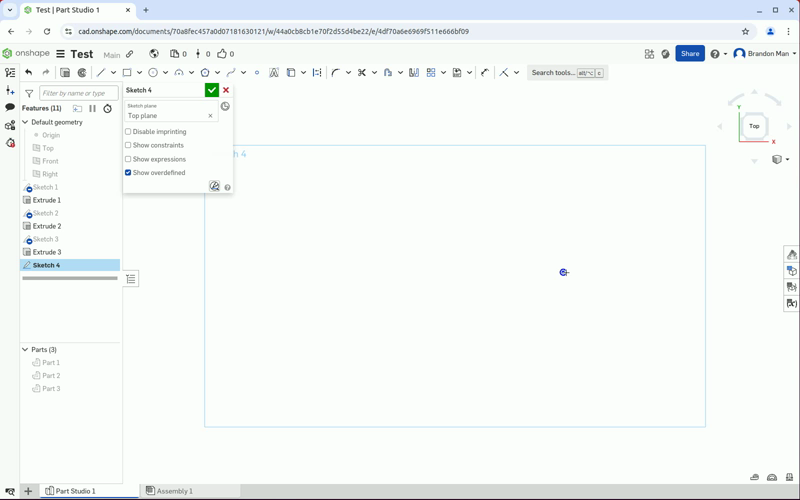
key_down(shift)
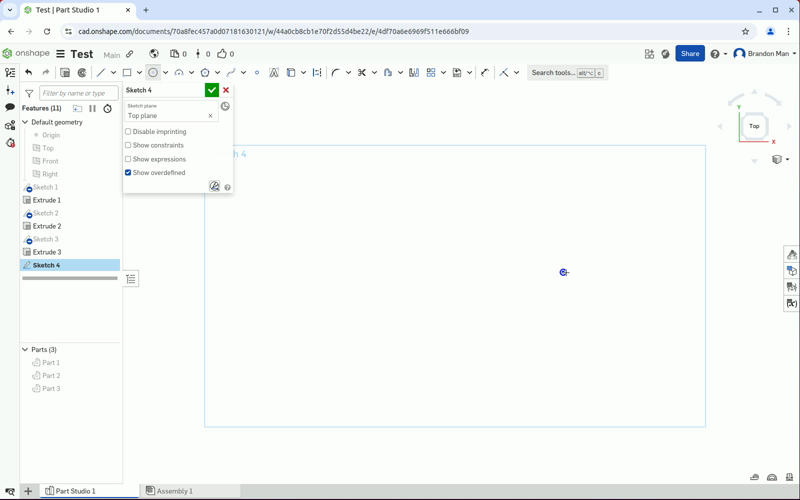
mouse_move(563, 272)
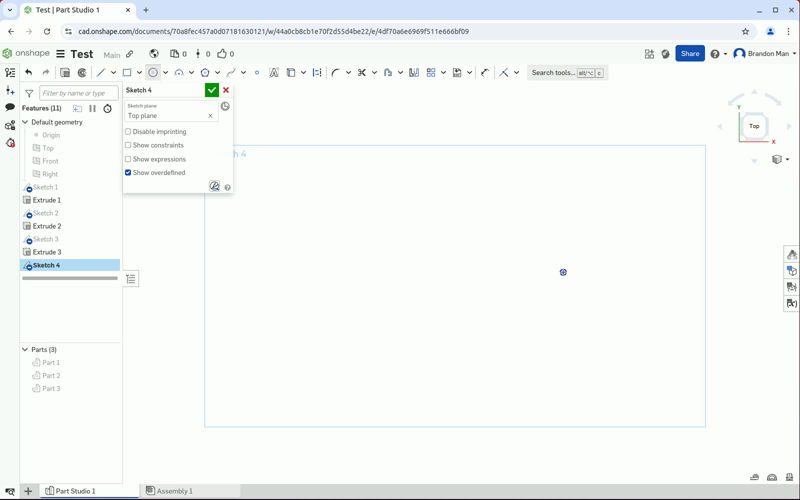
scroll(6)
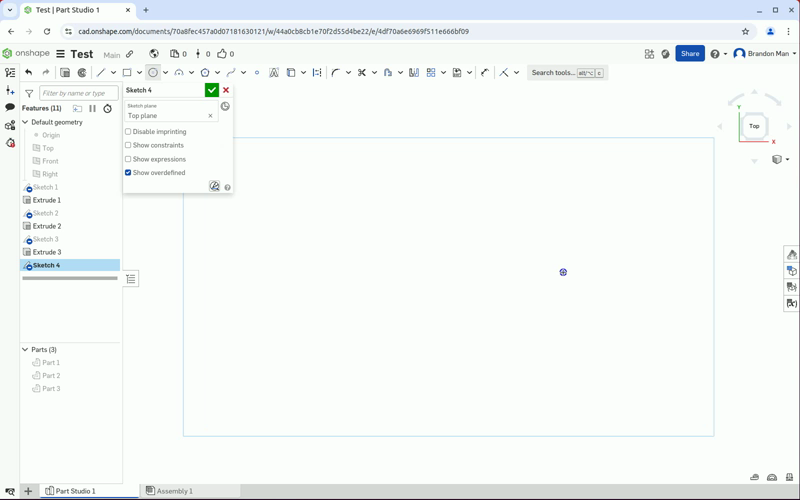
scroll(6)
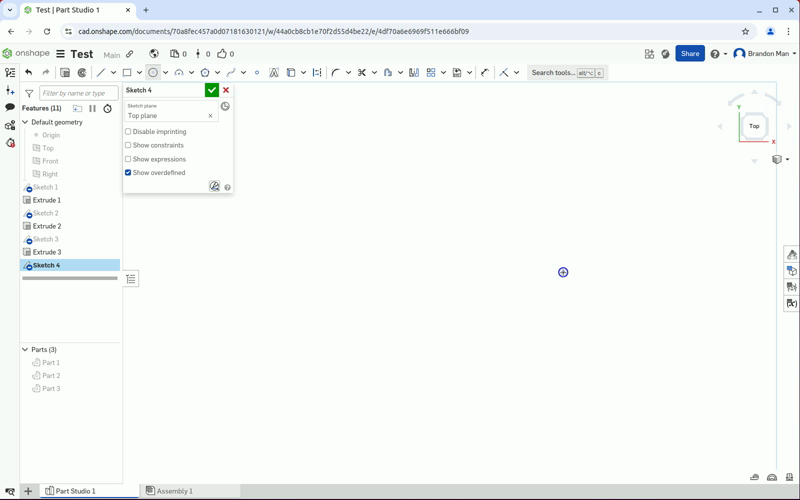
scroll(6)
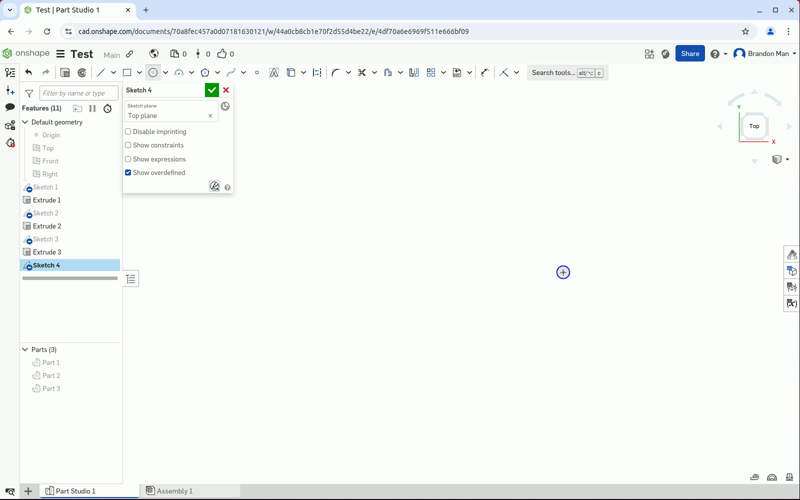
scroll(6)
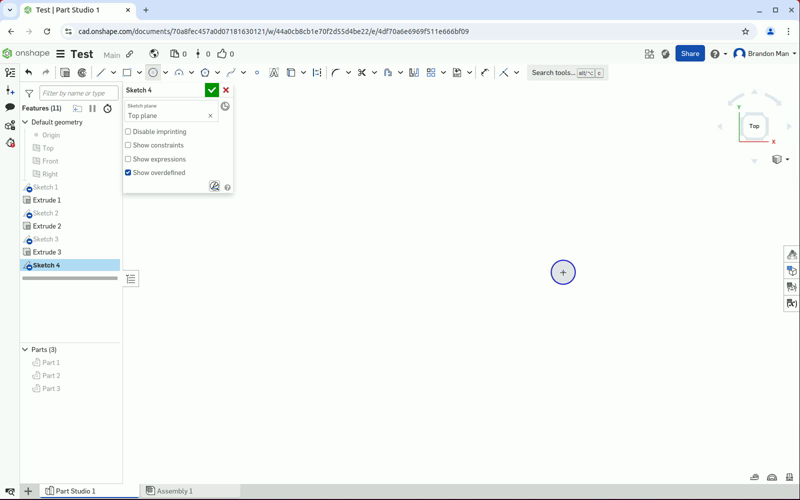
scroll(6)
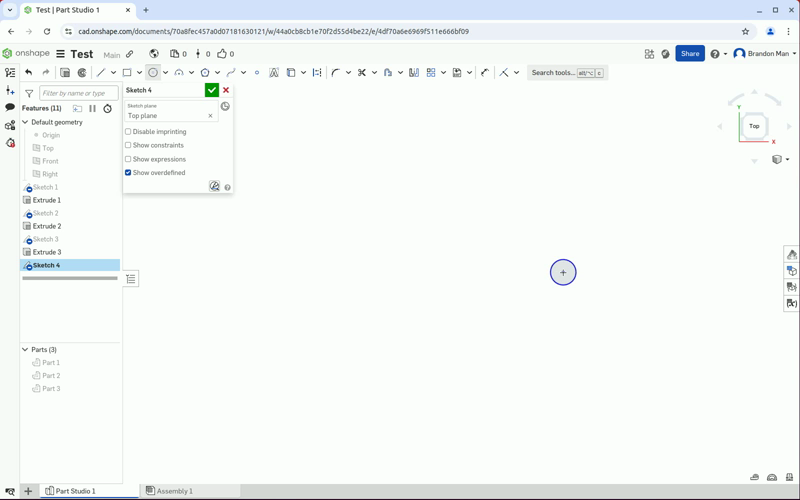
scroll(6)
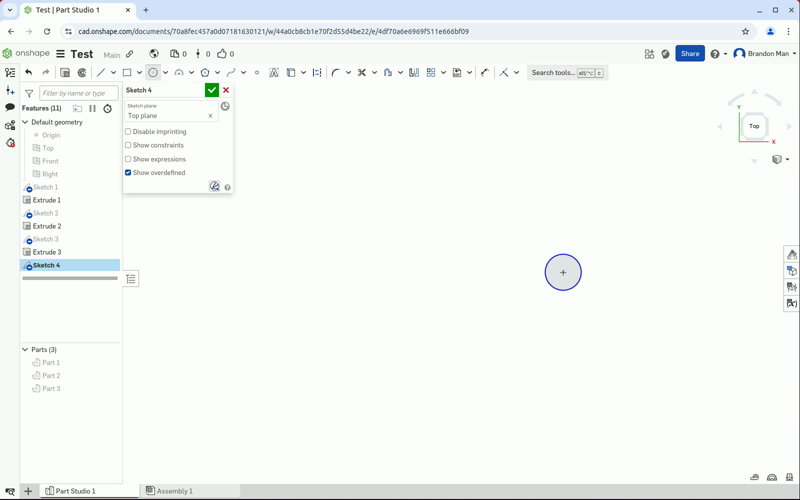
scroll(6)
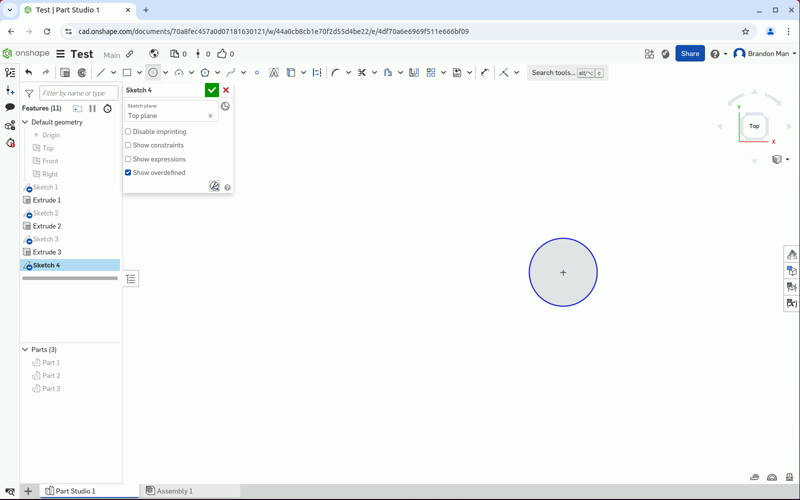
click(563, 272)
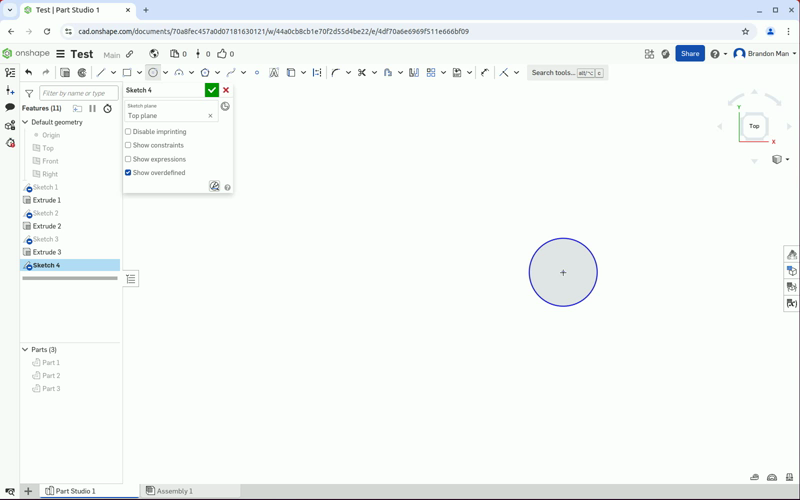
scroll(-6)
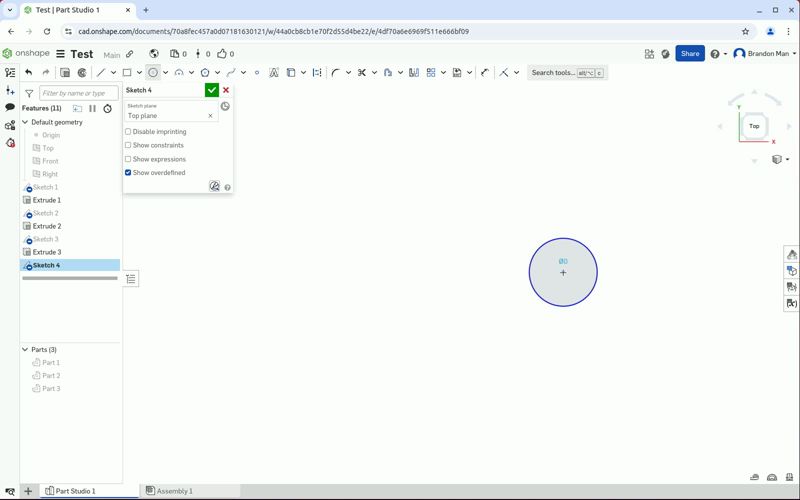
scroll(-6)
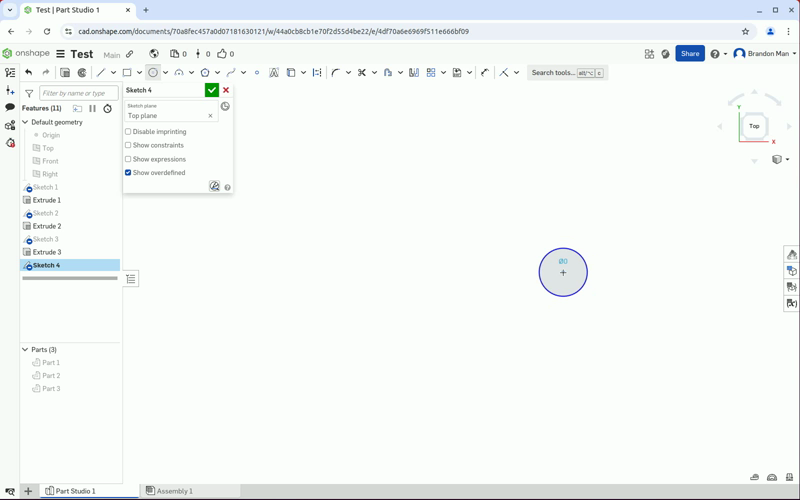
scroll(-6)
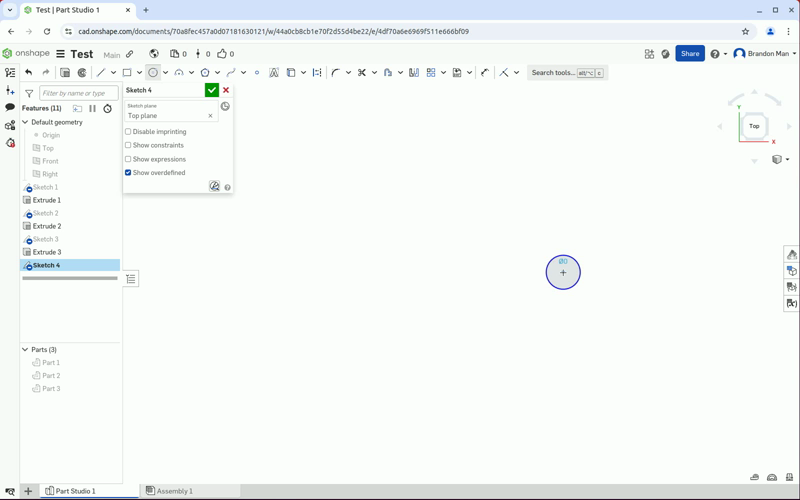
scroll(-6)
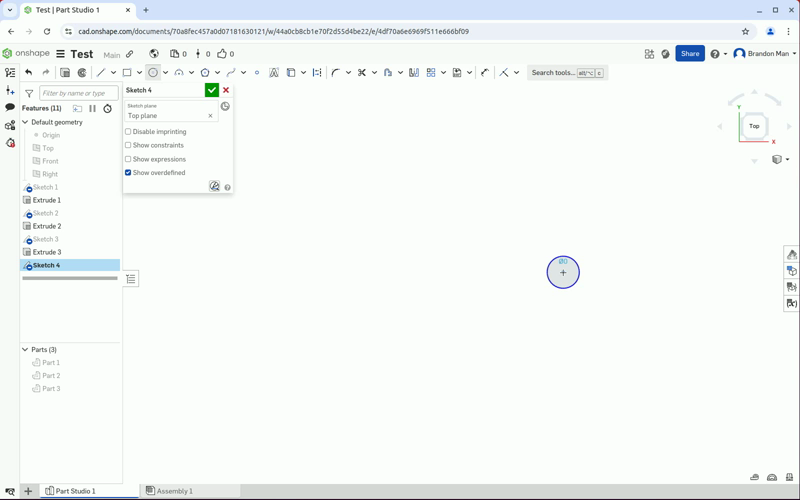
scroll(-6)
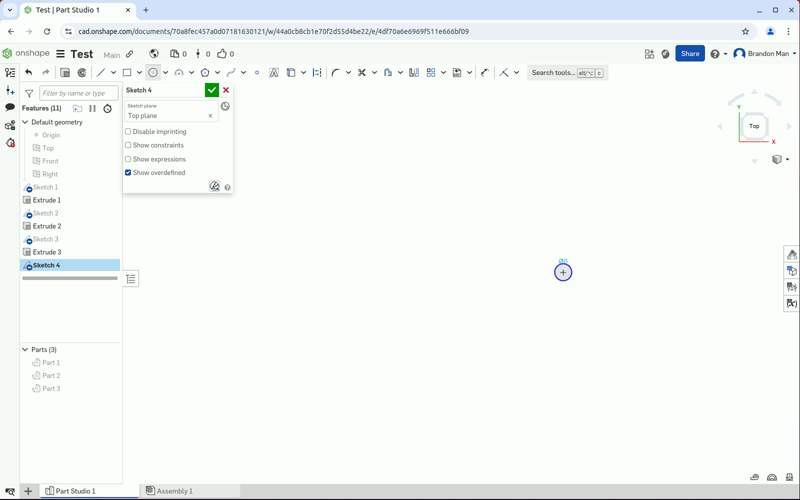
scroll(-6)
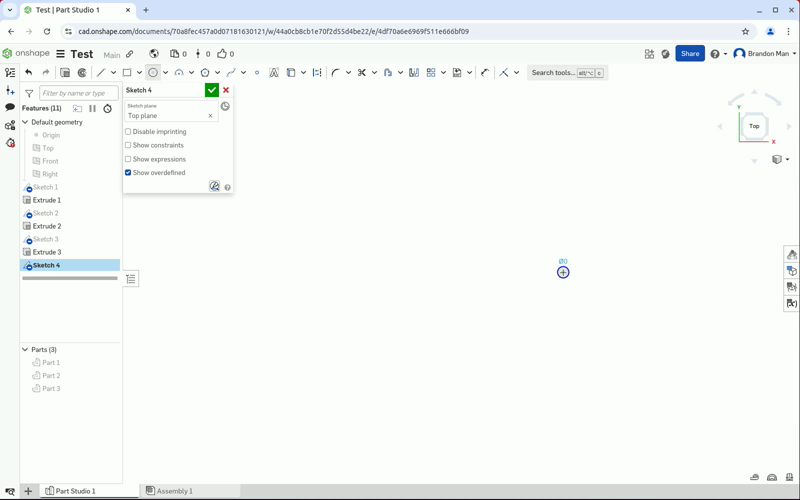
scroll(-6)
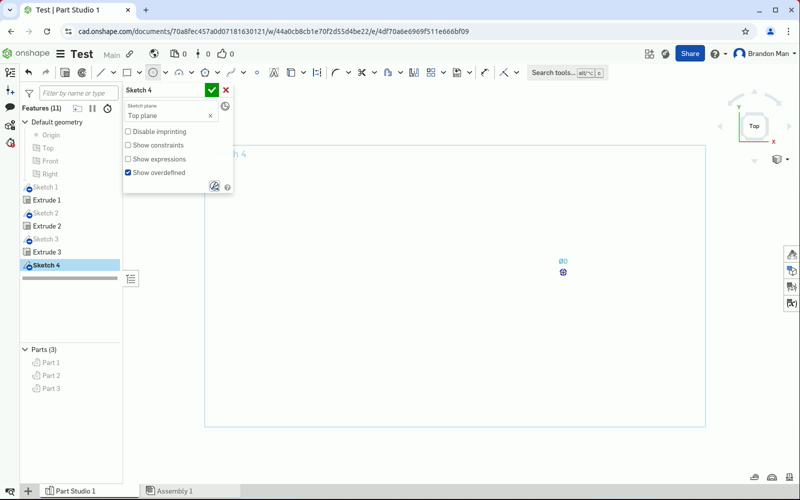
key_up(shift)
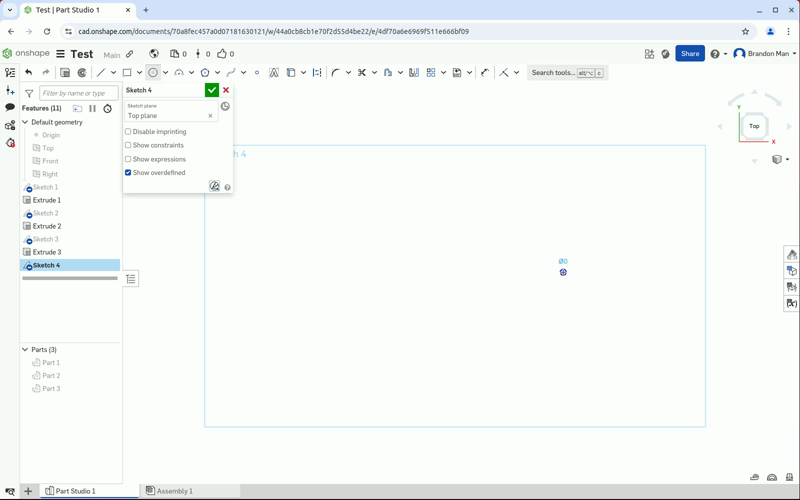
mouse_move(564, 272)
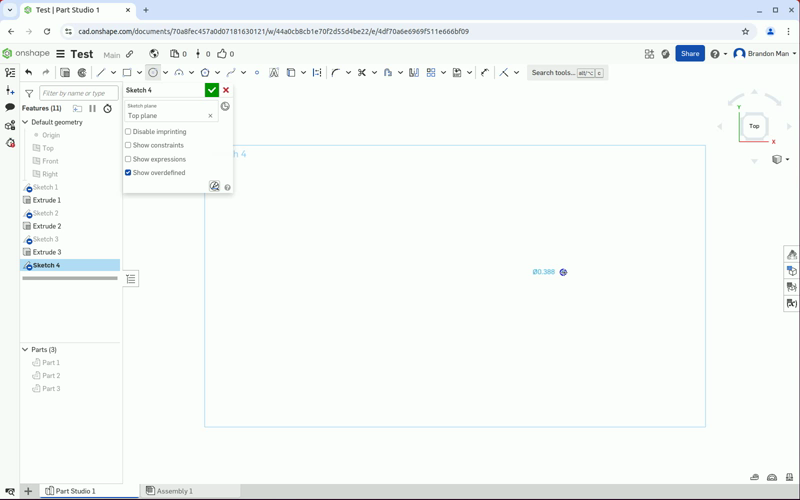
scroll(6)
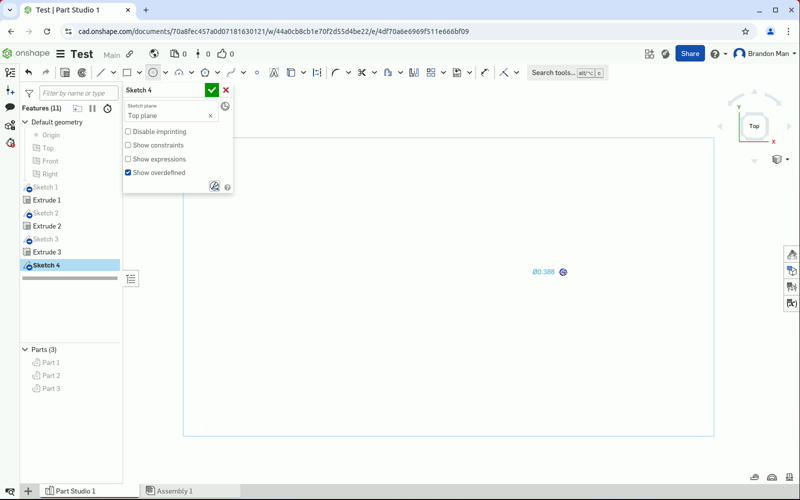
scroll(6)
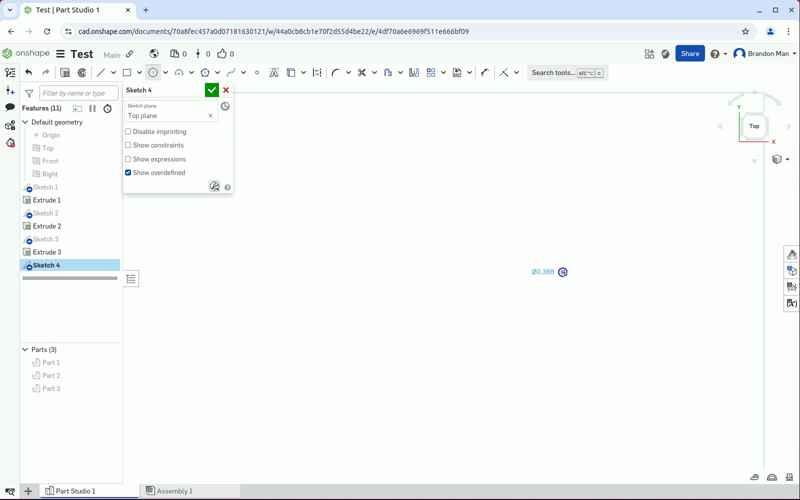
scroll(6)
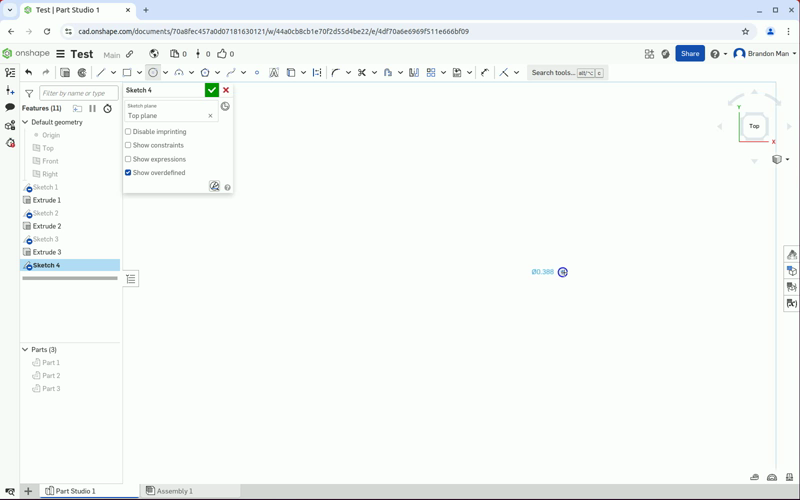
scroll(6)
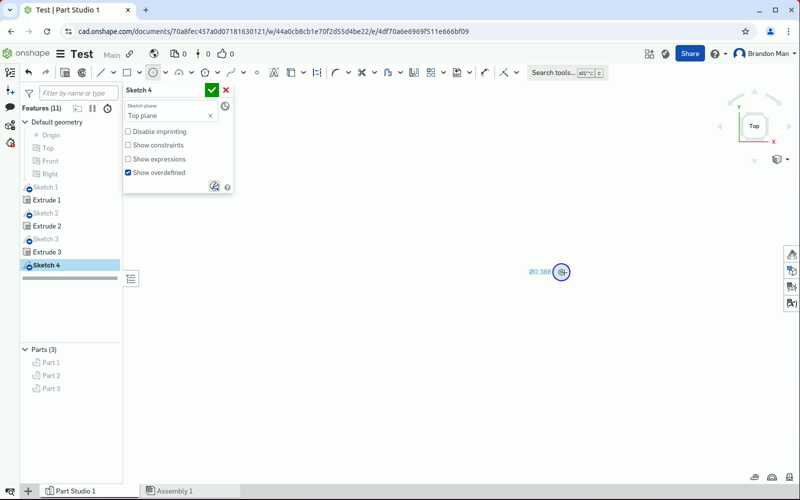
scroll(6)
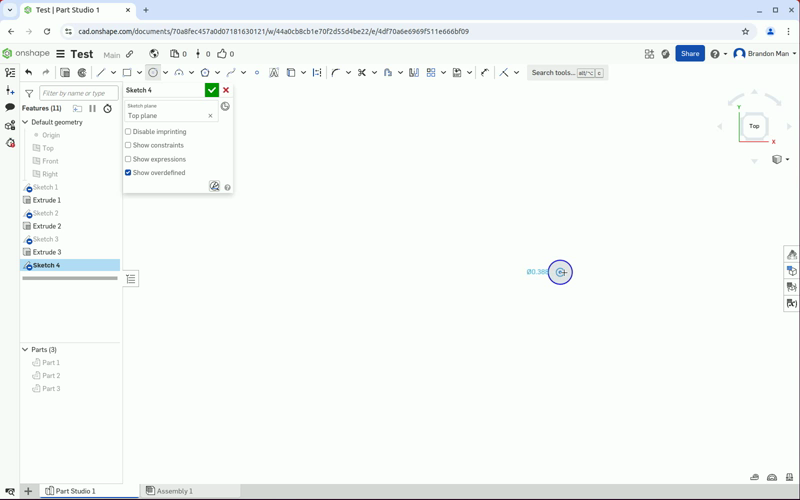
scroll(6)
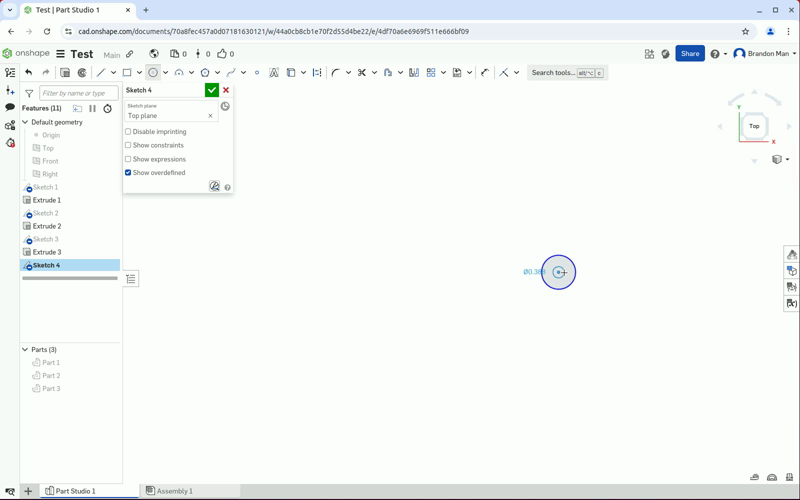
scroll(6)
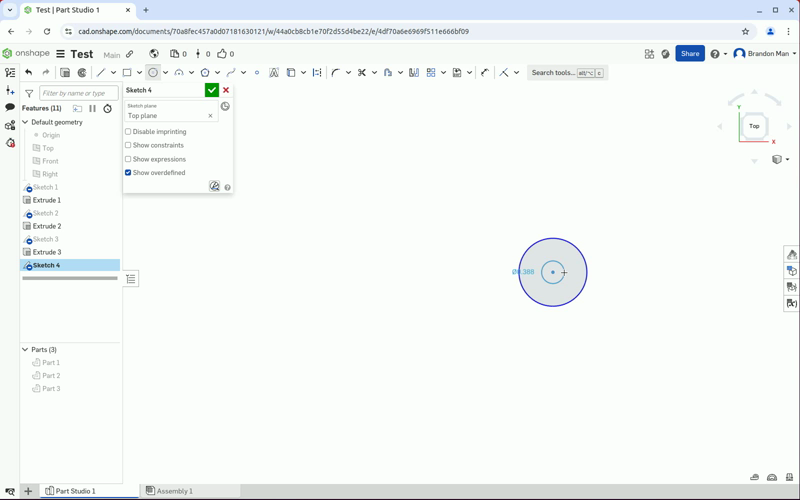
click(564, 272)
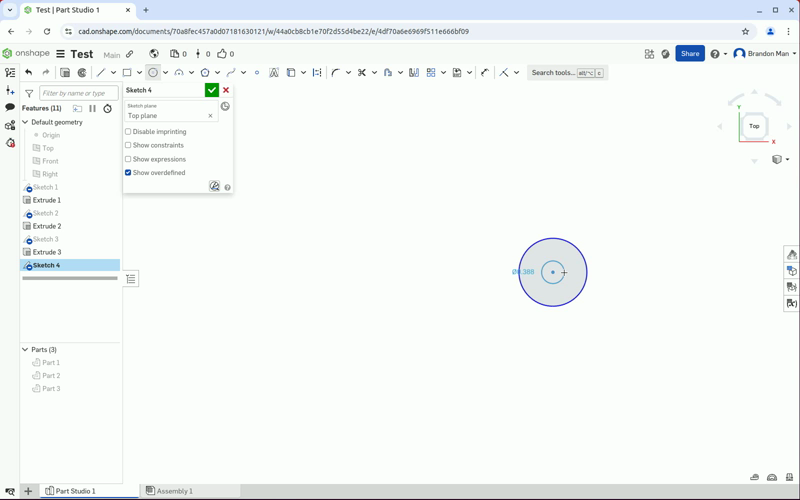
scroll(-6)
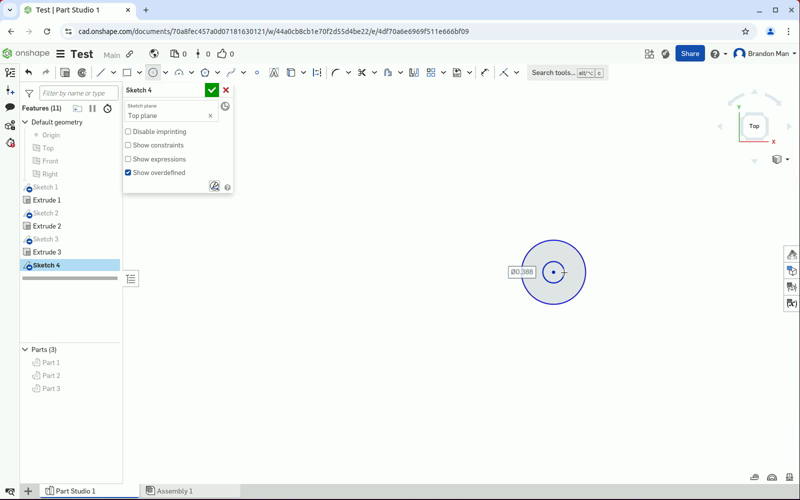
scroll(-6)
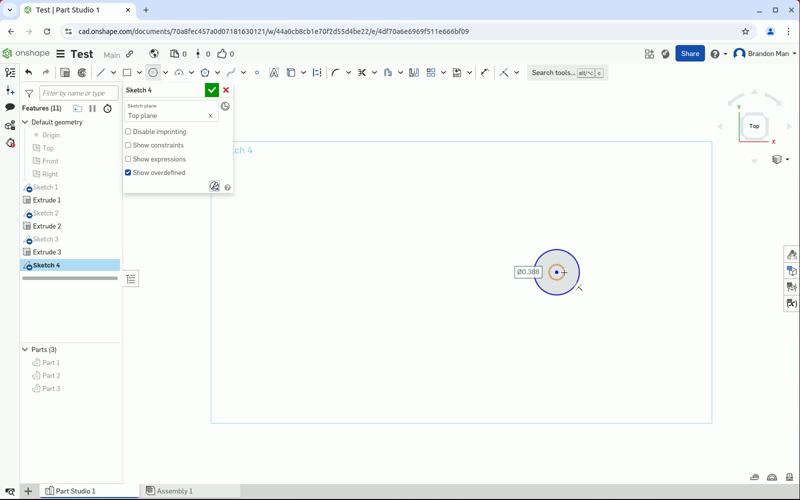
scroll(-6)
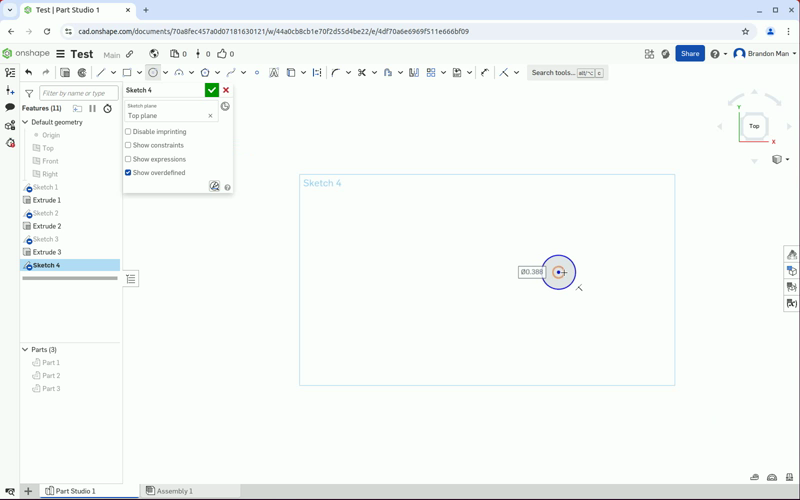
scroll(-6)
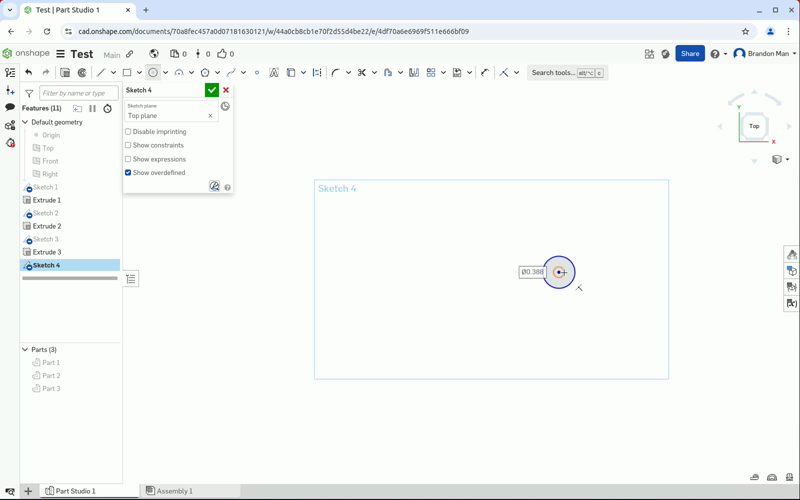
scroll(-6)
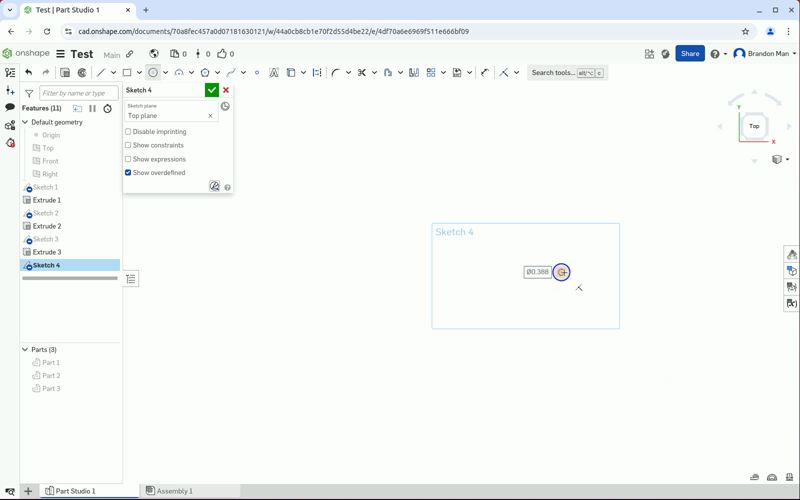
scroll(-6)
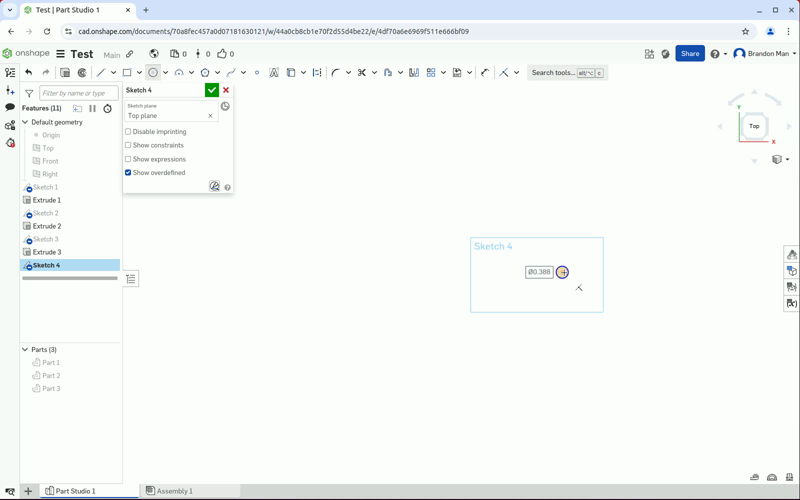
scroll(-6)
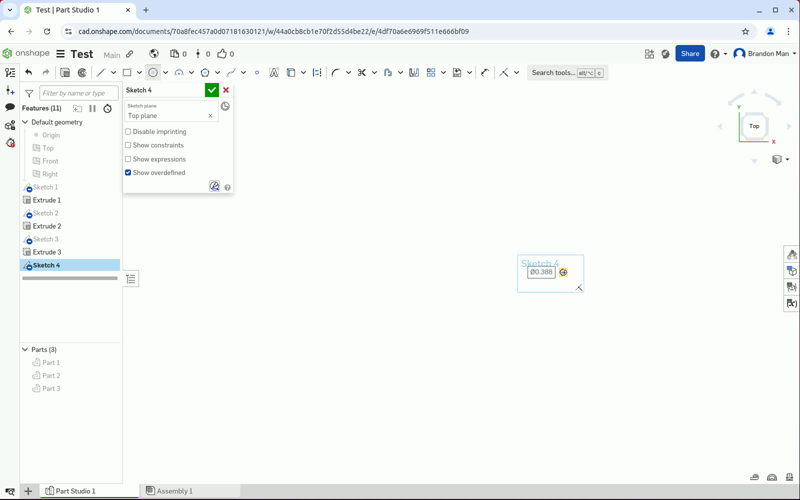
key(esc)
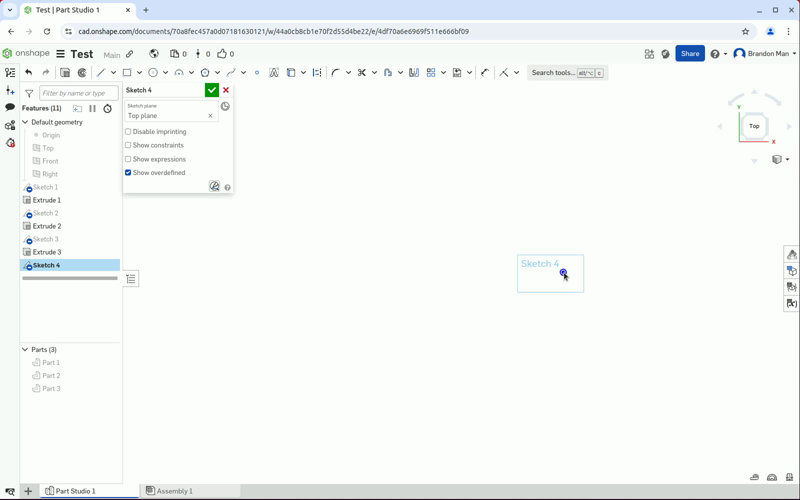
mouse_move(563, 270)
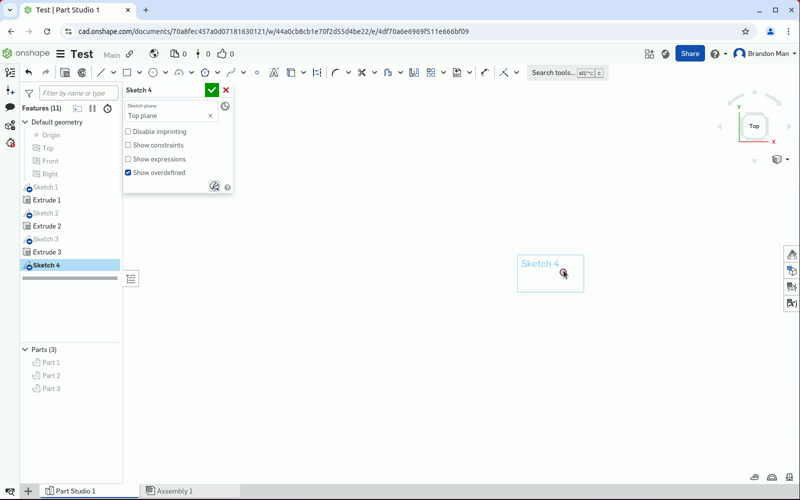
scroll(6)
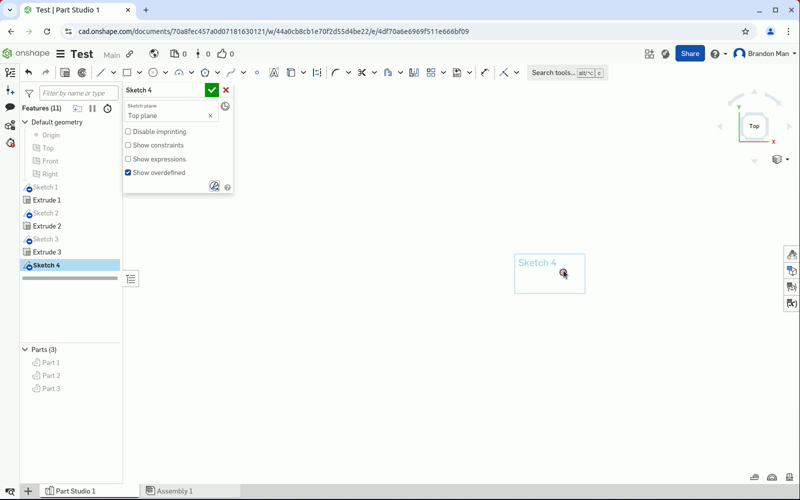
scroll(6)
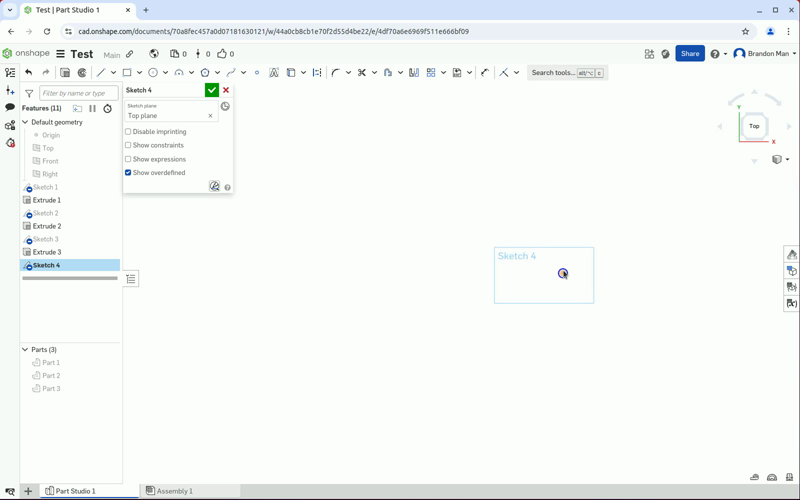
scroll(6)
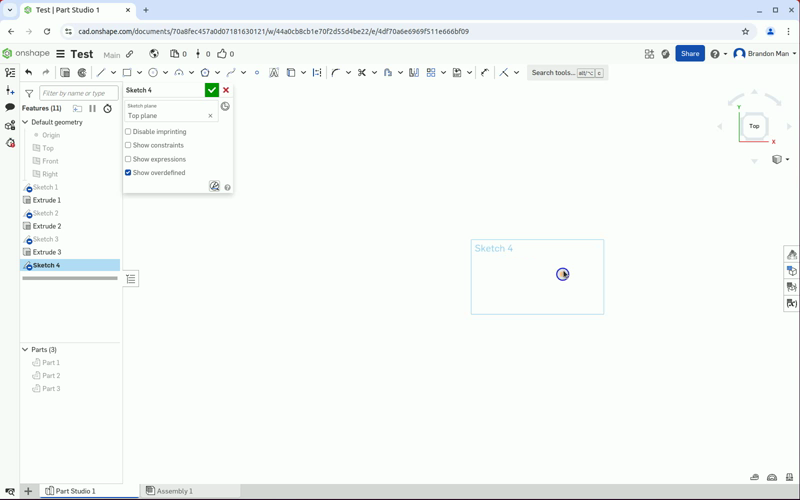
scroll(6)
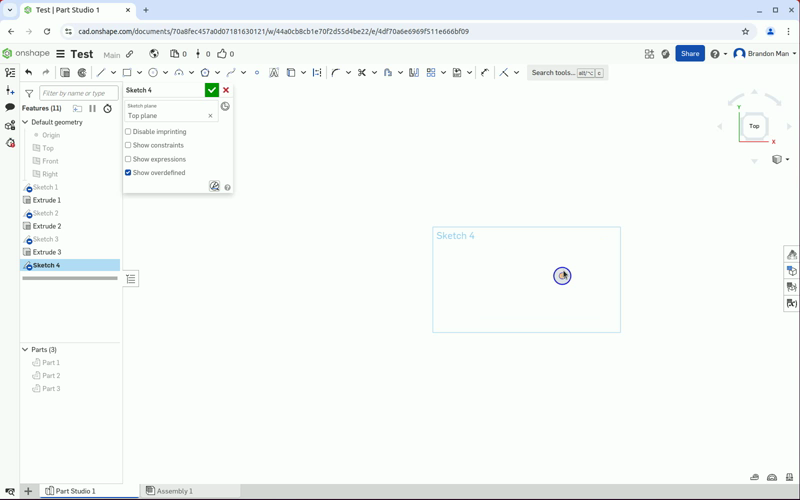
scroll(6)
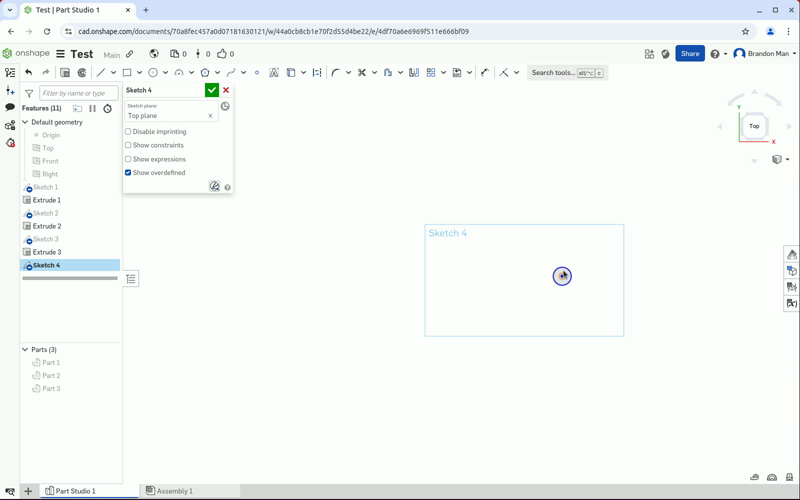
scroll(6)
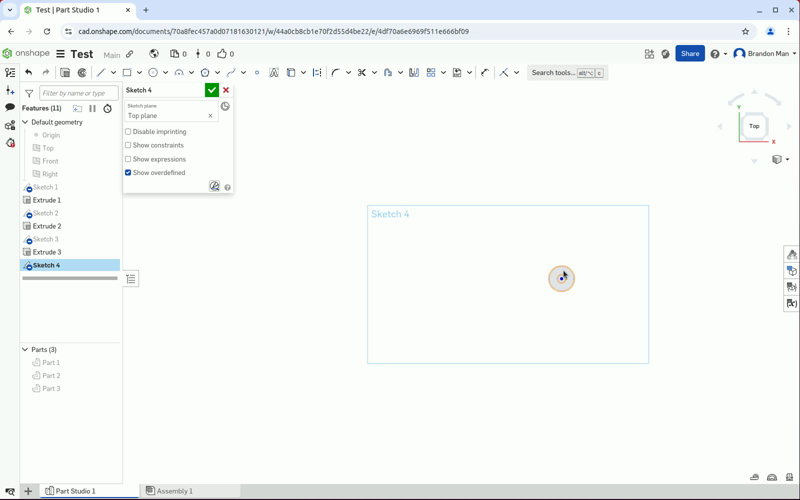
scroll(6)
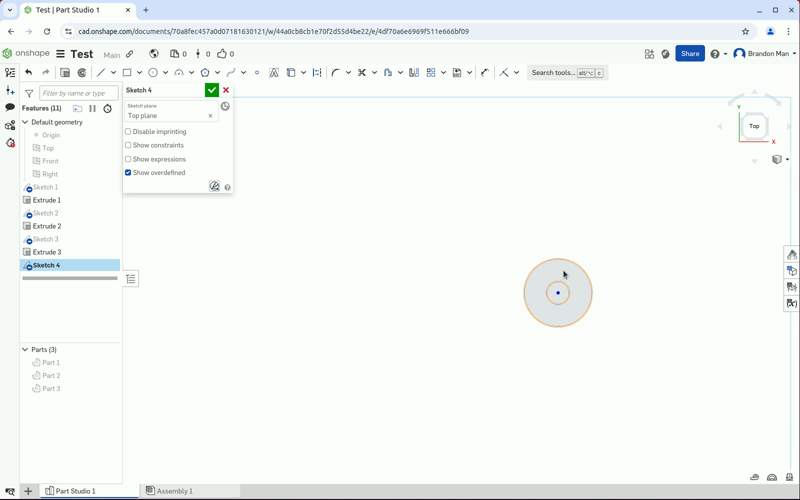
click(563, 270)
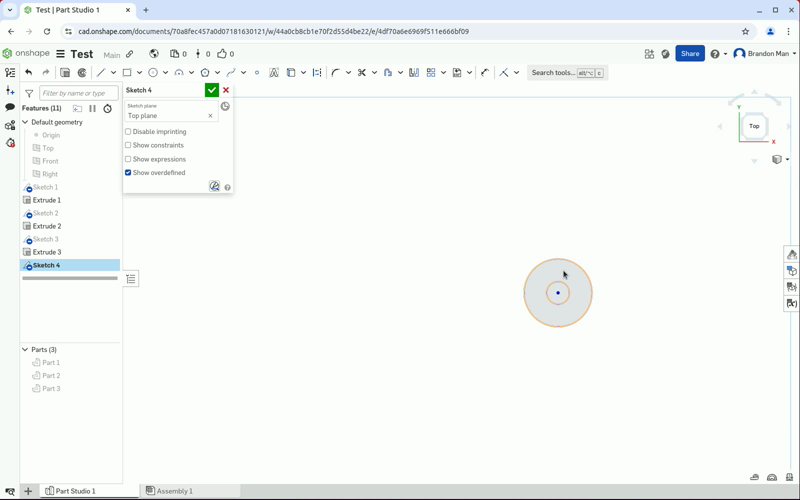
scroll(-6)
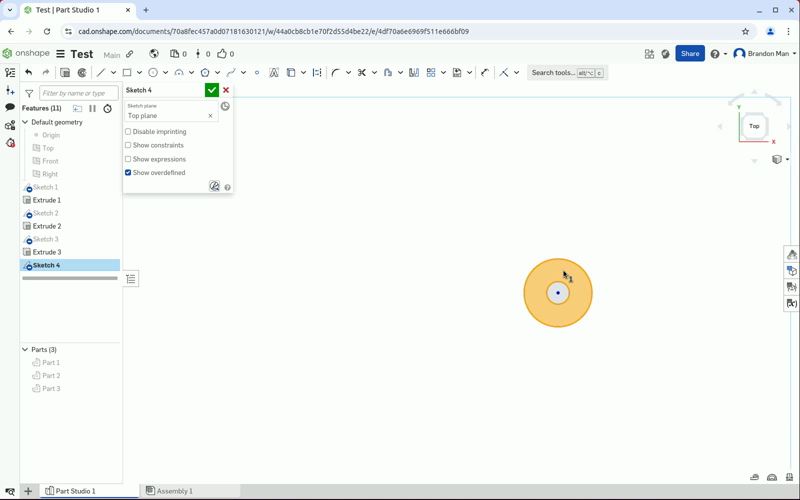
scroll(-6)
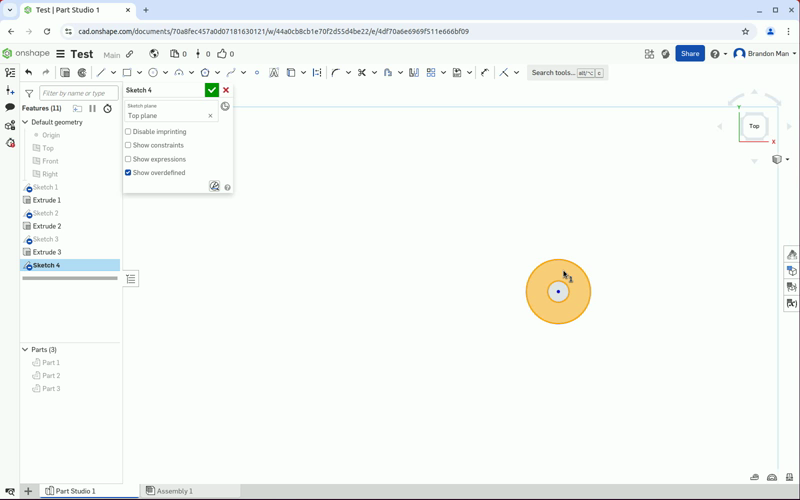
scroll(-6)
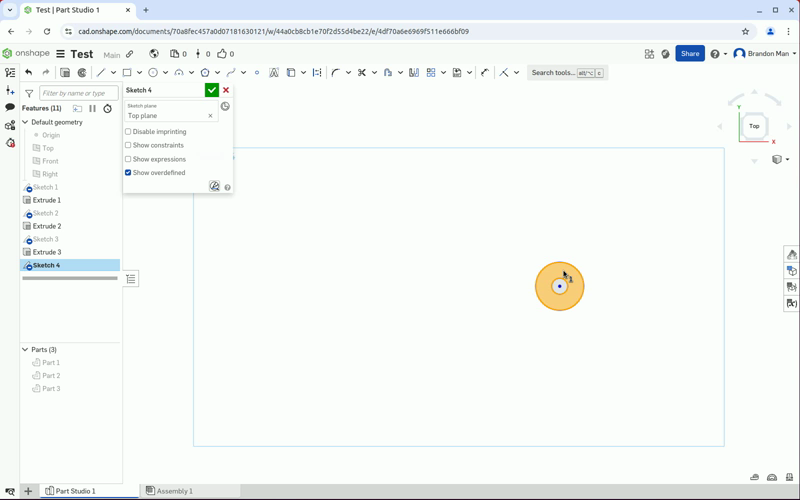
scroll(-6)
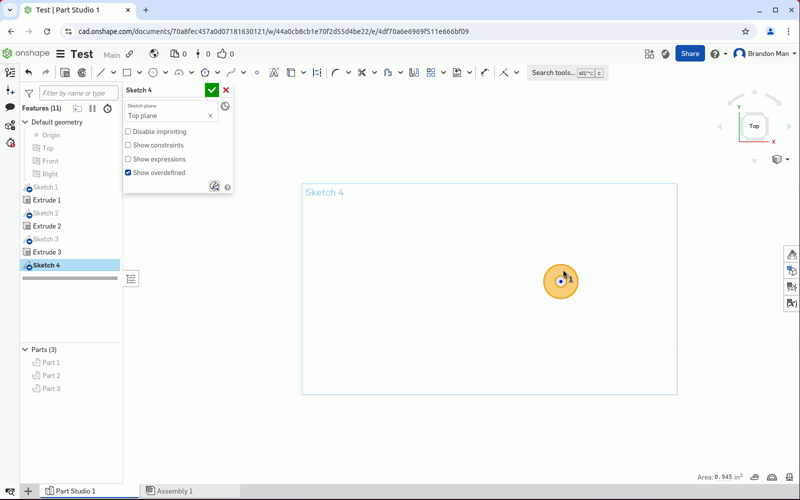
scroll(-6)
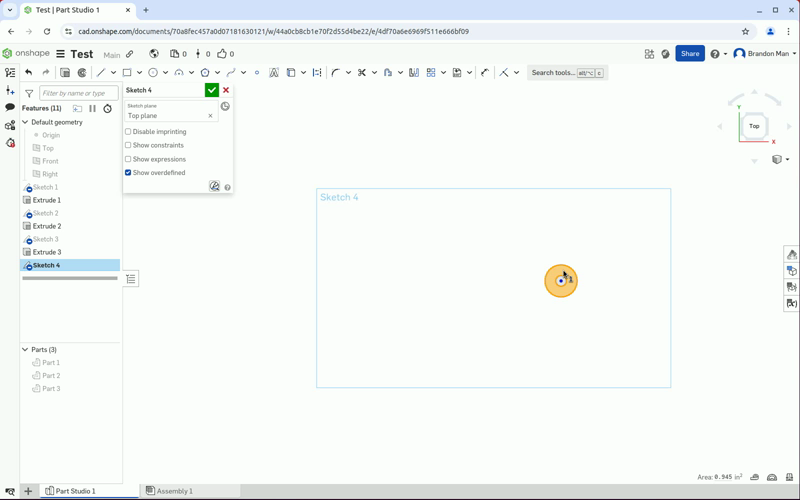
scroll(-6)
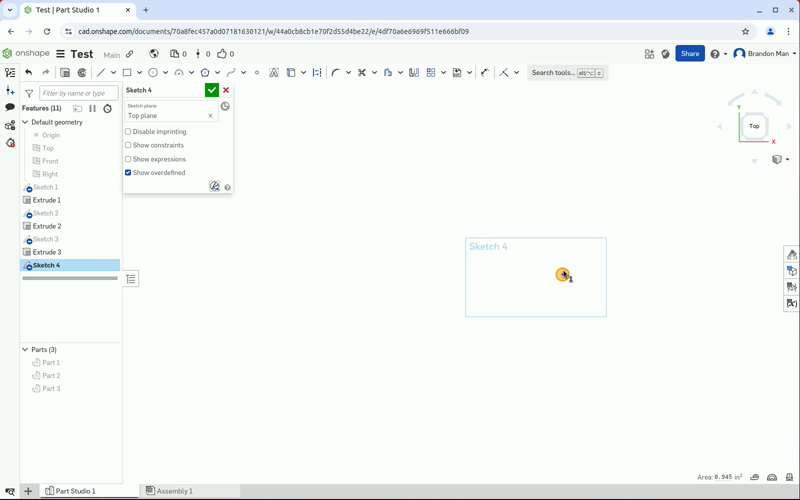
scroll(-6)
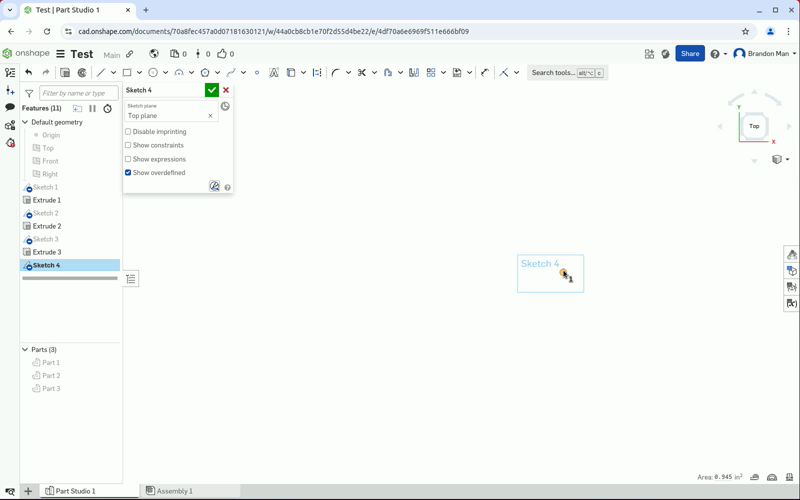
mouse_move(73, 352)
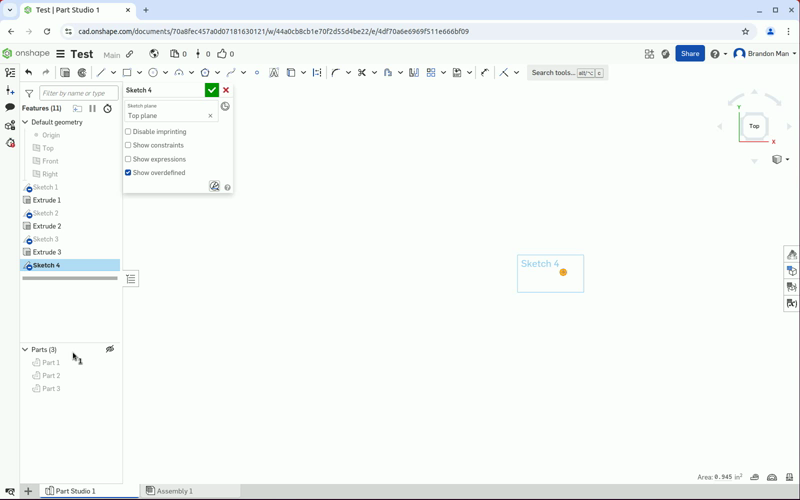
key(shift+y)
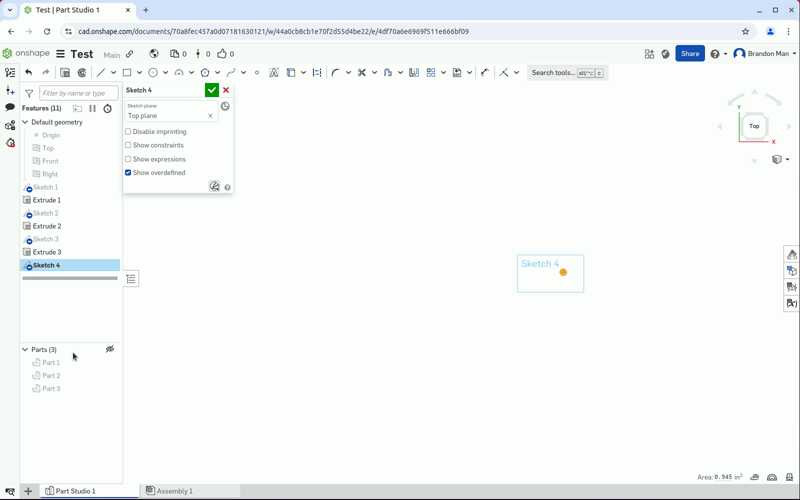
key(shift+e)
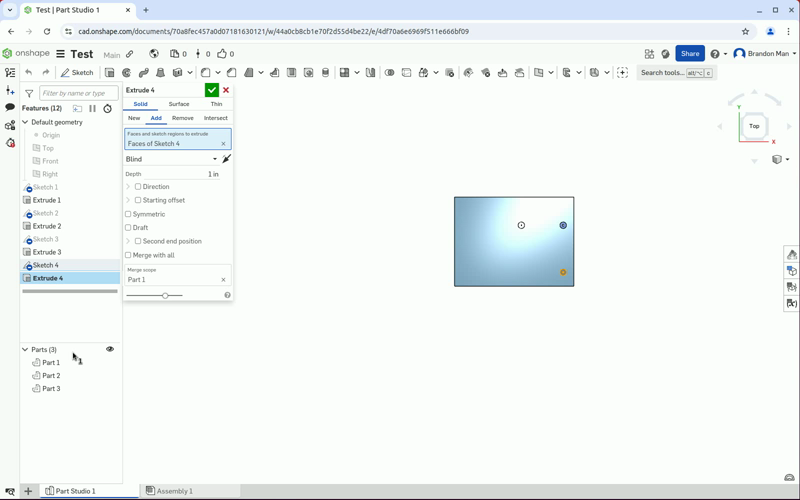
mouse_move(143, 106)
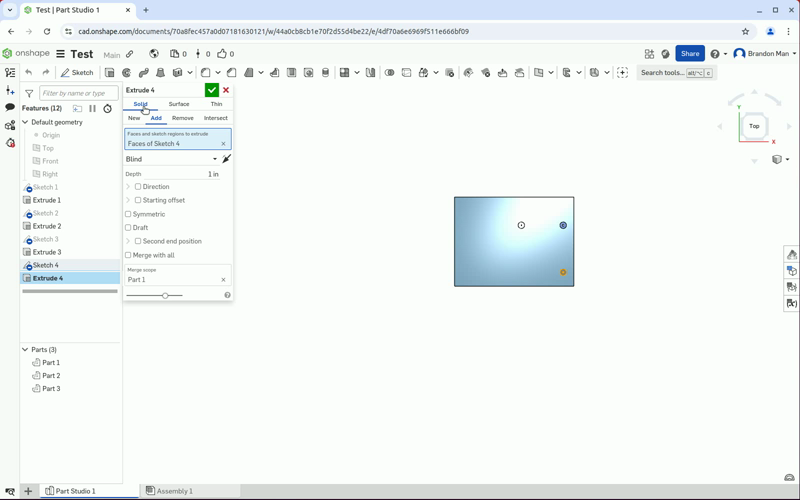
click(143, 106)
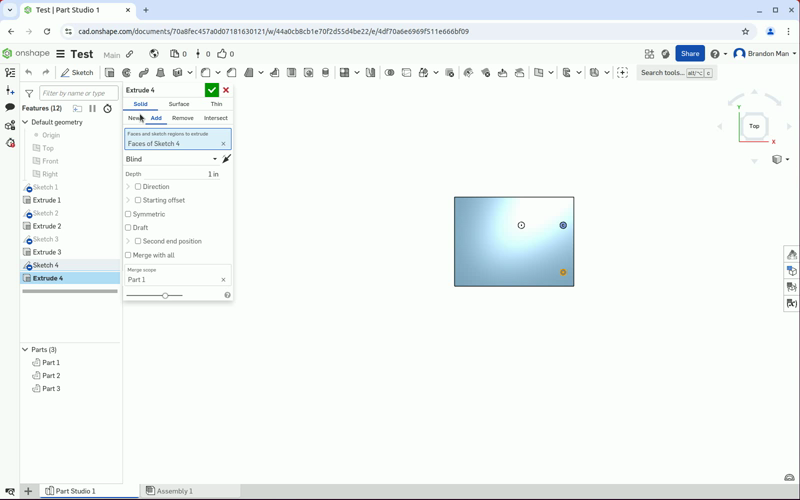
mouse_move(137, 120)
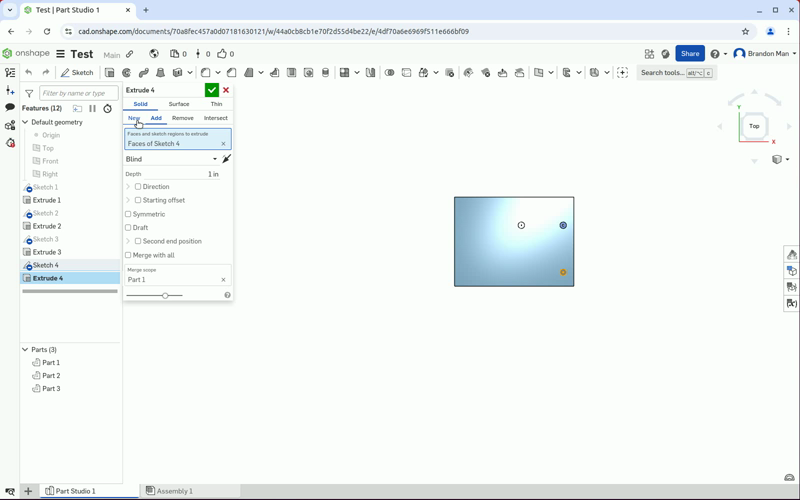
click(137, 120)
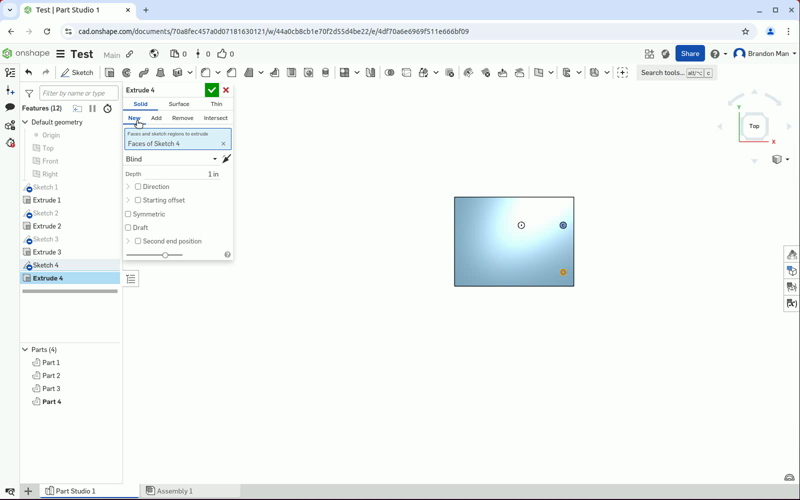
key(tab, 4)
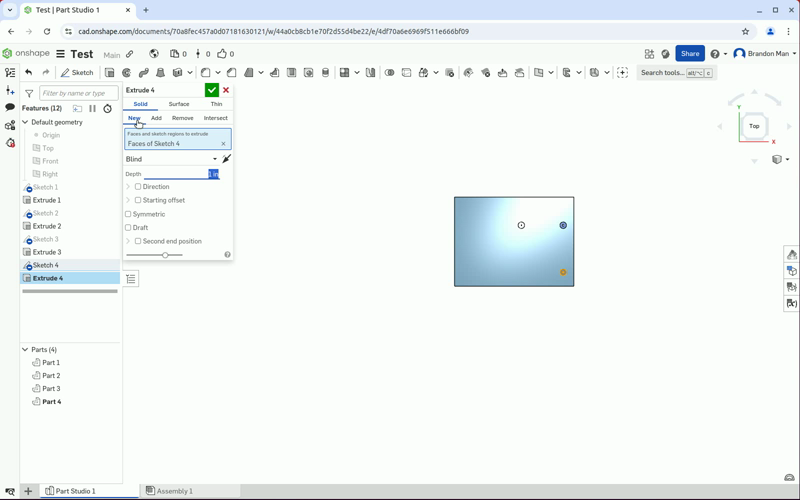
text(1.685)
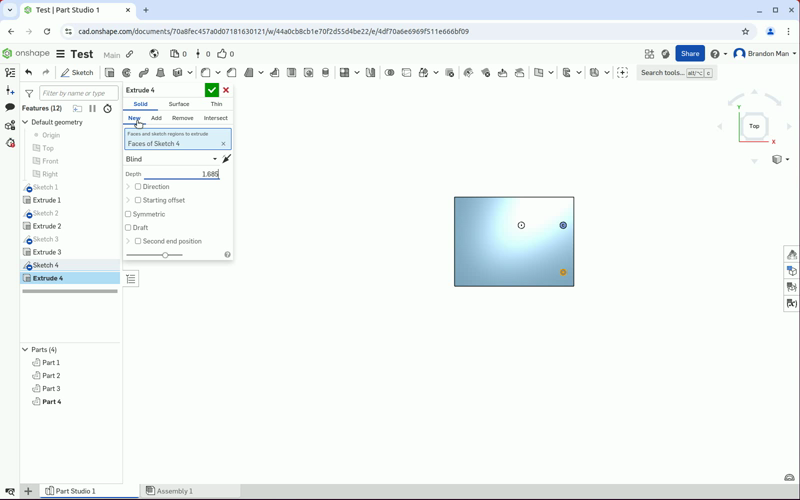
key(enter)
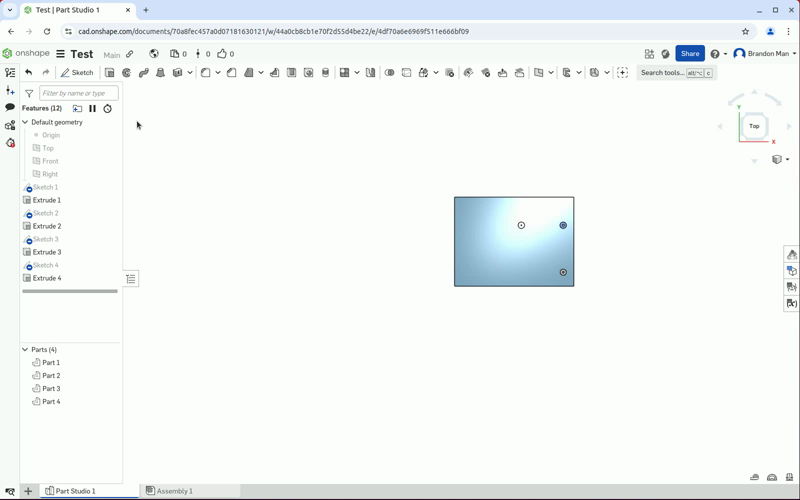
key(shift+h)
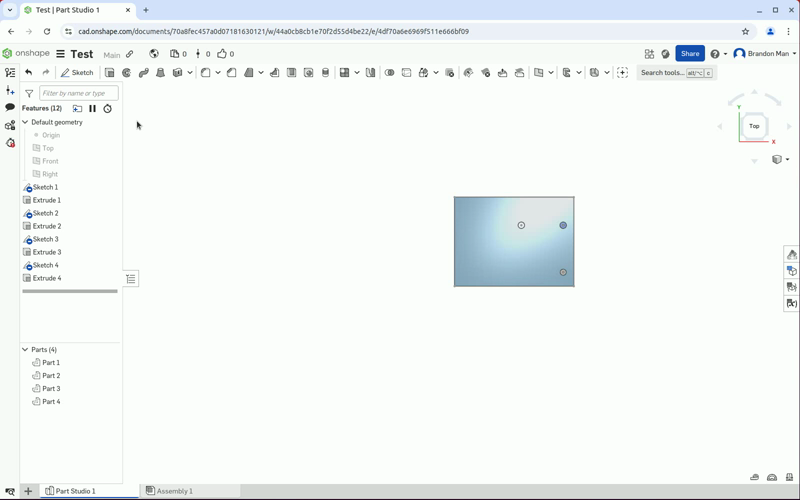
key(shift+h)
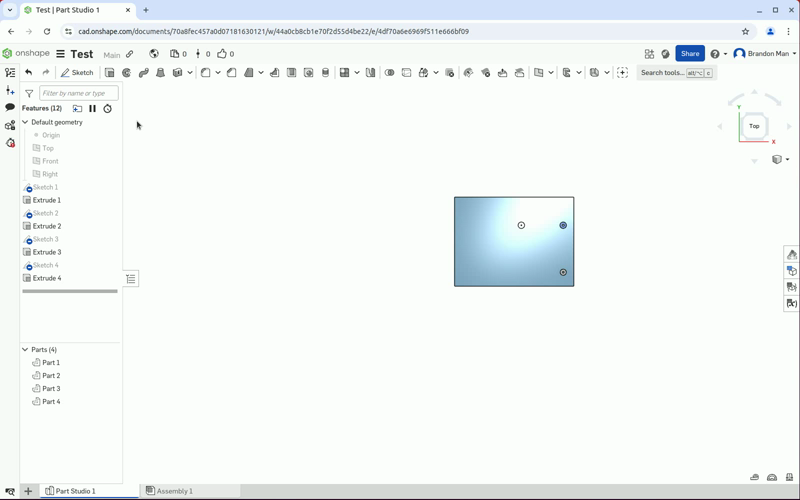
mouse_move(73, 189)
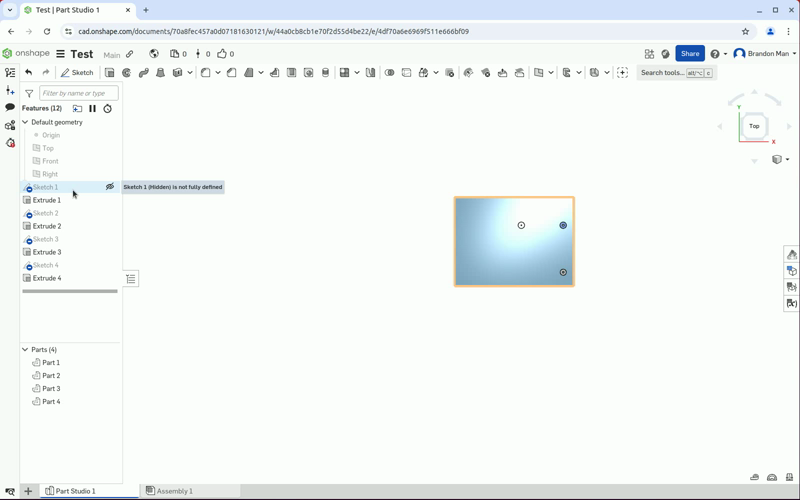
click(73, 189)
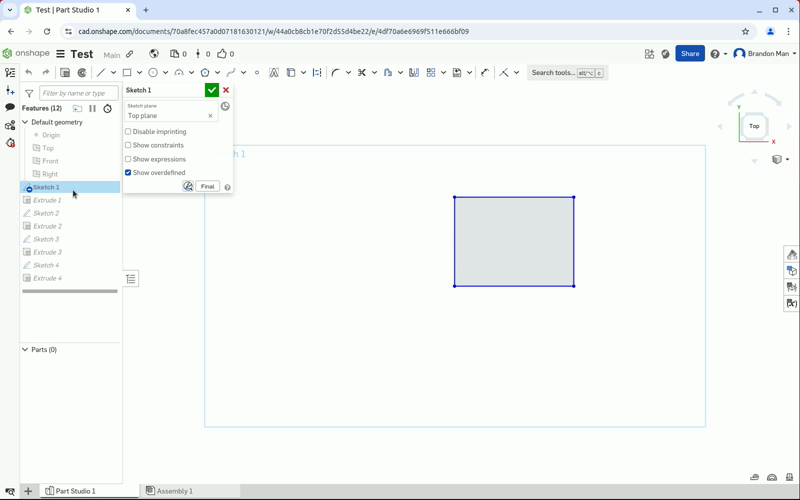
mouse_move(229, 92)
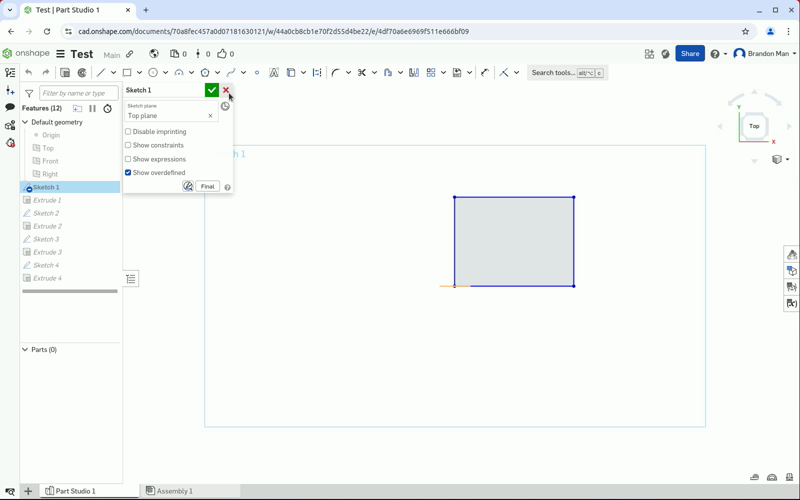
click(229, 92)
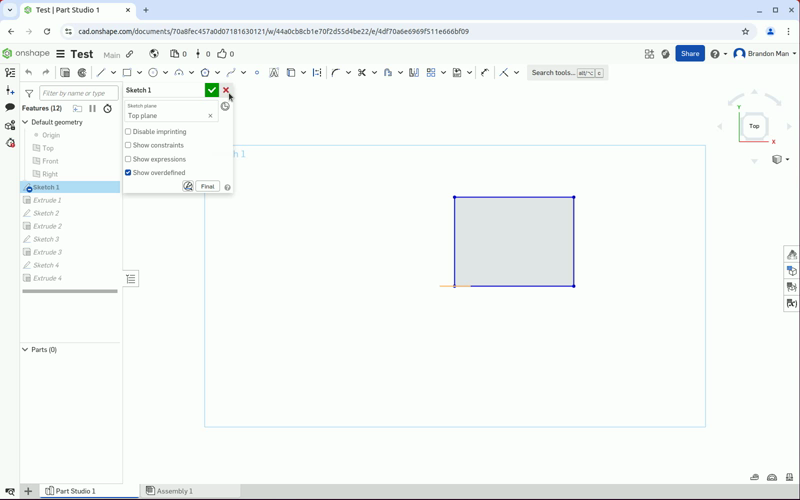
key(shift+s)
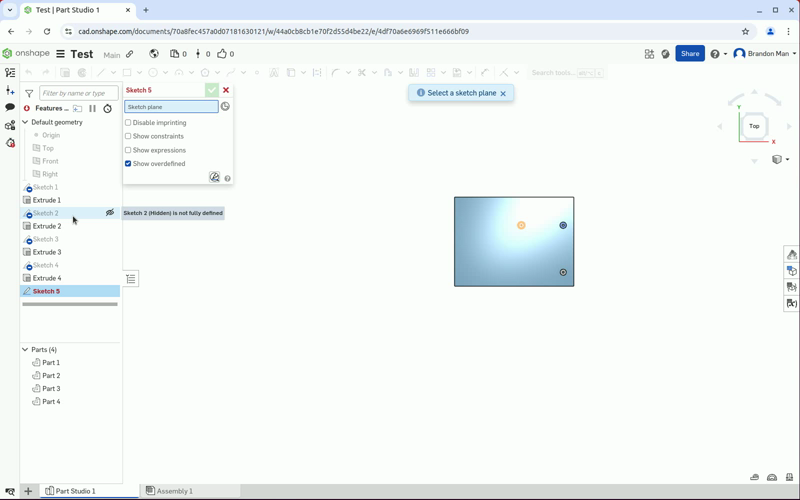
scroll(3)
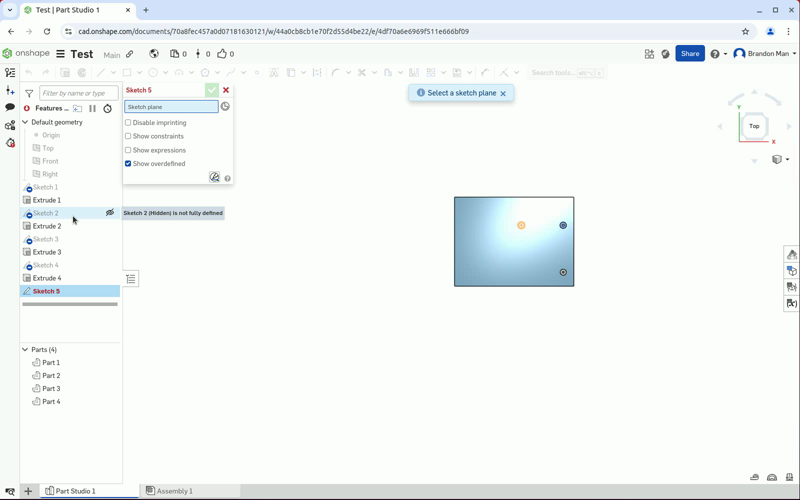
mouse_move(73, 150)
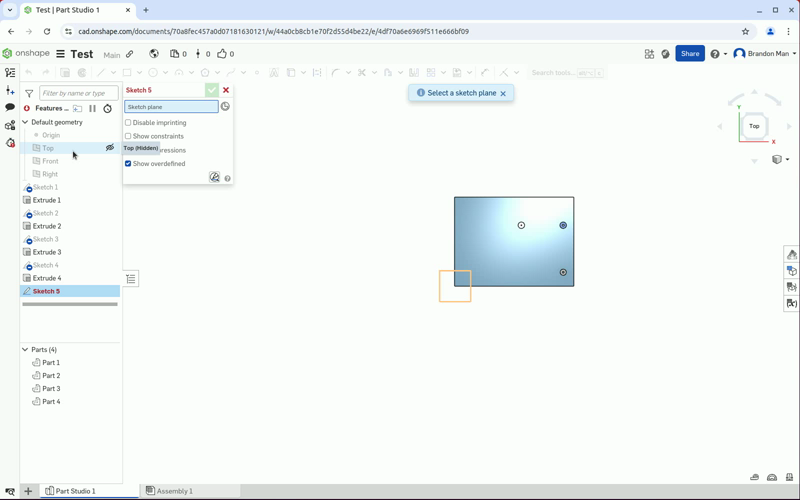
click(73, 150)
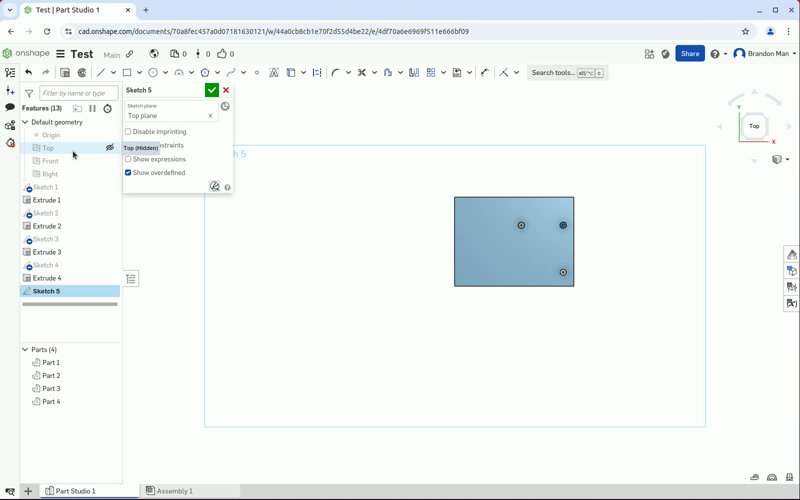
mouse_move(73, 352)
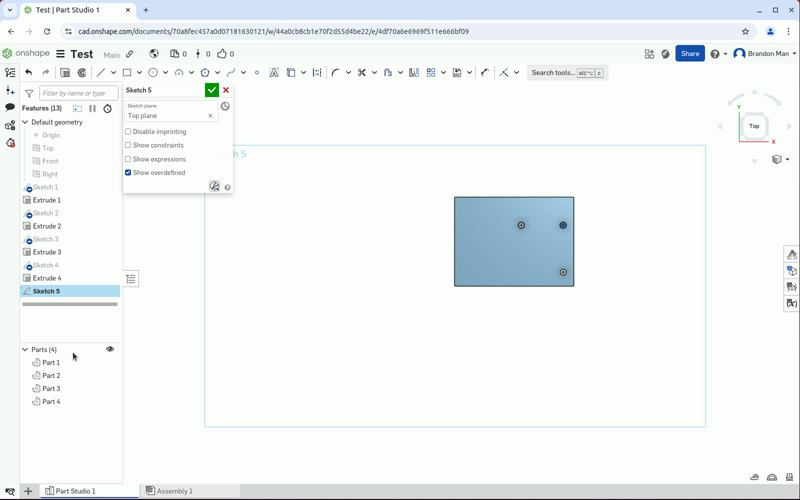
key(y)
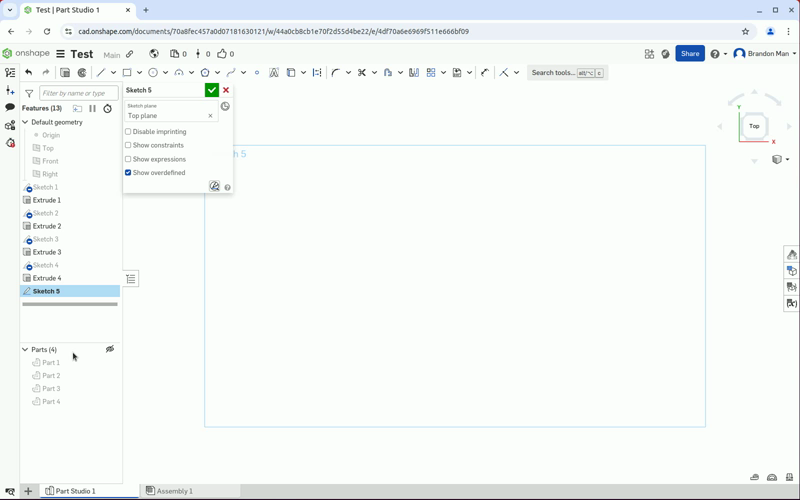
key(c)
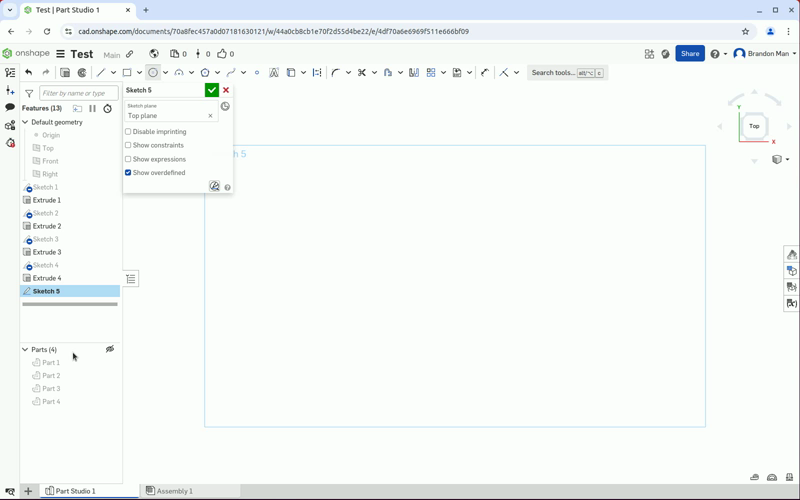
key_down(shift)
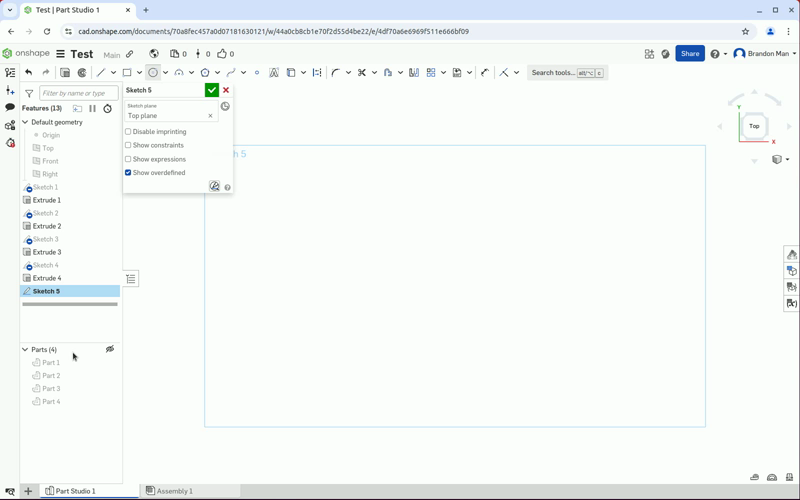
mouse_move(523, 272)
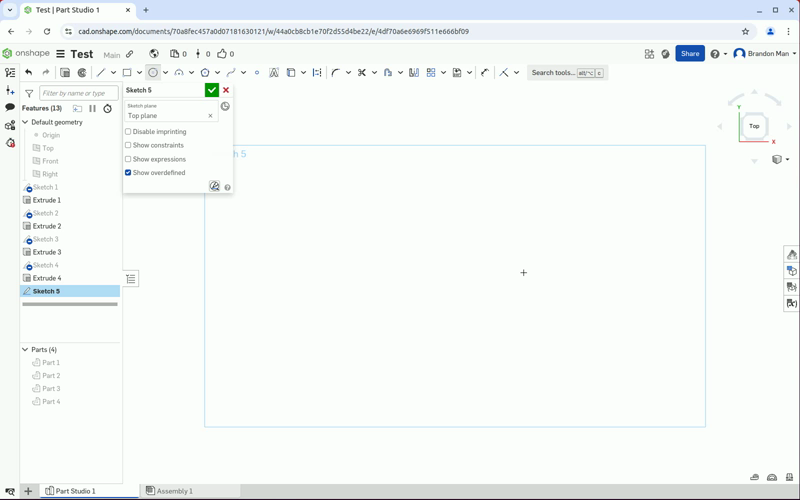
click(523, 272)
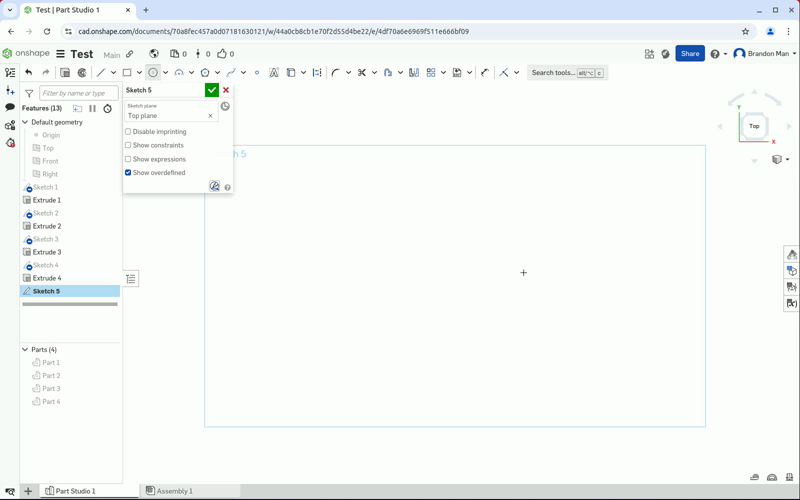
key_up(shift)
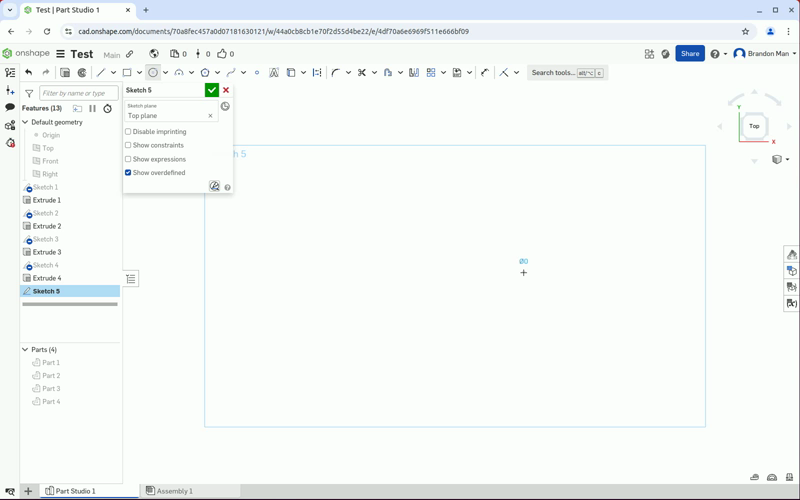
mouse_move(526, 272)
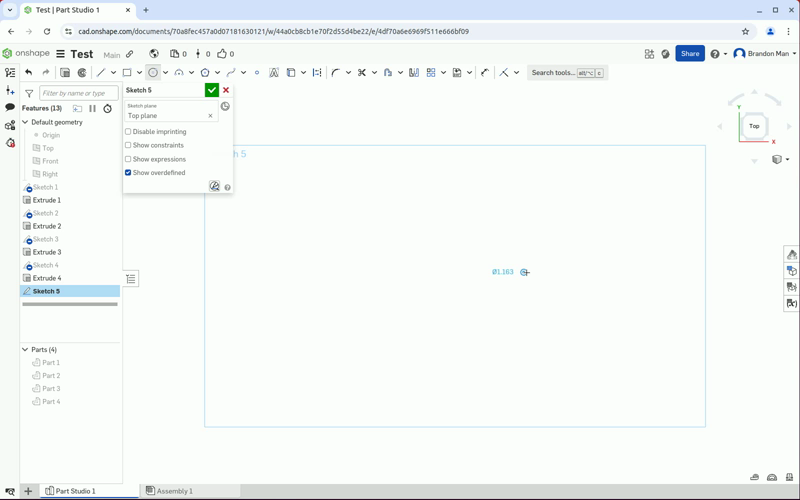
click(526, 272)
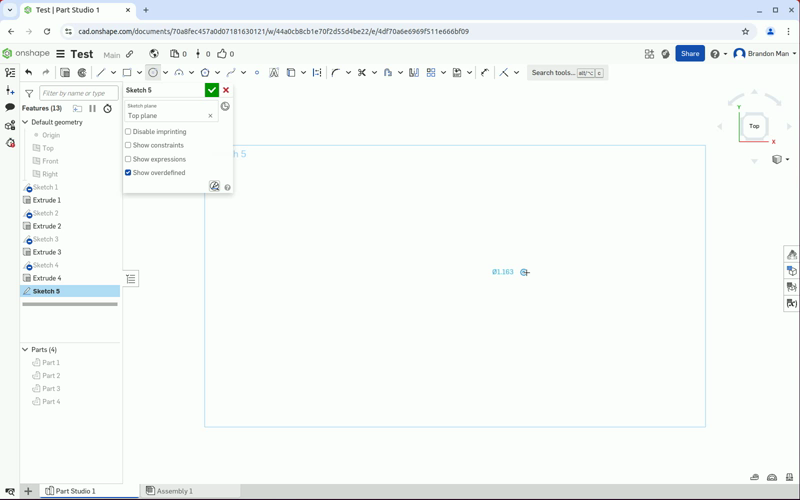
key(esc)
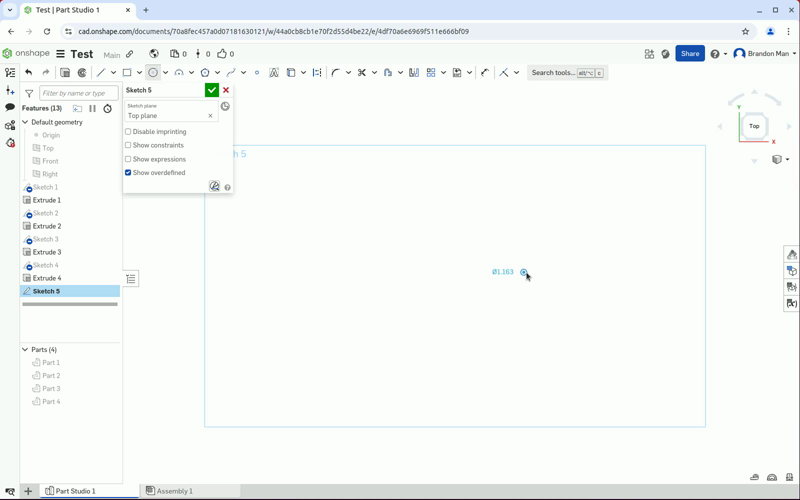
key(c)
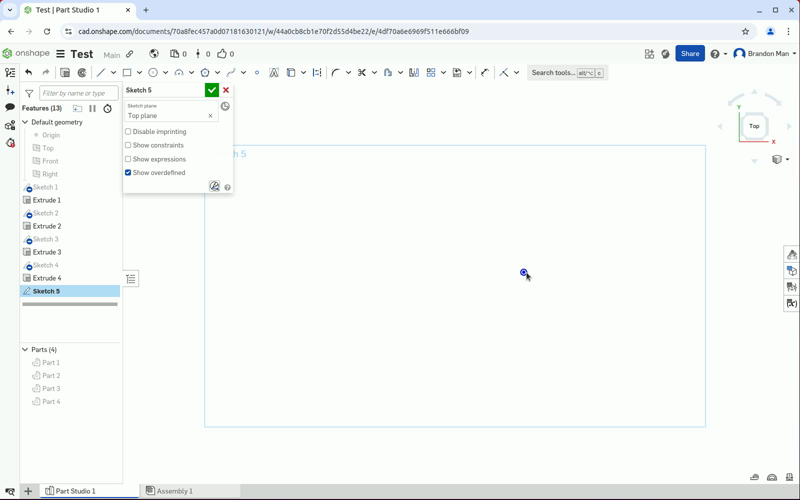
key_down(shift)
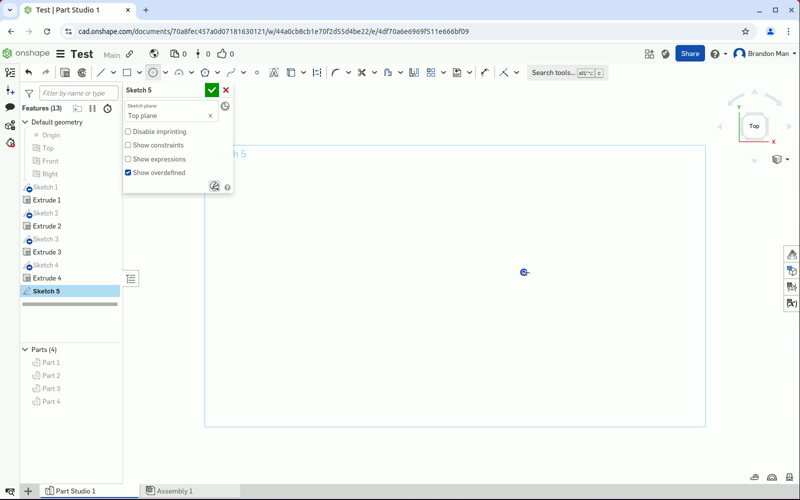
mouse_move(523, 272)
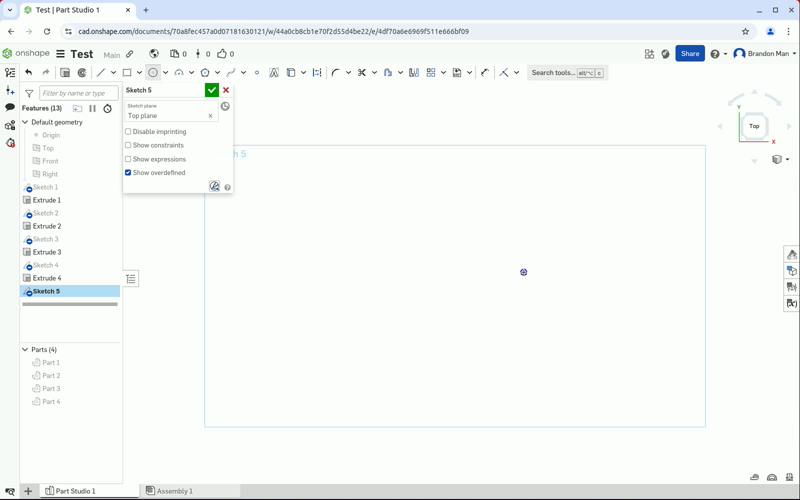
scroll(6)
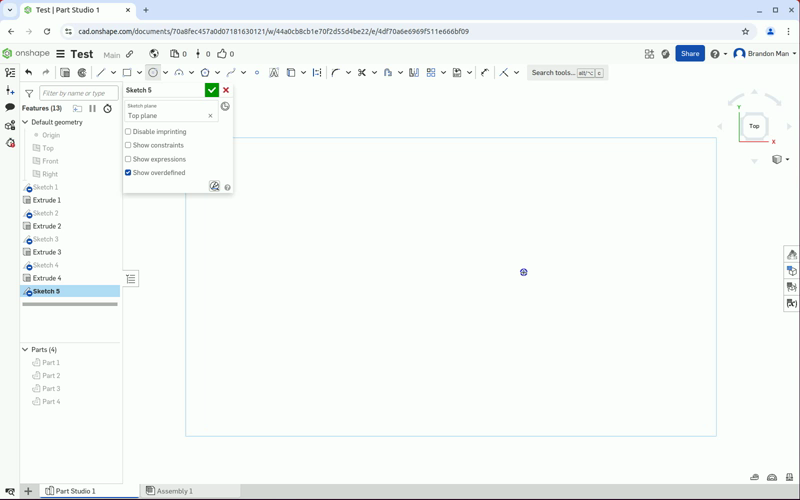
scroll(6)
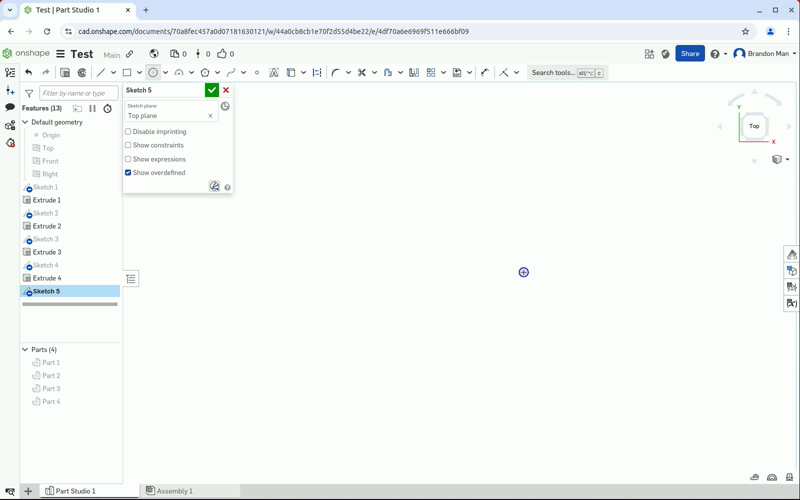
scroll(6)
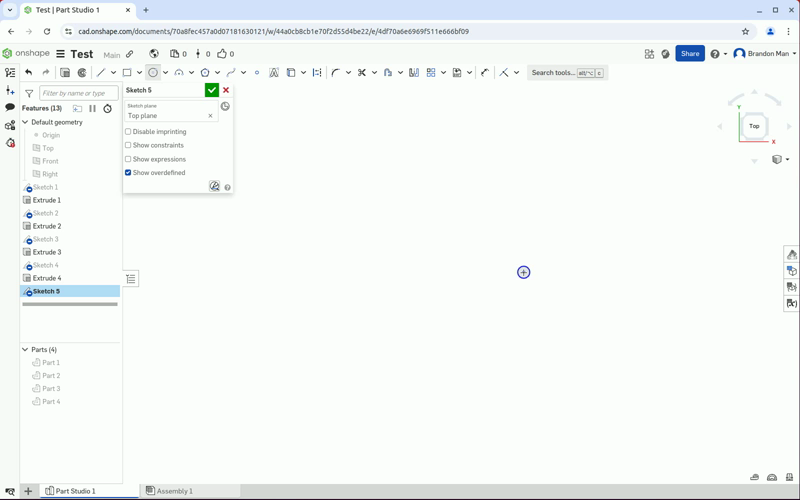
scroll(6)
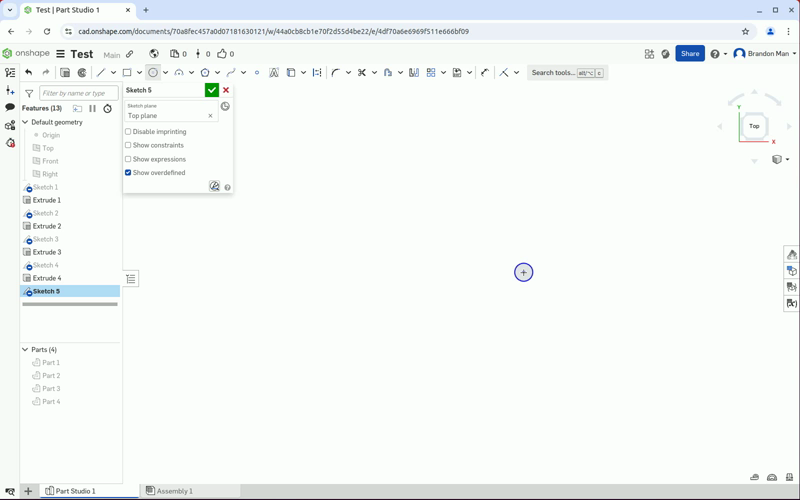
scroll(6)
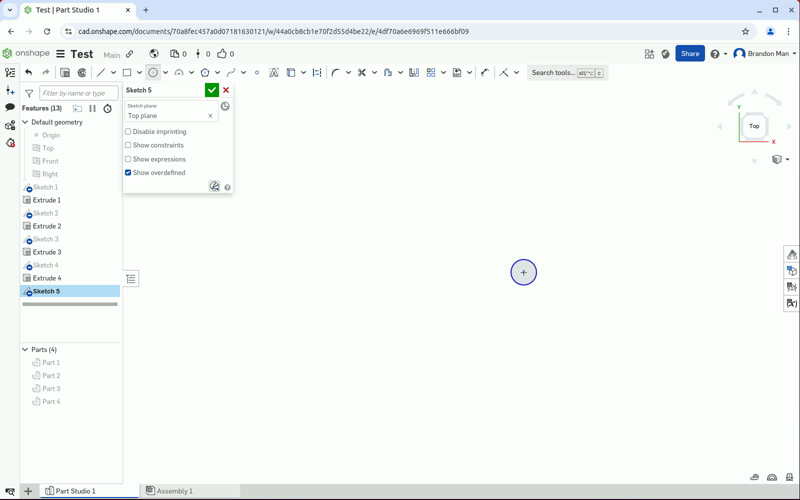
scroll(6)
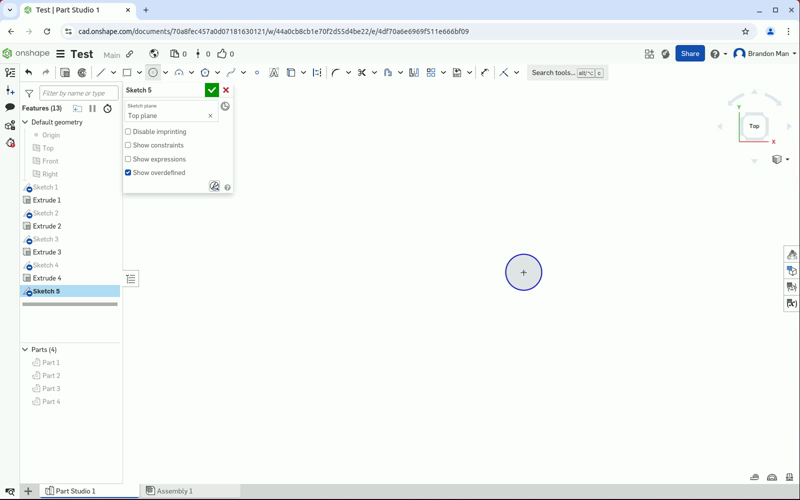
scroll(6)
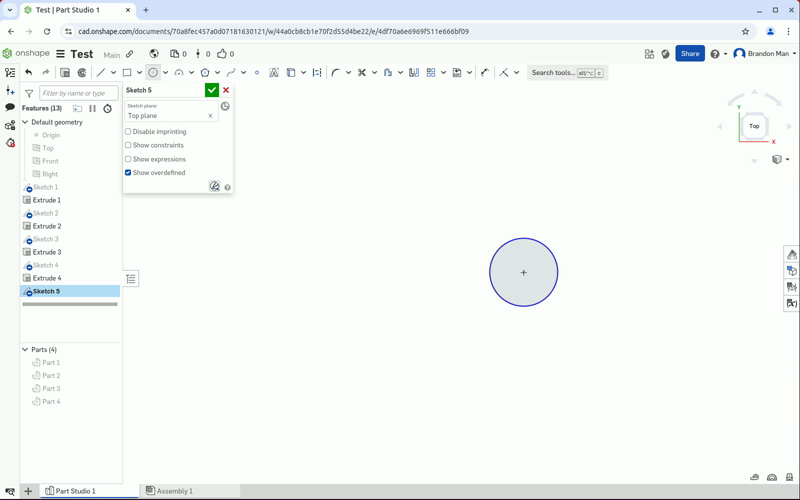
click(523, 272)
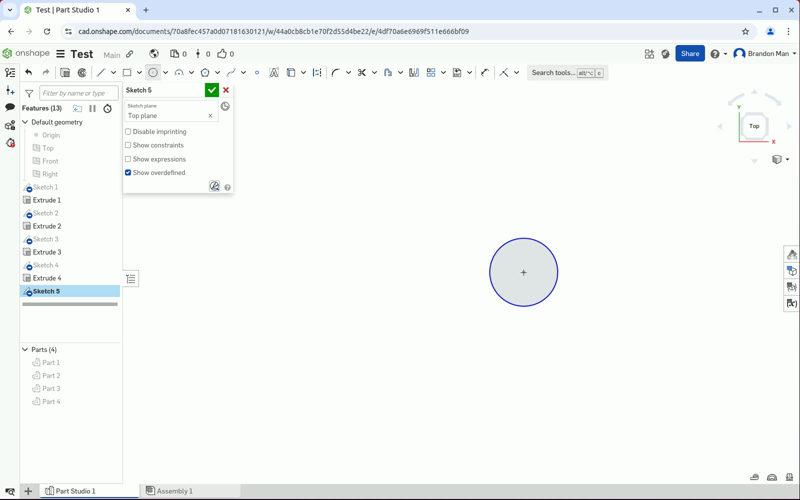
scroll(-6)
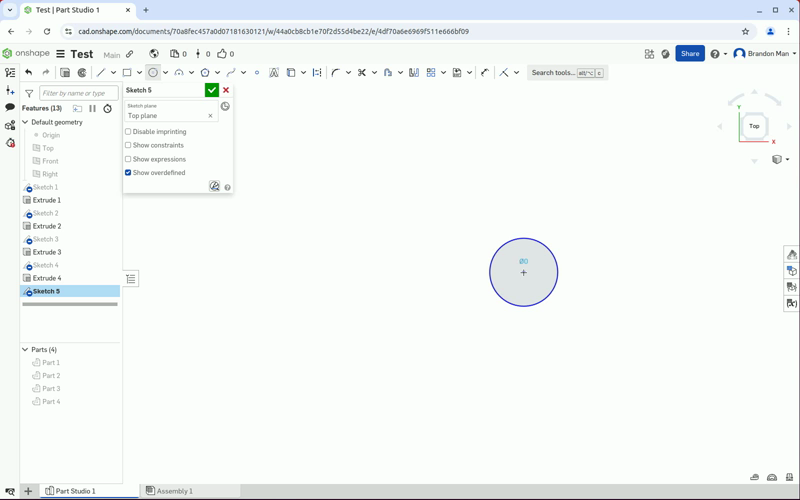
scroll(-6)
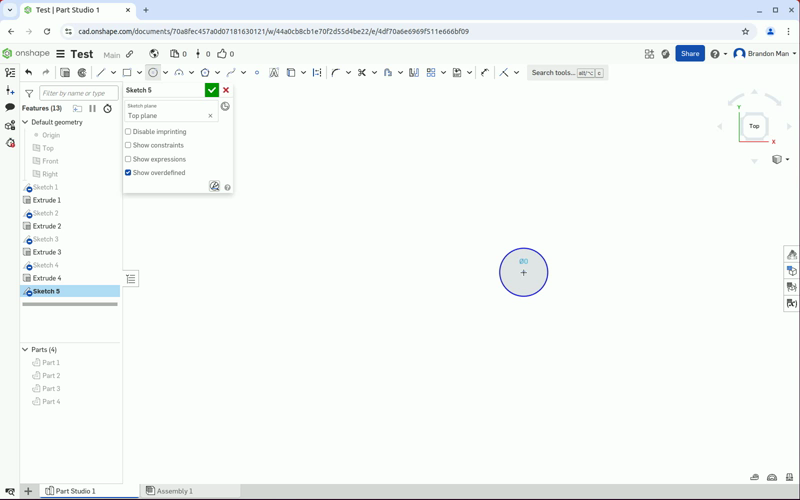
scroll(-6)
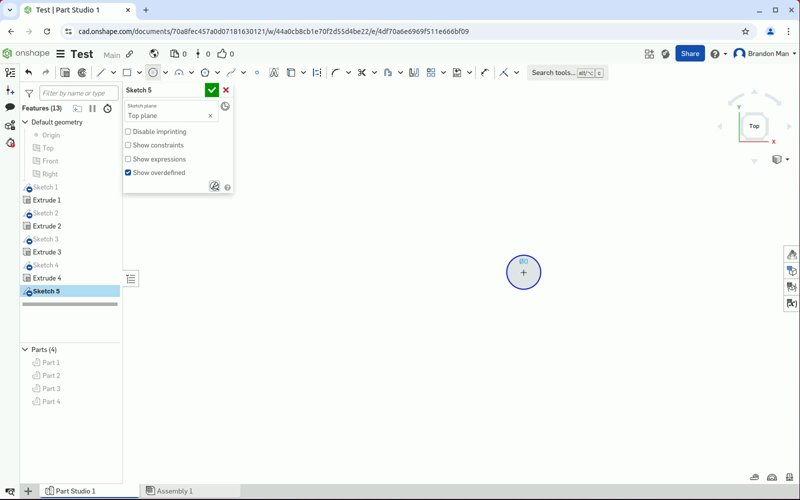
scroll(-6)
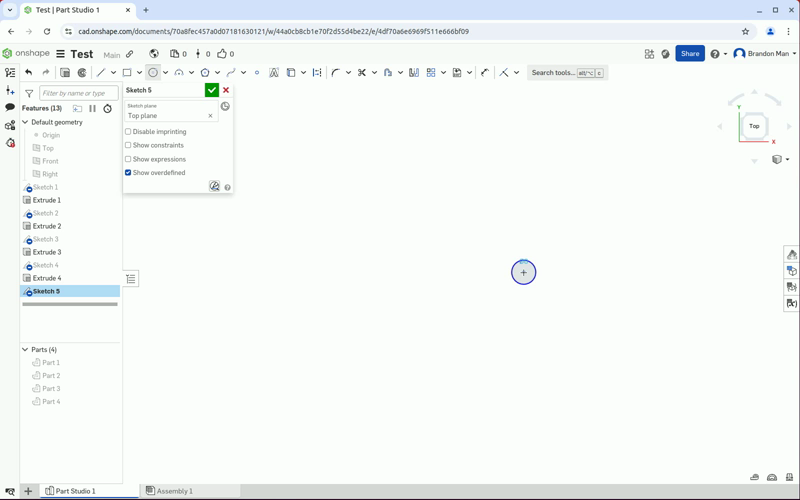
scroll(-6)
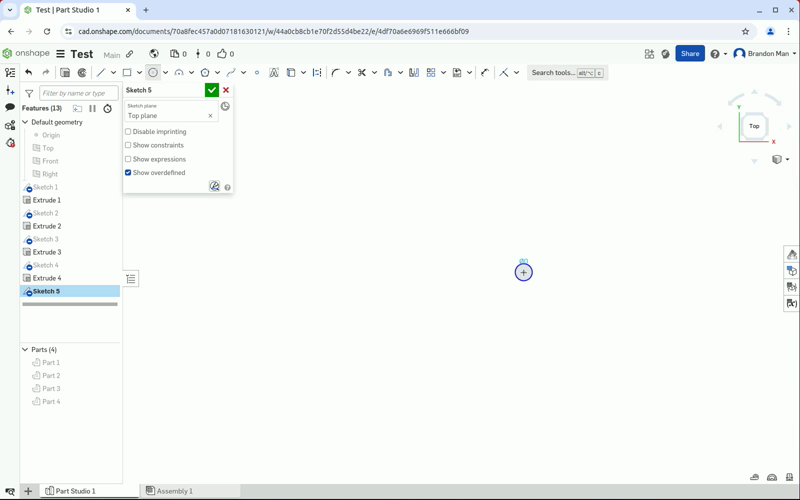
scroll(-6)
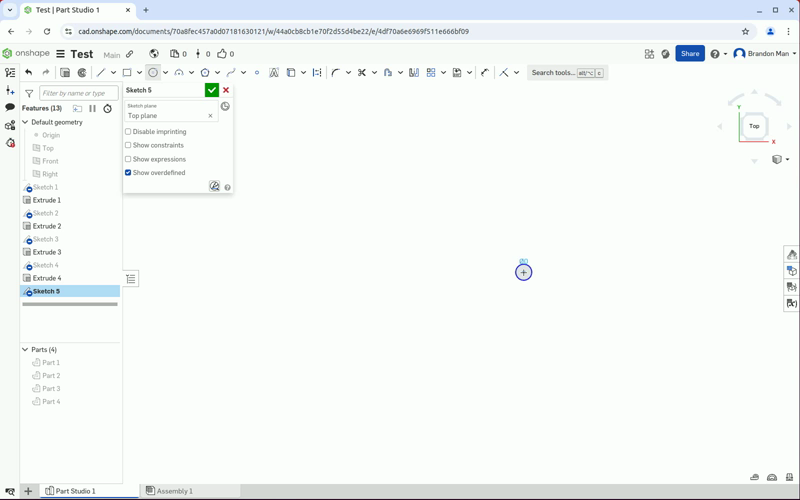
scroll(-6)
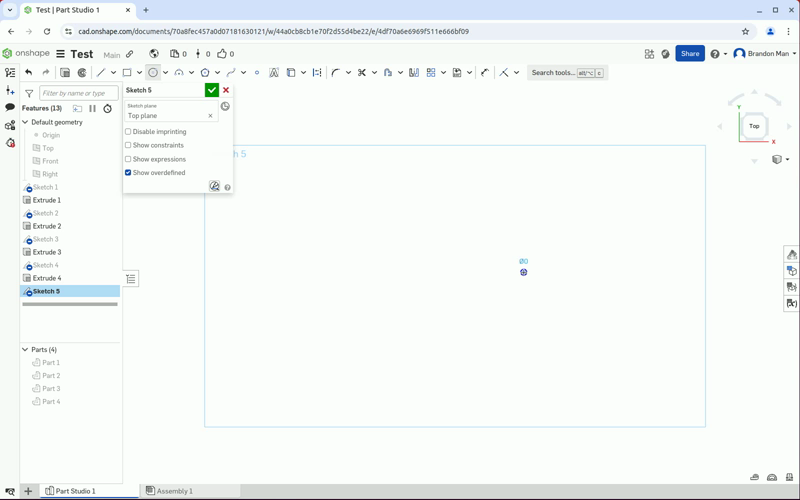
key_up(shift)
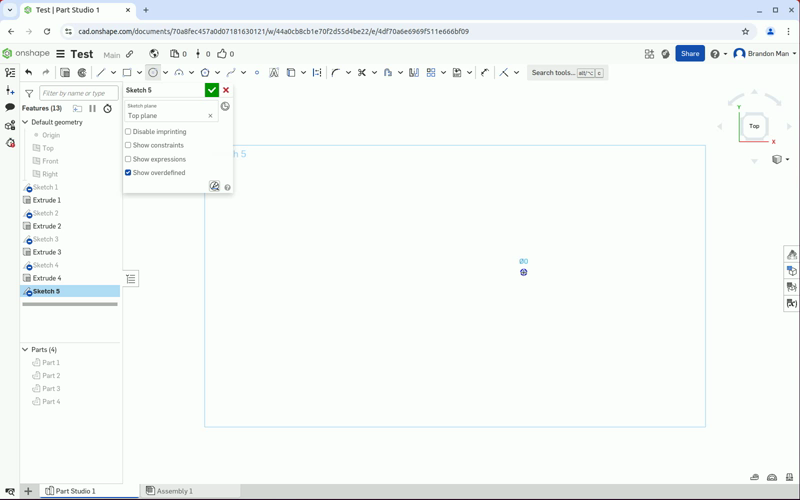
mouse_move(524, 272)
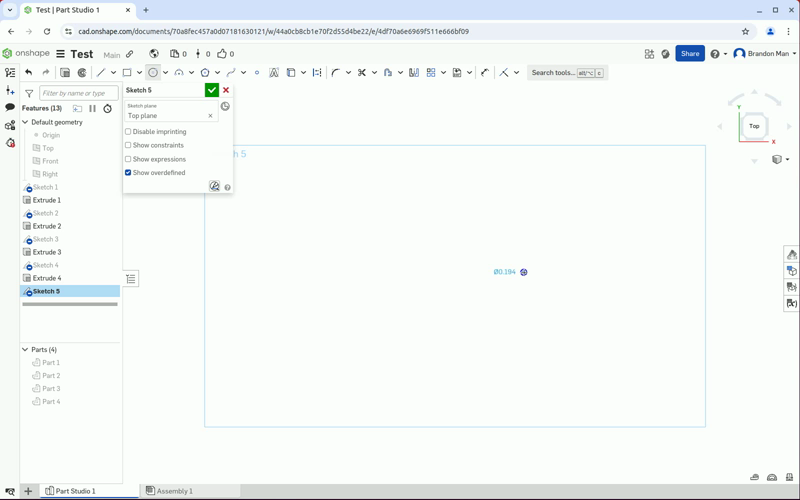
scroll(6)
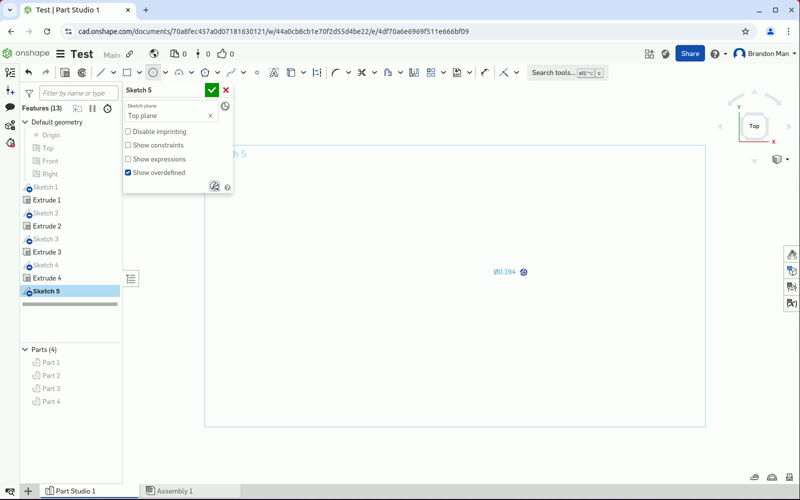
scroll(6)
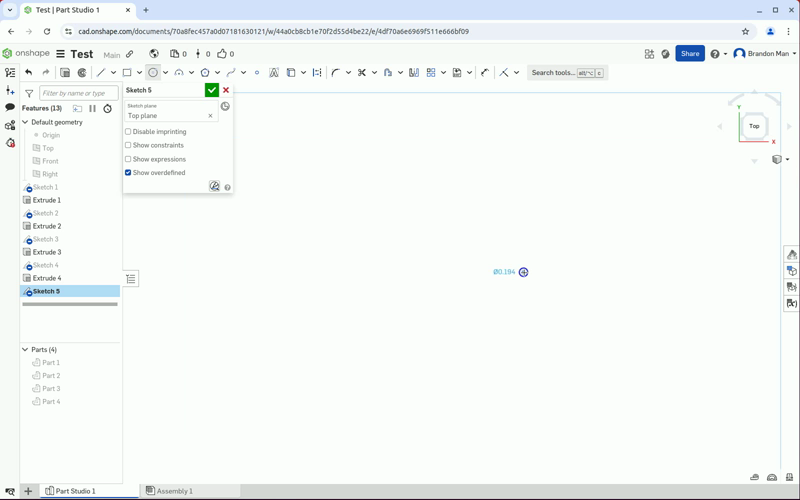
scroll(6)
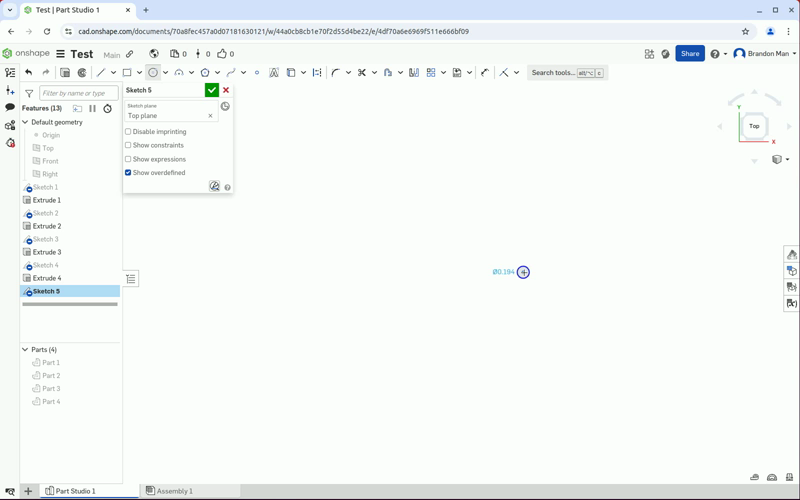
scroll(6)
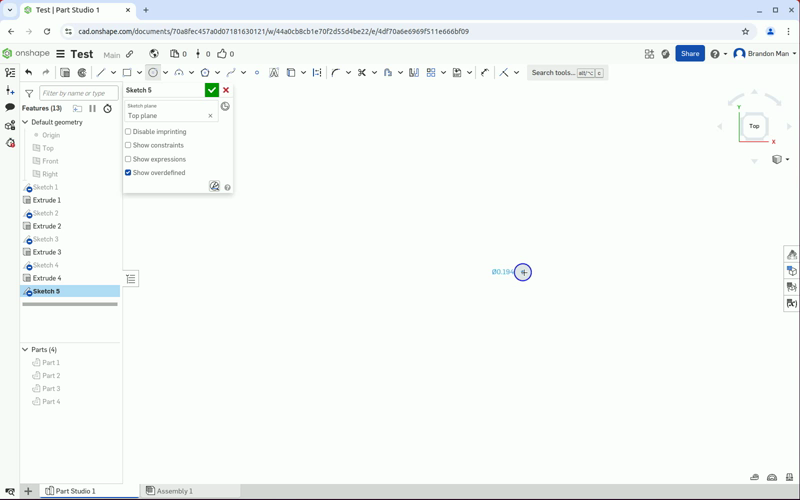
scroll(6)
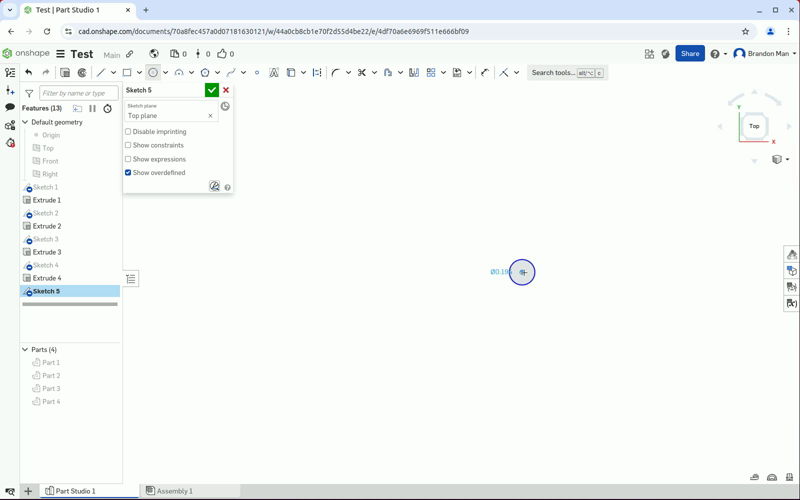
scroll(6)
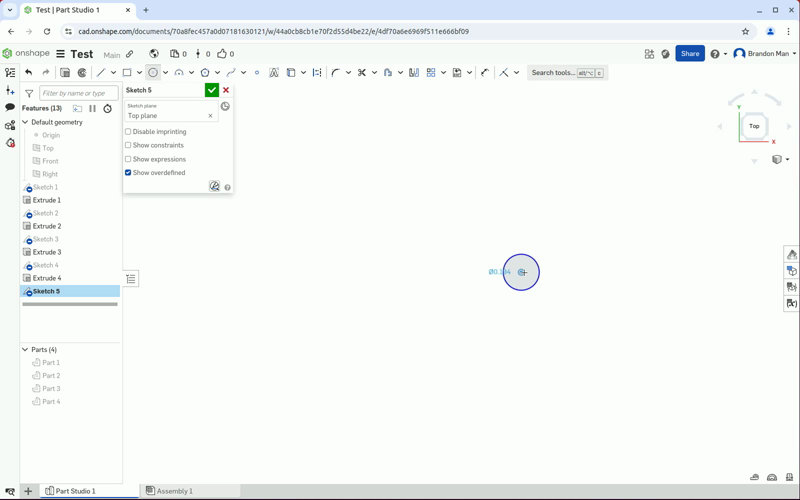
scroll(6)
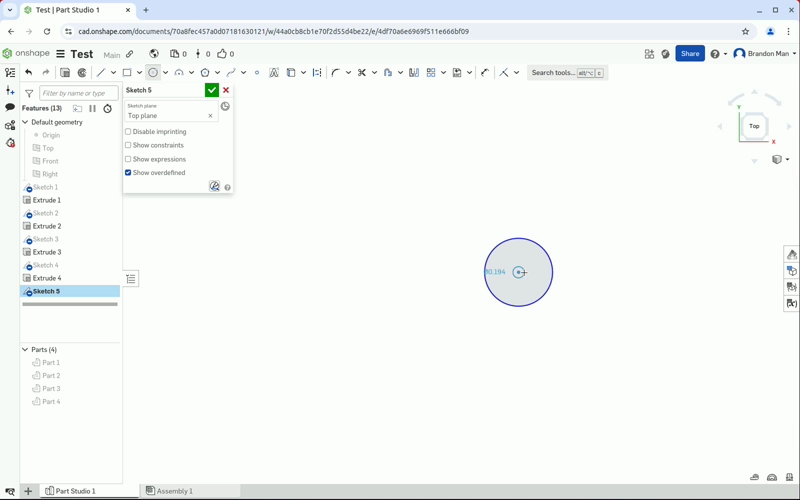
click(524, 272)
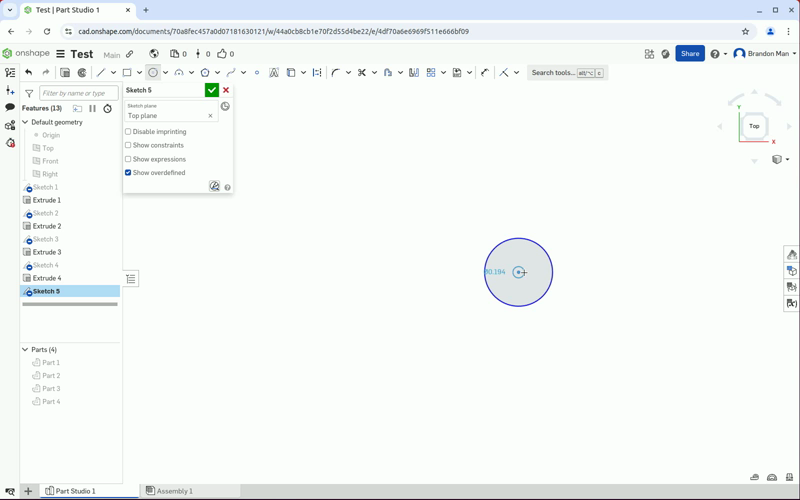
scroll(-6)
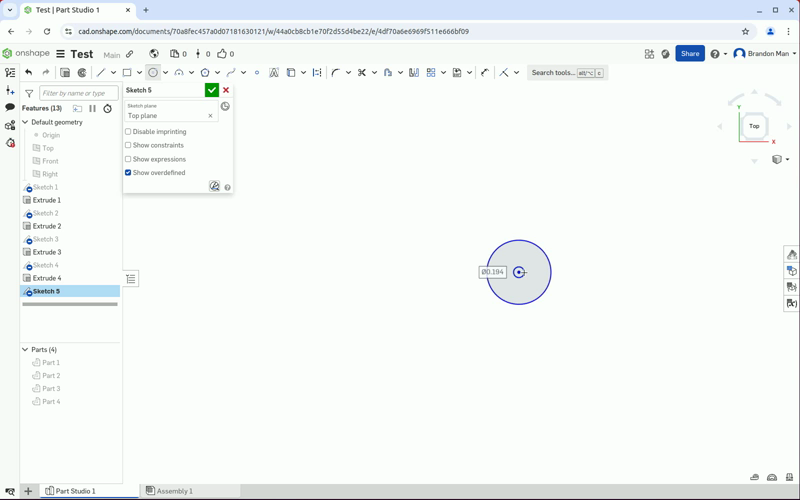
scroll(-6)
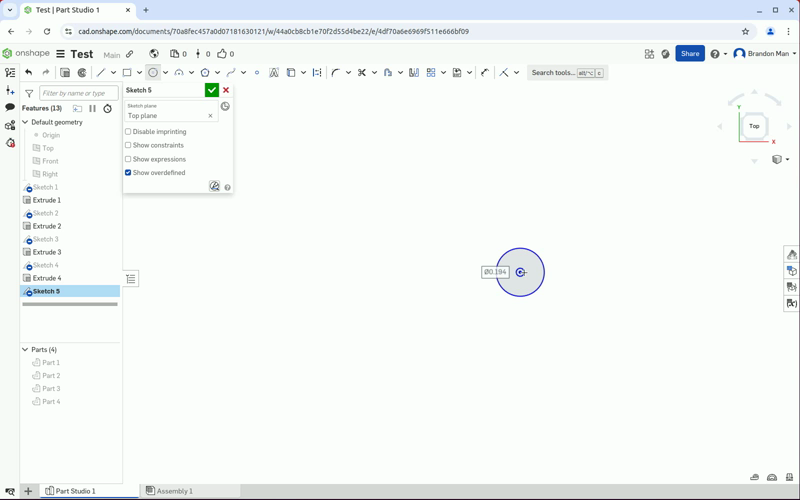
scroll(-6)
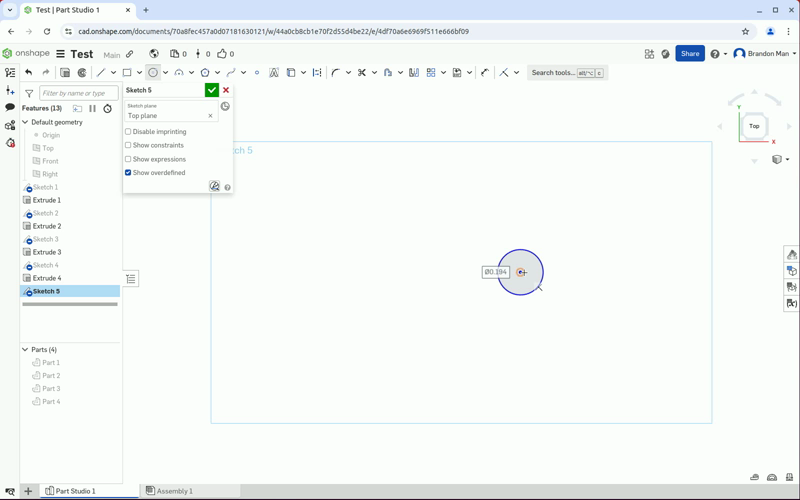
scroll(-6)
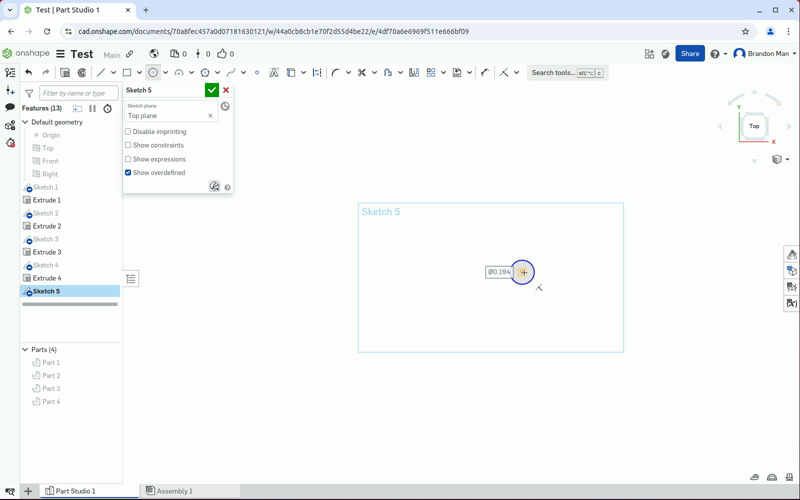
scroll(-6)
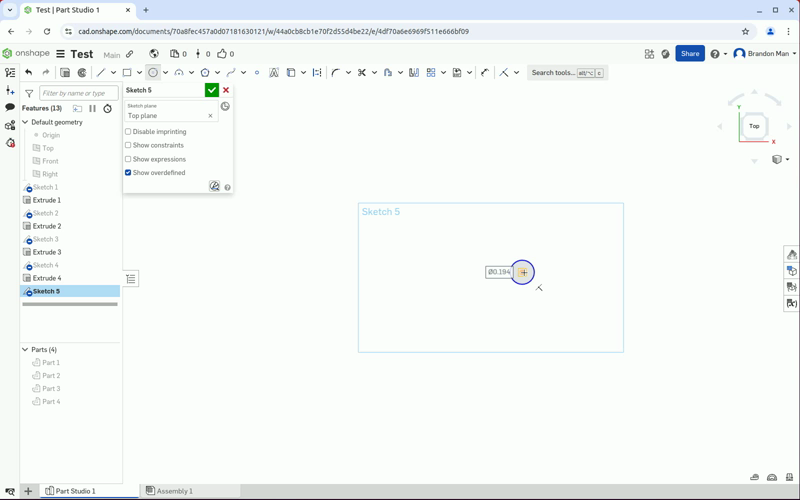
scroll(-6)
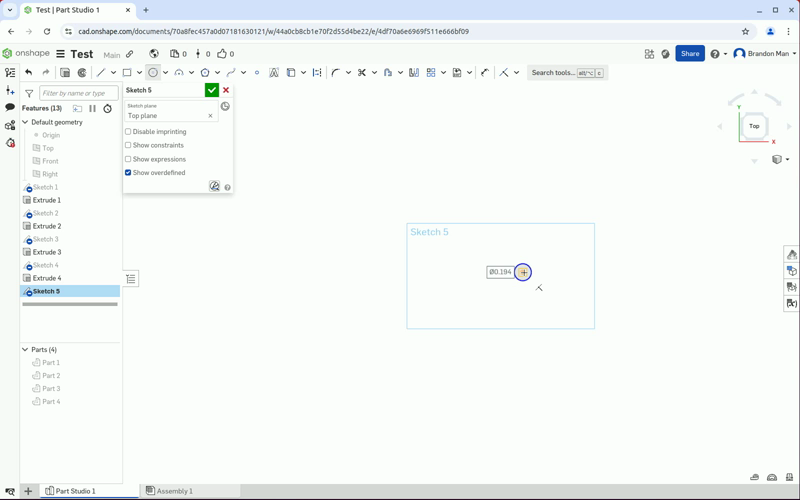
scroll(-6)
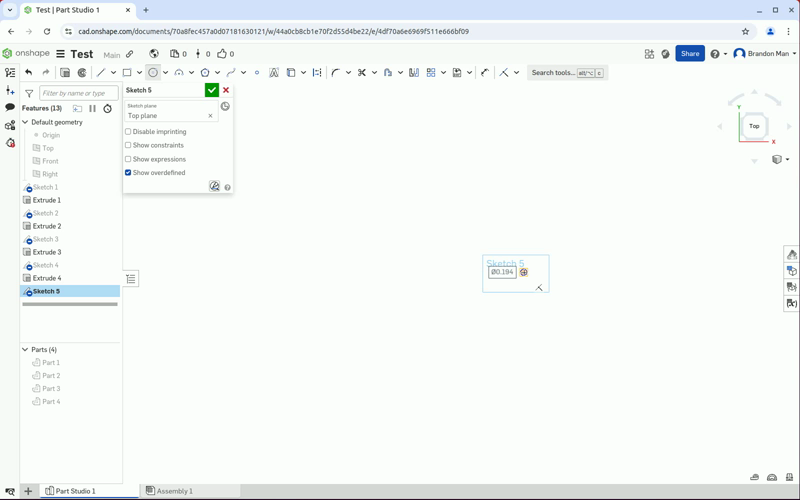
key(esc)
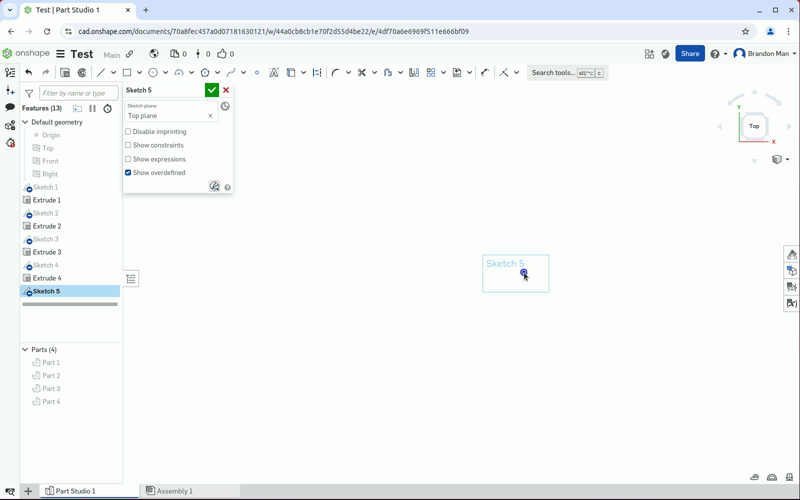
mouse_move(522, 272)
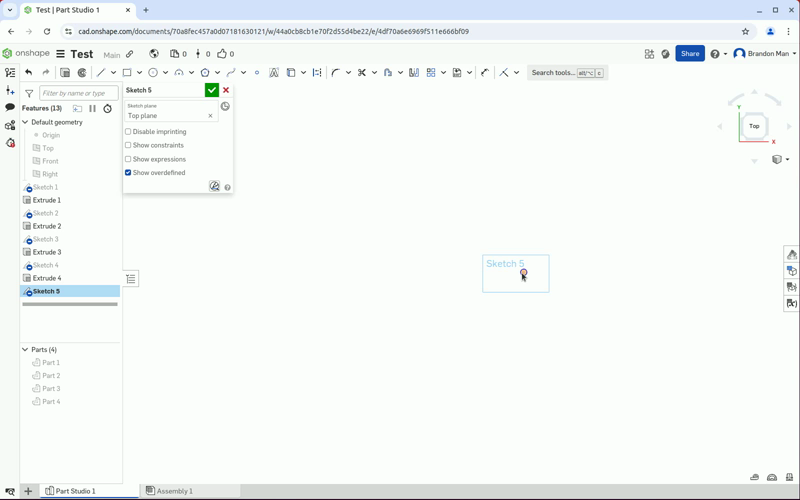
scroll(6)
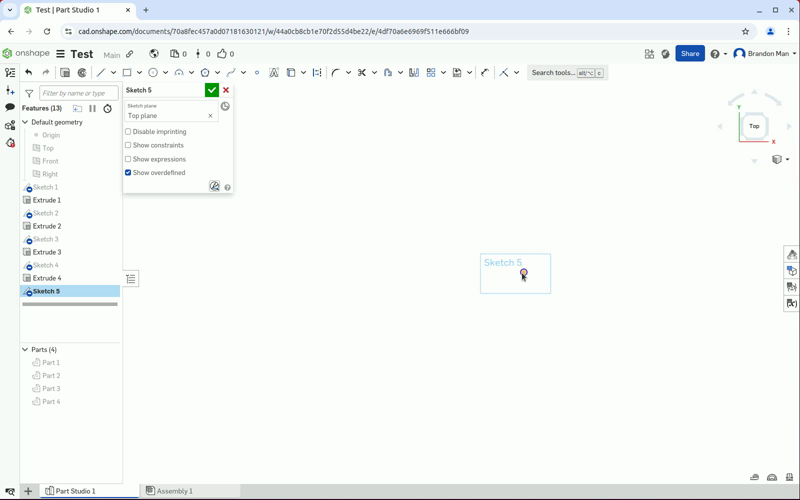
scroll(6)
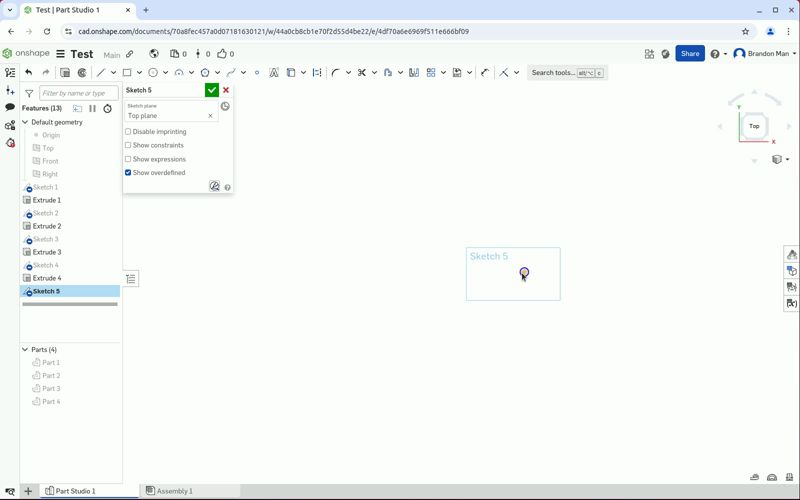
scroll(6)
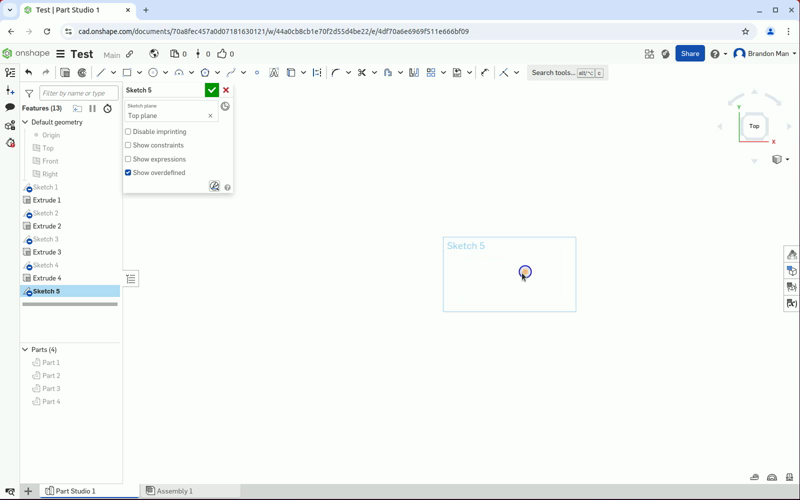
scroll(6)
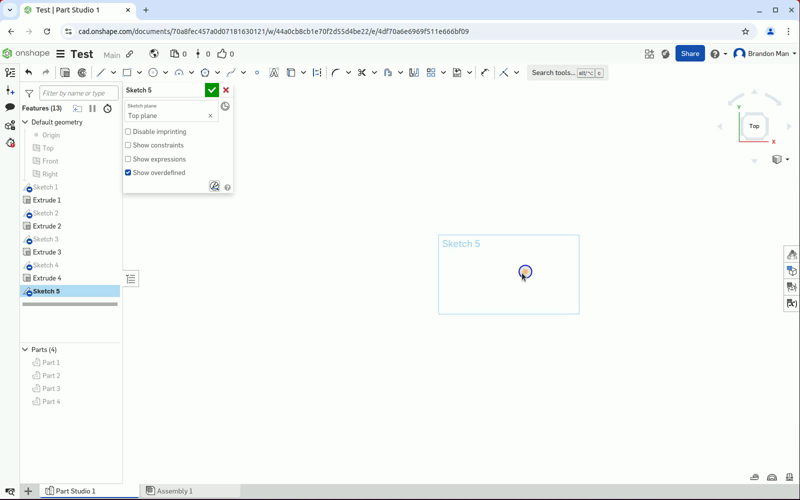
scroll(6)
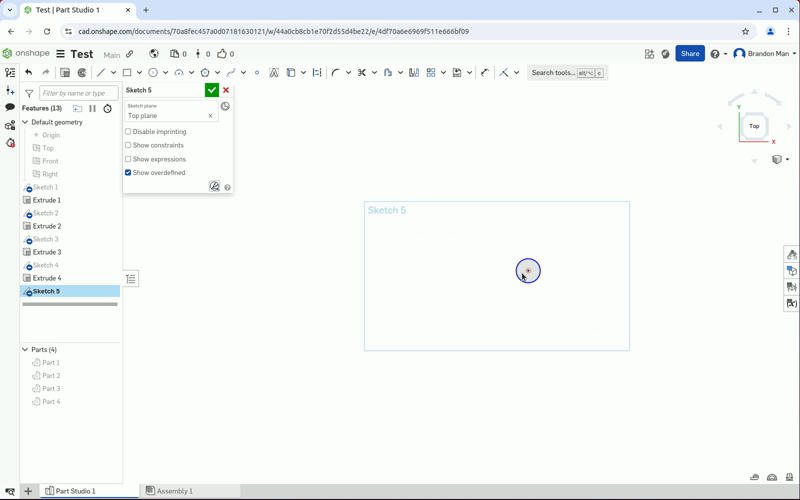
scroll(6)
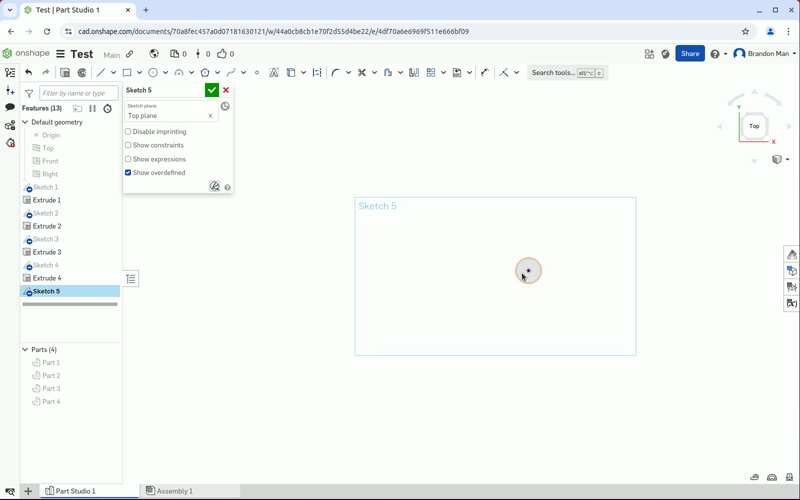
scroll(6)
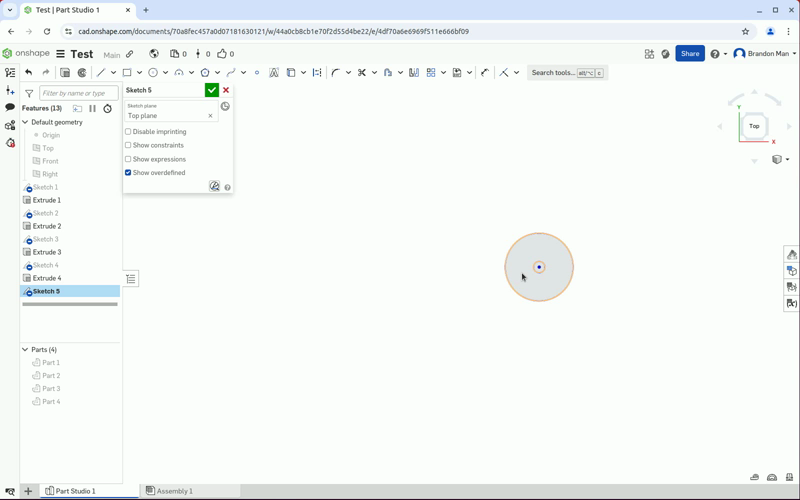
click(522, 272)
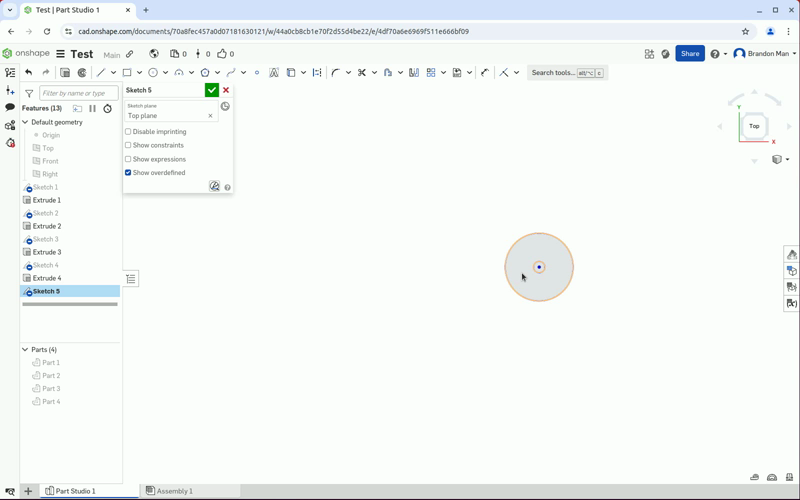
scroll(-6)
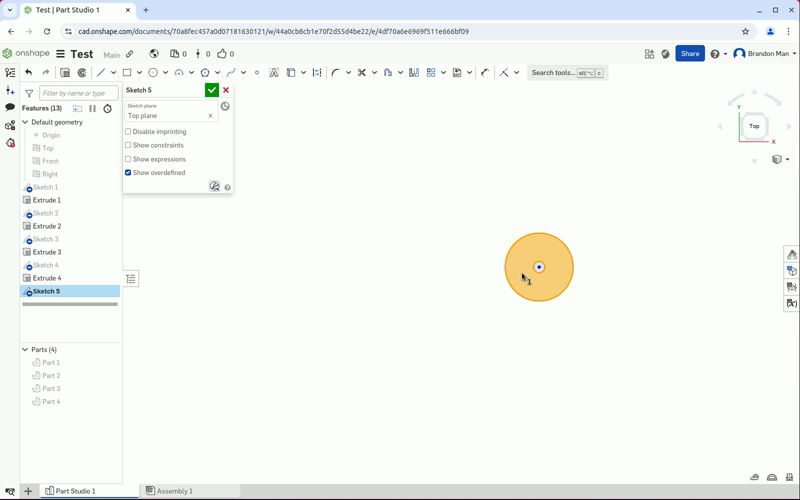
scroll(-6)
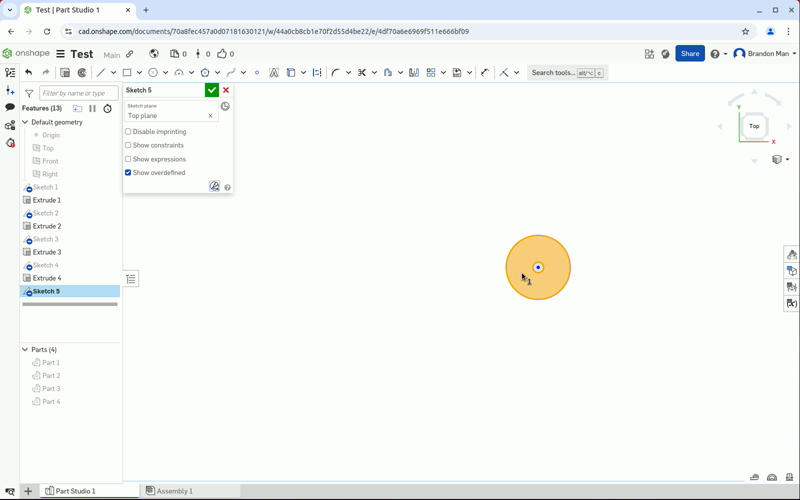
scroll(-6)
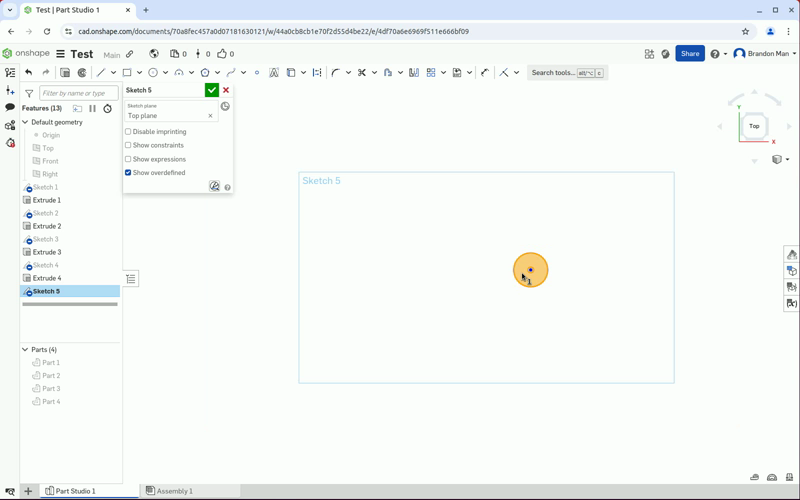
scroll(-6)
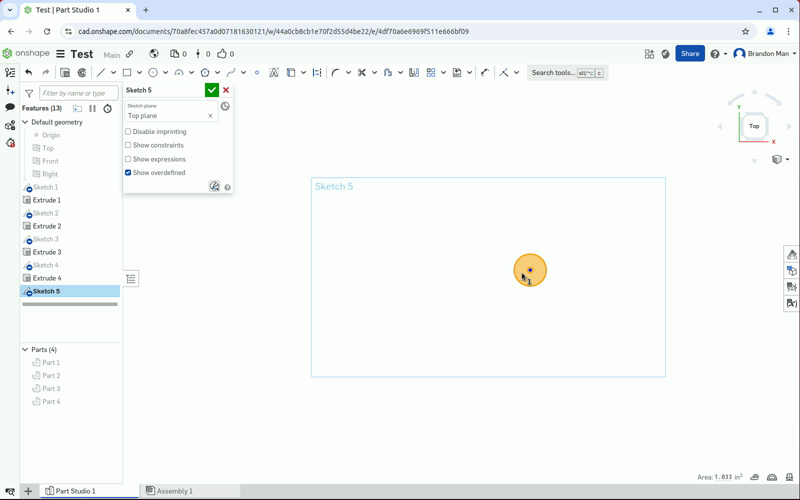
scroll(-6)
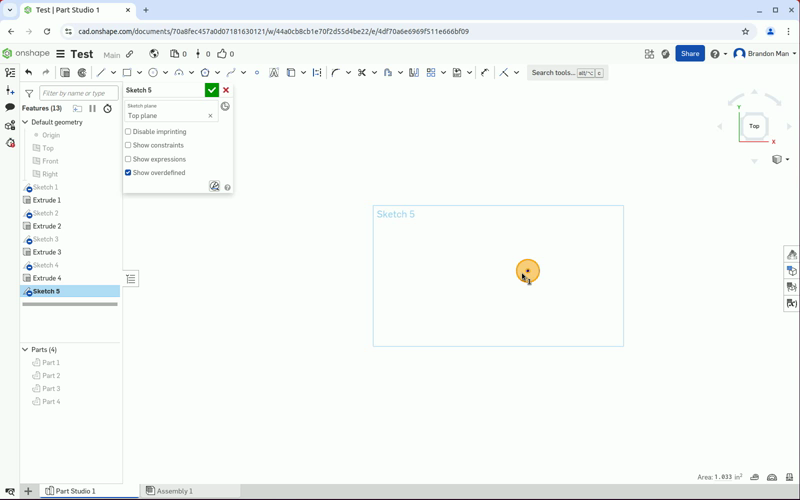
scroll(-6)
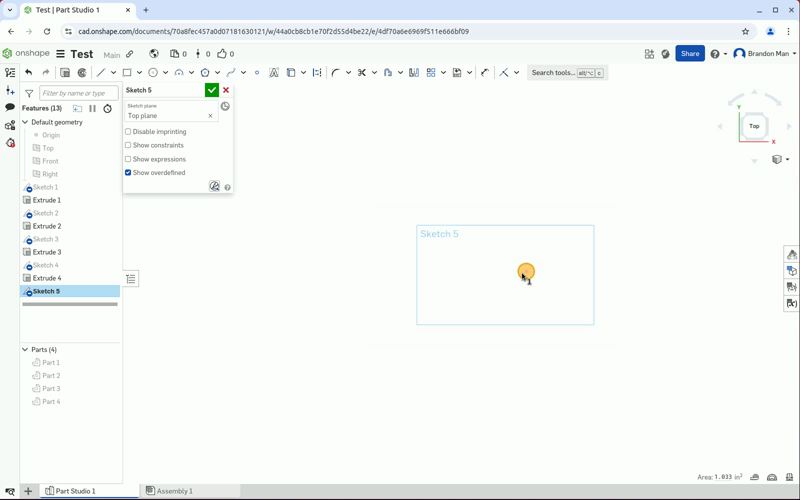
scroll(-6)
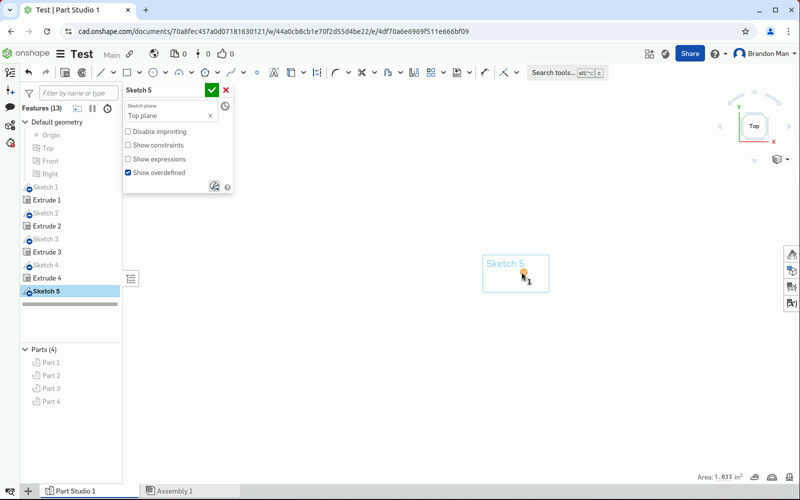
mouse_move(73, 352)
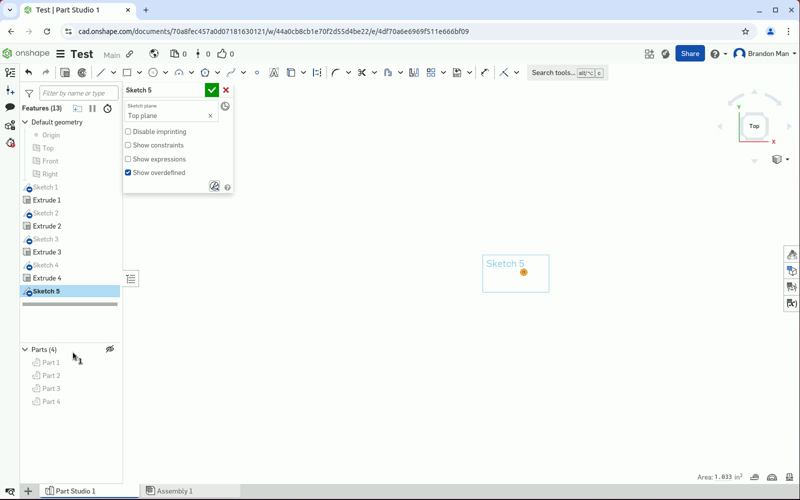
key(shift+y)
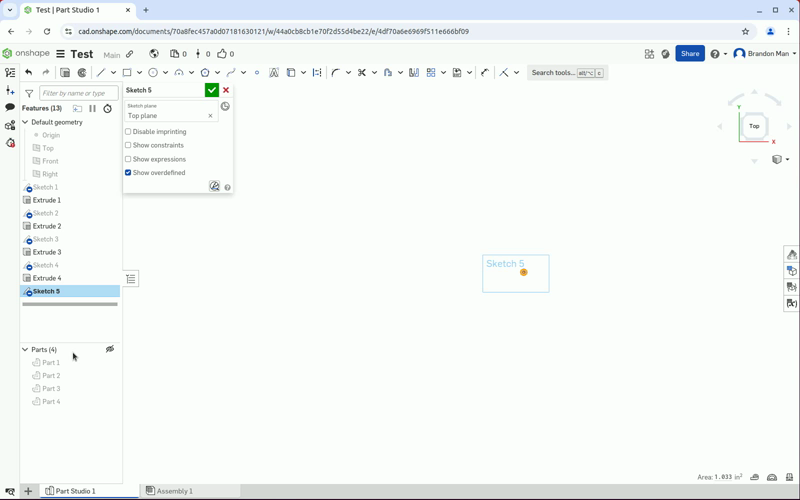
key(shift+e)
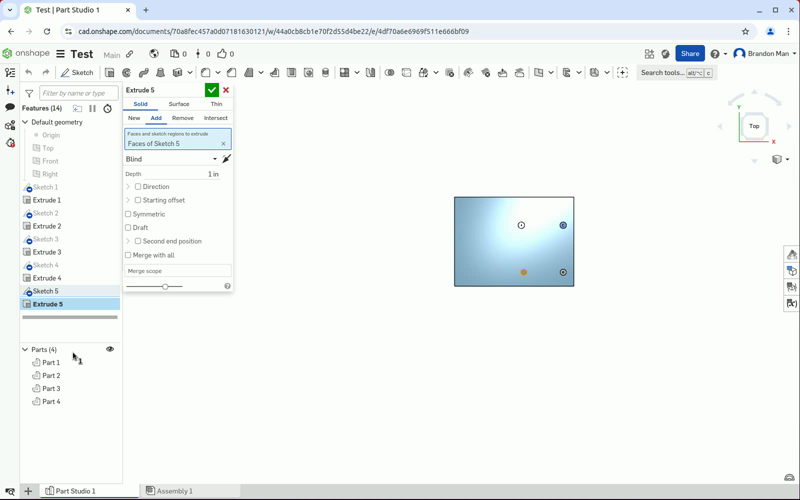
mouse_move(143, 106)
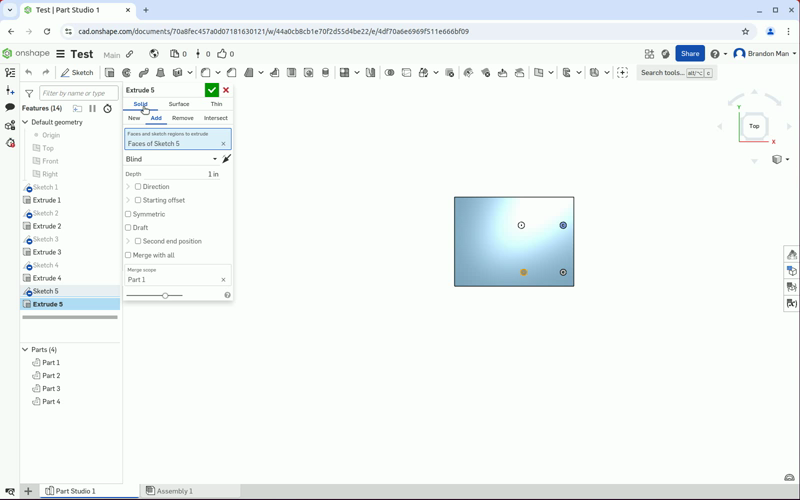
click(143, 106)
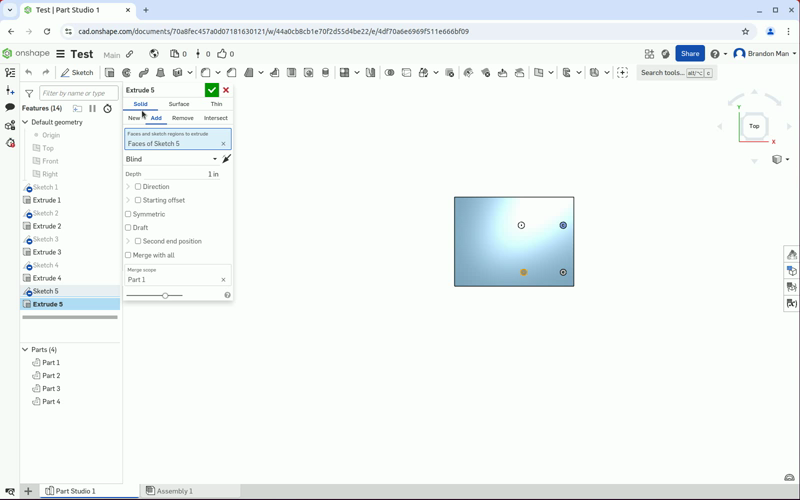
mouse_move(137, 120)
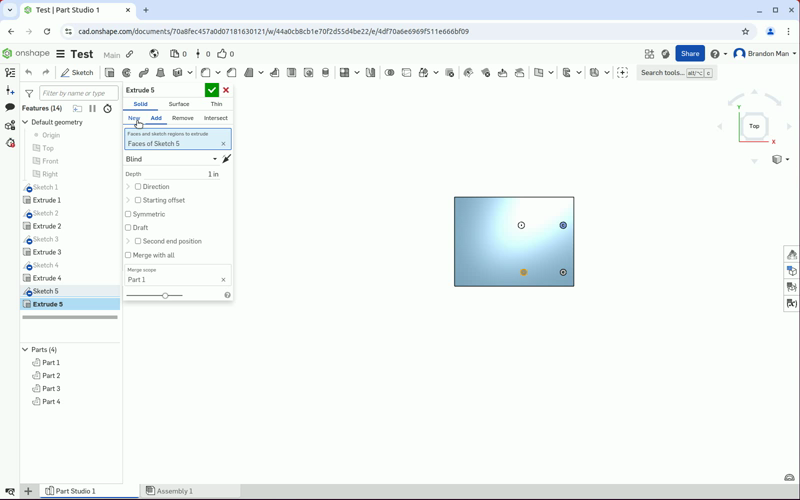
click(137, 120)
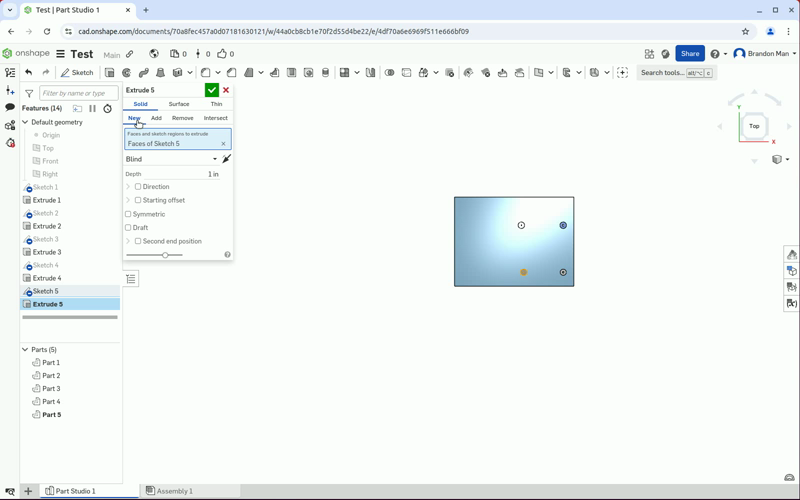
key(tab, 4)
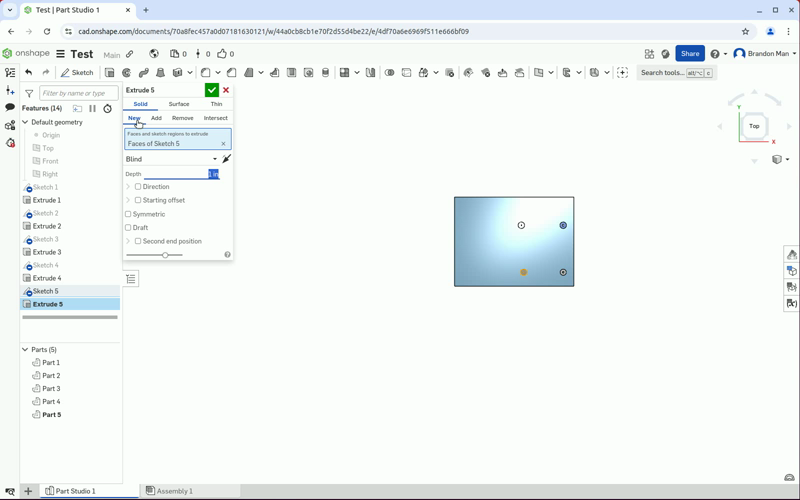
text(1.685)
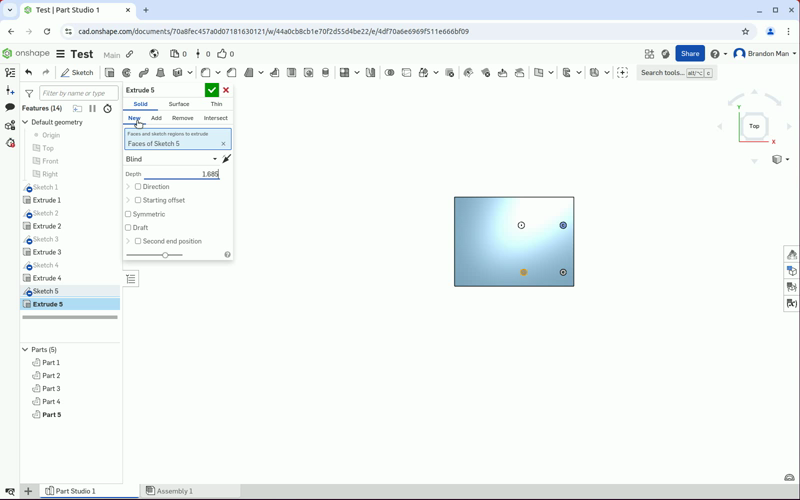
key(enter)
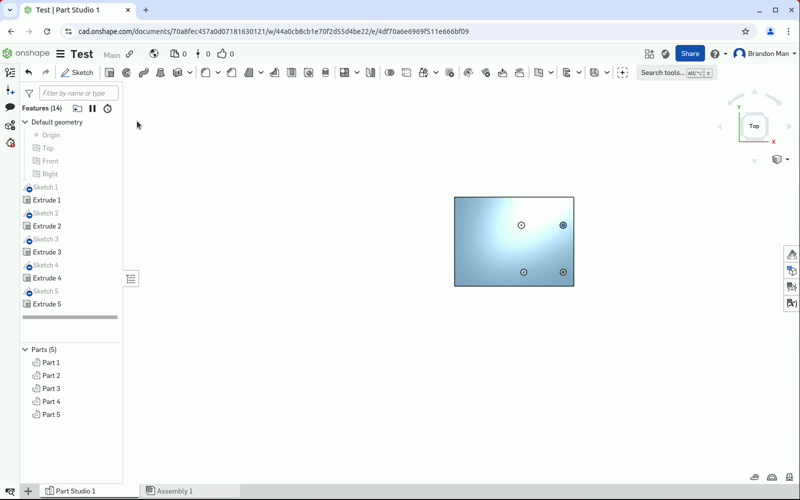
key(shift+h)
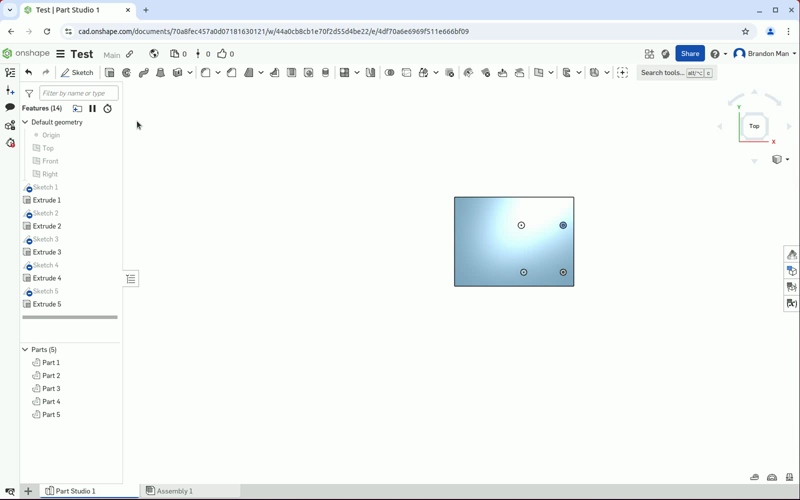
key(shift+h)
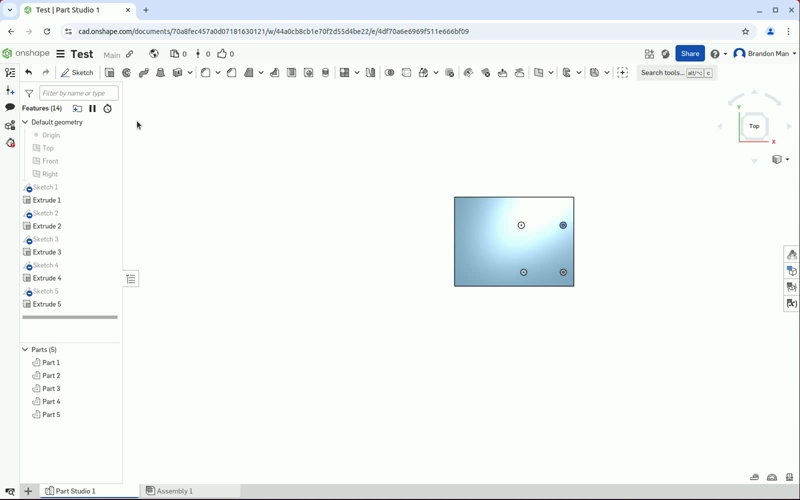
mouse_move(73, 189)
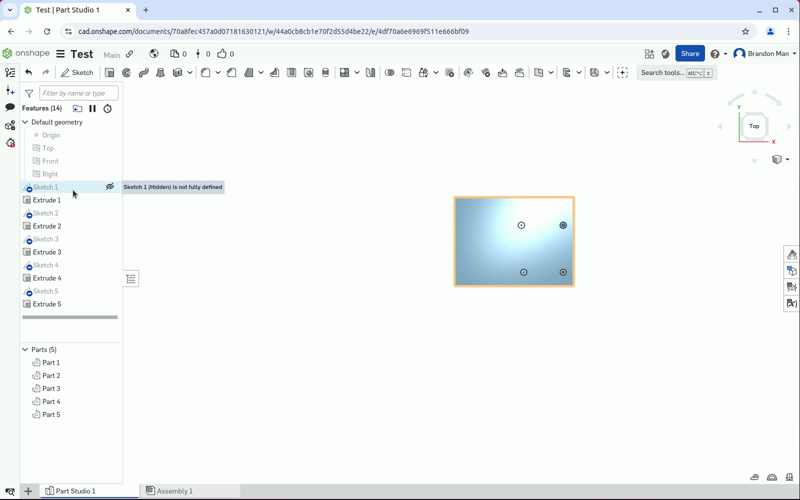
click(73, 189)
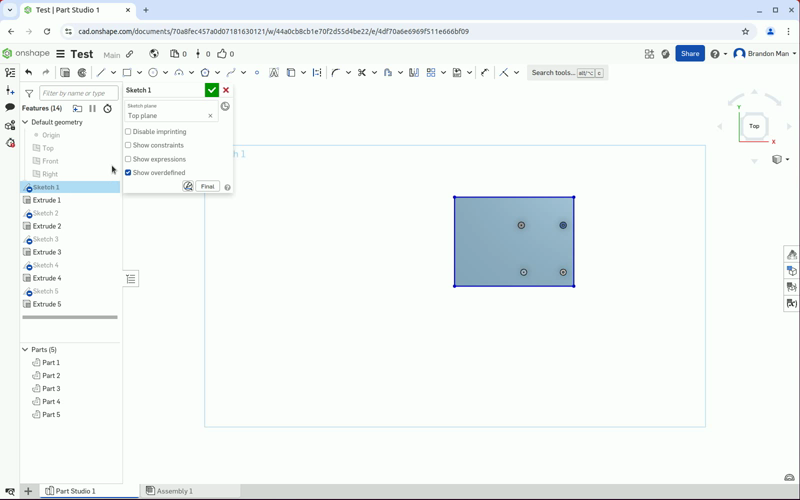
mouse_move(229, 92)
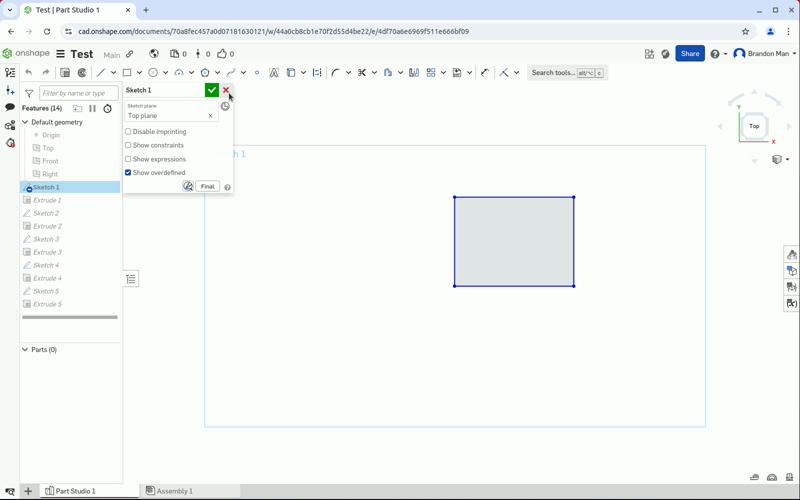
click(229, 92)
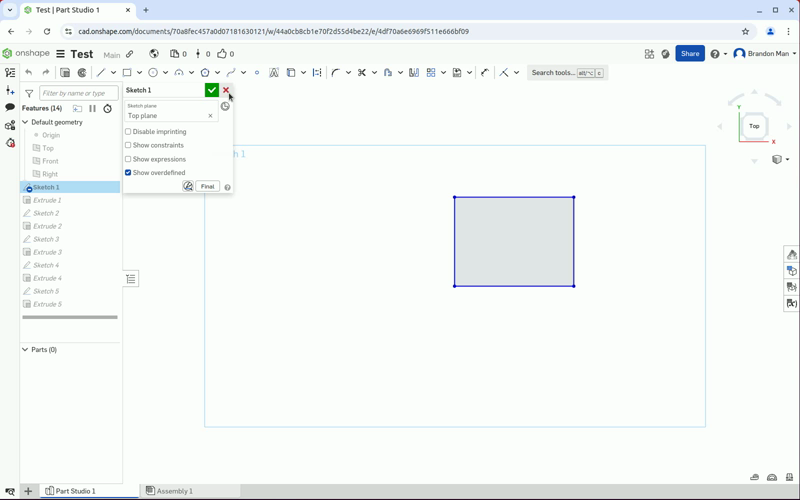
key(shift+s)
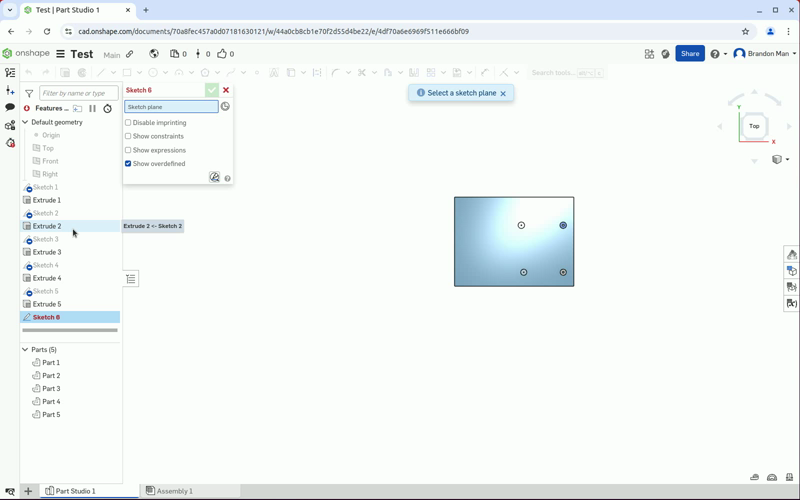
scroll(3)
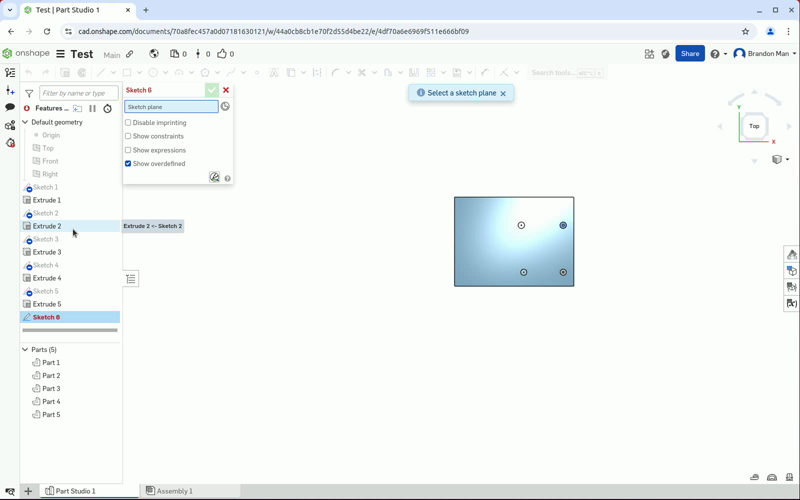
mouse_move(73, 150)
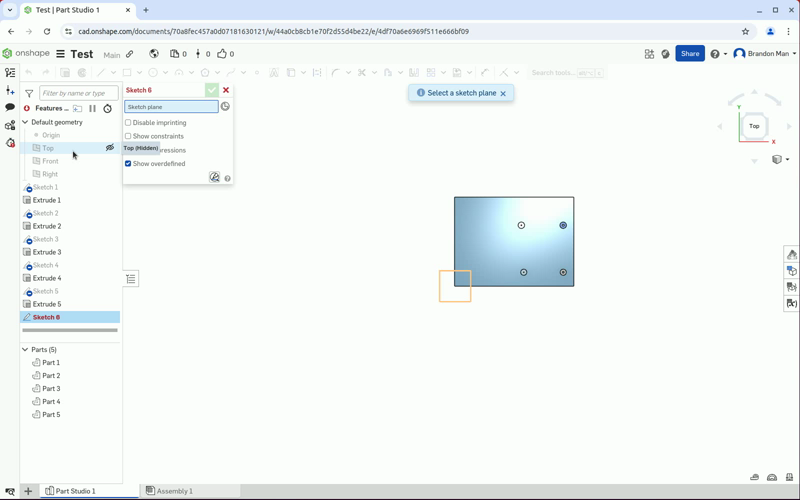
click(73, 150)
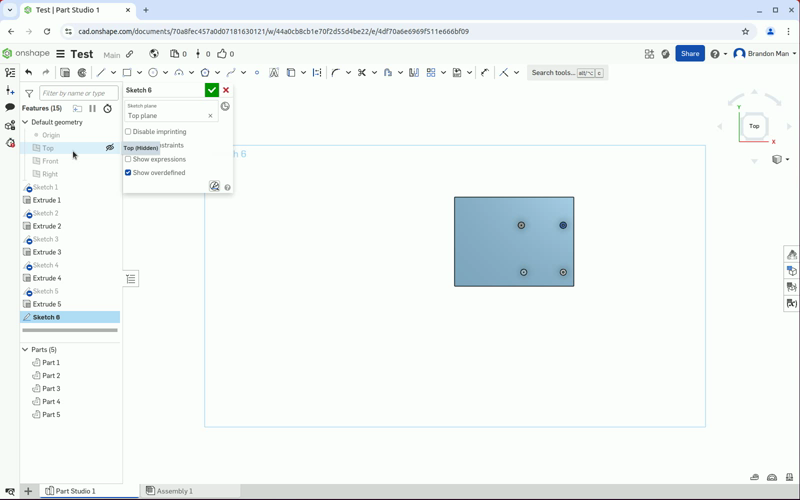
mouse_move(73, 352)
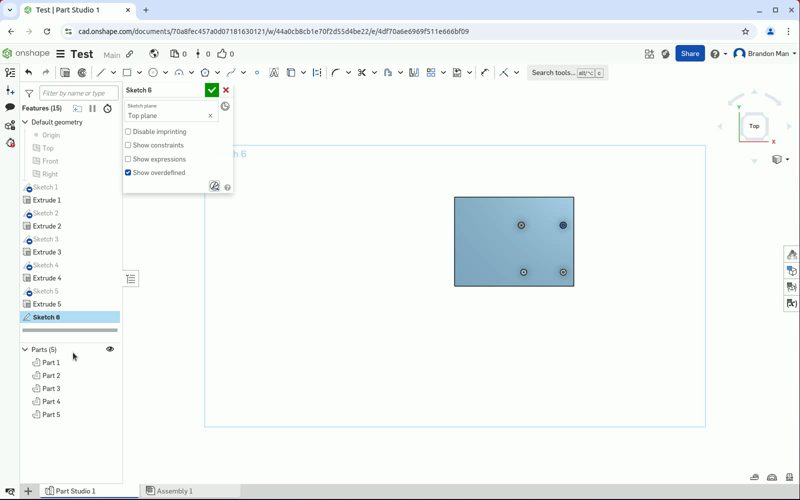
key(y)
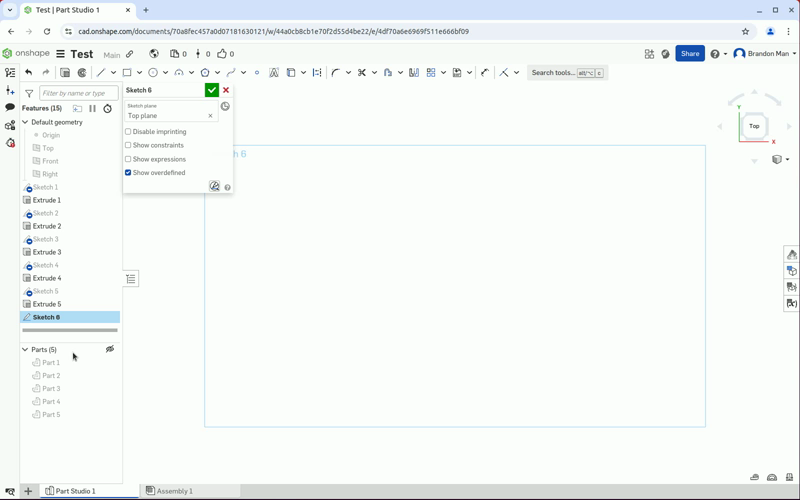
key(l)
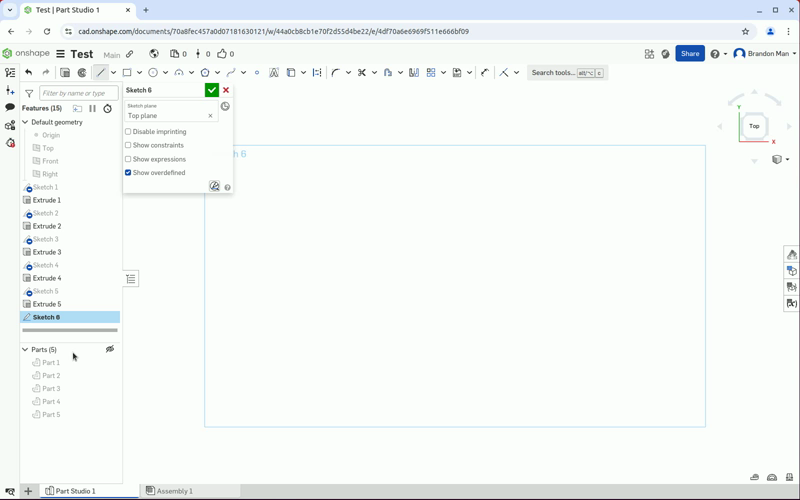
key_down(shift)
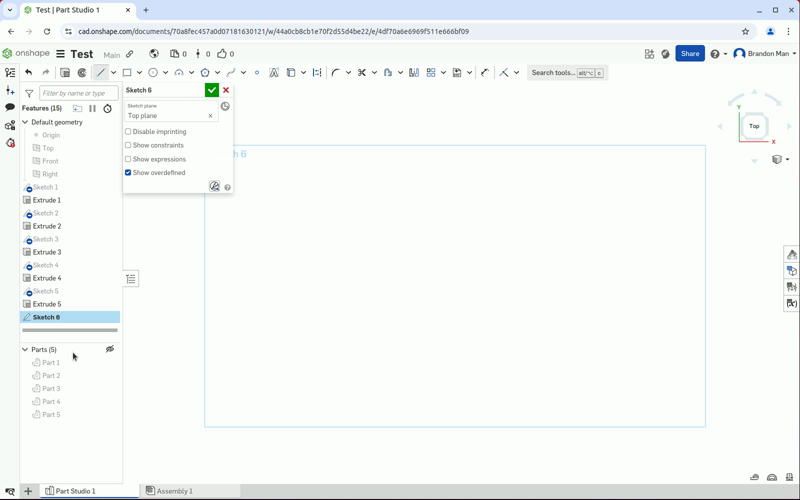
mouse_move(468, 274)
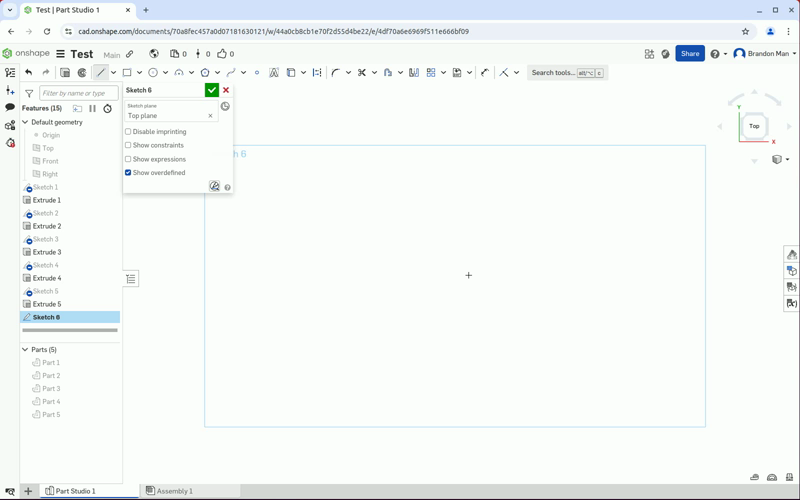
click(468, 274)
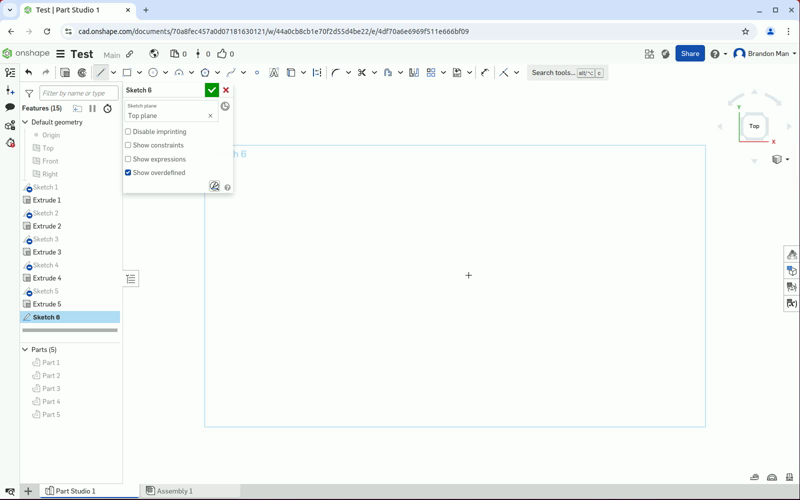
key_up(shift)
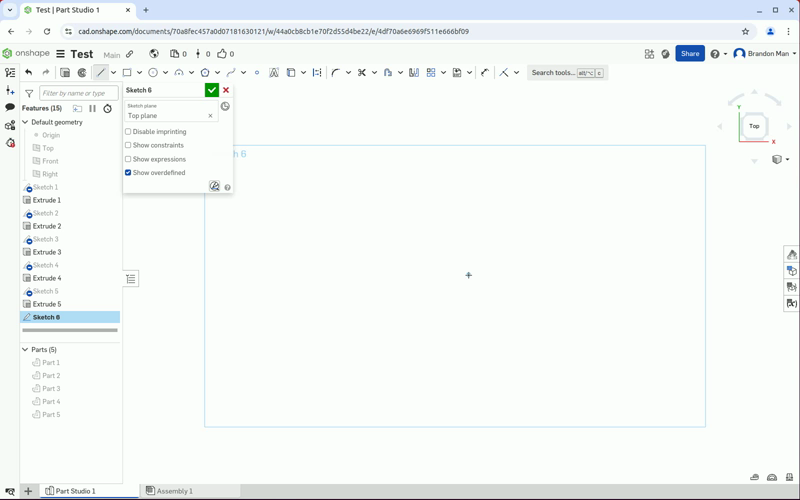
key_down(shift)
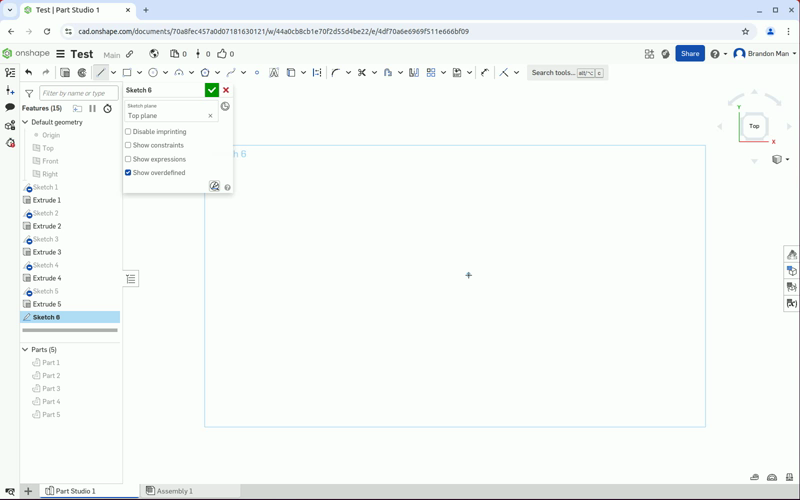
mouse_move(498, 274)
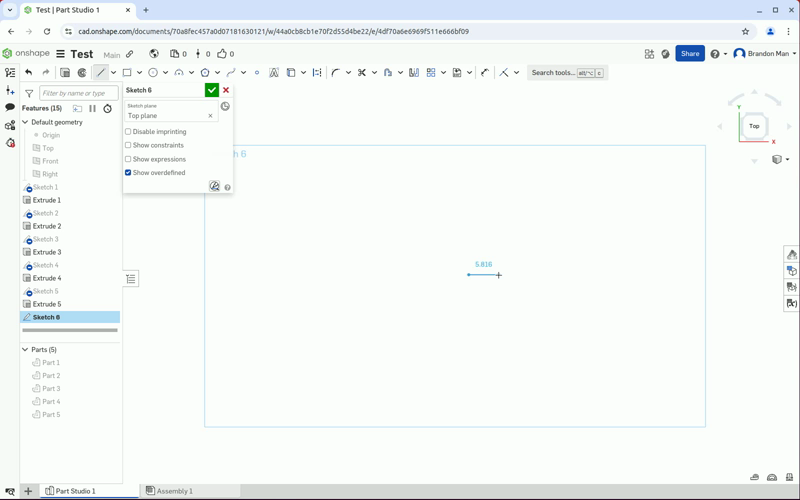
mouse_move(514, 274)
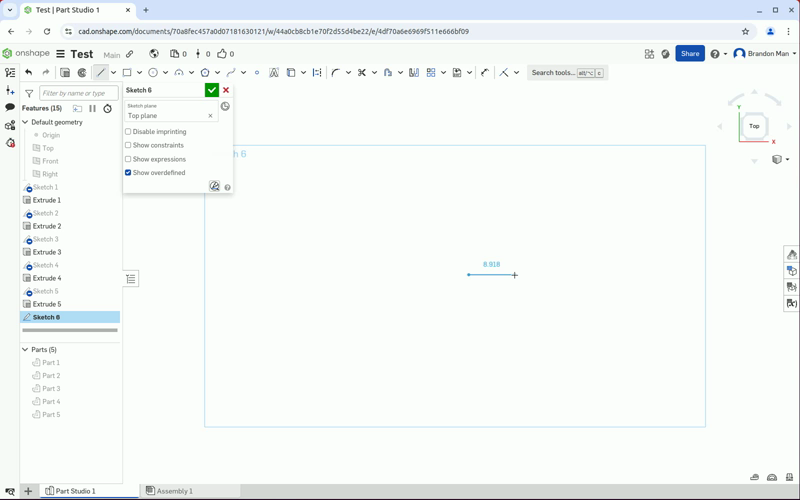
click(514, 274)
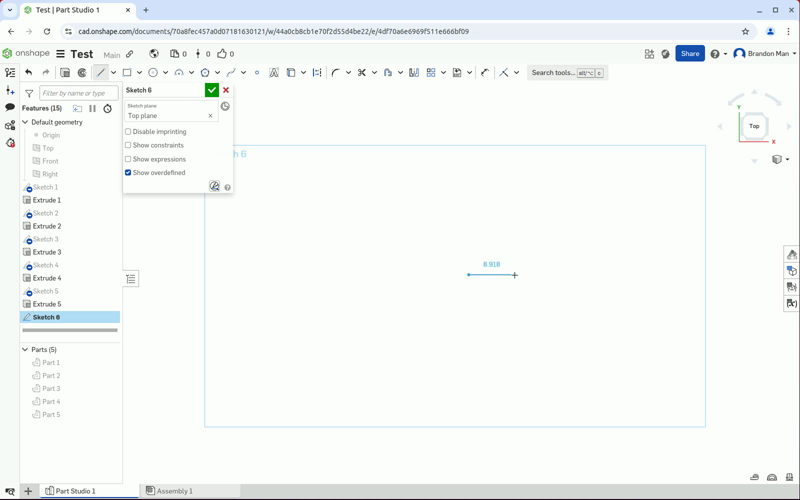
key_up(shift)
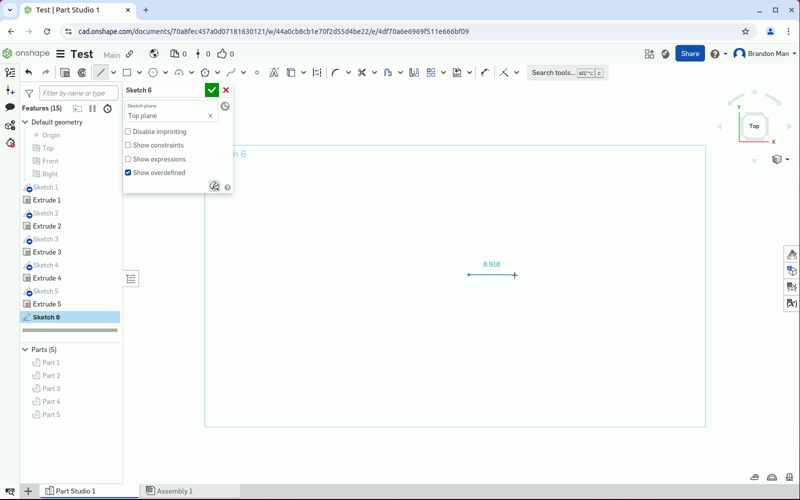
key_down(shift)
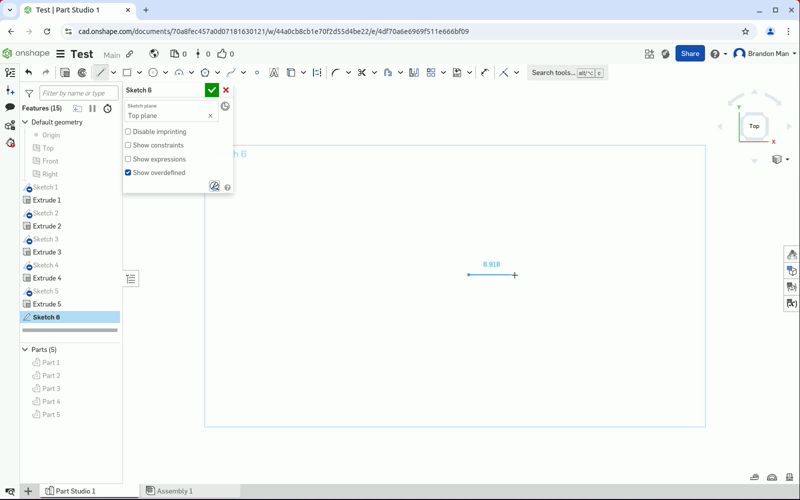
mouse_move(514, 206)
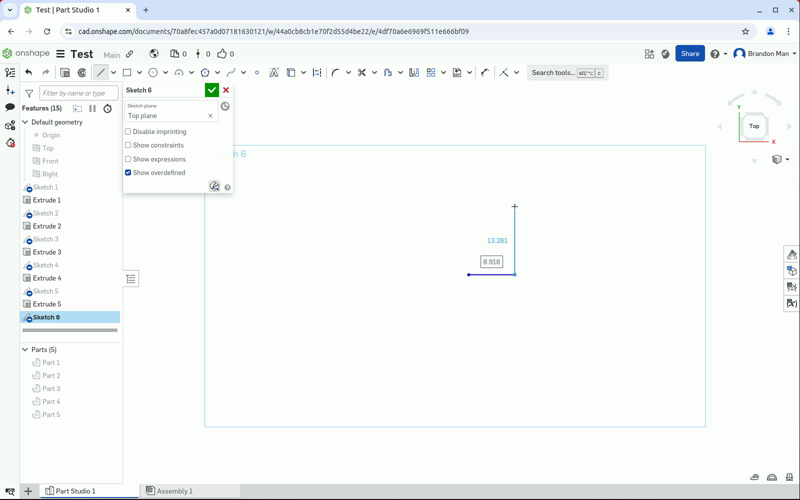
click(514, 206)
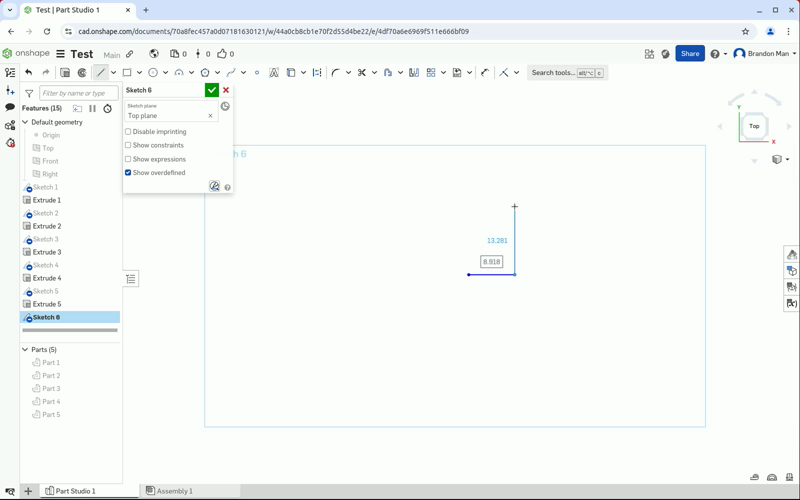
key_up(shift)
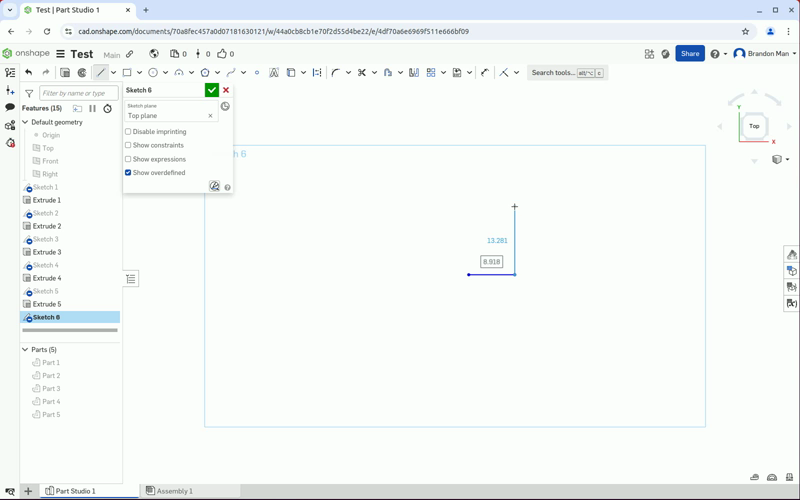
key_down(shift)
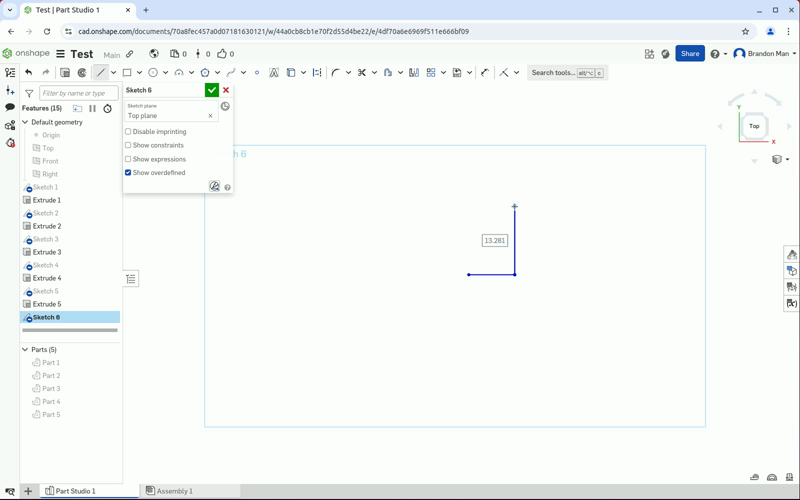
mouse_move(544, 206)
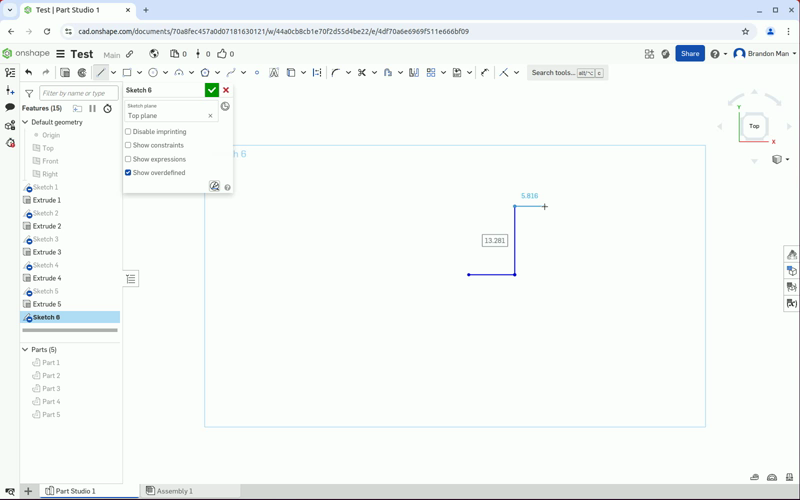
mouse_move(468, 206)
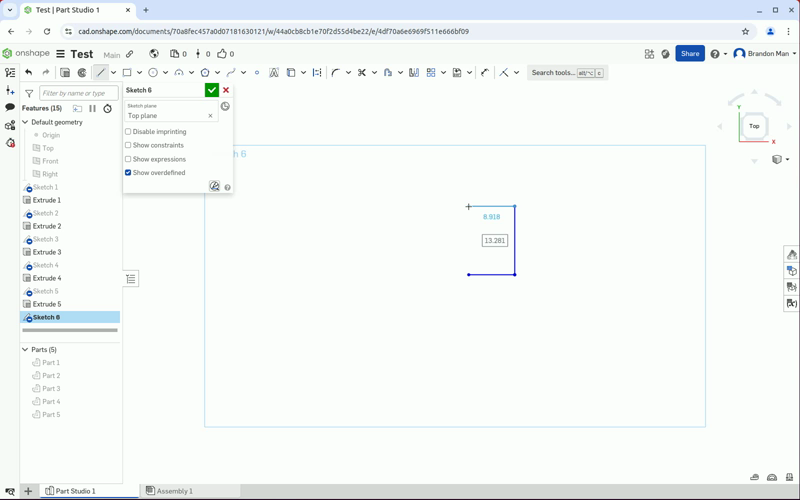
click(468, 206)
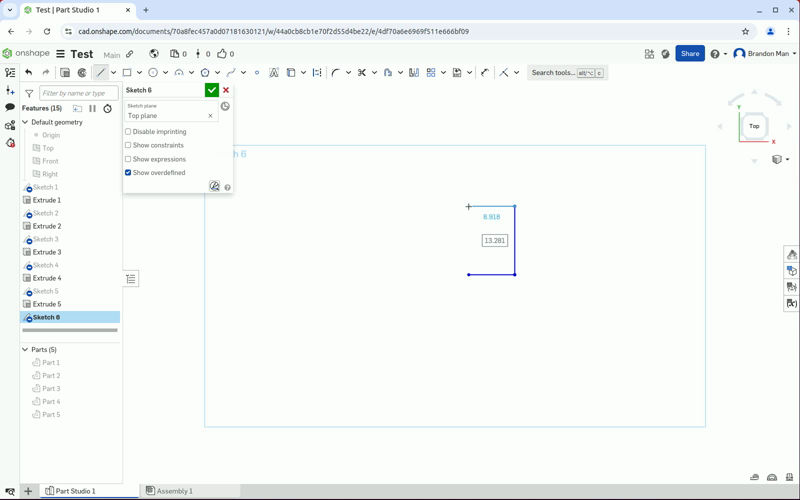
key_up(shift)
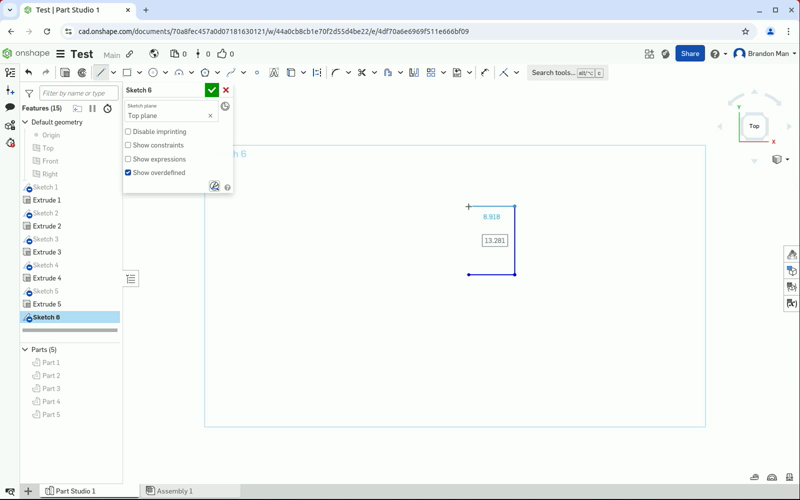
key_down(shift)
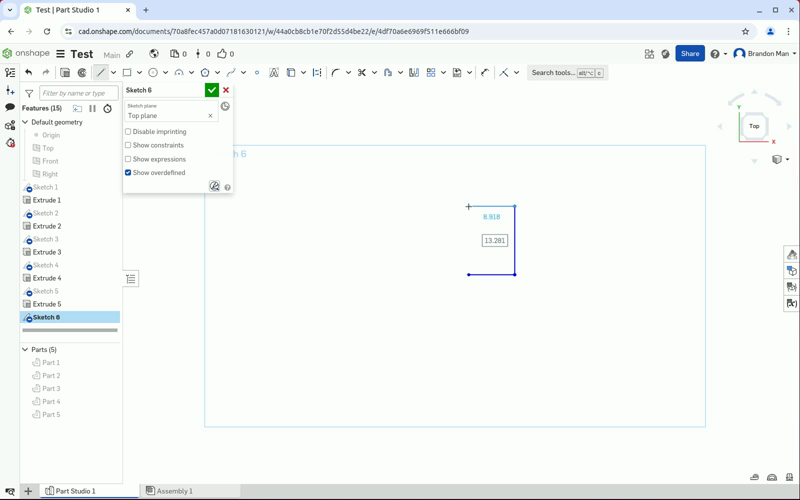
mouse_move(468, 274)
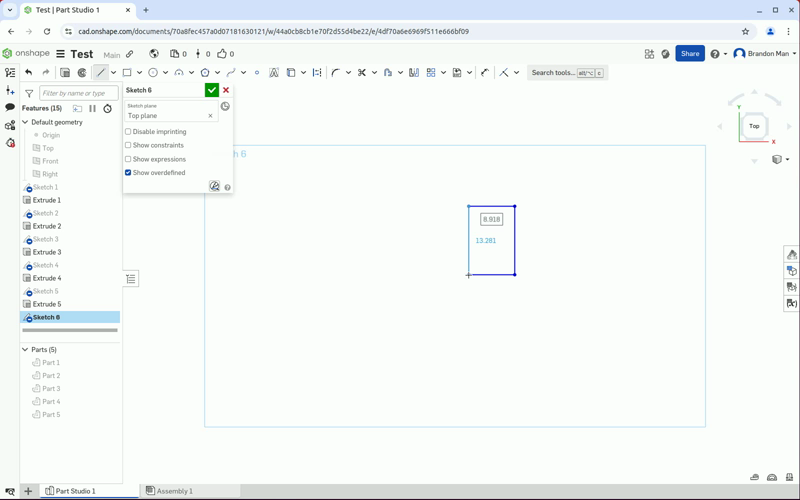
key_up(shift)
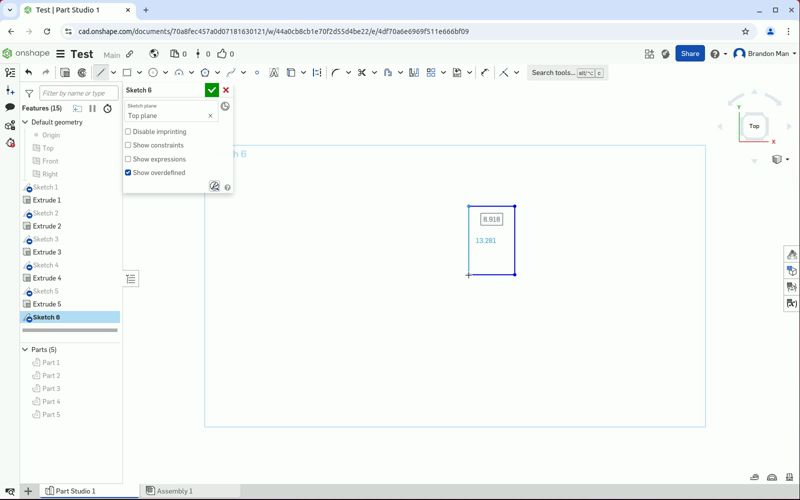
click(468, 274)
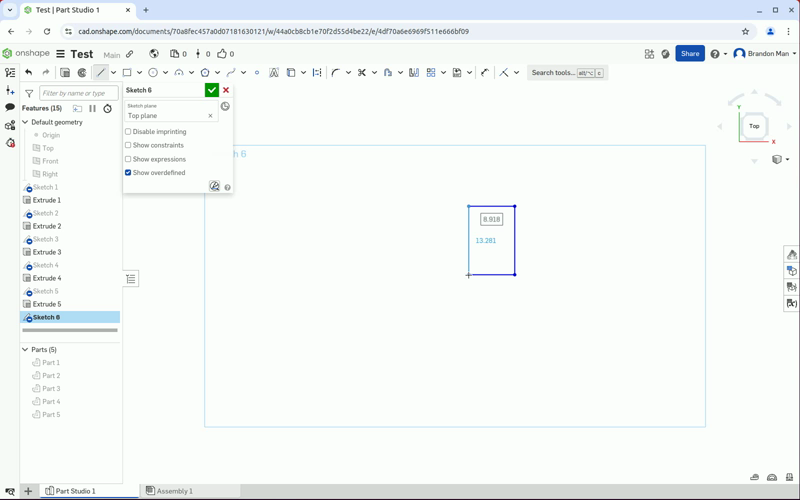
key(esc)
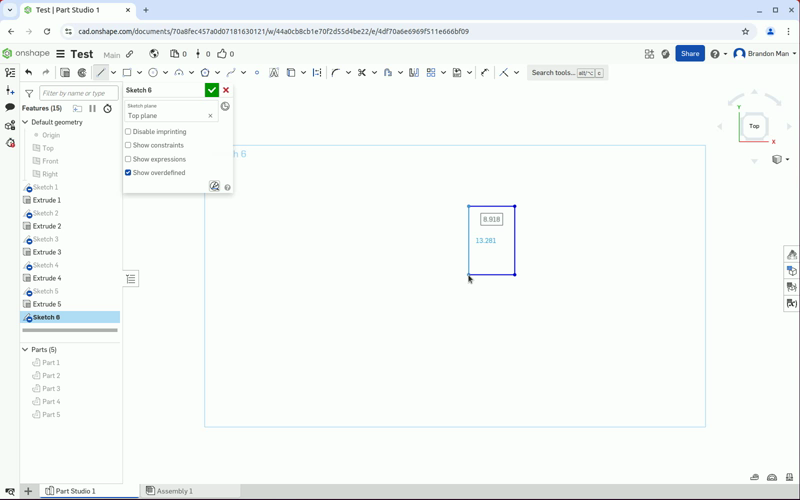
mouse_move(509, 219)
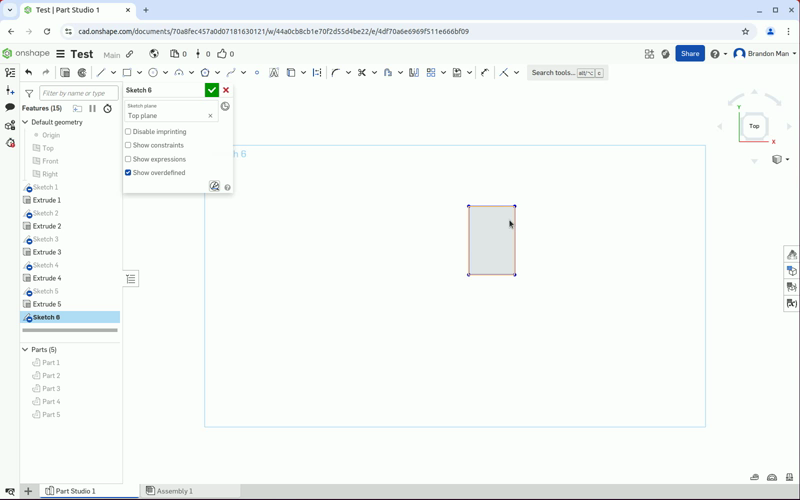
click(509, 219)
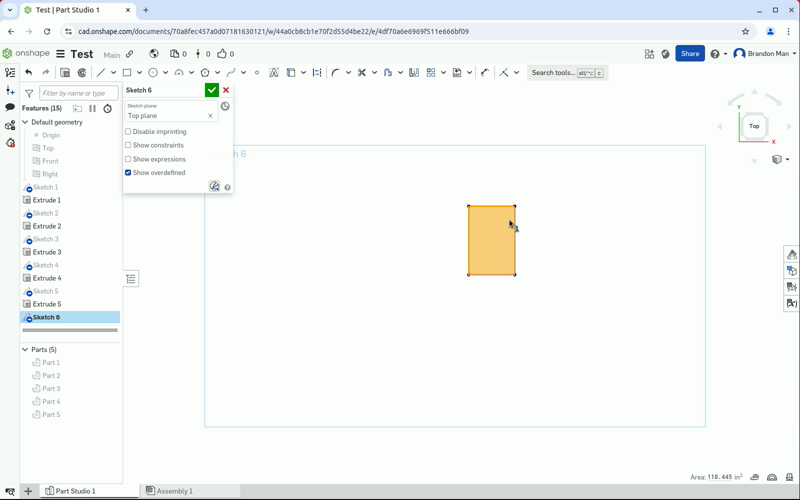
mouse_move(73, 352)
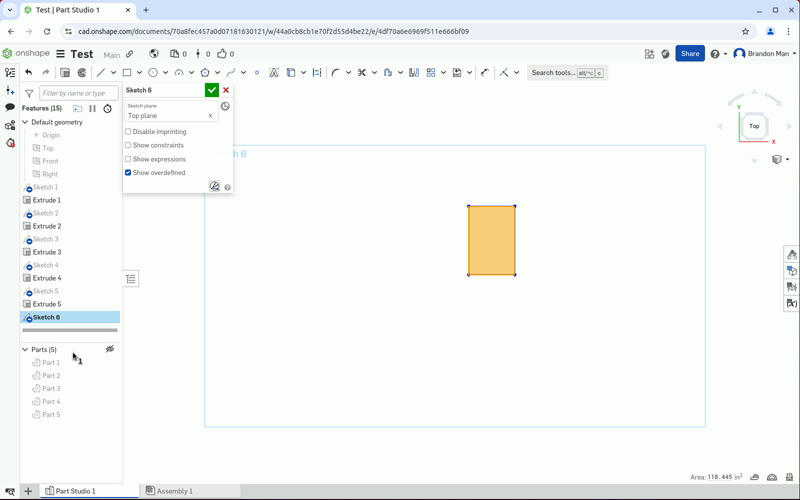
key(shift+y)
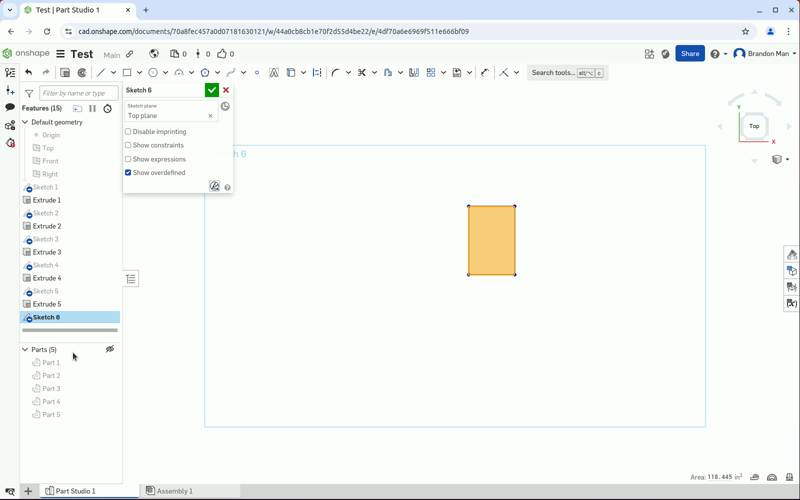
key(shift+e)
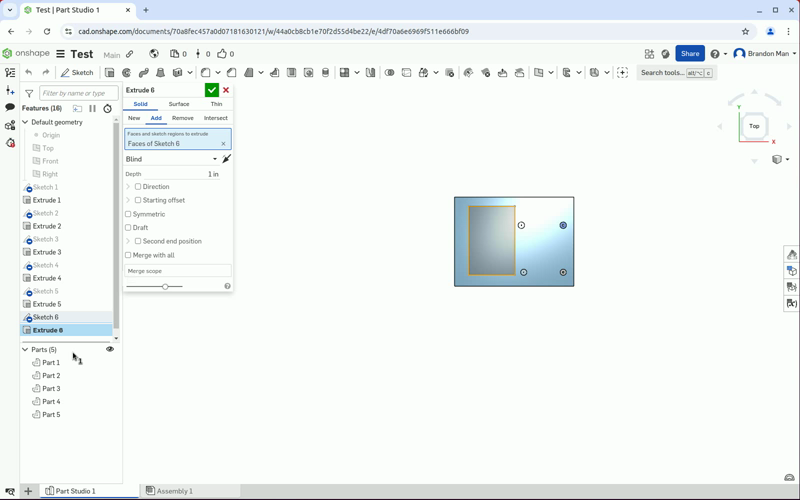
mouse_move(143, 106)
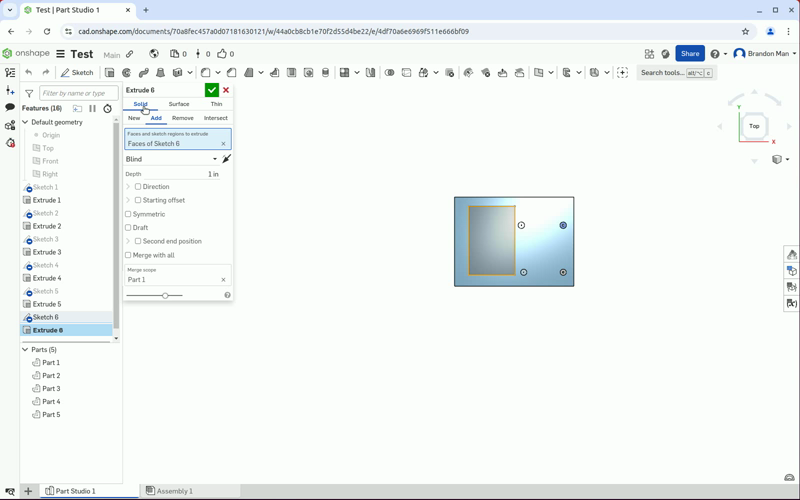
click(143, 106)
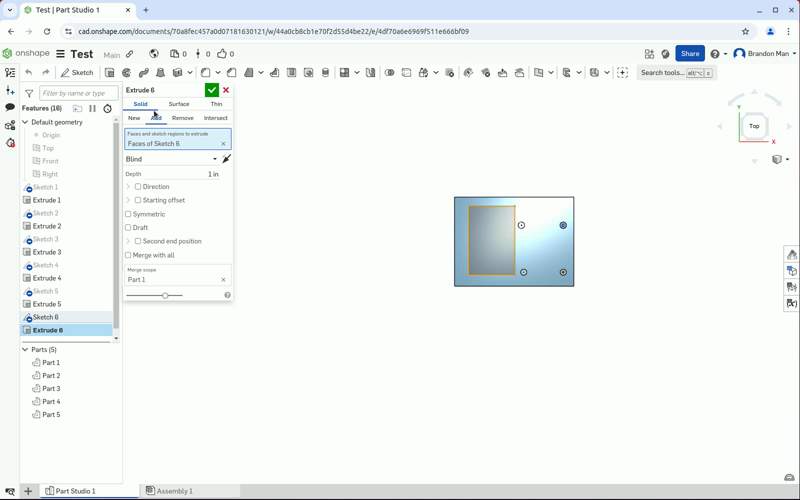
mouse_move(186, 120)
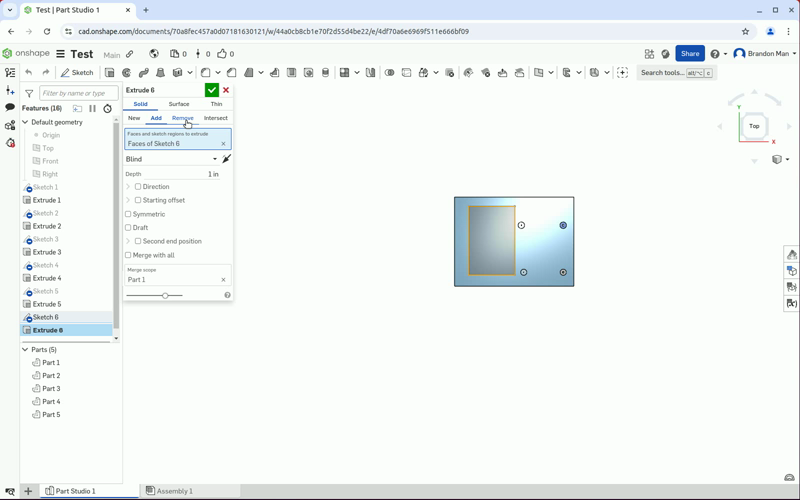
click(186, 120)
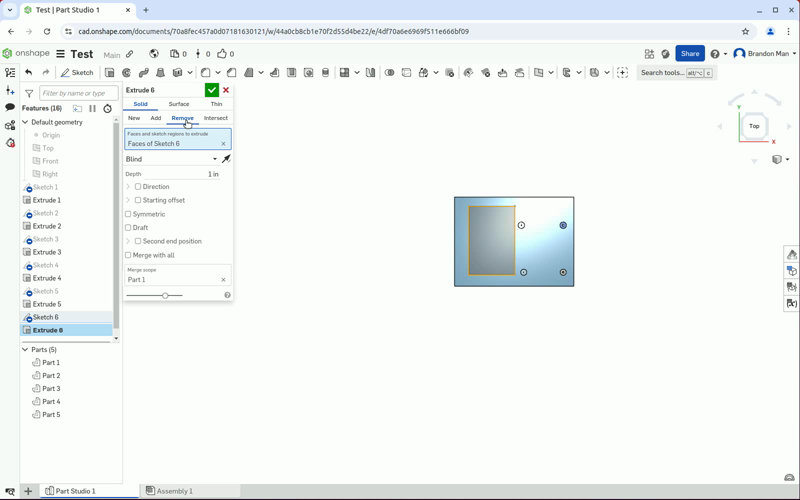
key(tab, 4)
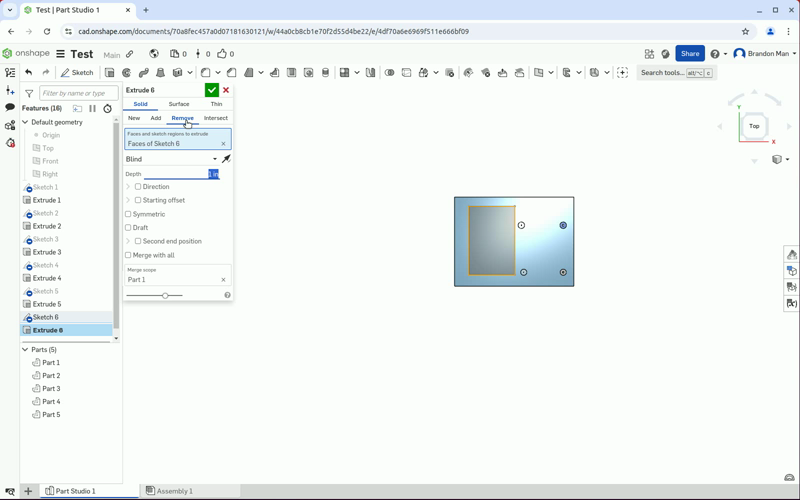
text(0.963)
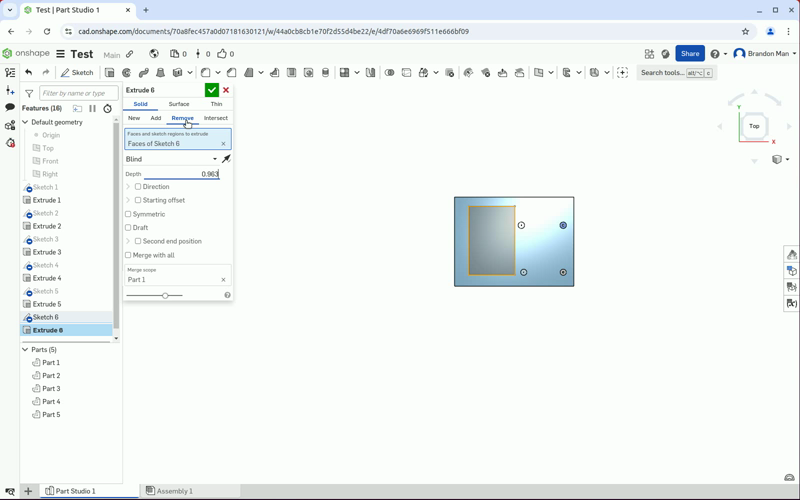
key(tab, 6)
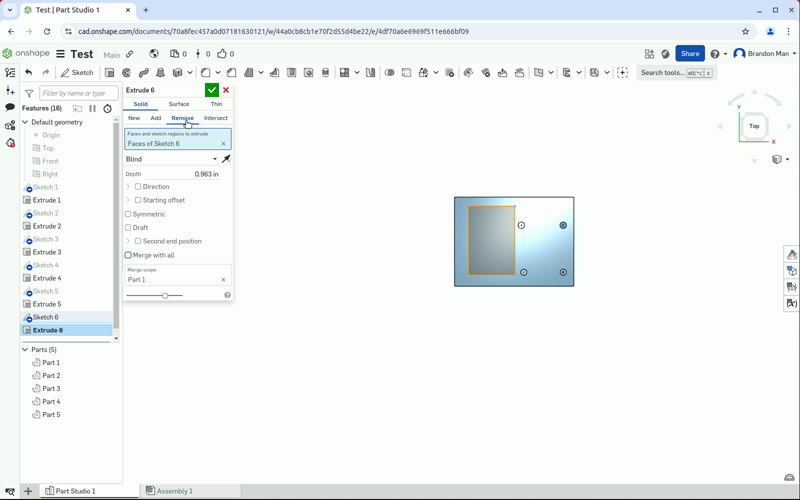
key(space)
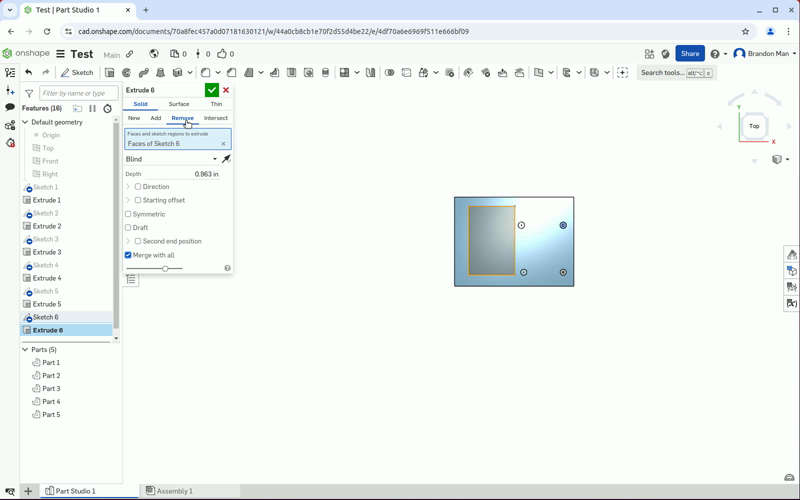
key(enter)
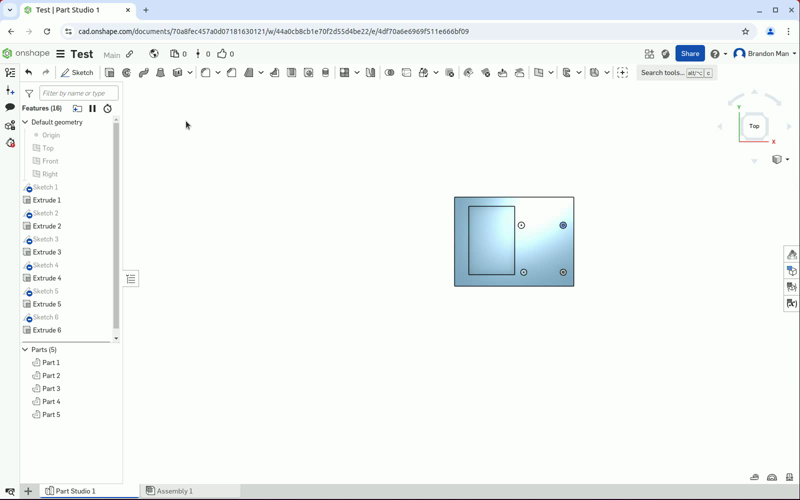
key(shift+h)
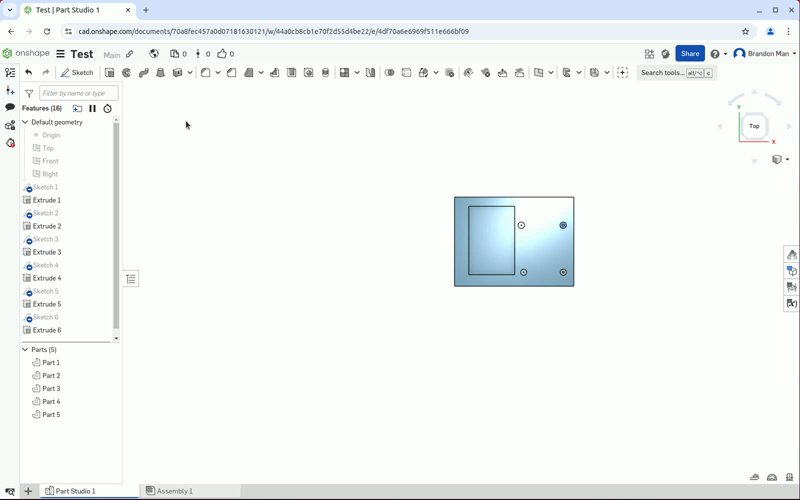
key(shift+h)
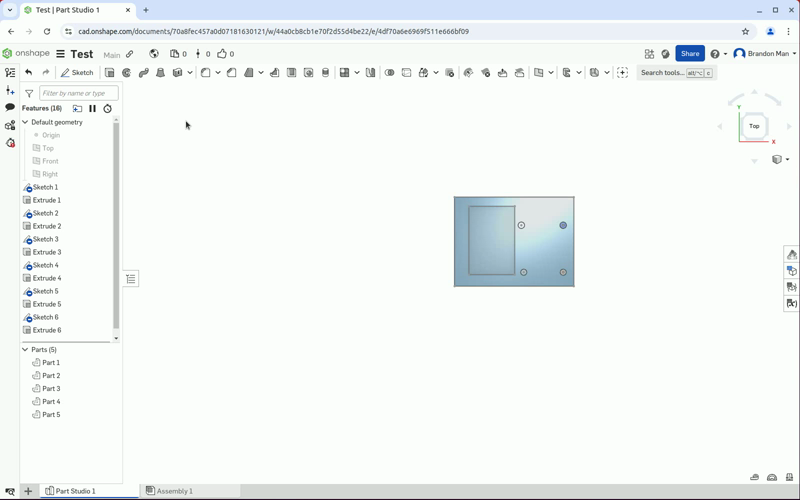
key(shift+7)
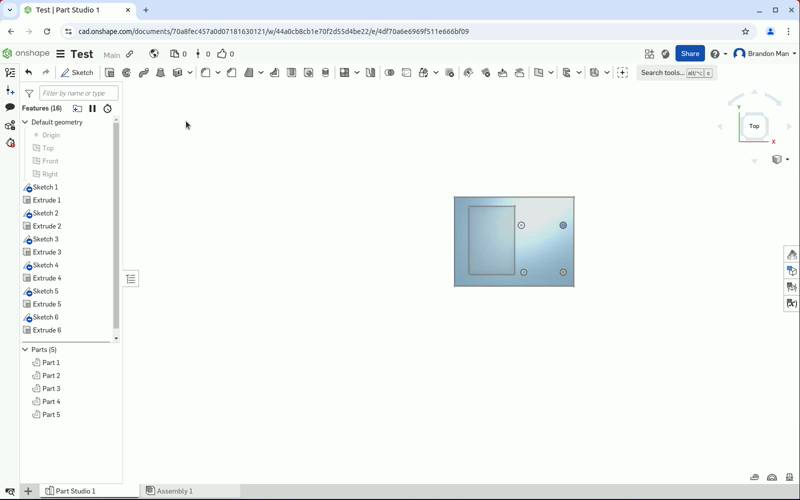
key(up, 3)
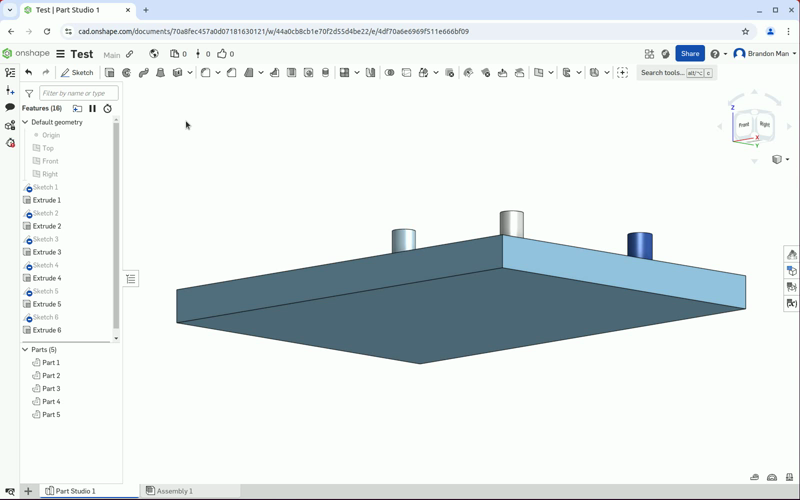
key(left, 3)
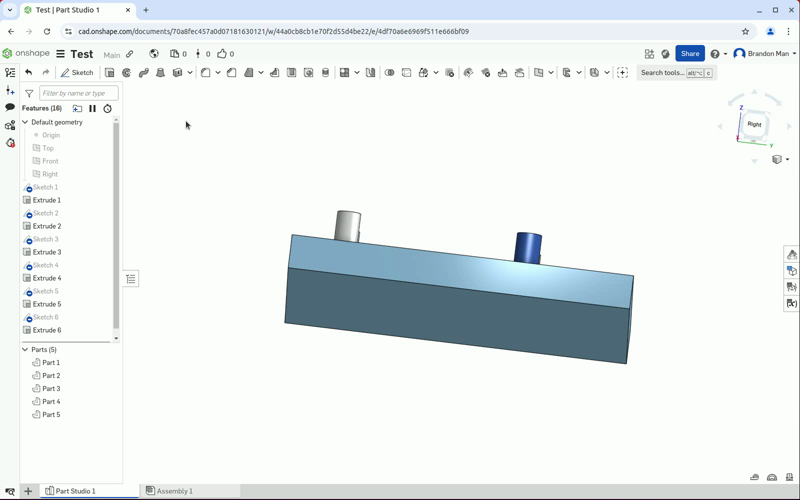
key(right, 3)
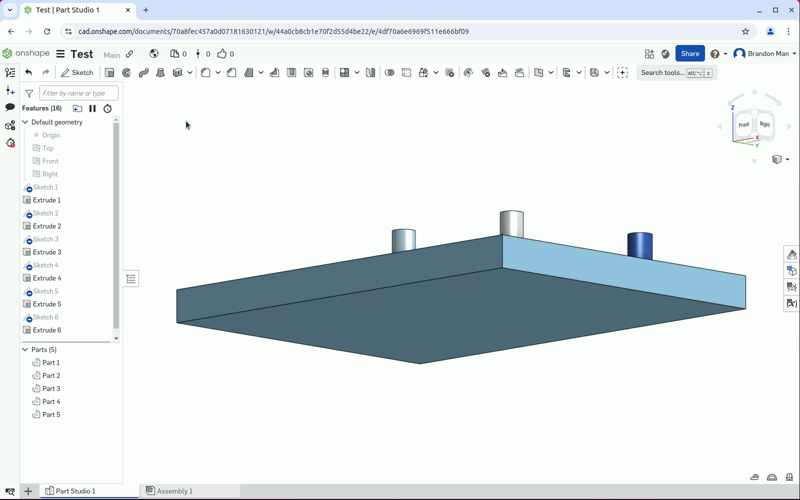
key(down, 3)
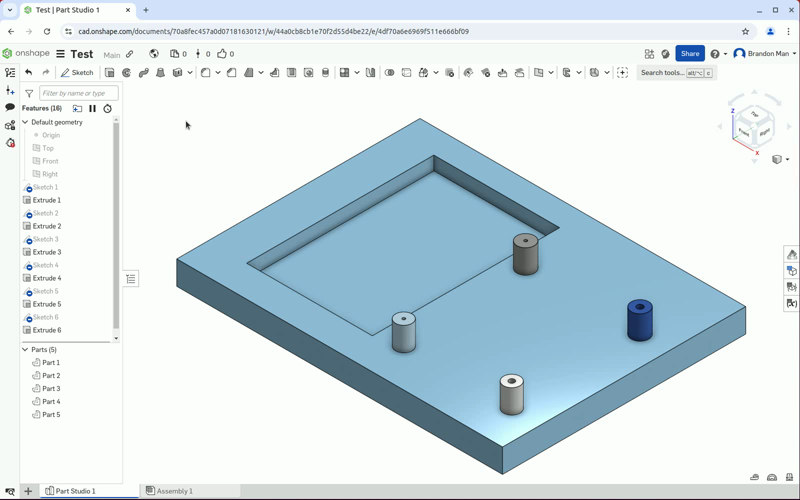
mouse_move(69, 189)
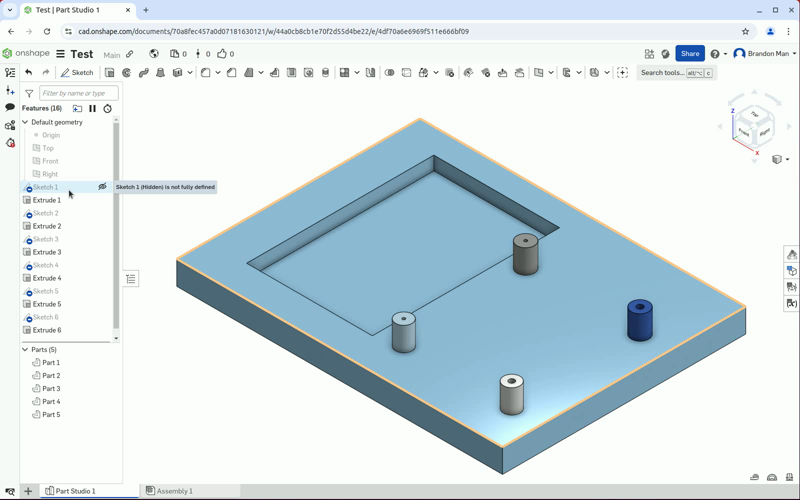
click(69, 189)